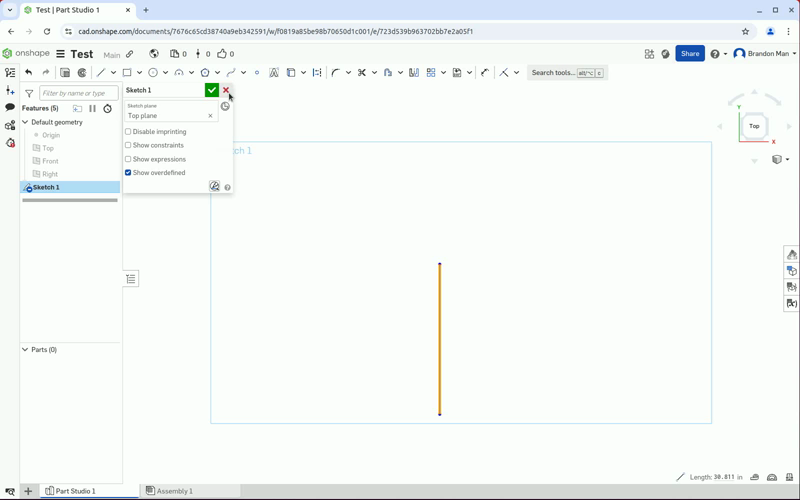
key(shift+h)
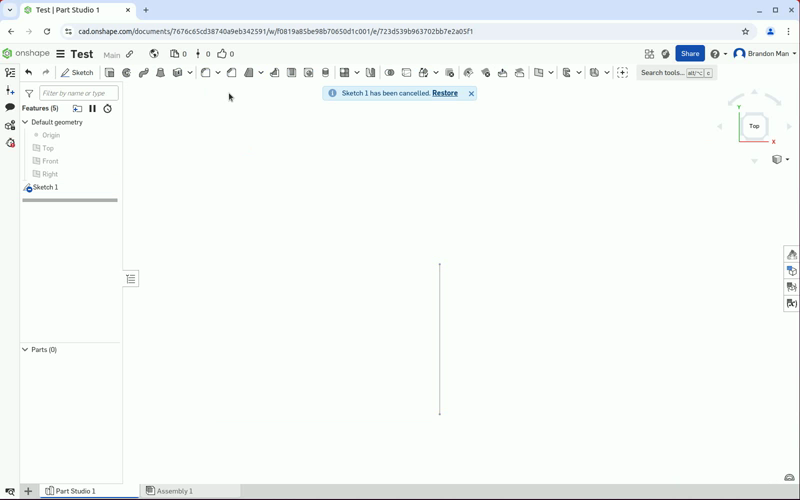
key(shift+s)
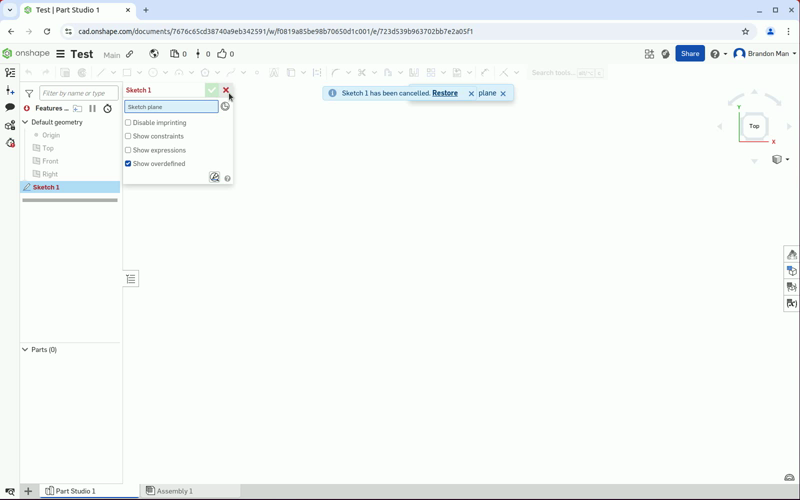
mouse_move(73, 150)
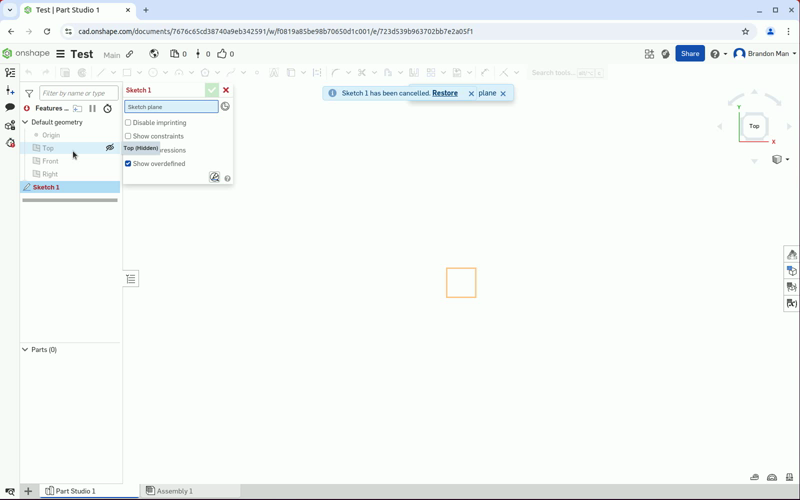
click(73, 150)
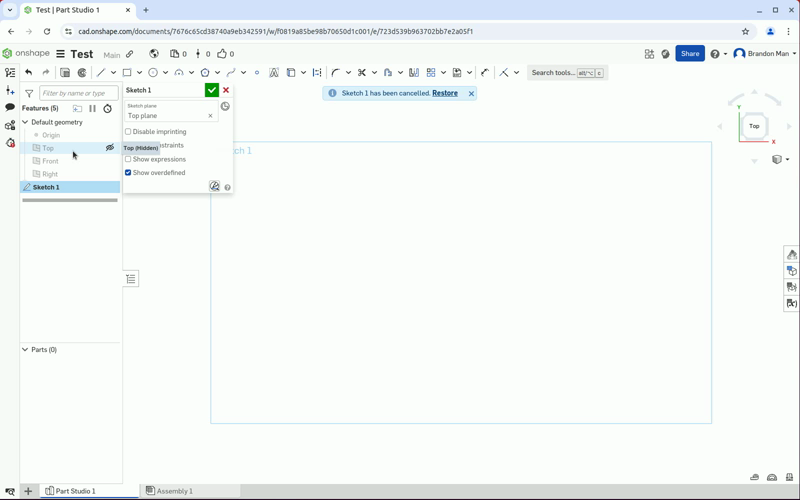
mouse_move(73, 352)
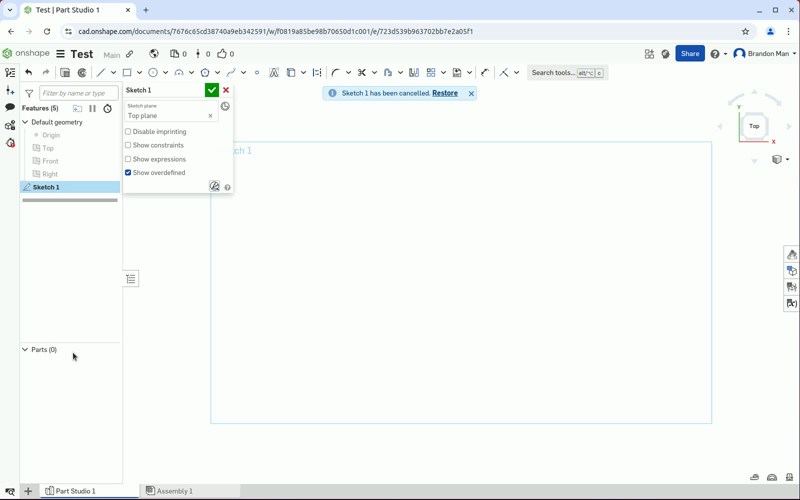
key(y)
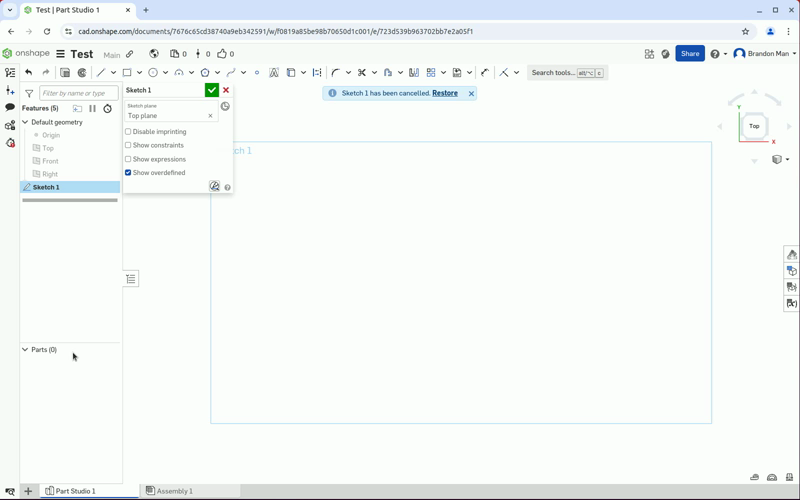
key(l)
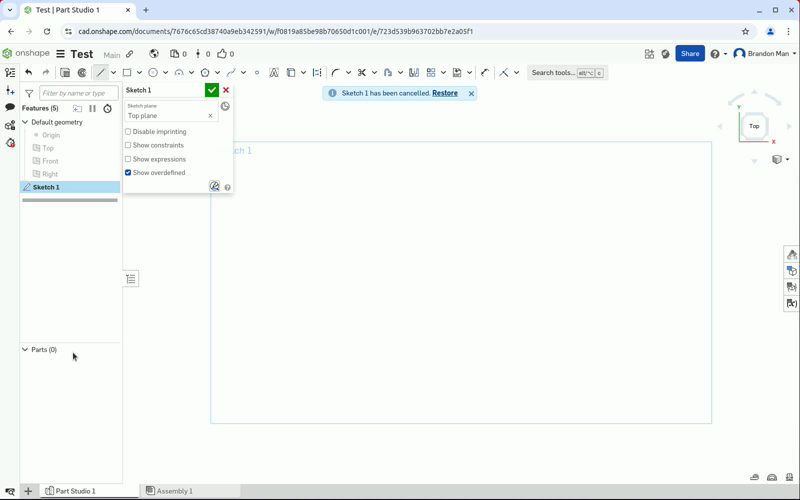
key_down(shift)
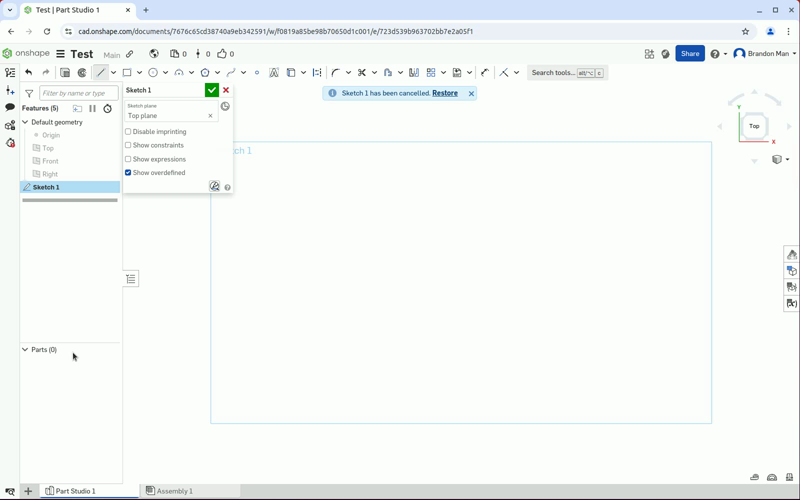
mouse_move(460, 282)
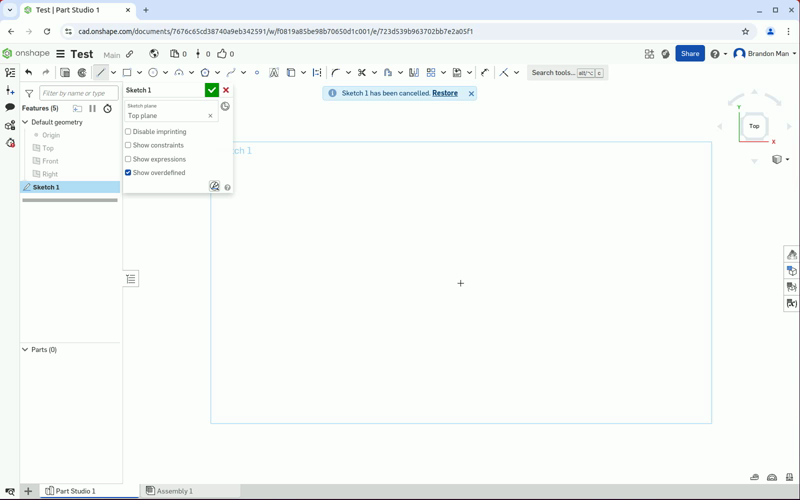
click(460, 282)
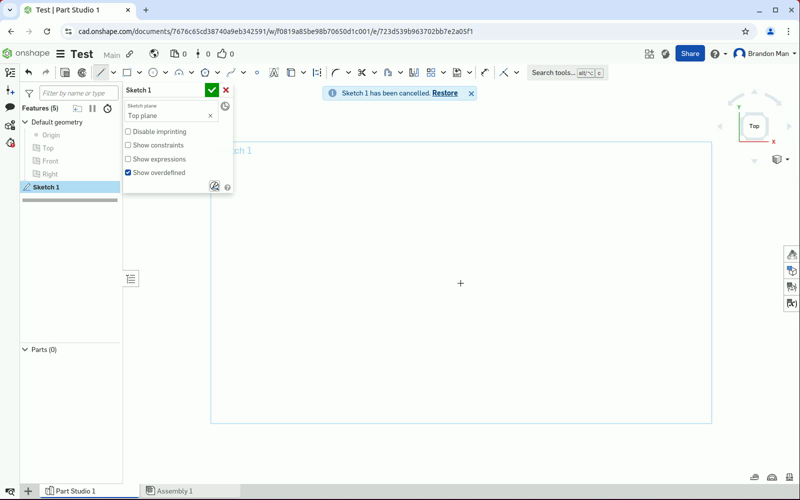
key_up(shift)
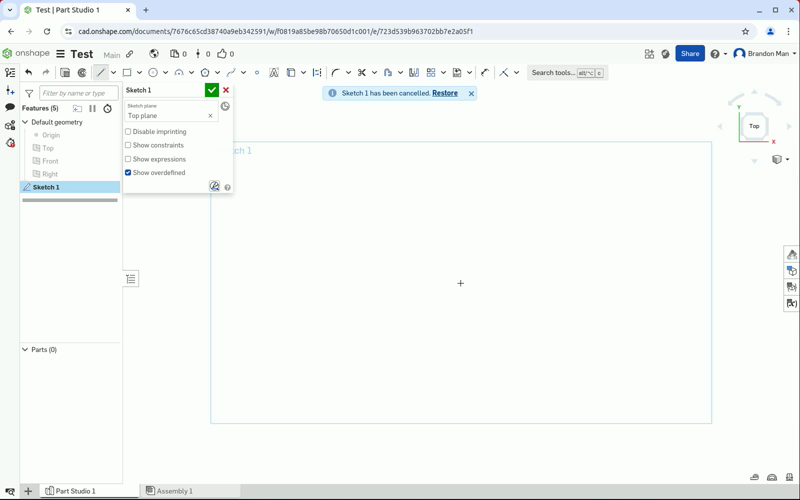
key_down(shift)
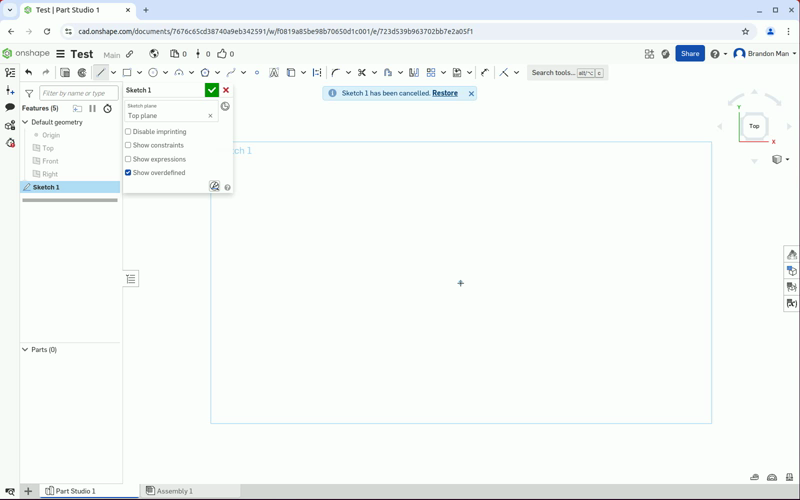
mouse_move(573, 282)
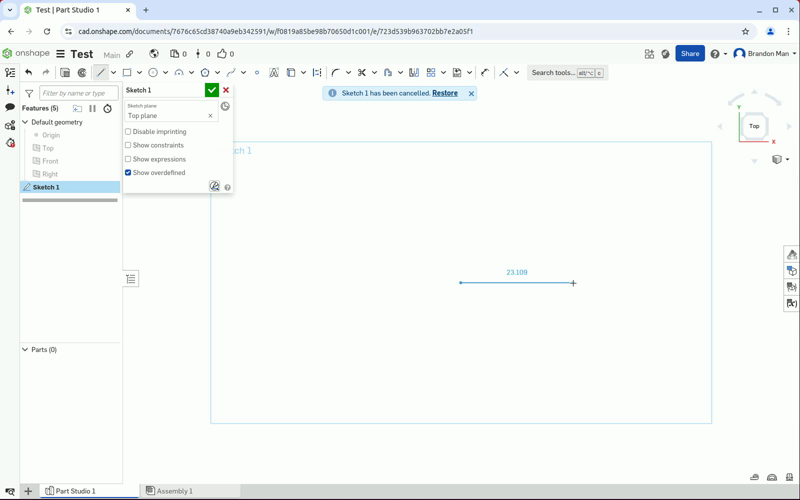
click(573, 282)
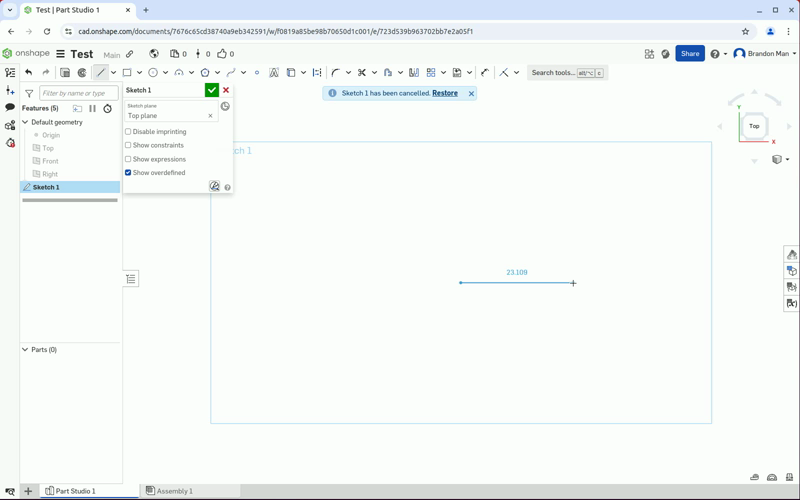
key_up(shift)
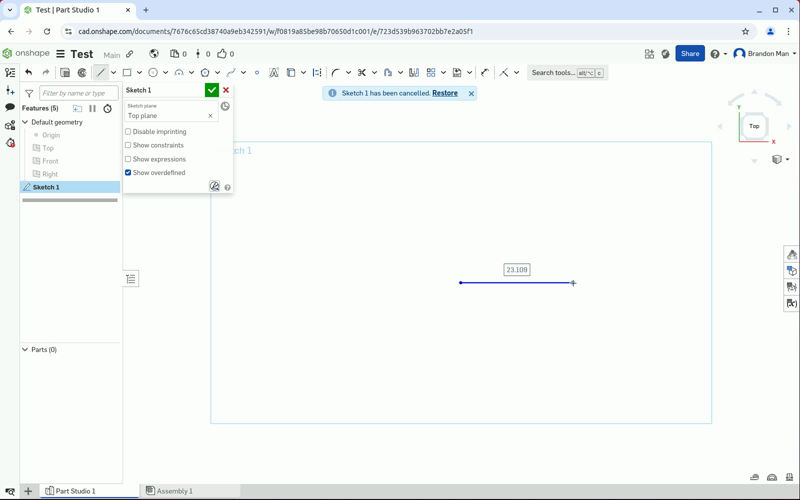
key_down(shift)
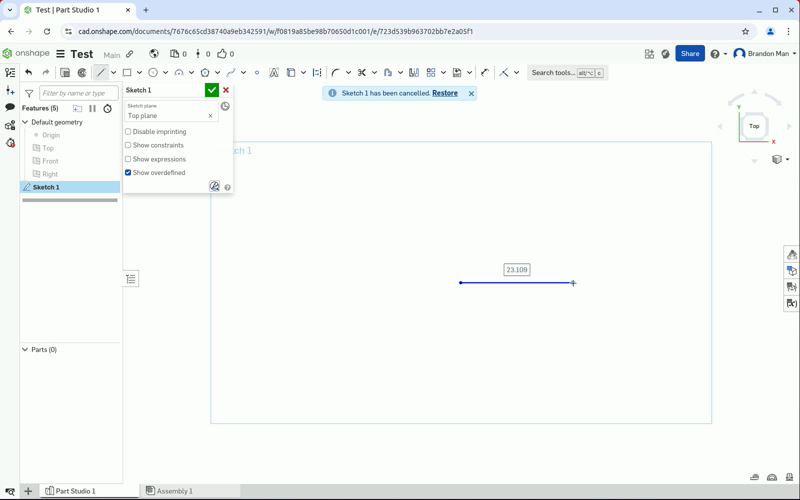
mouse_move(573, 214)
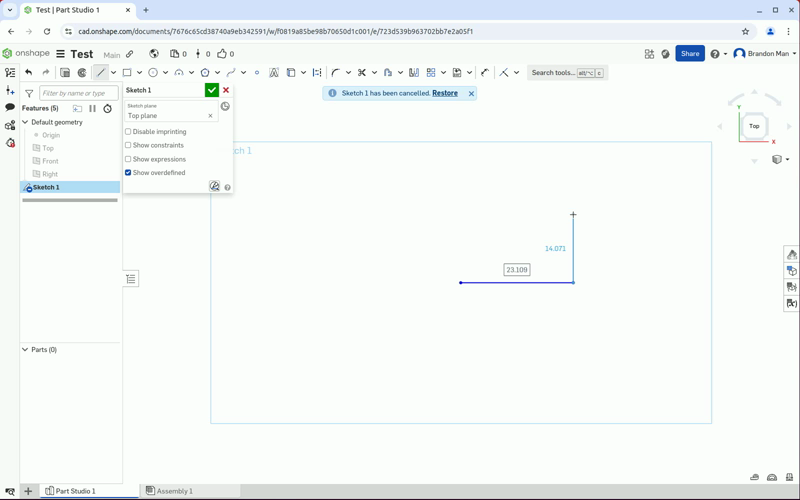
click(573, 214)
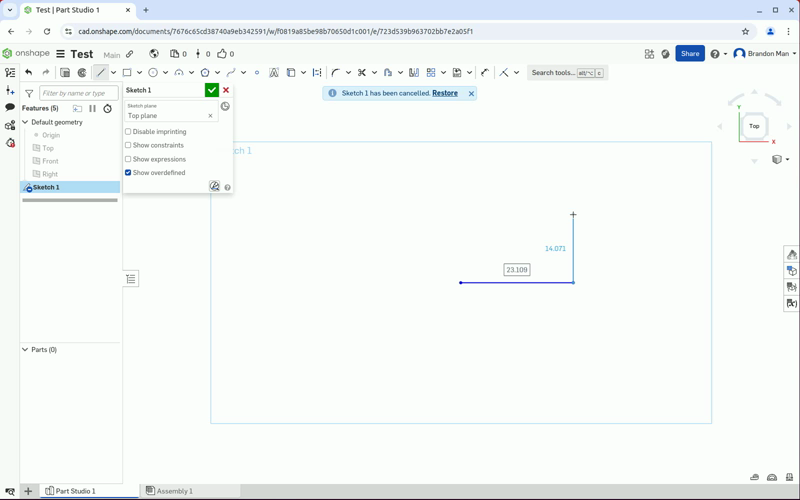
key_up(shift)
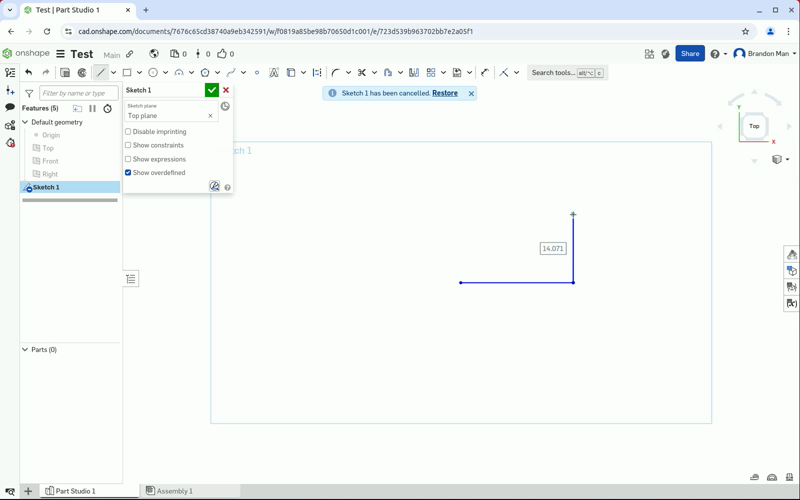
key_down(shift)
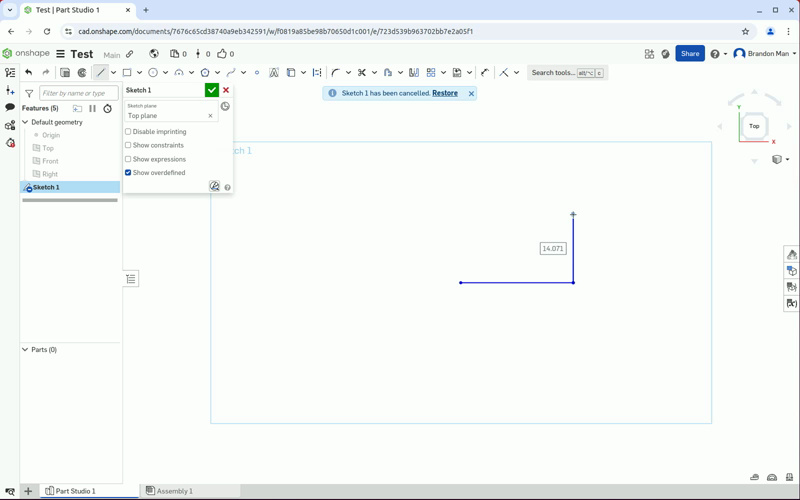
mouse_move(460, 214)
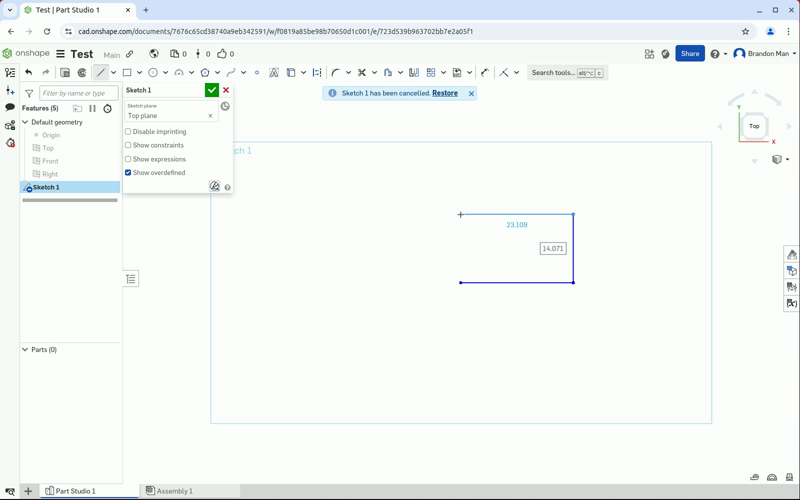
click(460, 214)
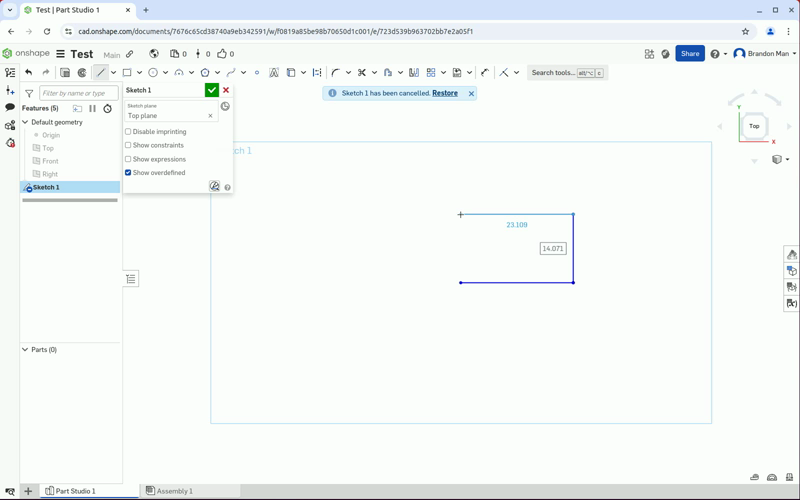
key_up(shift)
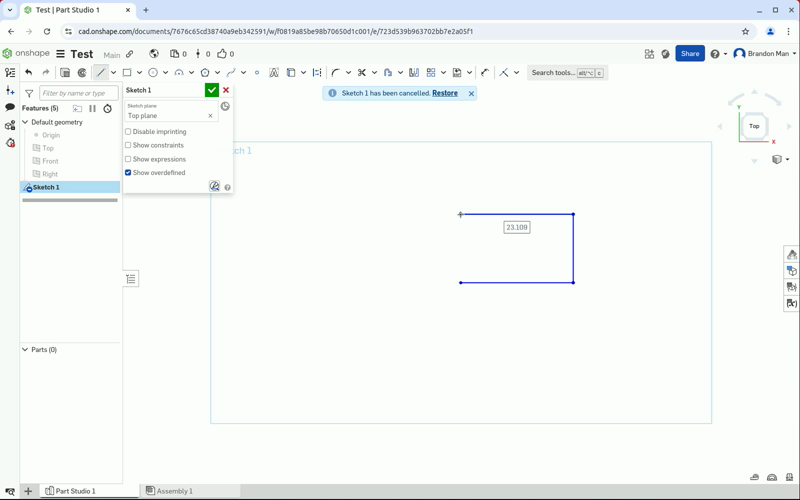
key_down(shift)
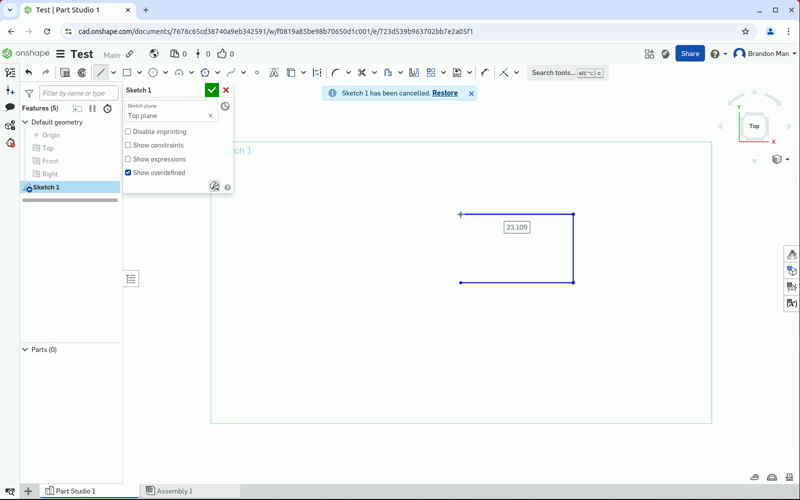
mouse_move(460, 282)
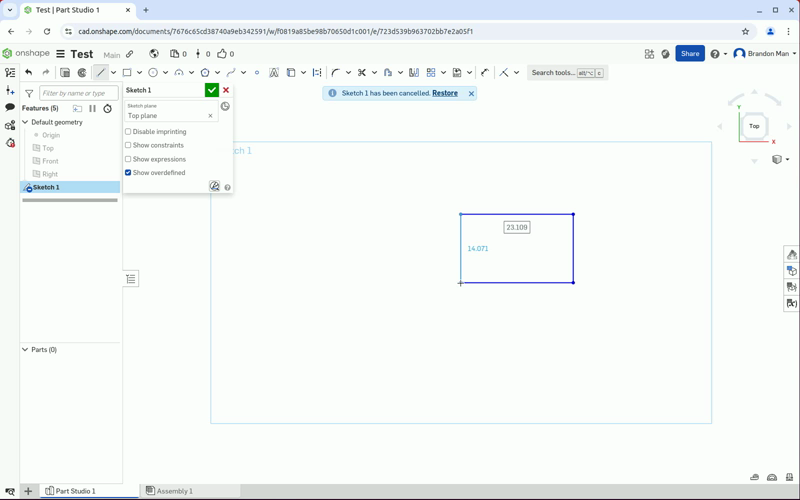
key_up(shift)
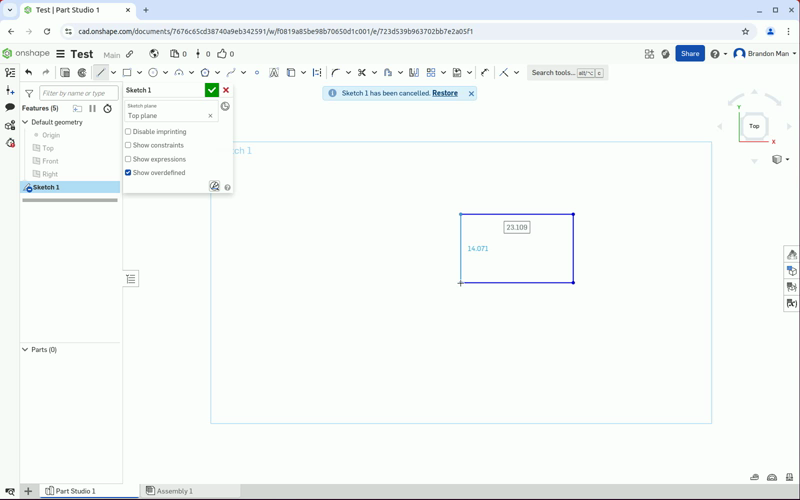
click(460, 282)
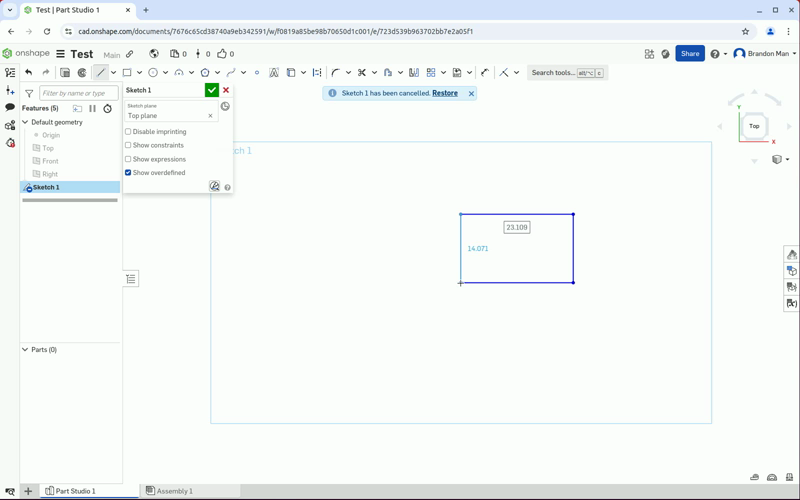
key(esc)
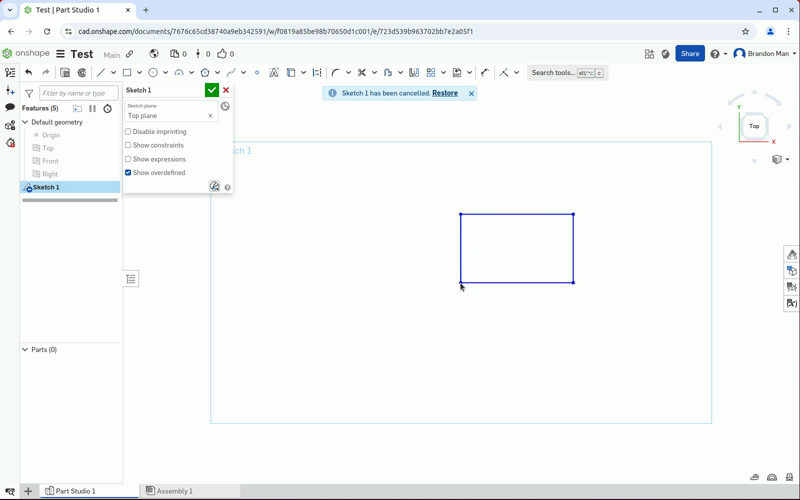
mouse_move(526, 257)
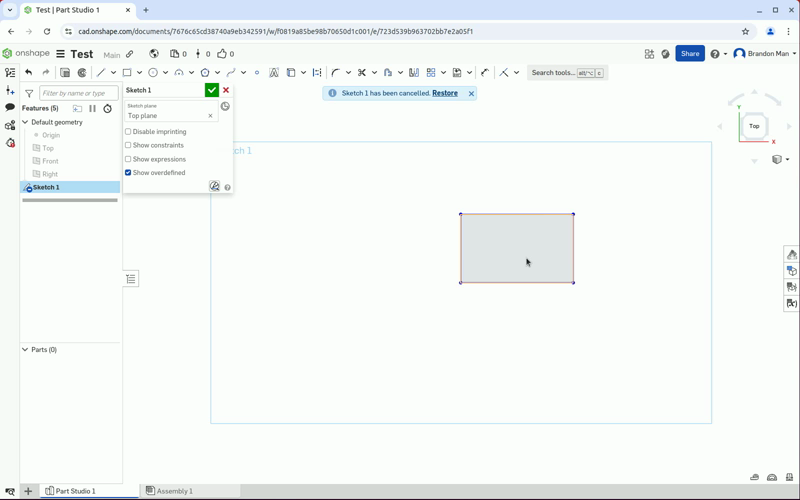
click(526, 257)
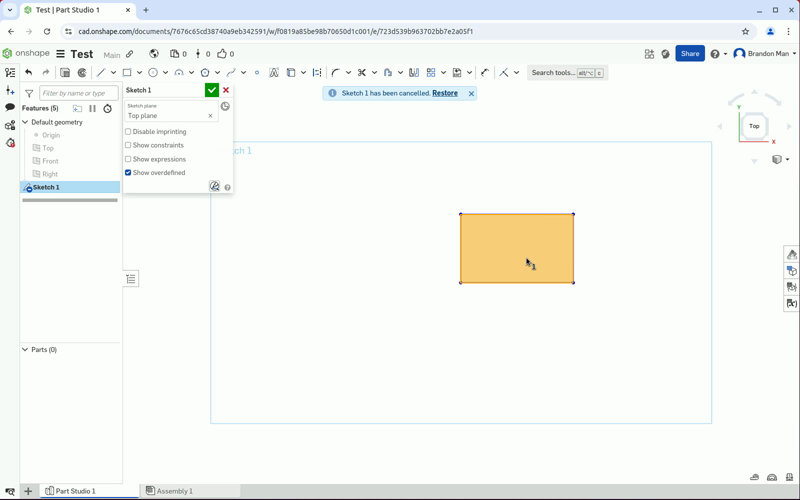
mouse_move(73, 352)
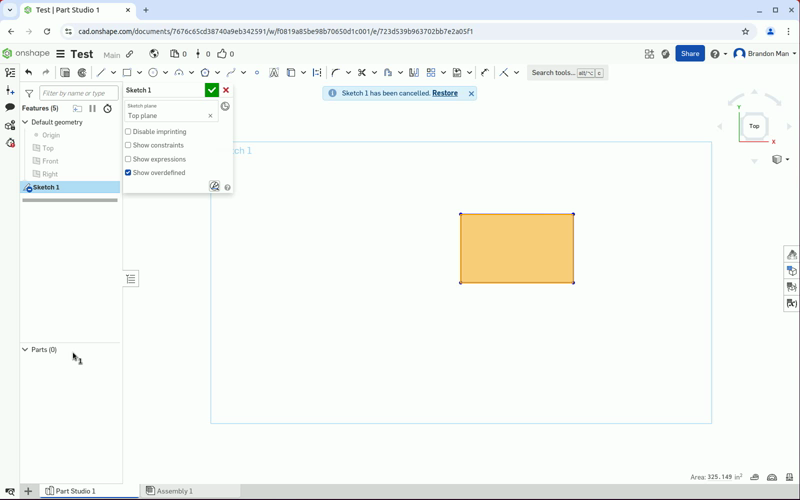
key(shift+y)
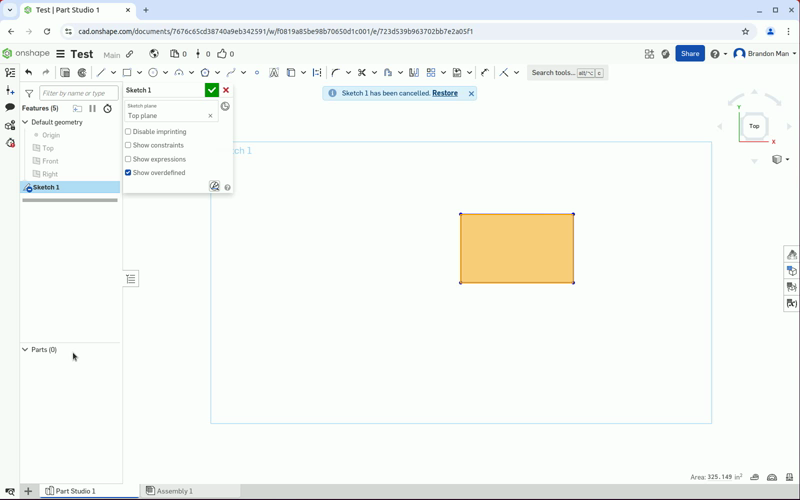
key(shift+e)
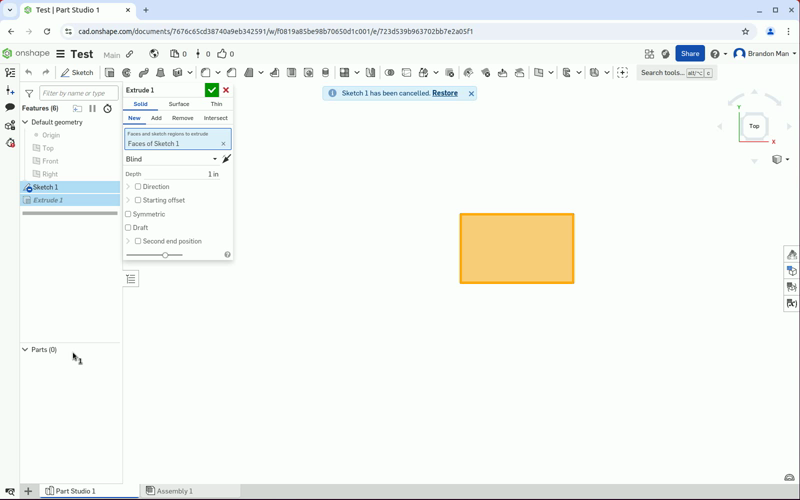
mouse_move(143, 106)
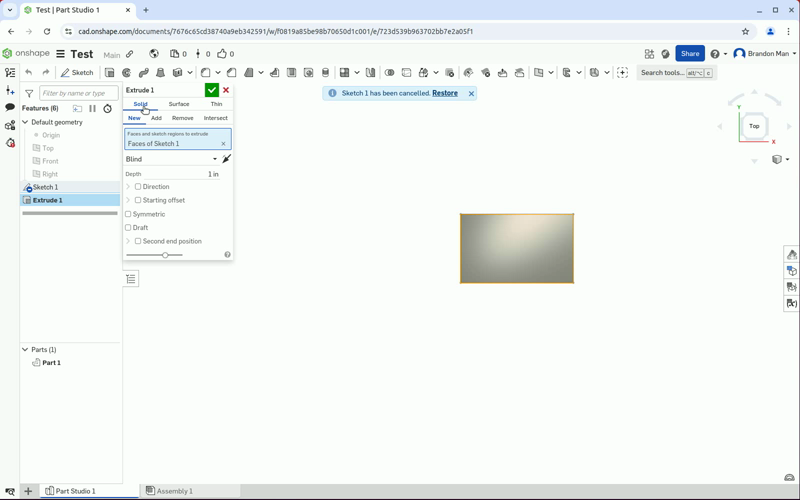
click(143, 106)
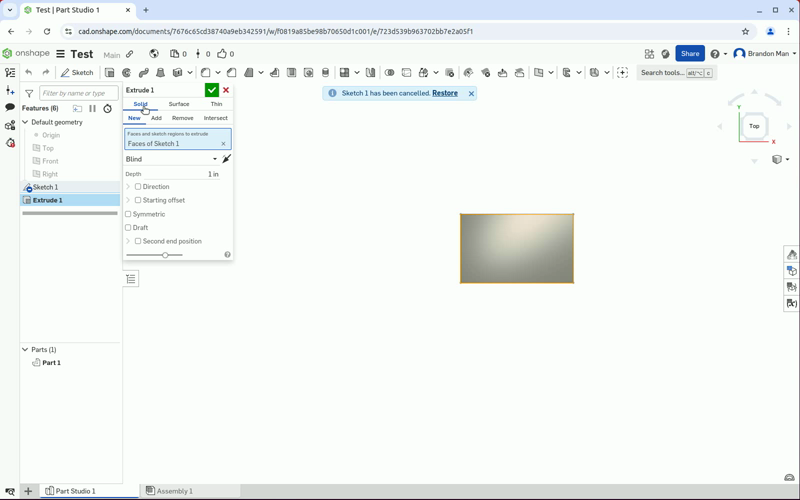
mouse_move(137, 120)
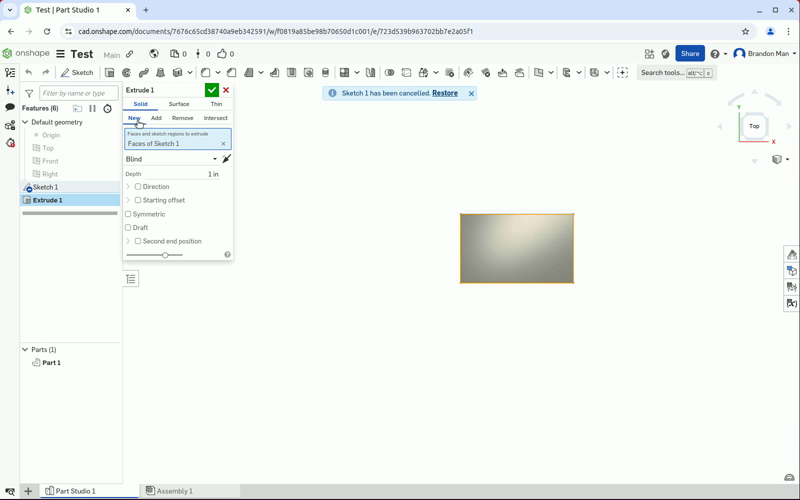
click(137, 120)
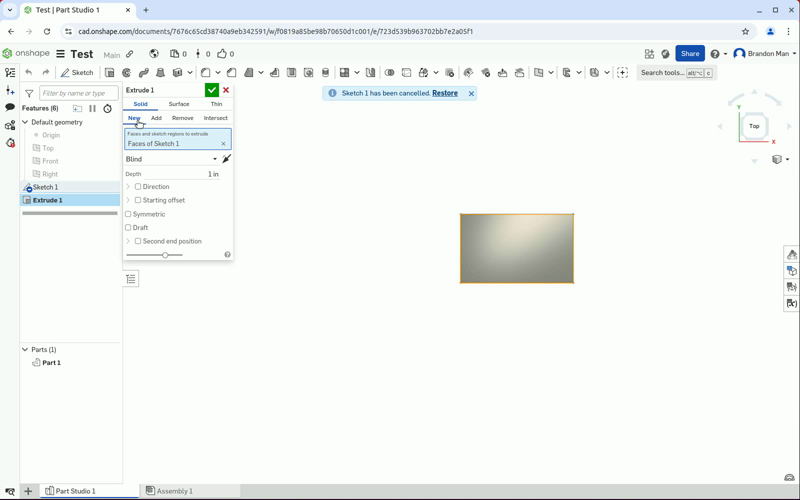
key(tab, 4)
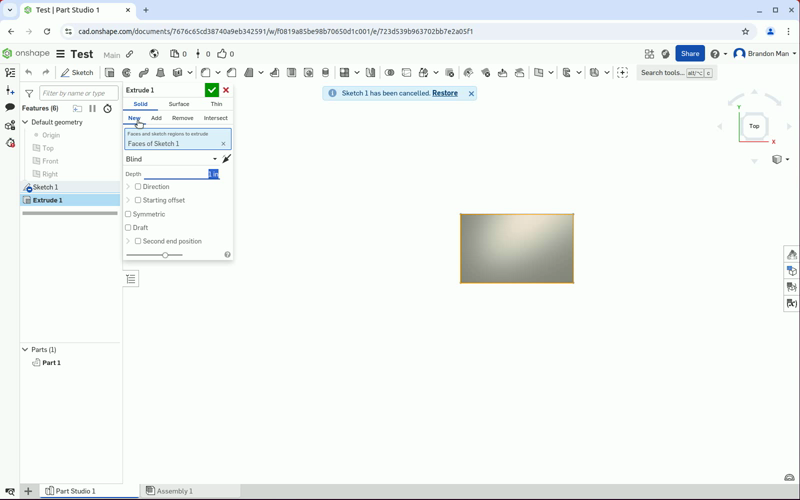
text(0.481)
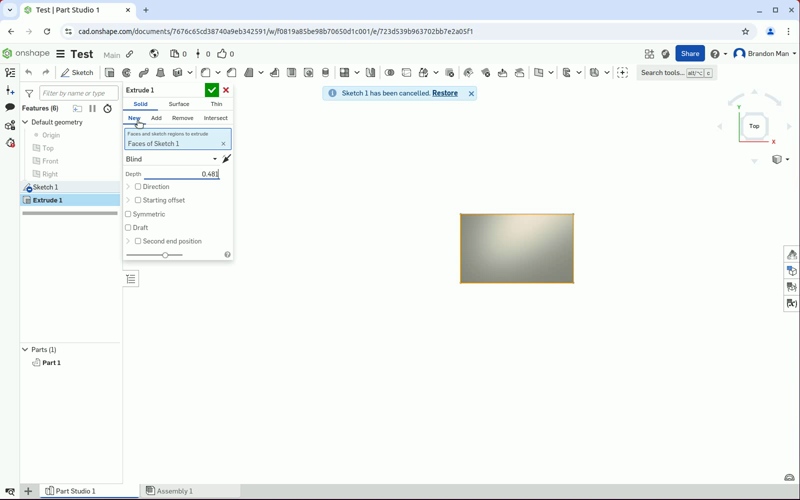
key(enter)
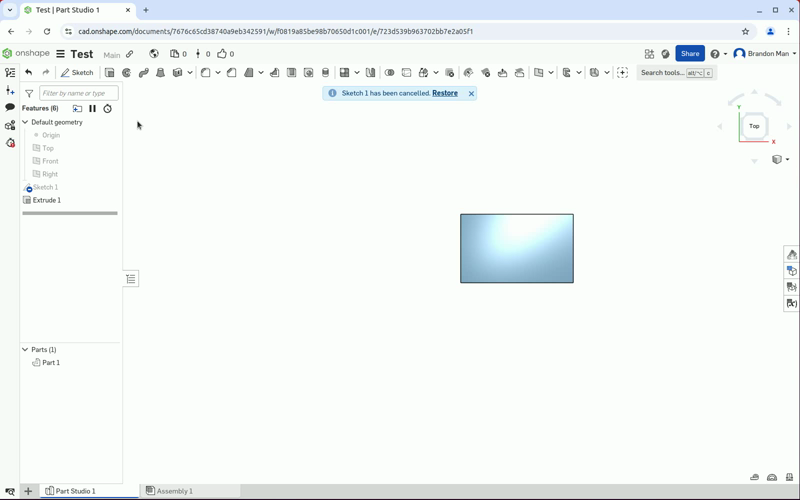
key(shift+h)
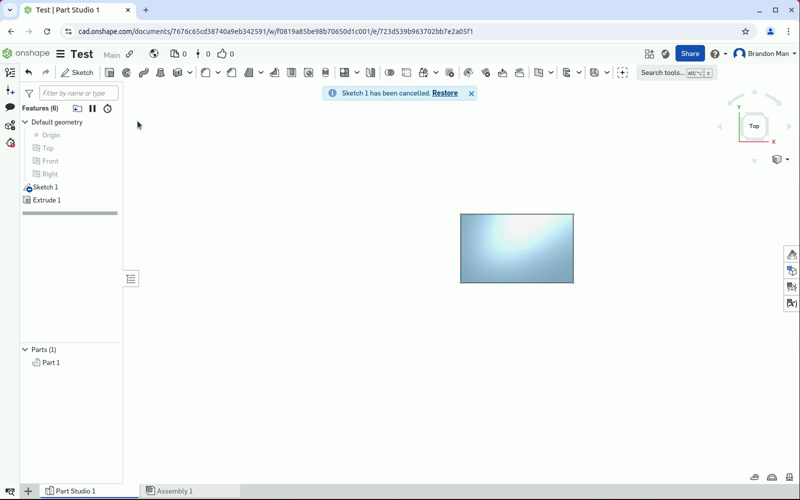
key(shift+h)
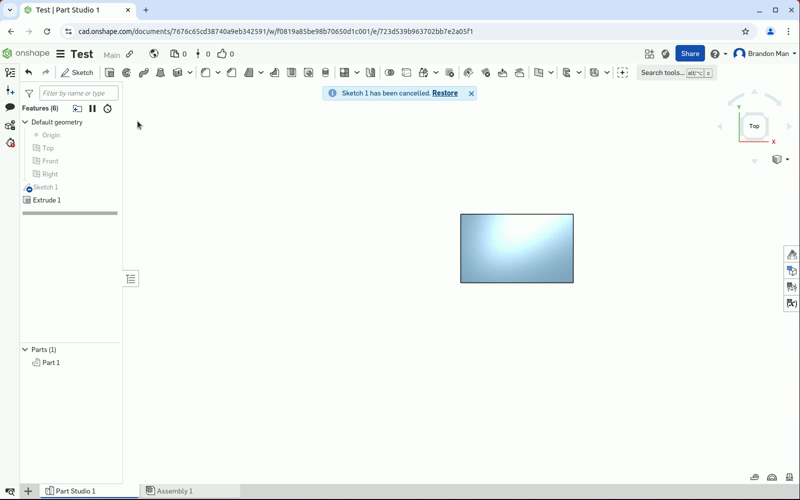
mouse_move(73, 189)
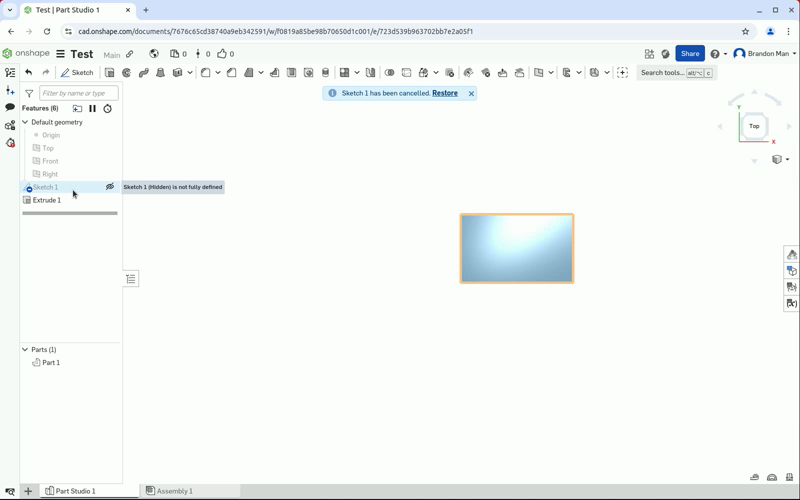
click(73, 189)
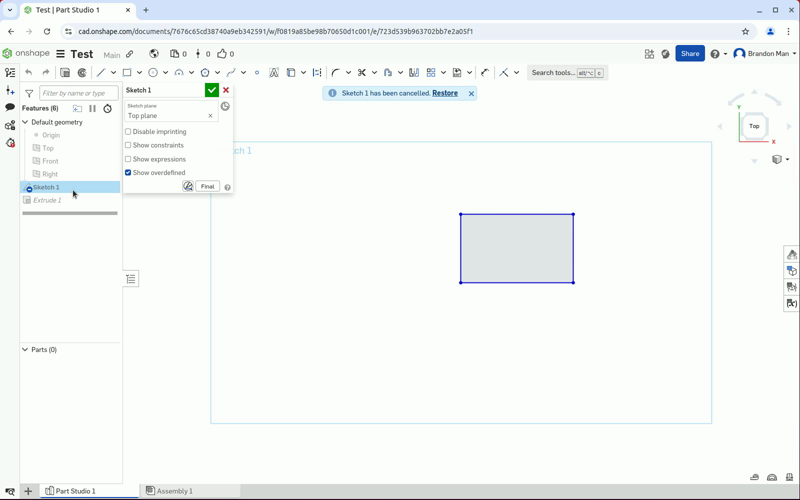
mouse_move(229, 92)
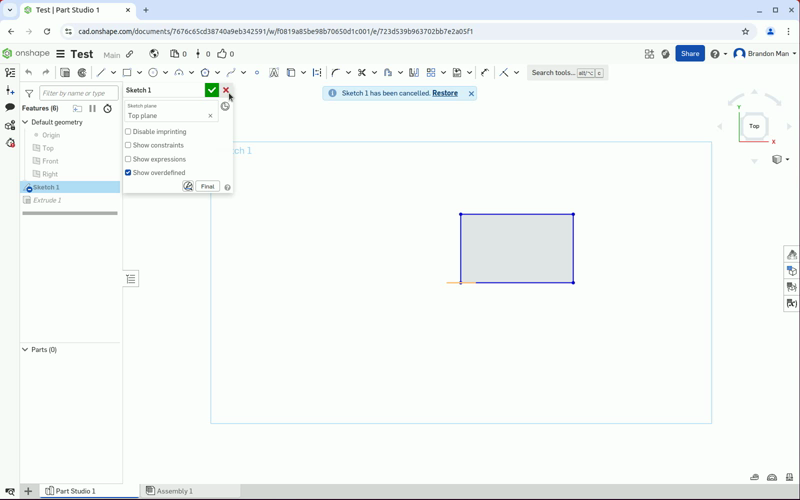
click(229, 92)
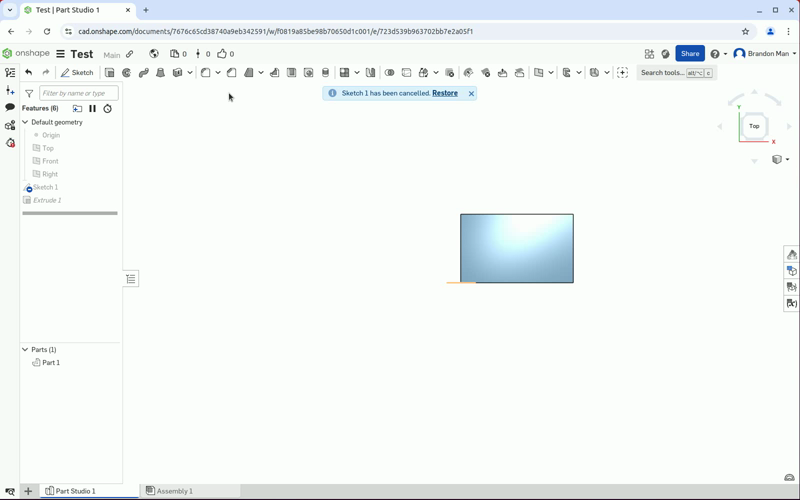
mouse_move(541, 75)
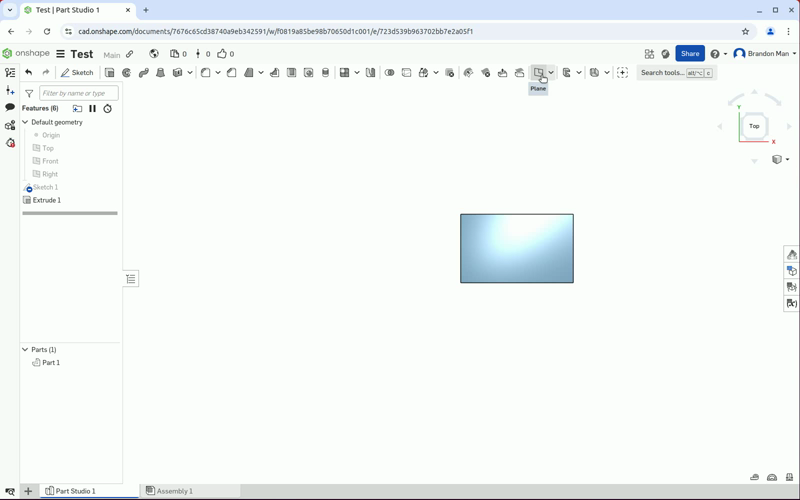
click(541, 75)
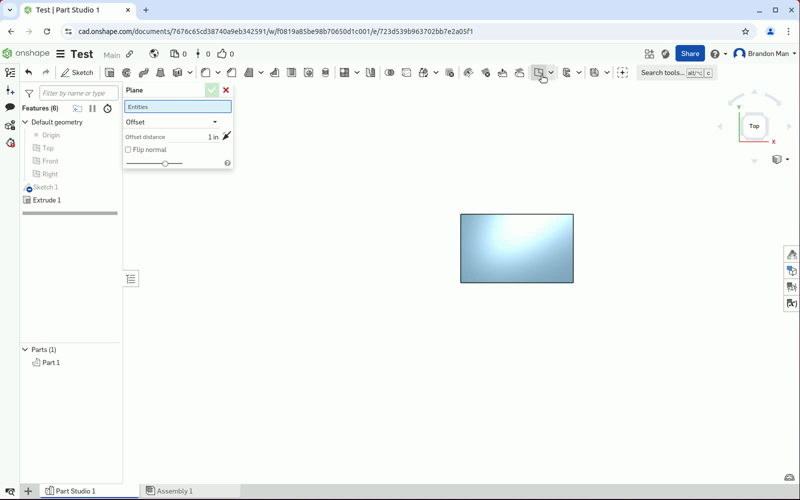
mouse_move(73, 150)
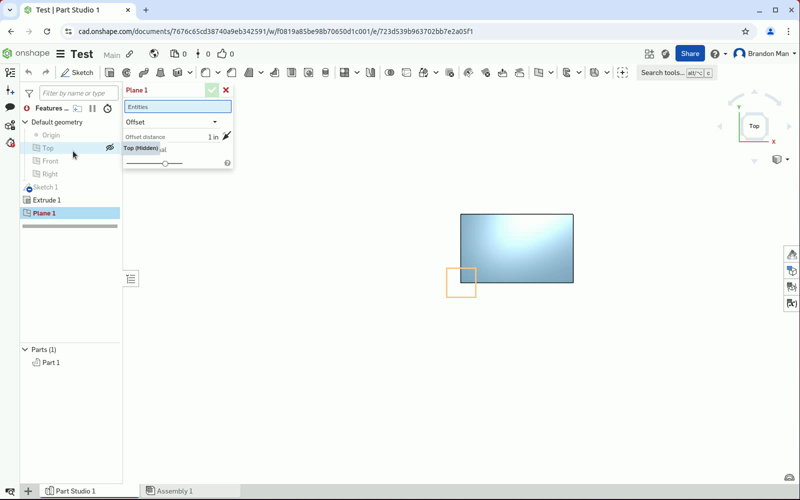
click(73, 150)
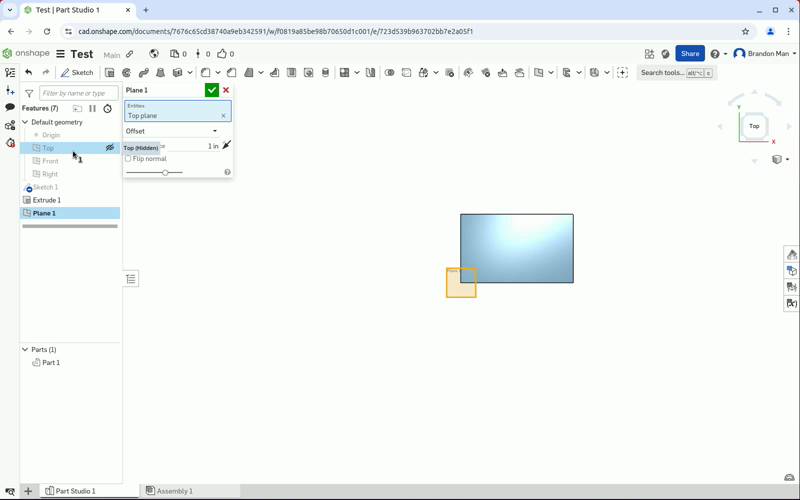
key(tab, 2)
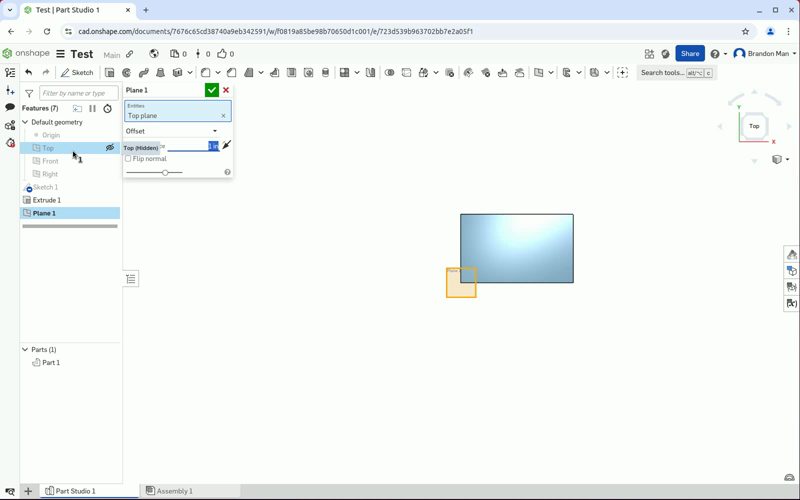
text(0.493)
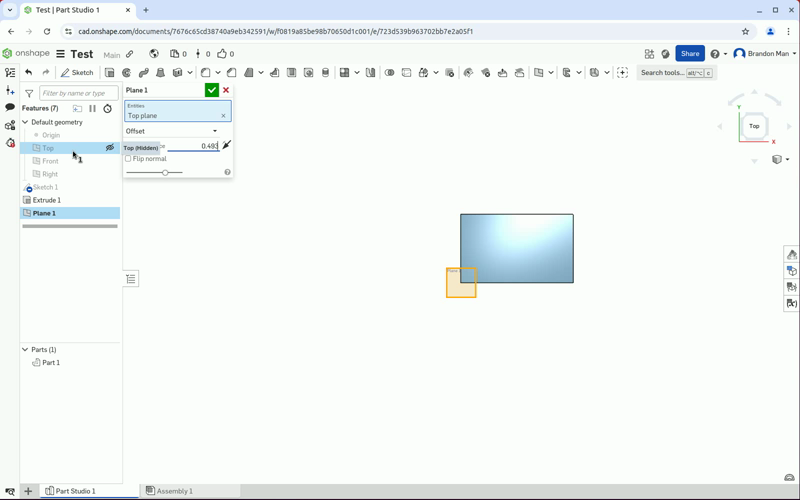
key(enter, 2)
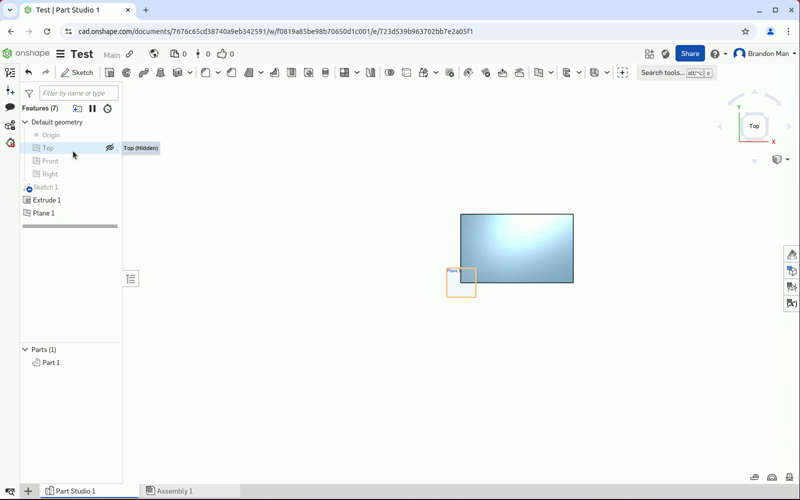
key(shift+s)
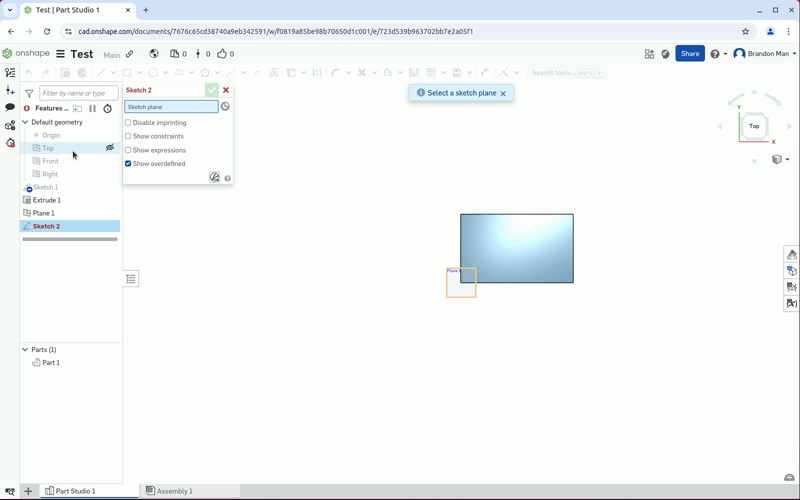
mouse_move(73, 215)
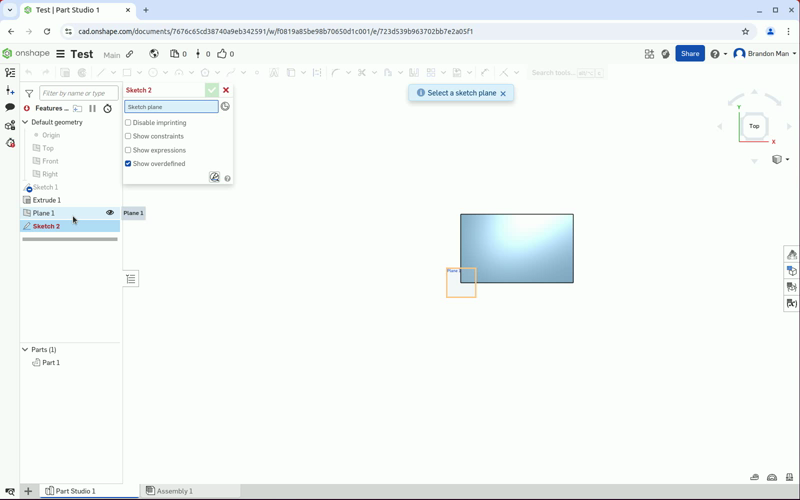
click(73, 215)
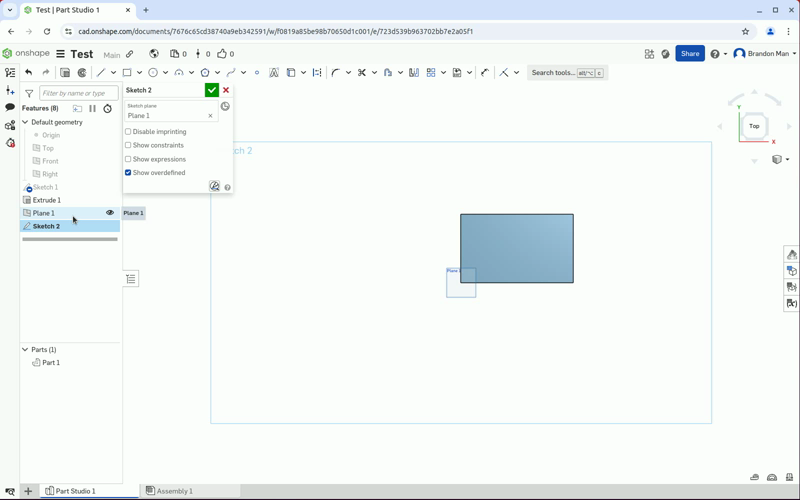
mouse_move(73, 352)
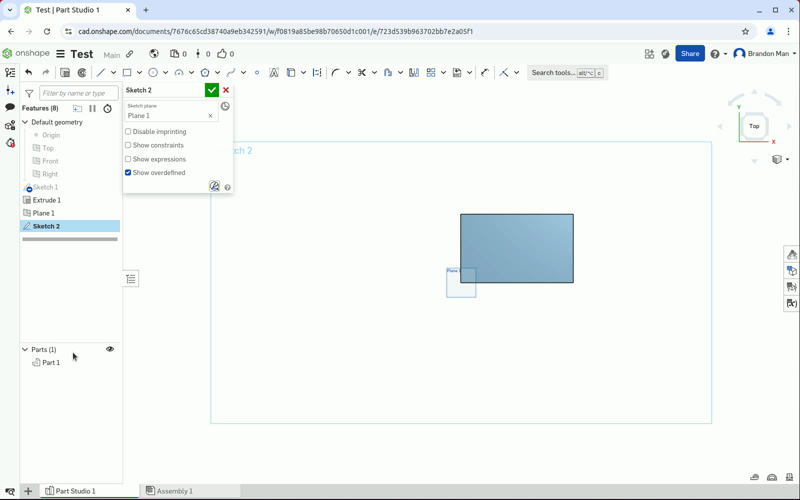
key(y)
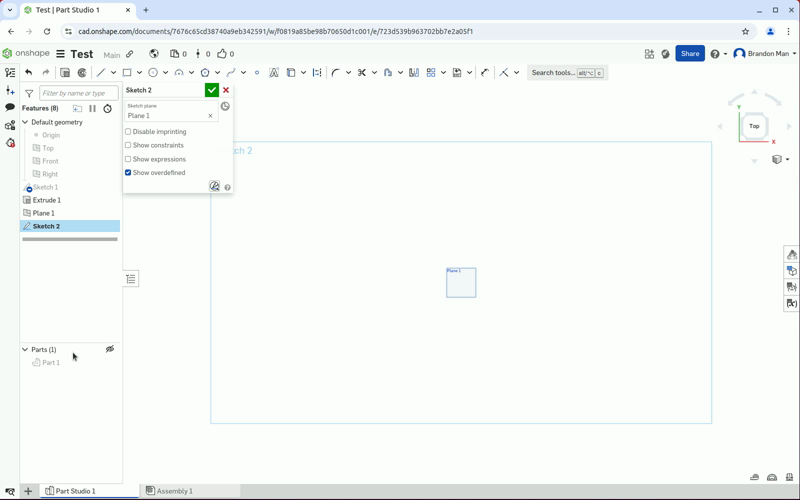
key(l)
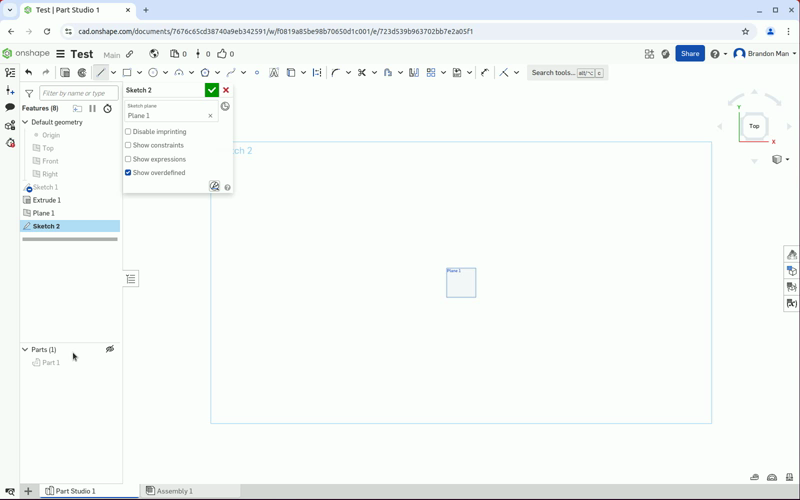
key_down(shift)
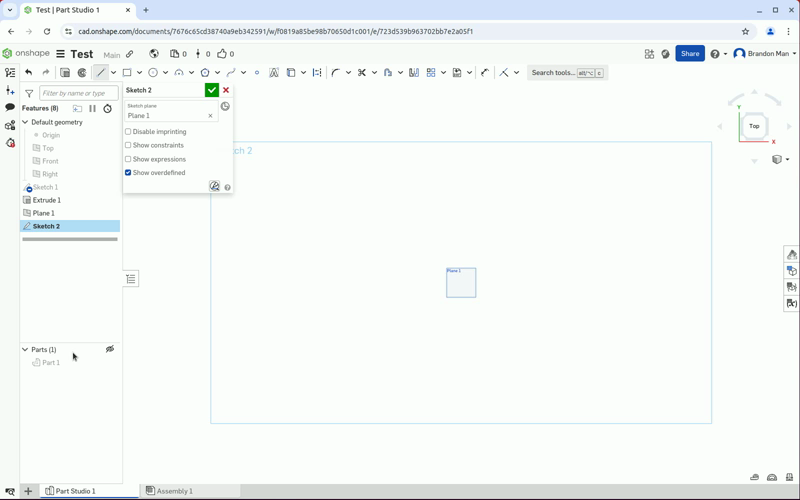
mouse_move(521, 282)
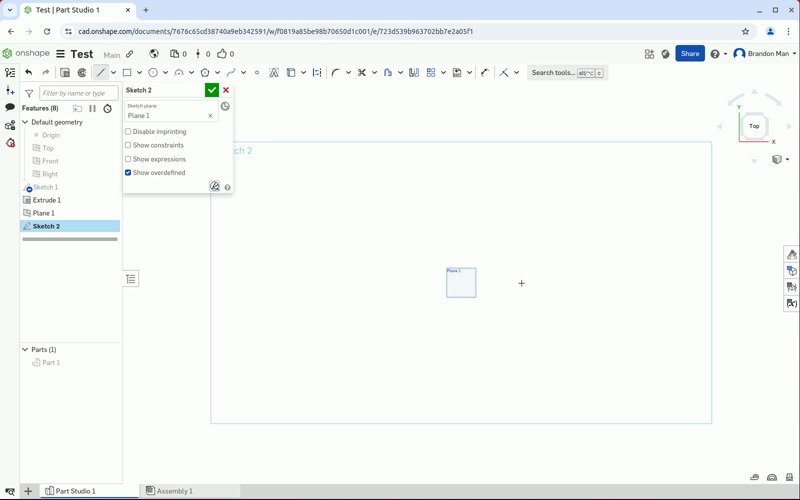
click(521, 282)
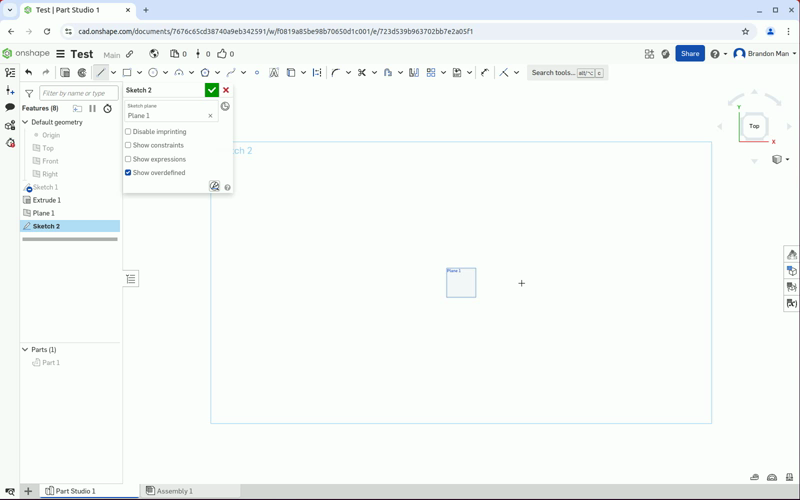
key_up(shift)
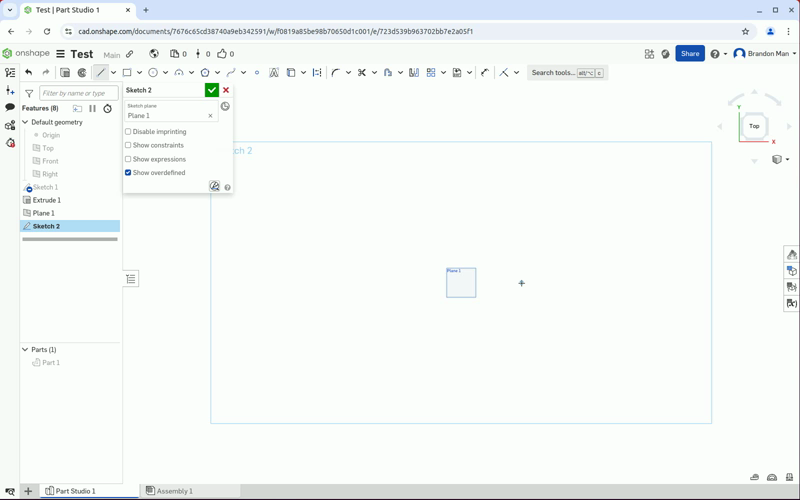
key_down(shift)
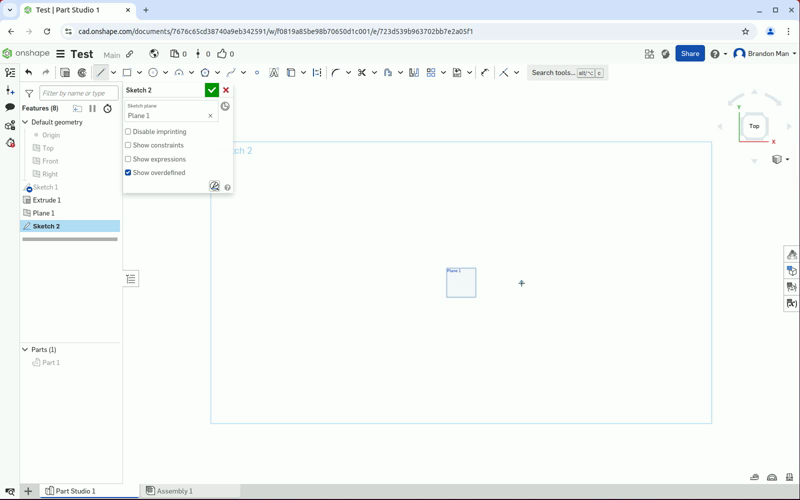
mouse_move(551, 282)
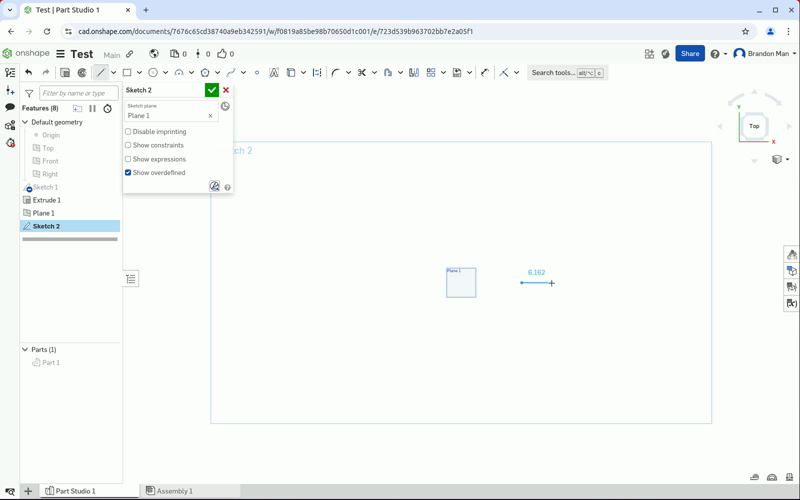
mouse_move(523, 282)
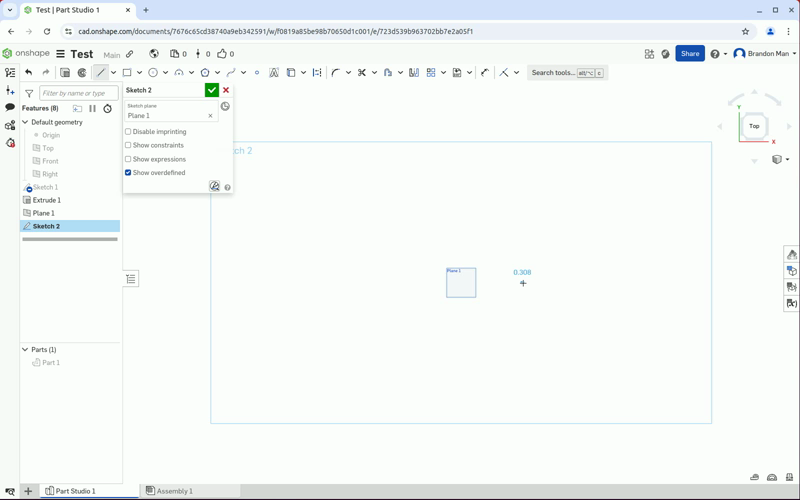
scroll(6)
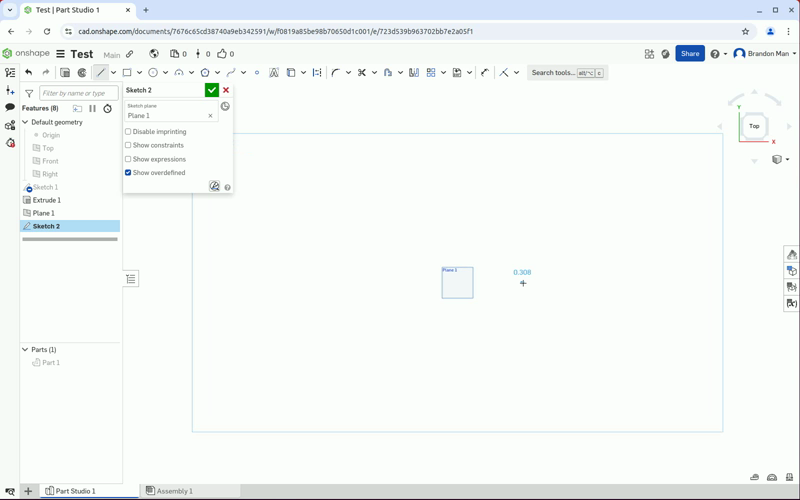
scroll(6)
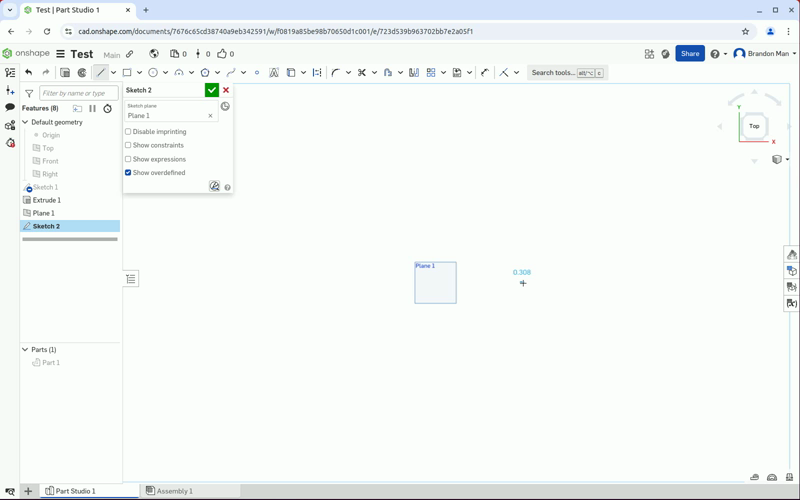
scroll(6)
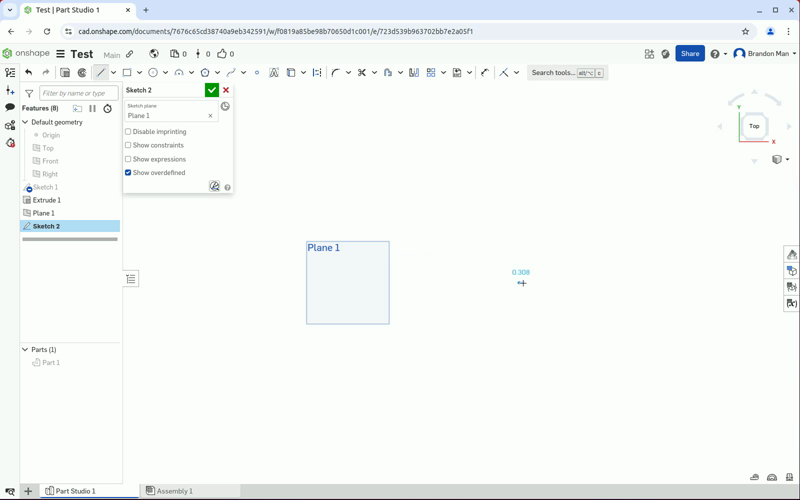
scroll(6)
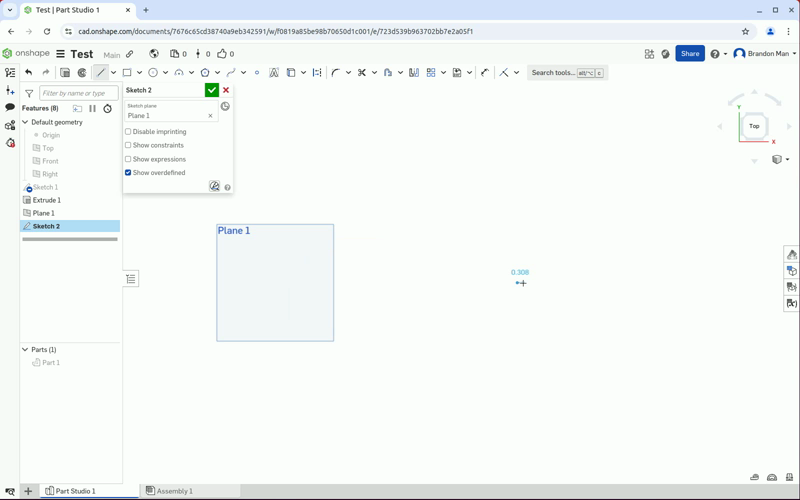
scroll(6)
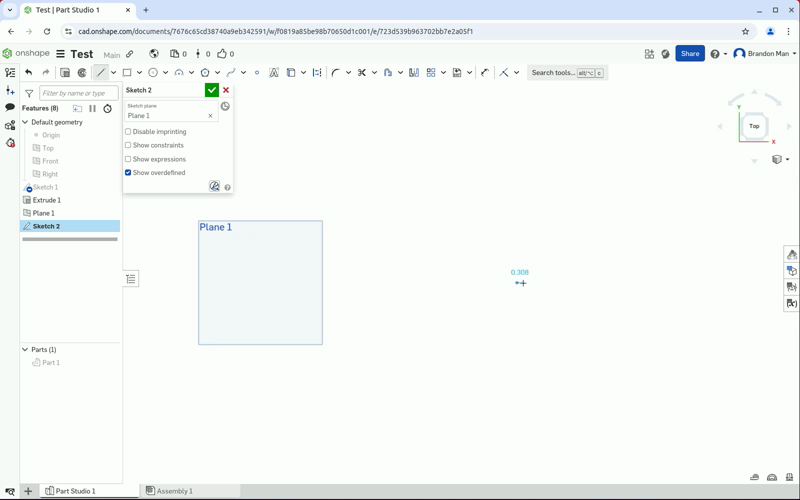
scroll(6)
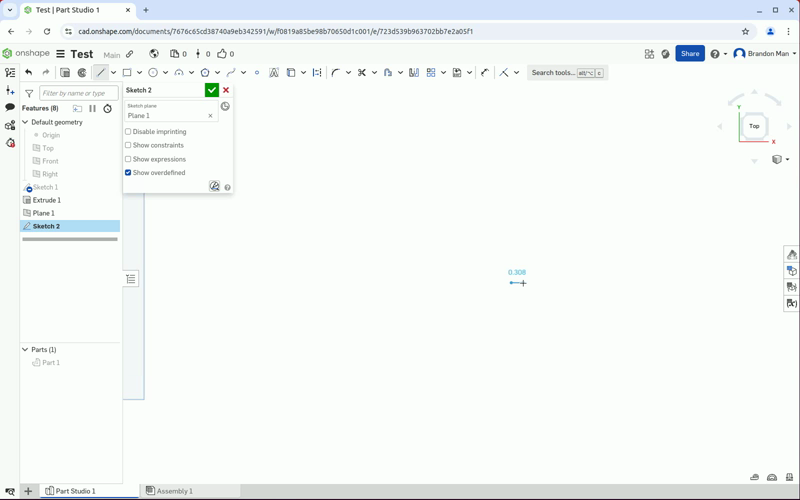
scroll(6)
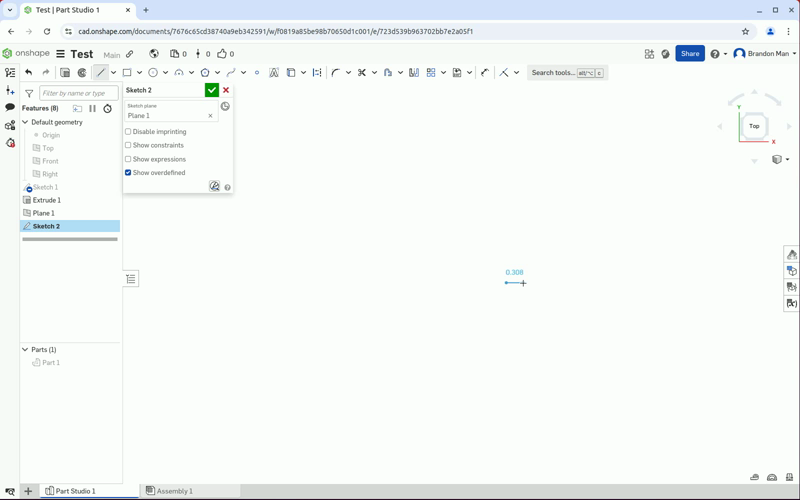
click(523, 282)
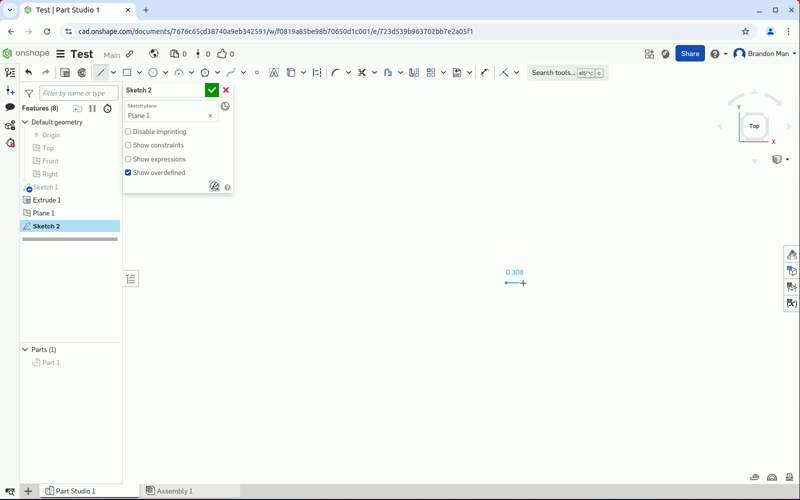
scroll(-6)
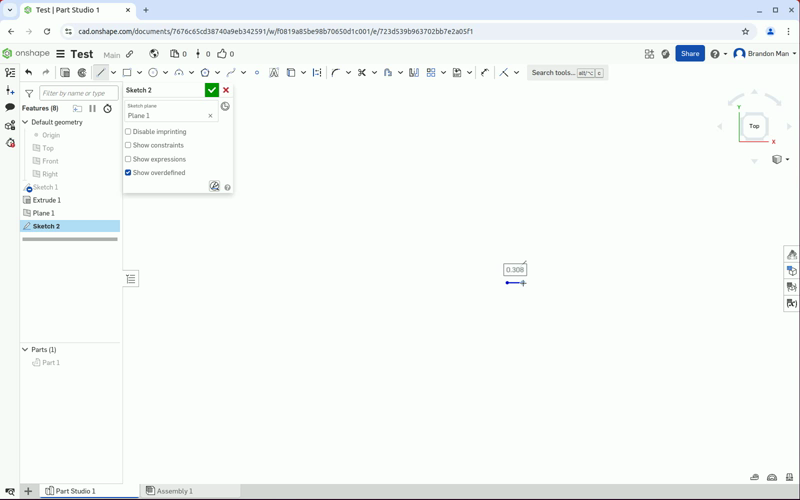
scroll(-6)
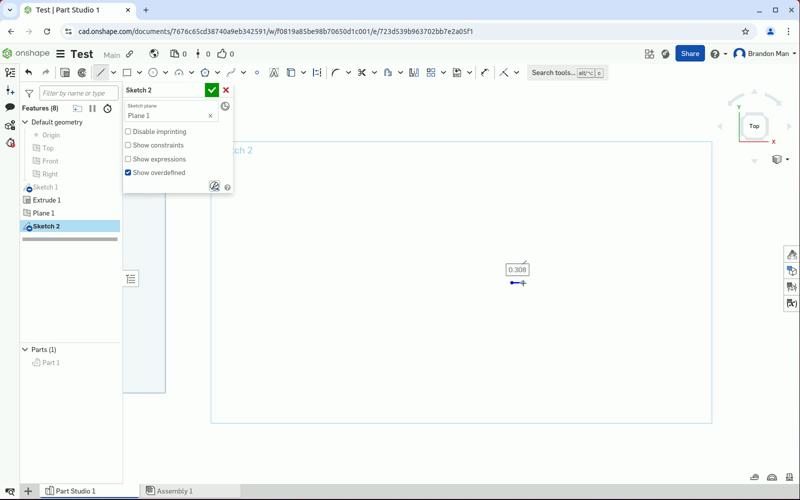
scroll(-6)
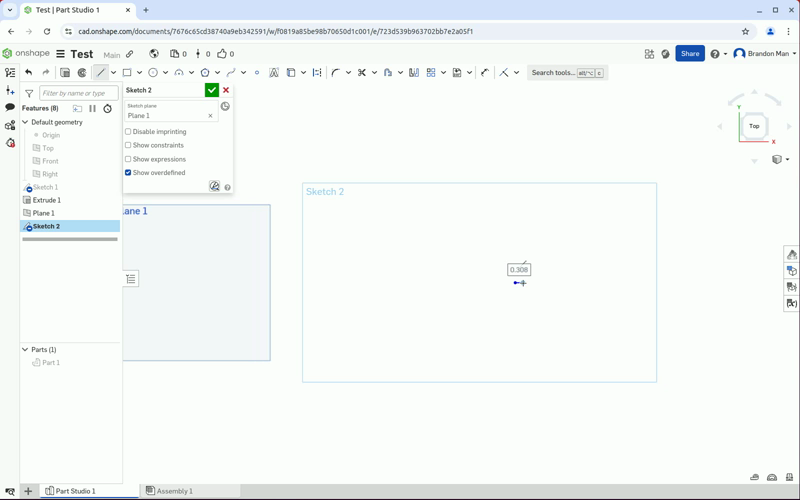
scroll(-6)
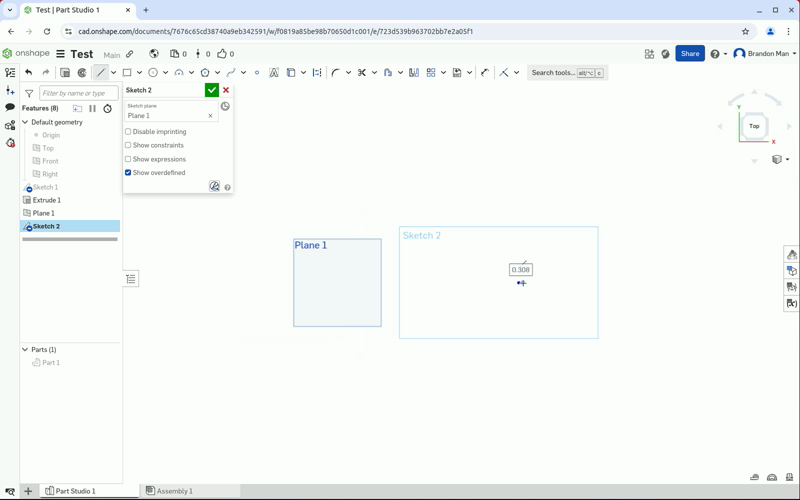
scroll(-6)
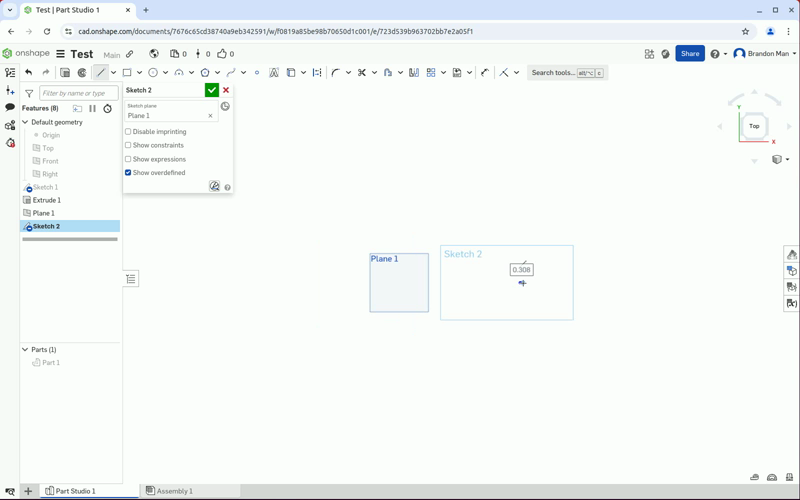
scroll(-6)
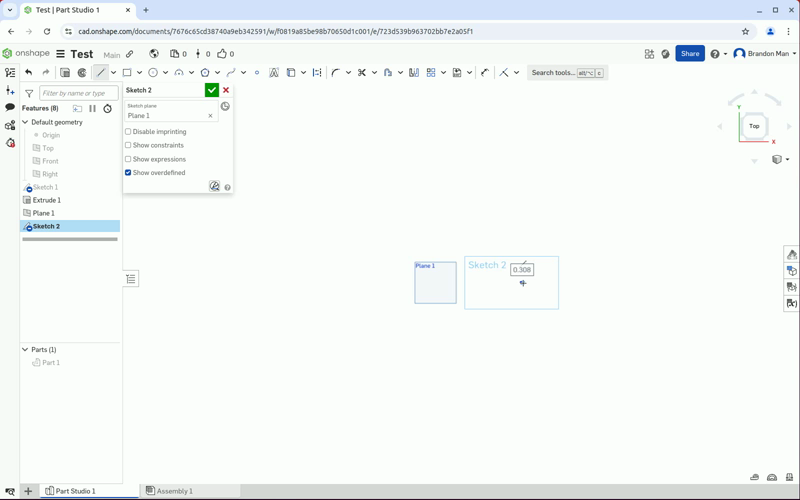
scroll(-6)
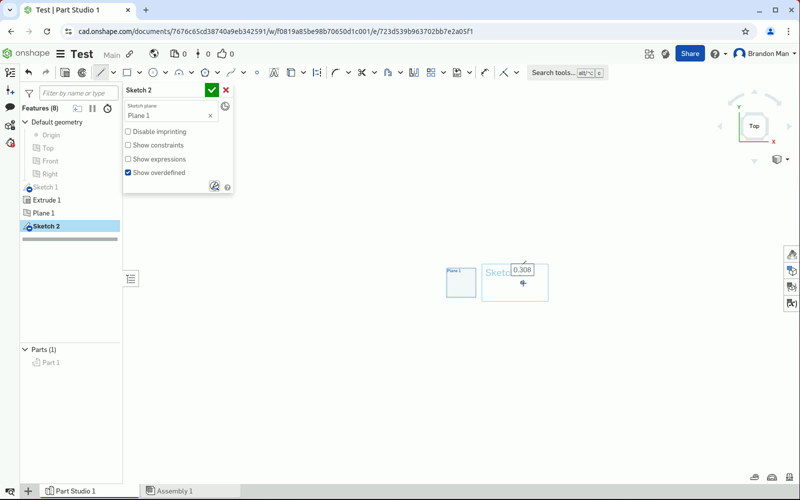
key_up(shift)
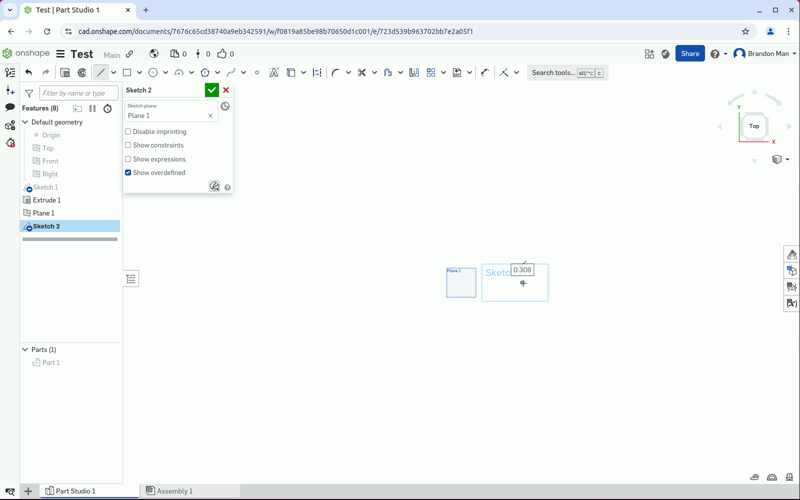
key_down(shift)
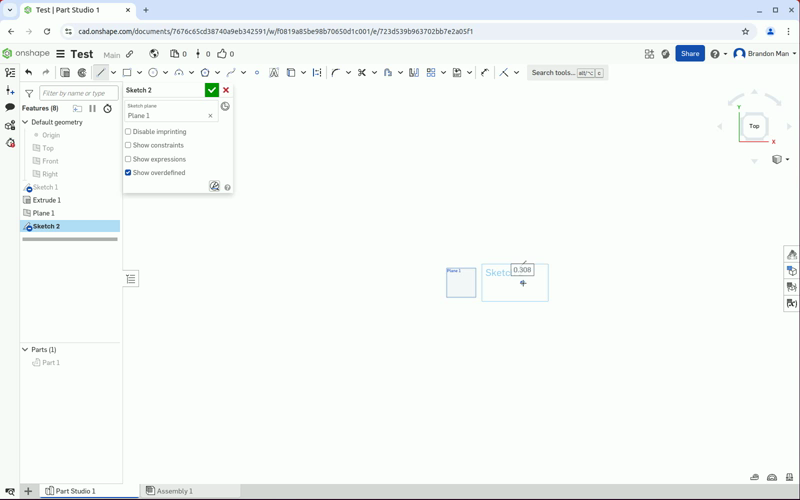
mouse_move(523, 213)
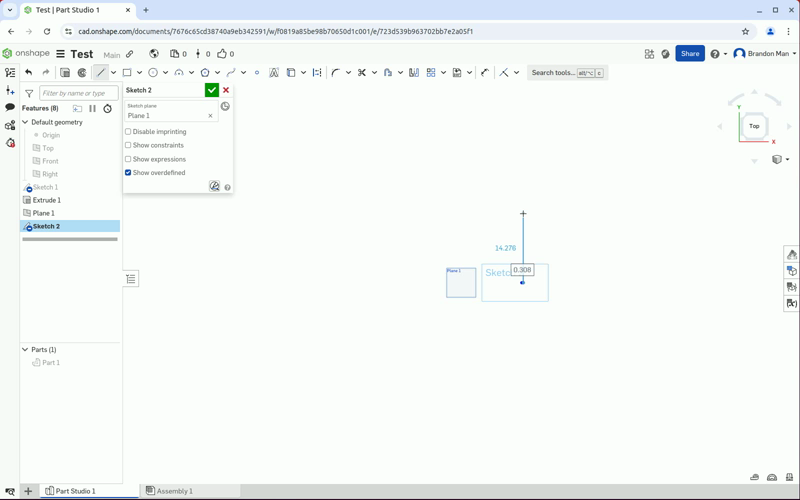
click(523, 213)
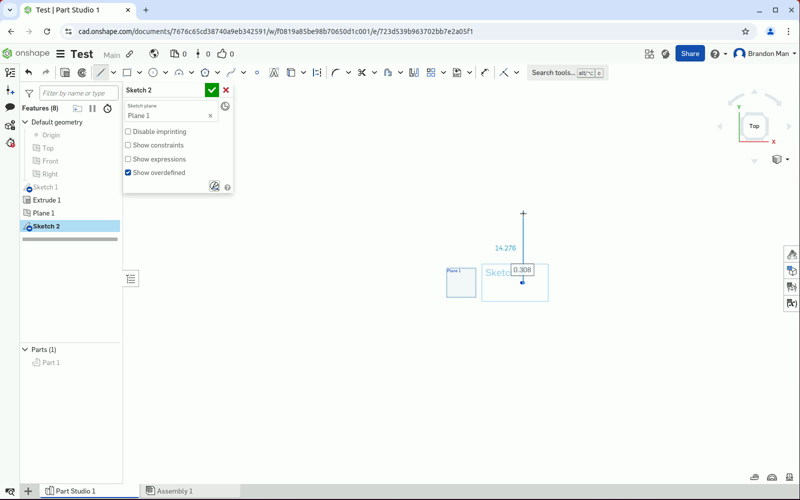
key_up(shift)
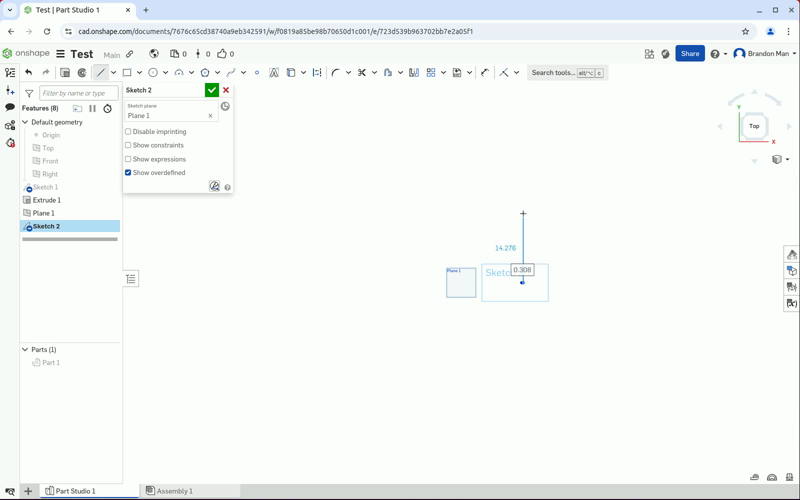
key_down(shift)
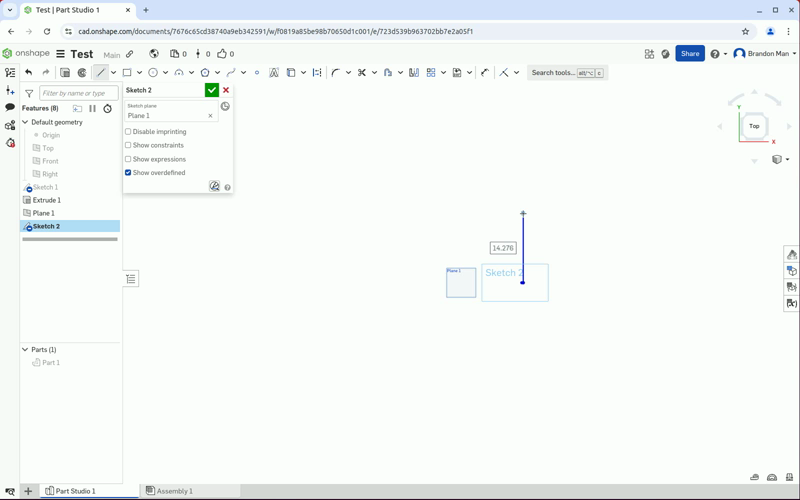
mouse_move(553, 213)
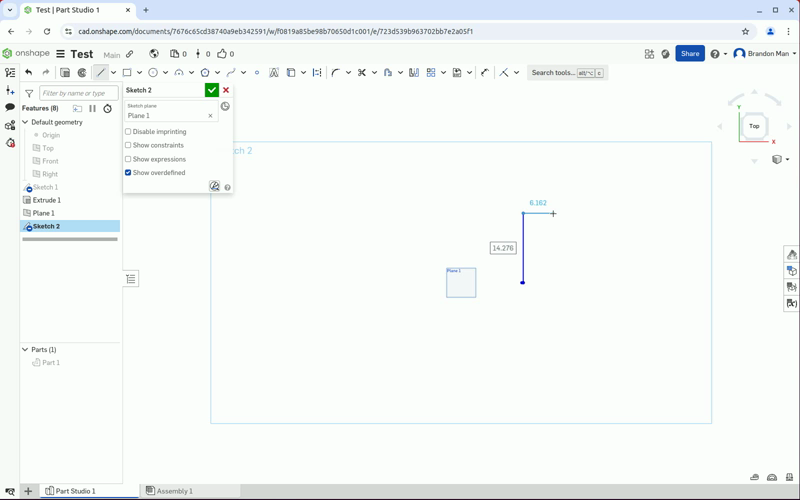
mouse_move(521, 213)
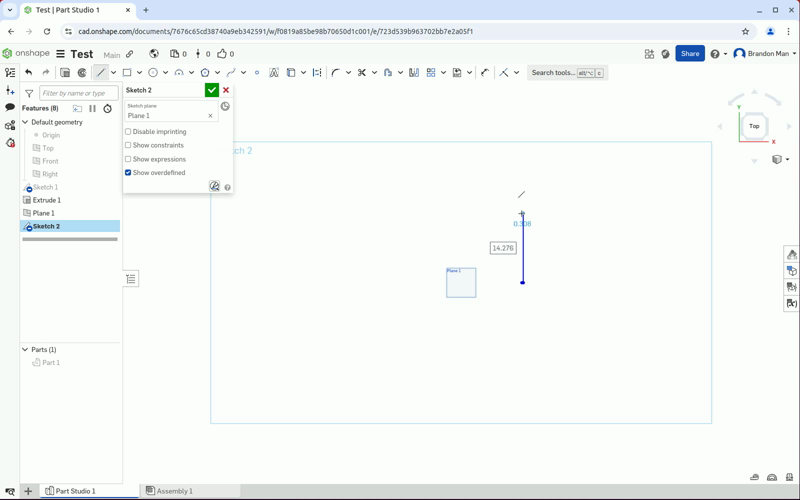
scroll(6)
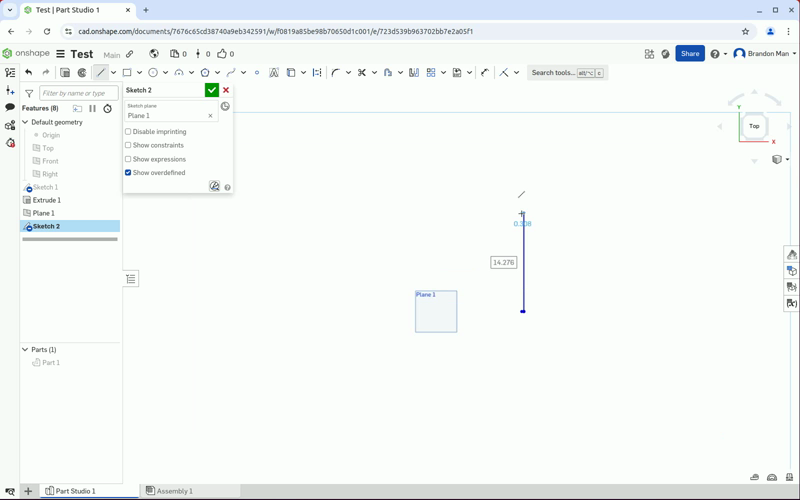
scroll(6)
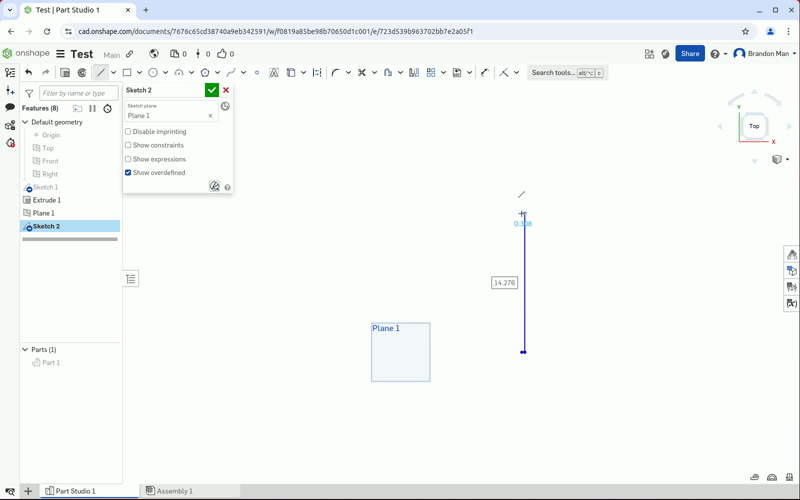
scroll(6)
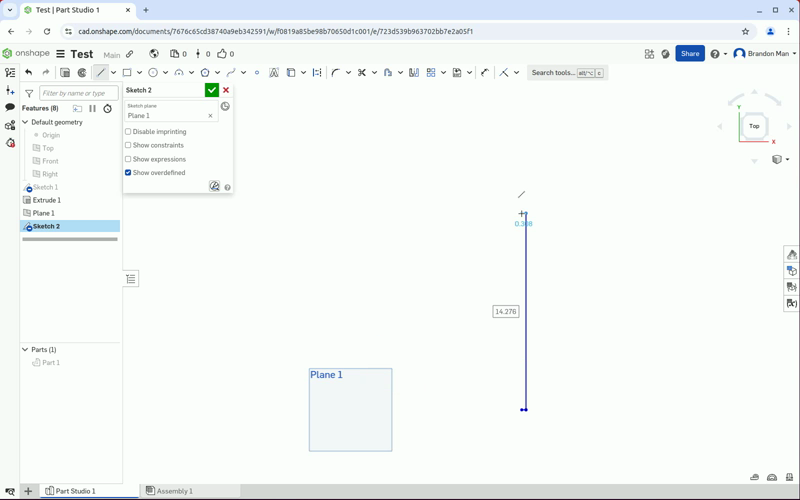
scroll(6)
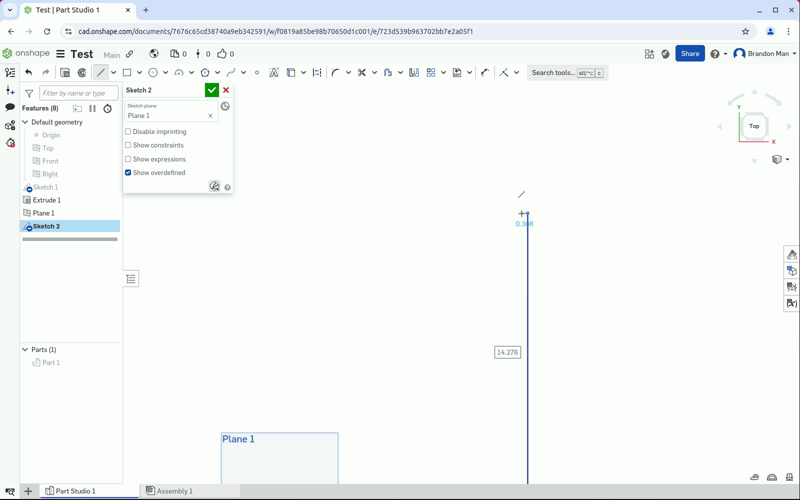
scroll(6)
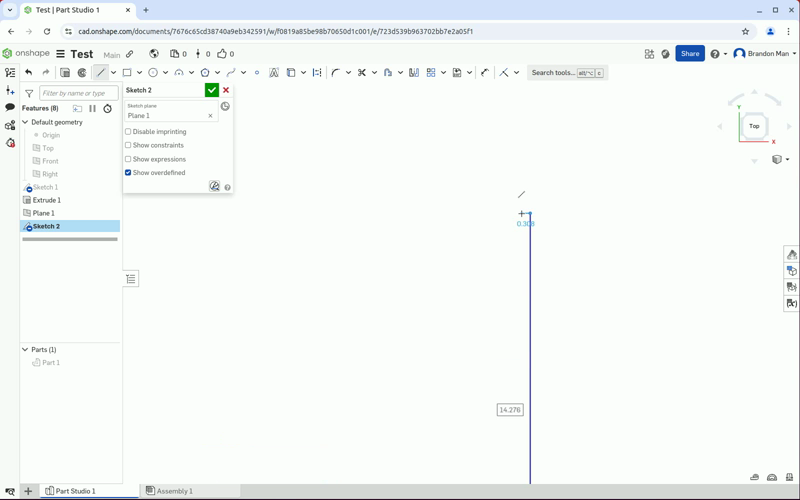
scroll(6)
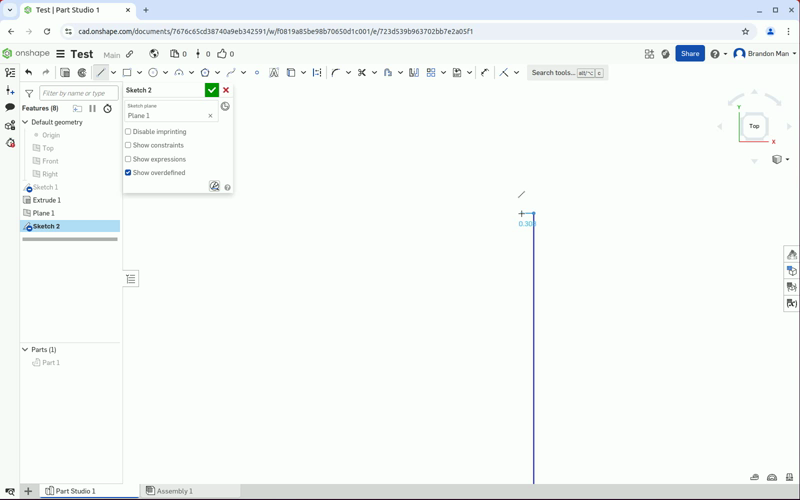
scroll(6)
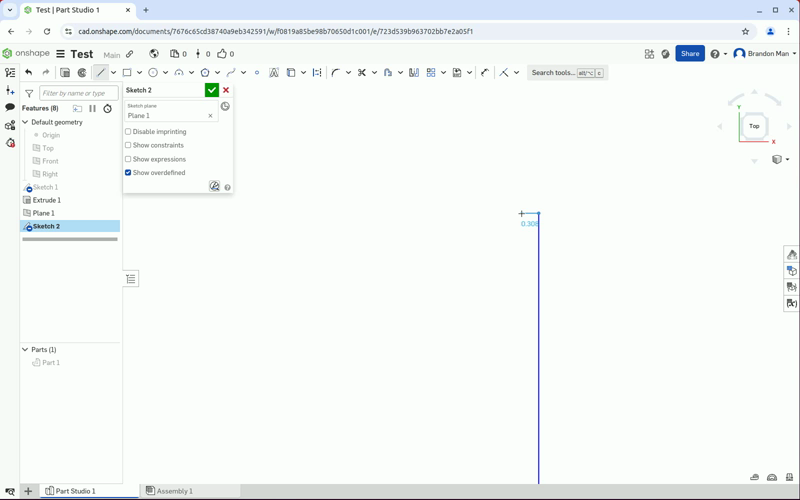
click(521, 213)
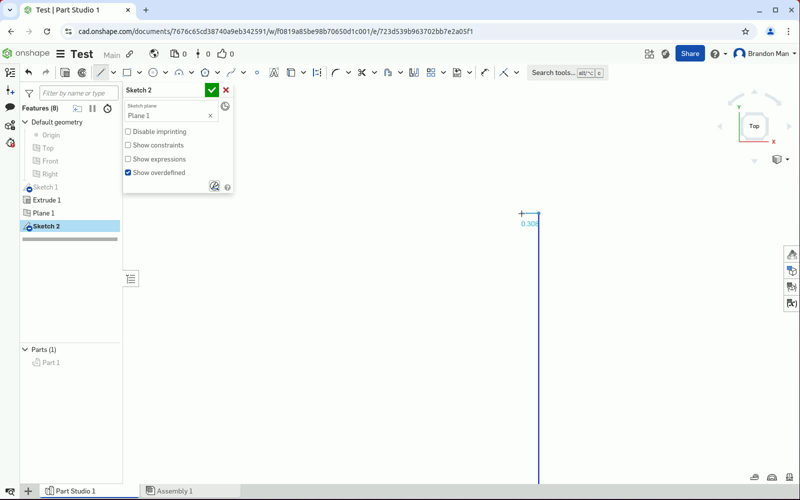
scroll(-6)
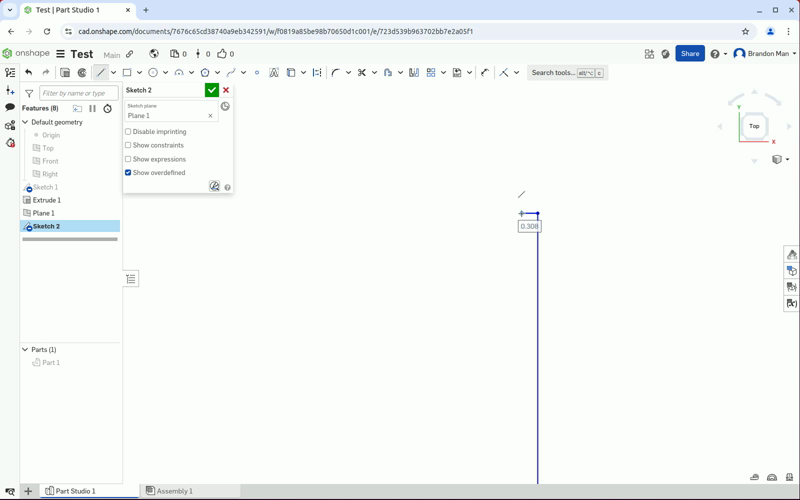
scroll(-6)
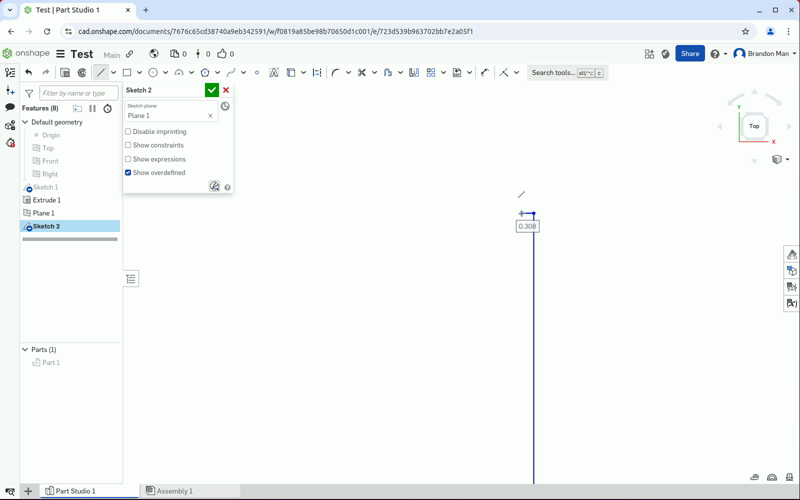
scroll(-6)
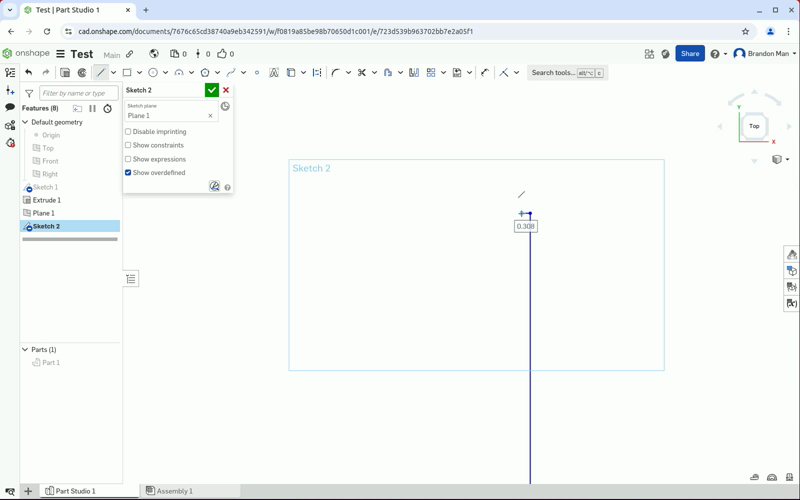
scroll(-6)
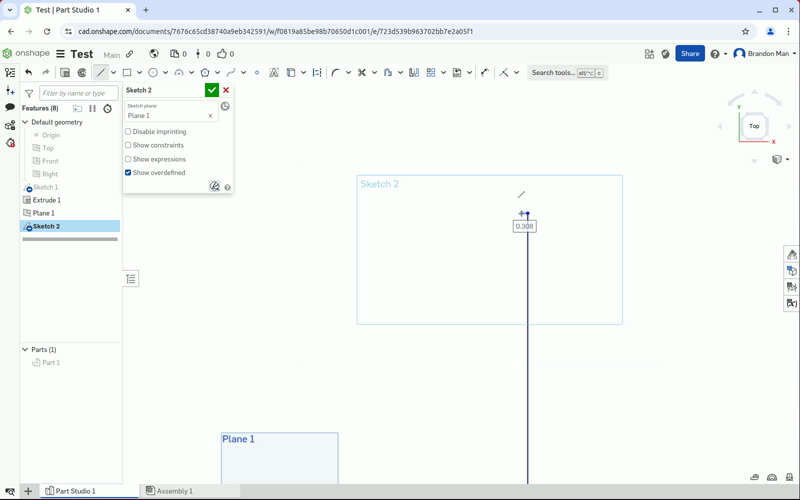
scroll(-6)
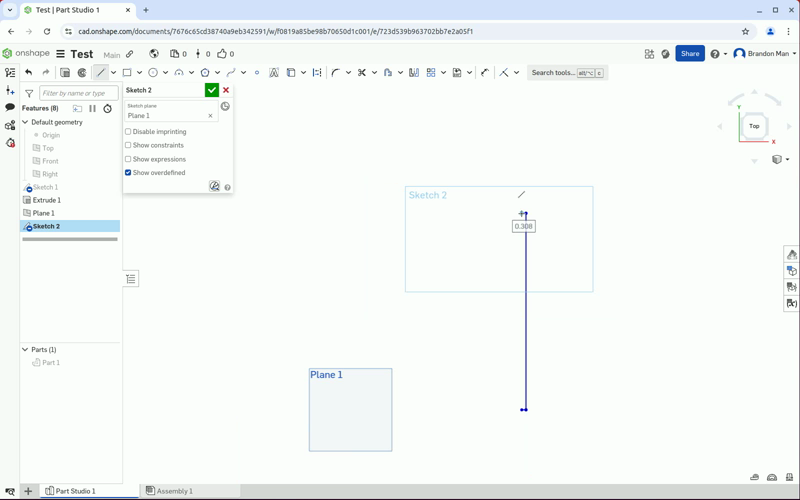
scroll(-6)
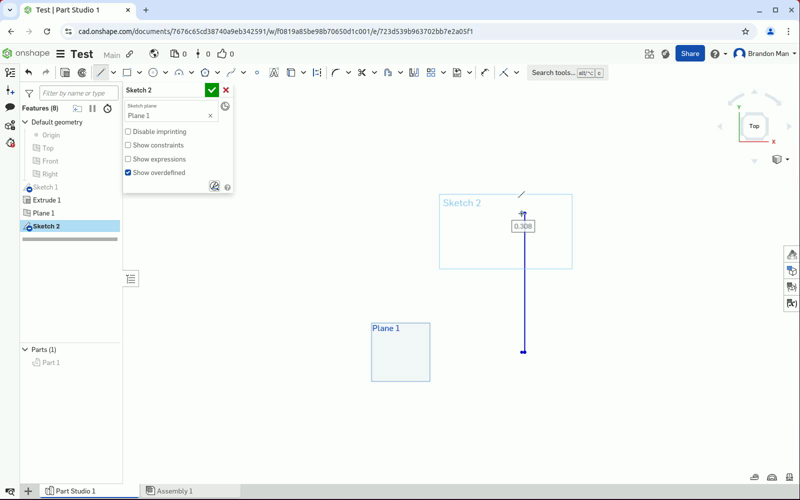
scroll(-6)
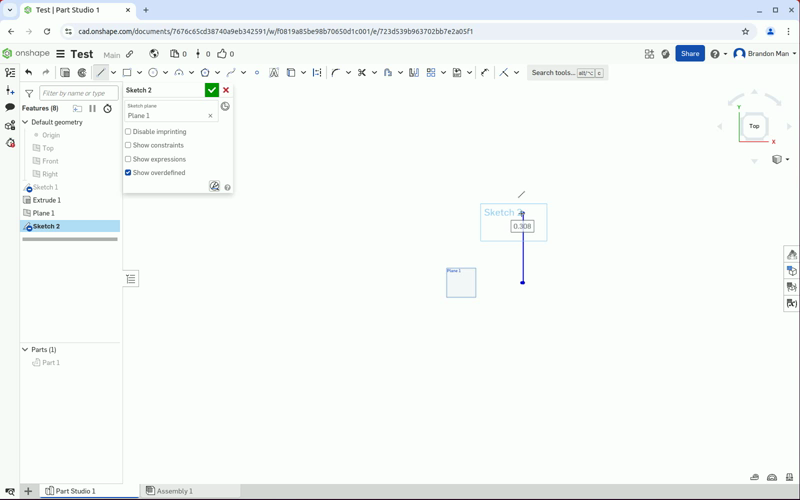
key_up(shift)
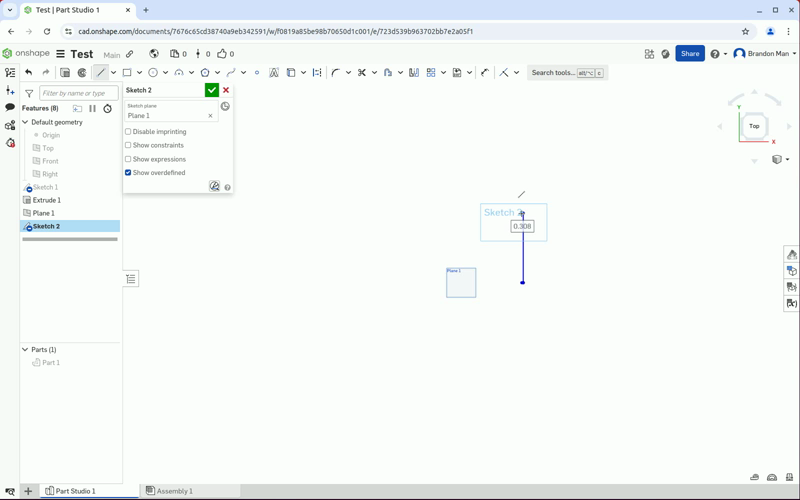
key_down(shift)
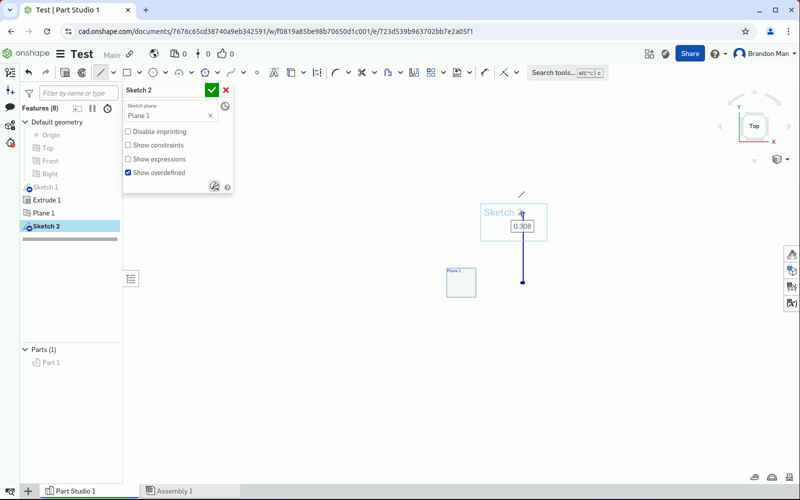
mouse_move(521, 282)
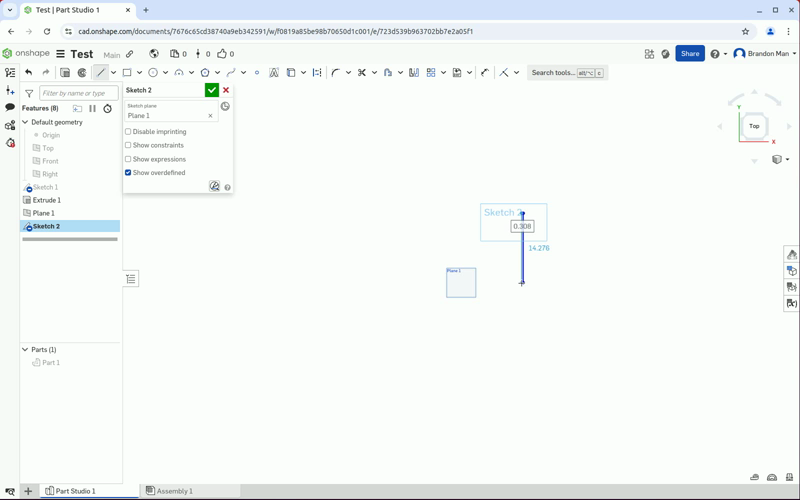
scroll(6)
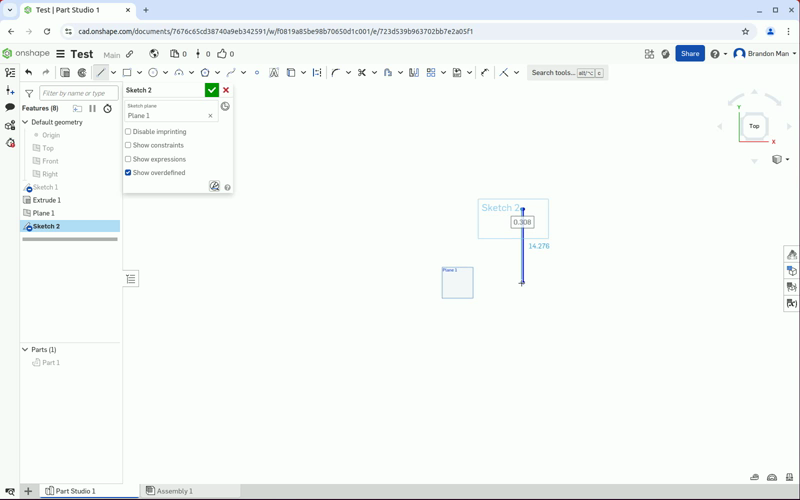
scroll(6)
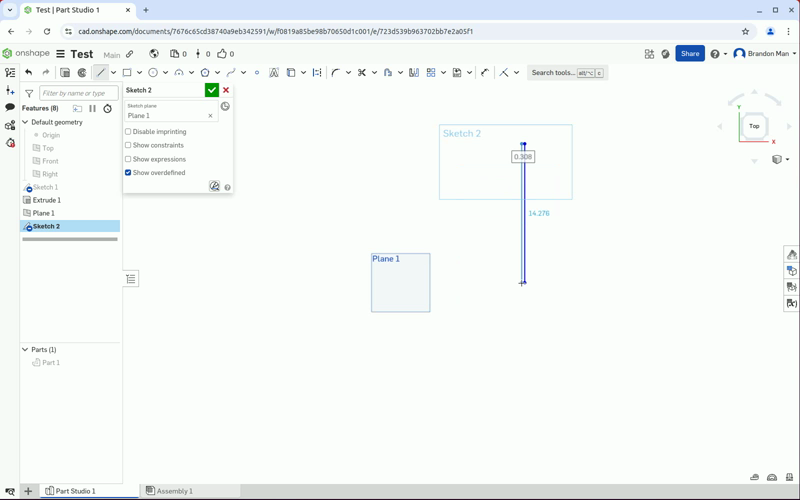
scroll(6)
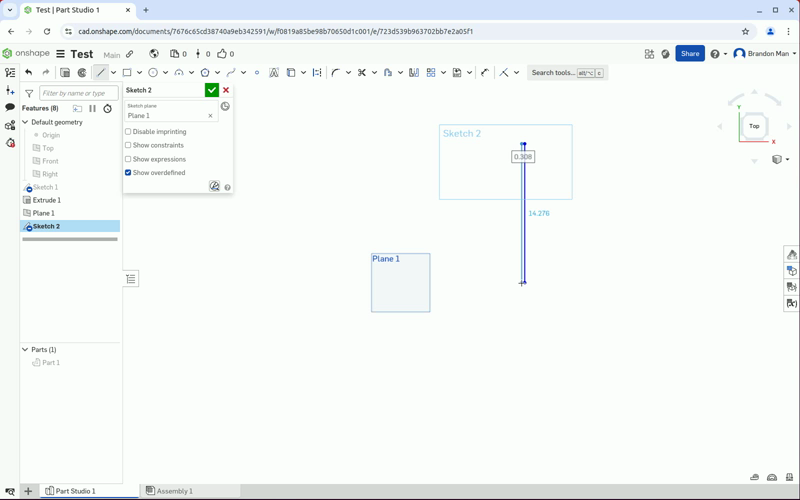
scroll(6)
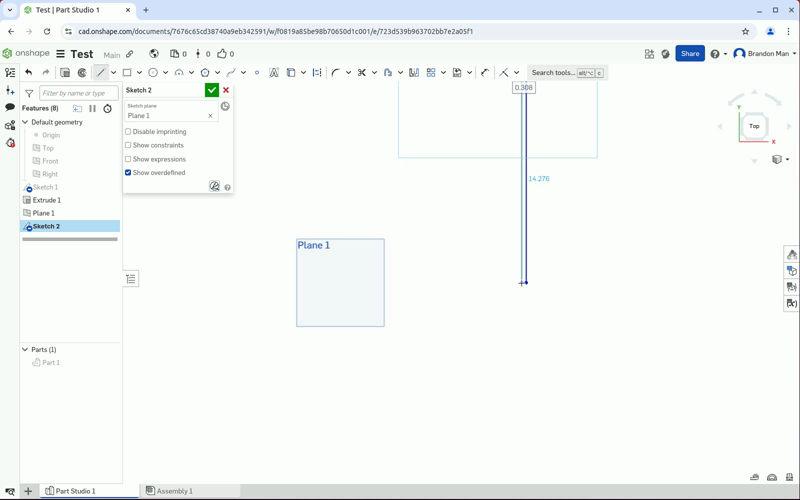
scroll(6)
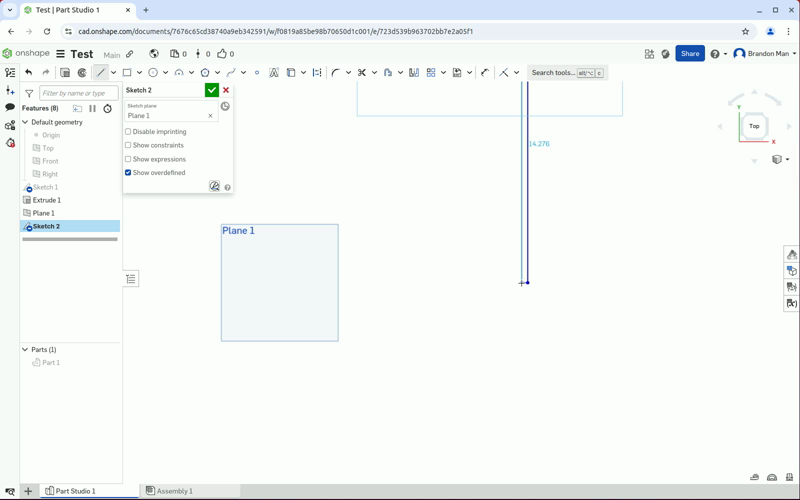
scroll(6)
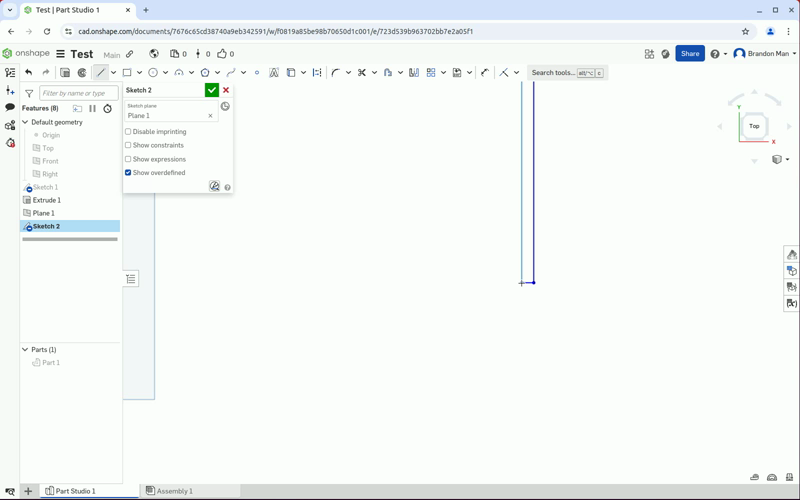
scroll(6)
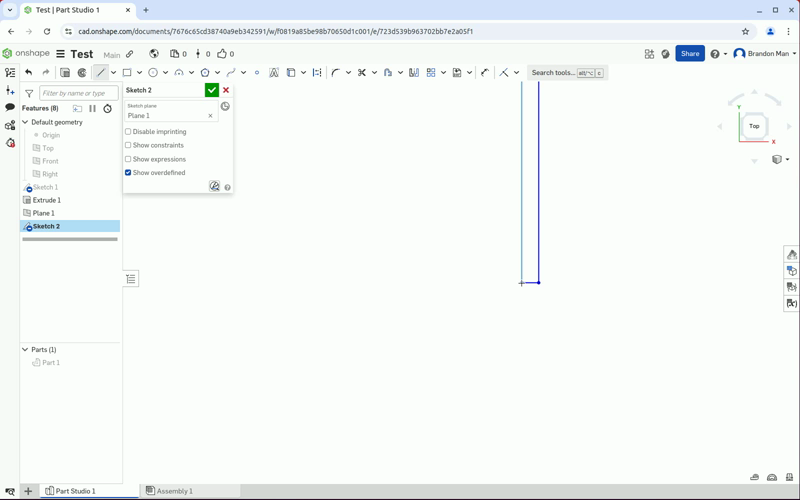
key_up(shift)
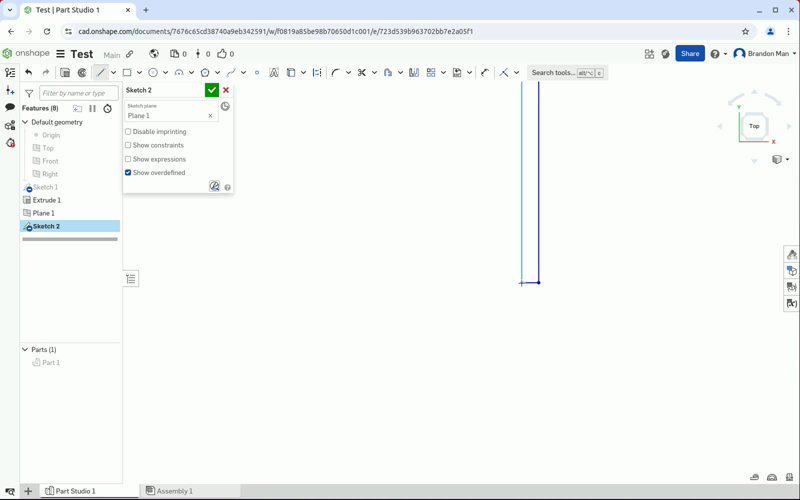
click(521, 282)
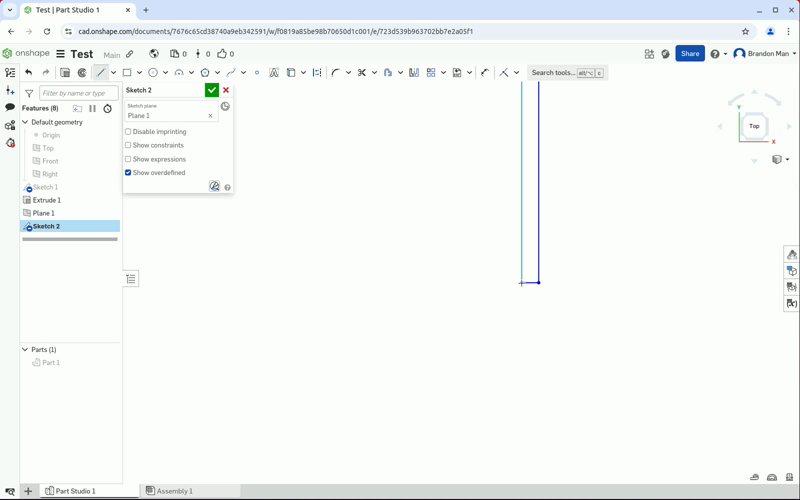
scroll(-6)
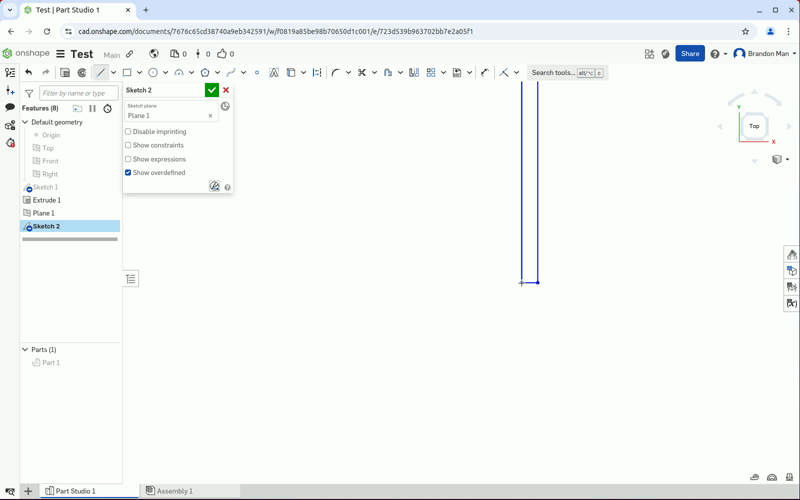
scroll(-6)
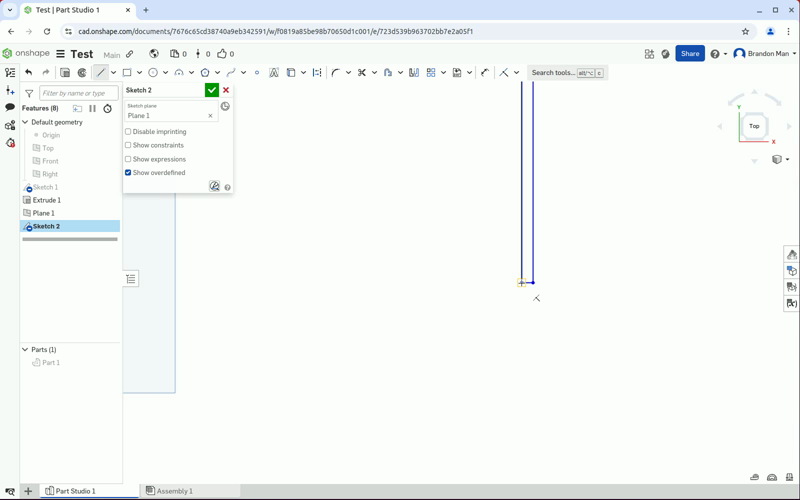
scroll(-6)
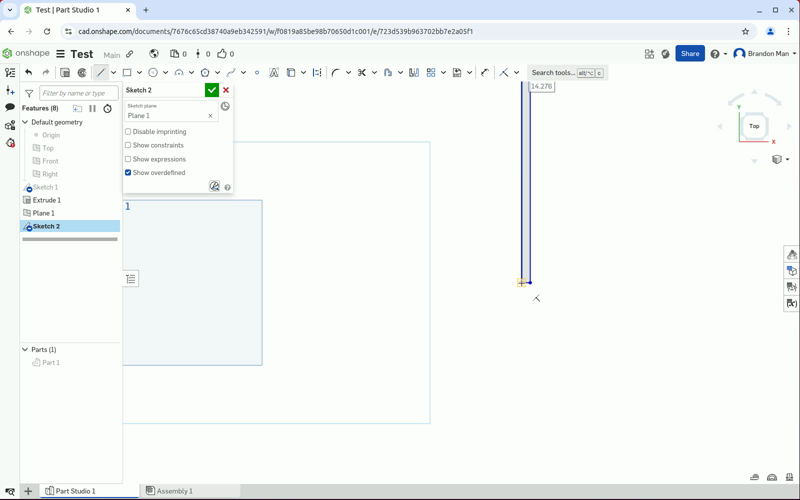
scroll(-6)
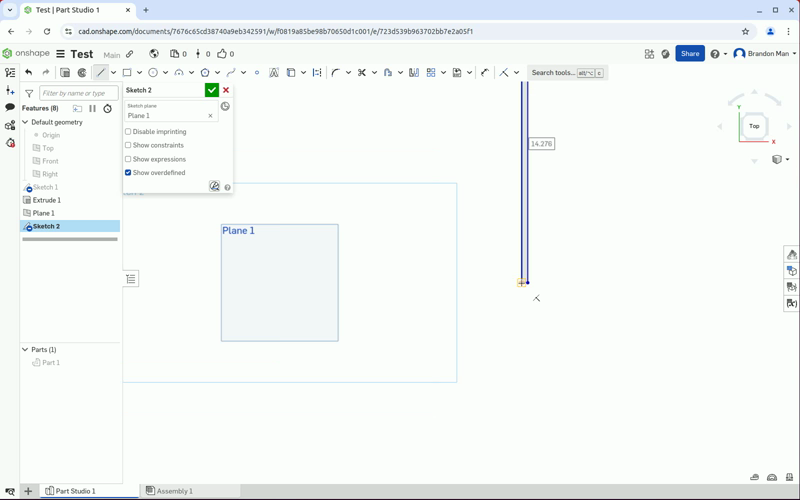
scroll(-6)
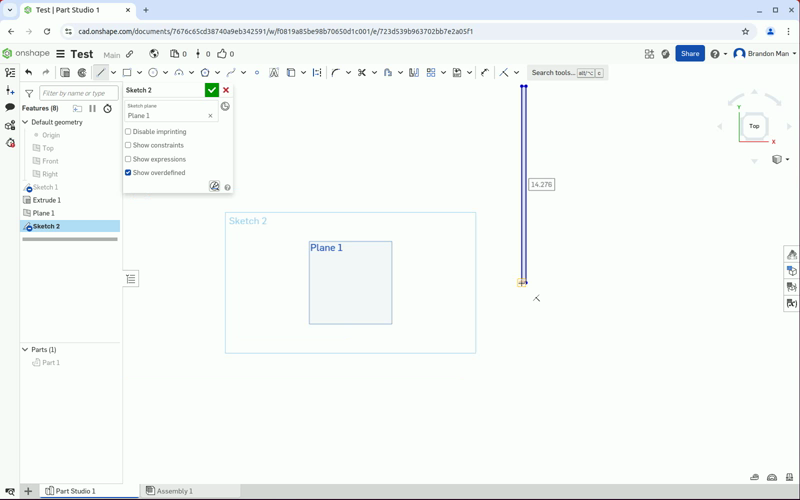
scroll(-6)
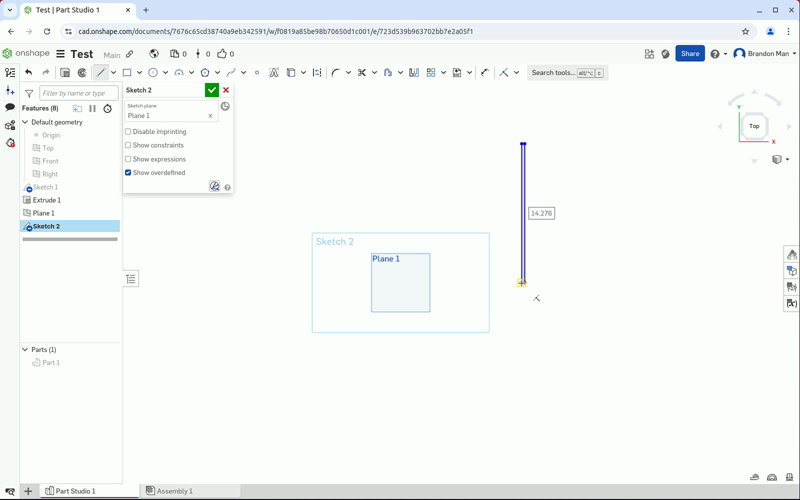
scroll(-6)
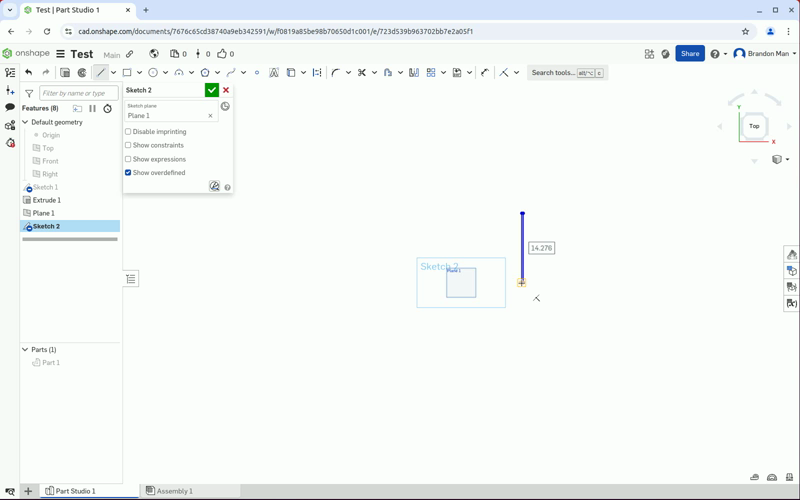
key(esc)
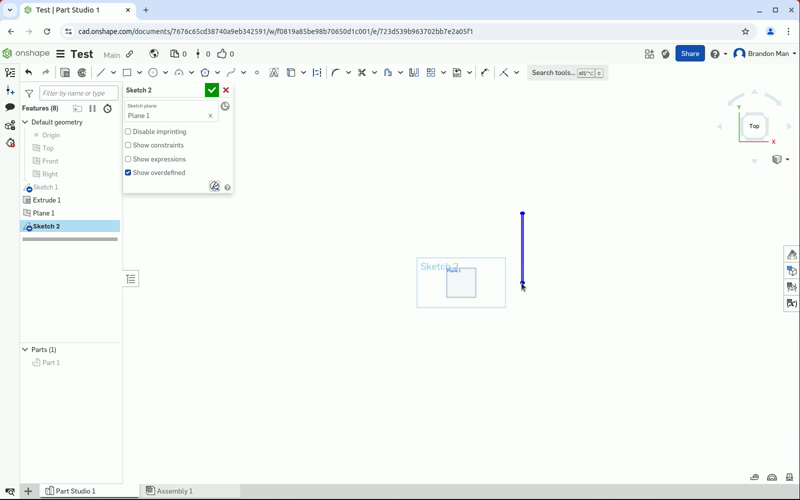
mouse_move(522, 218)
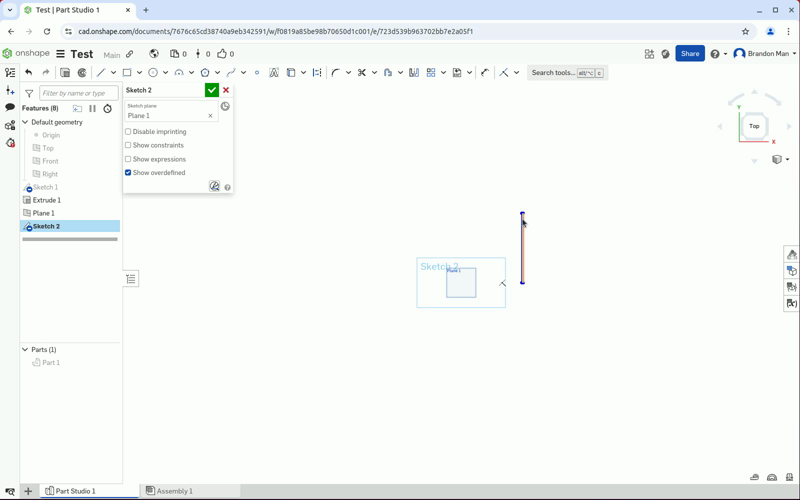
scroll(6)
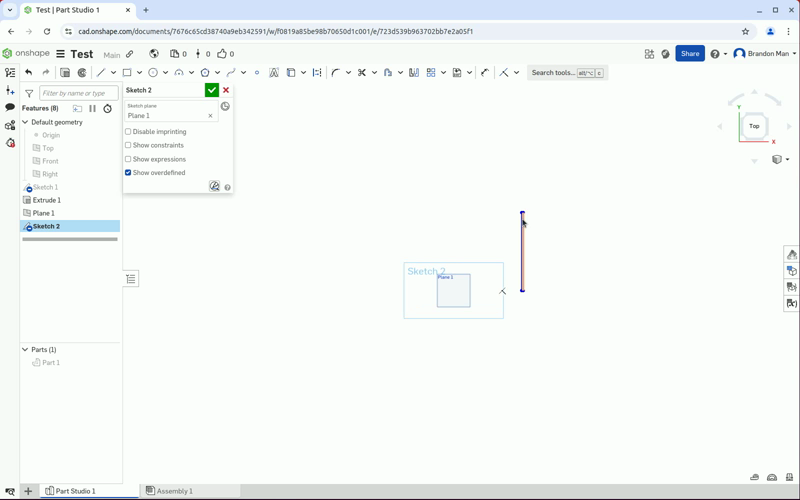
scroll(6)
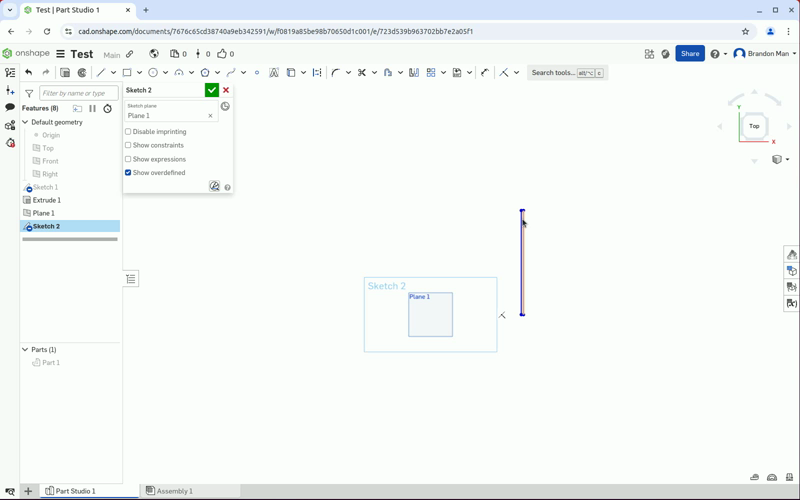
scroll(6)
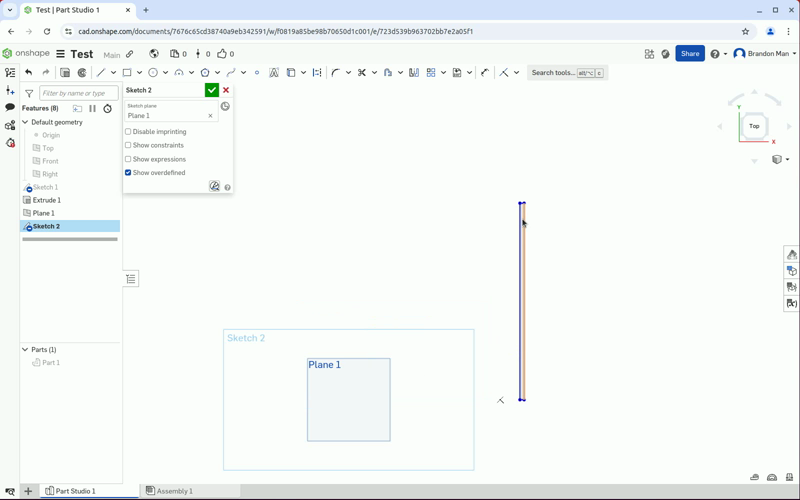
scroll(6)
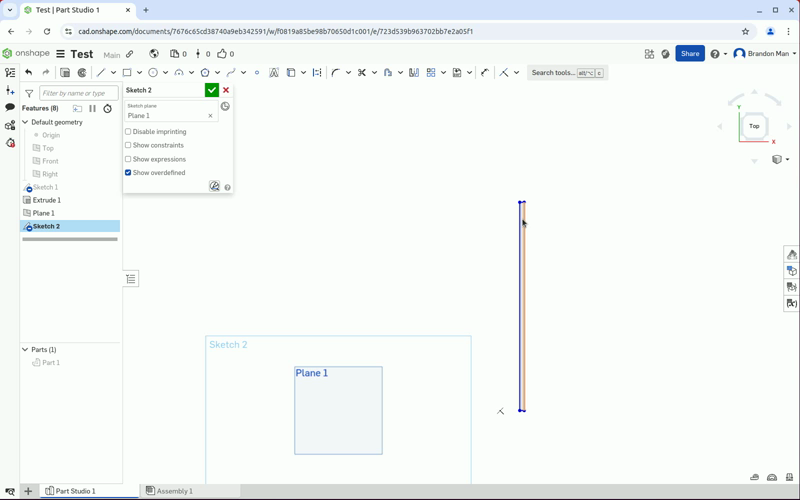
scroll(6)
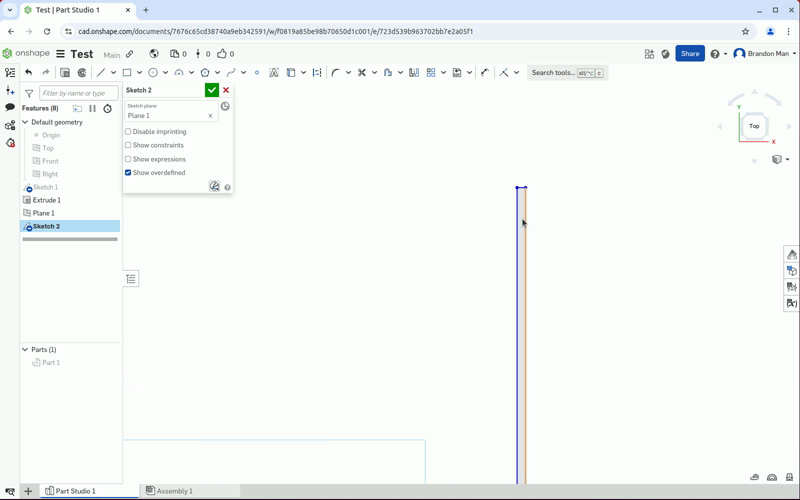
scroll(6)
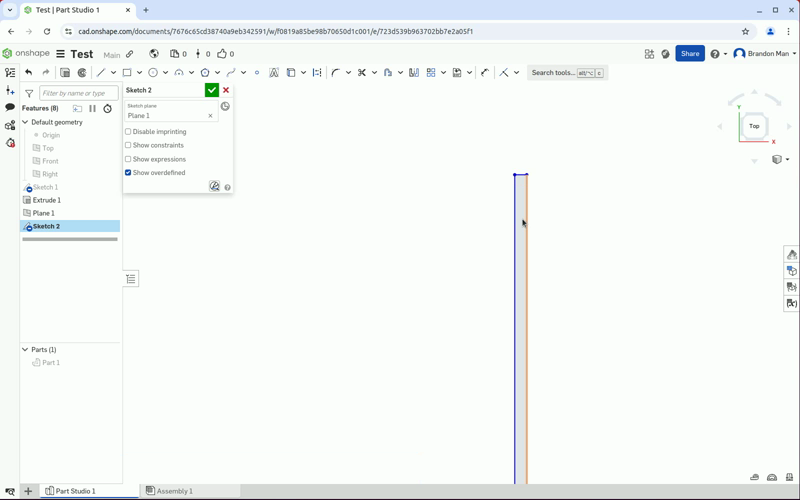
scroll(6)
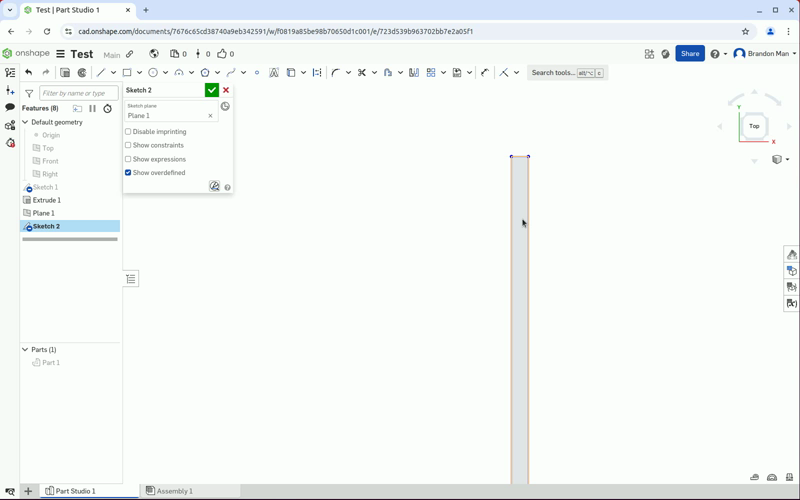
click(522, 218)
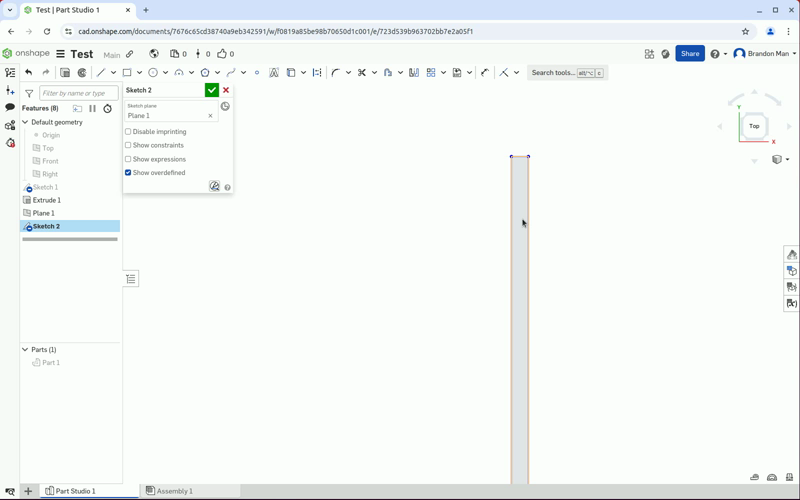
scroll(-6)
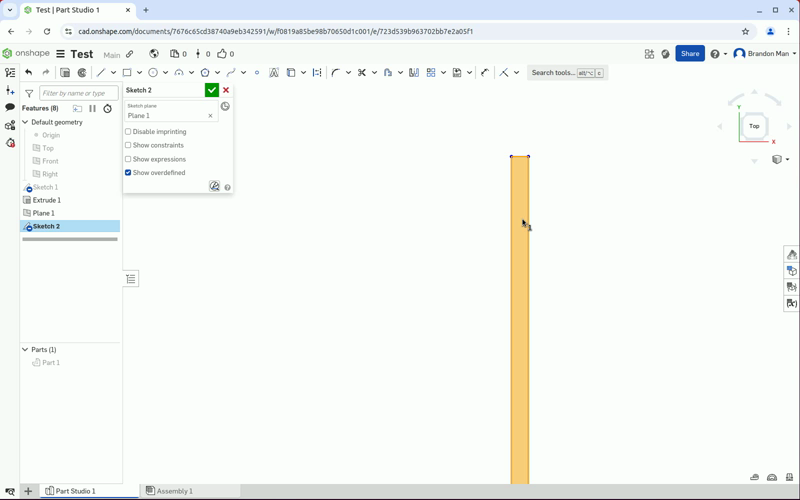
scroll(-6)
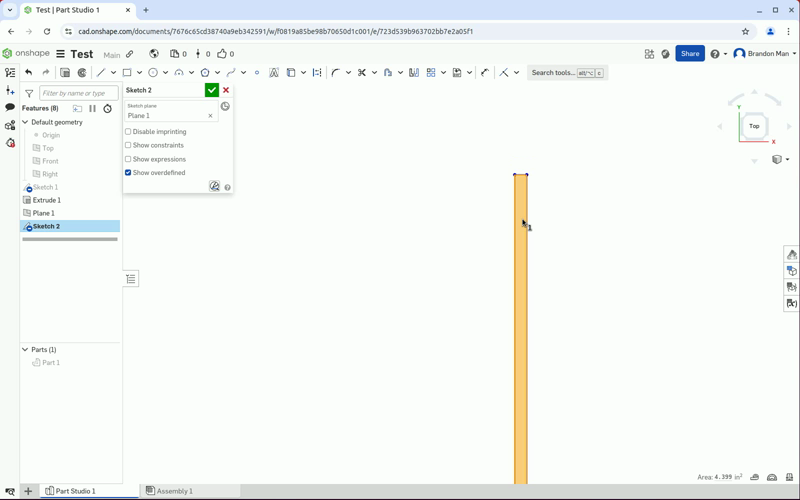
scroll(-6)
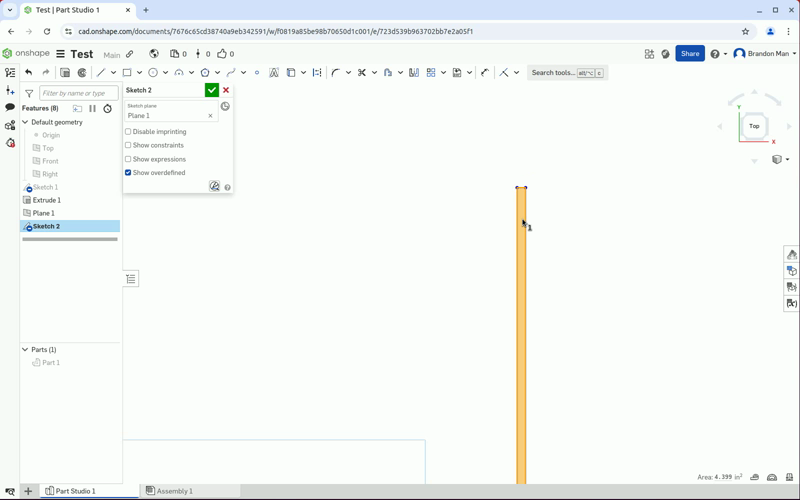
scroll(-6)
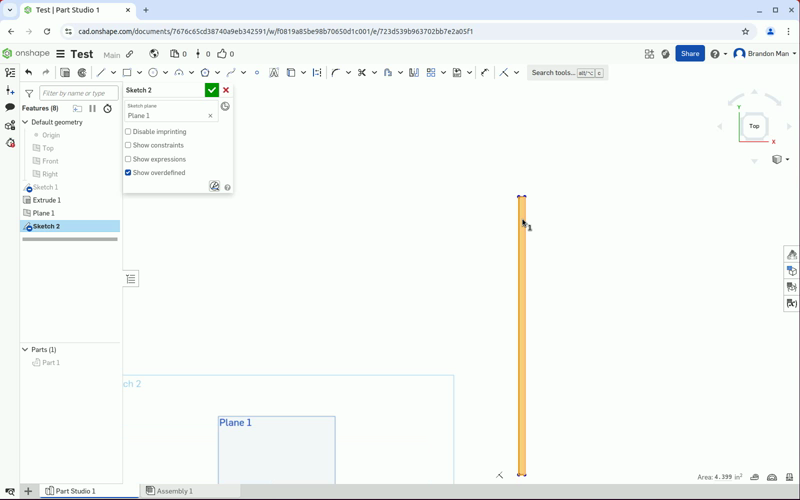
scroll(-6)
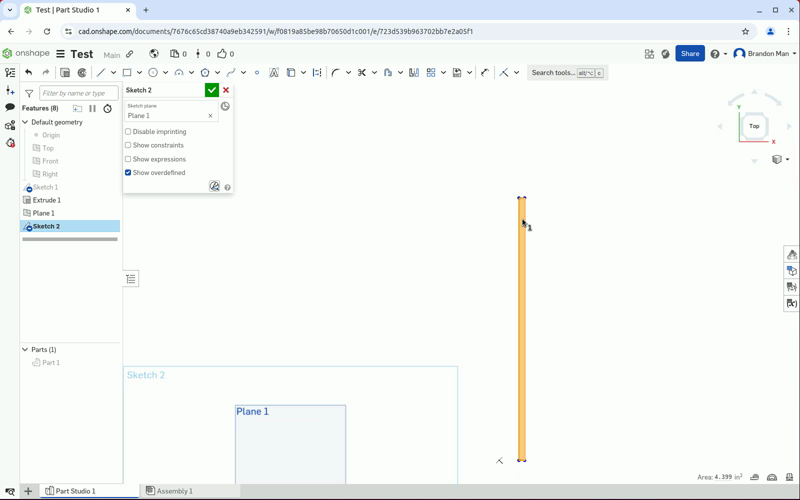
scroll(-6)
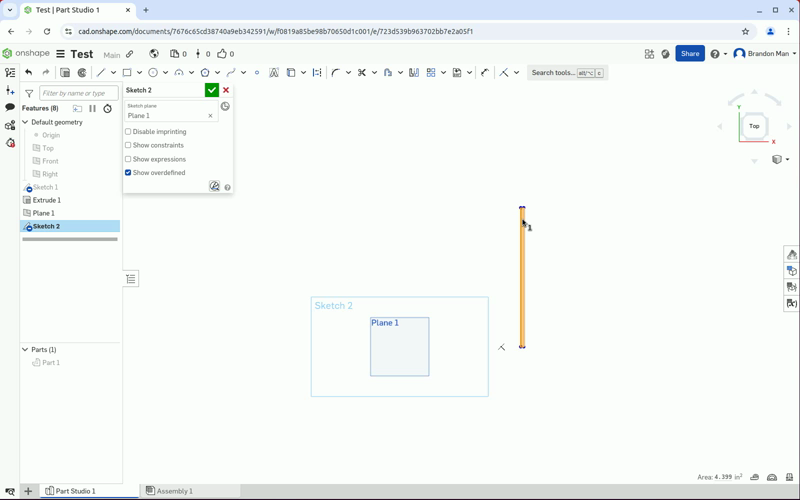
scroll(-6)
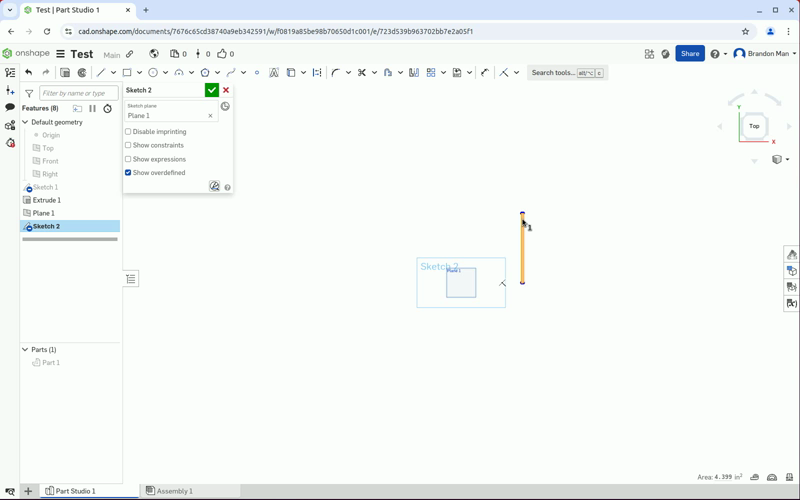
mouse_move(73, 352)
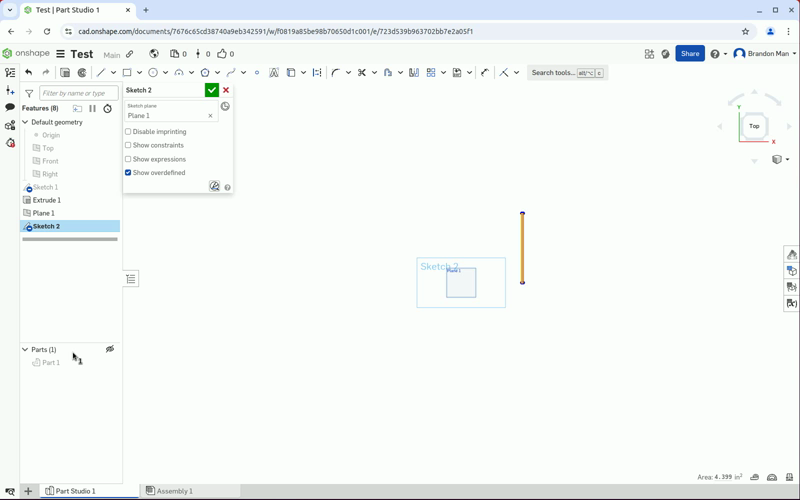
key(shift+y)
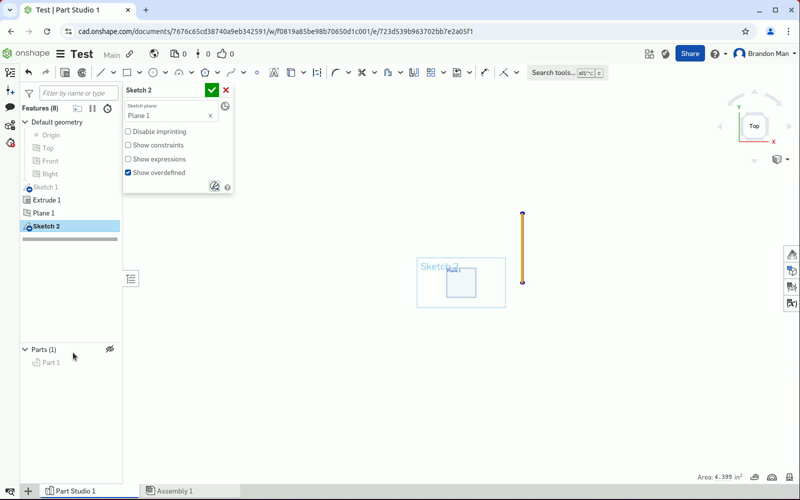
key(shift+e)
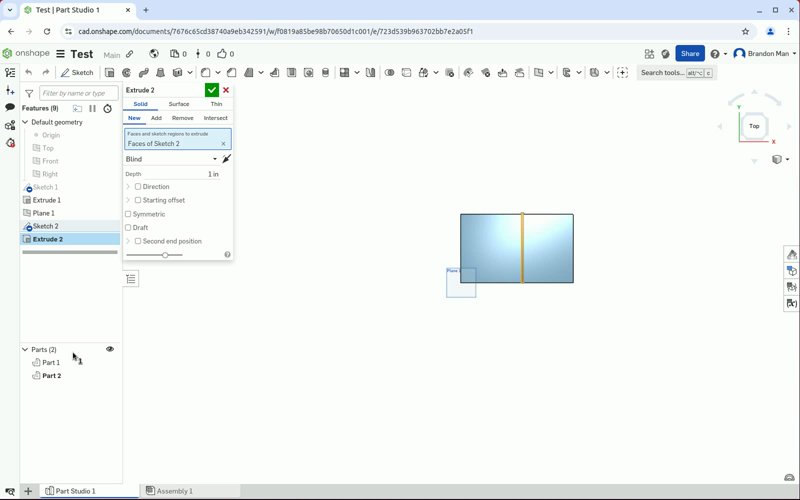
mouse_move(143, 106)
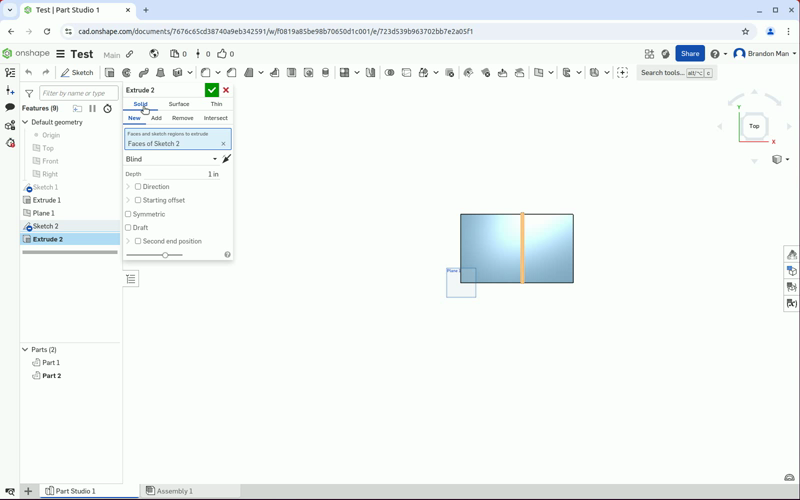
click(143, 106)
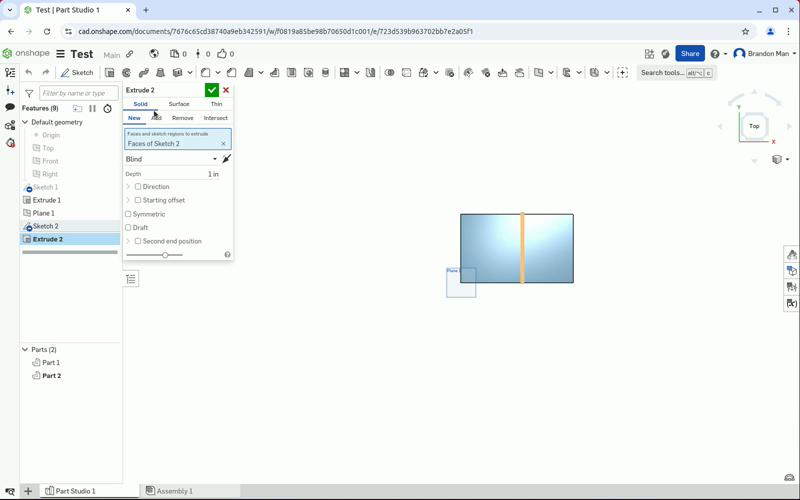
mouse_move(186, 120)
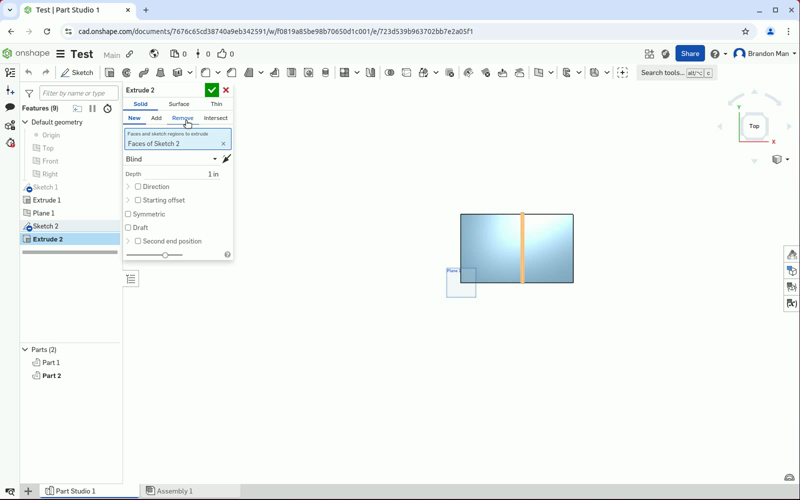
click(186, 120)
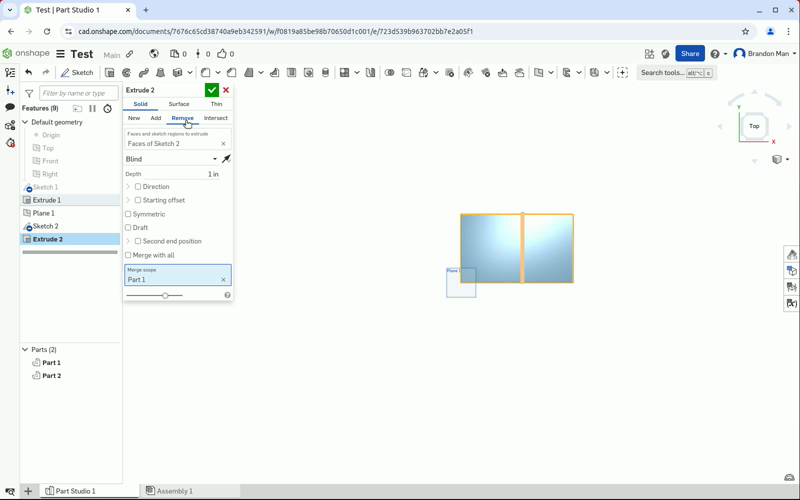
key(tab, 4)
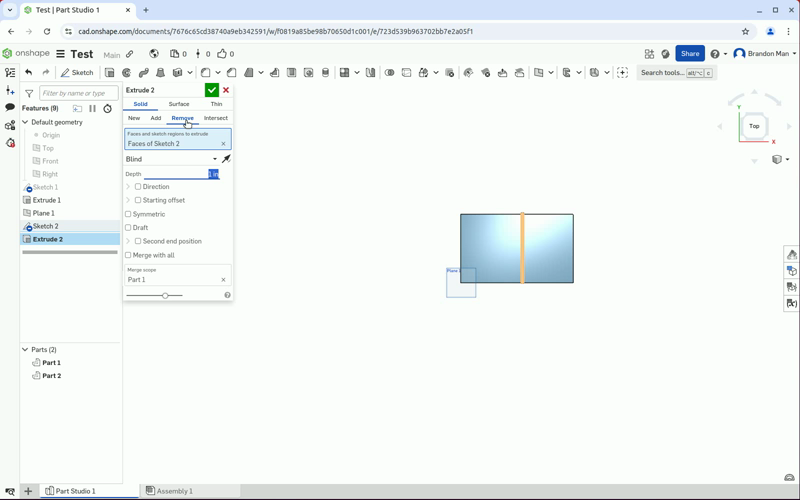
text(0.241)
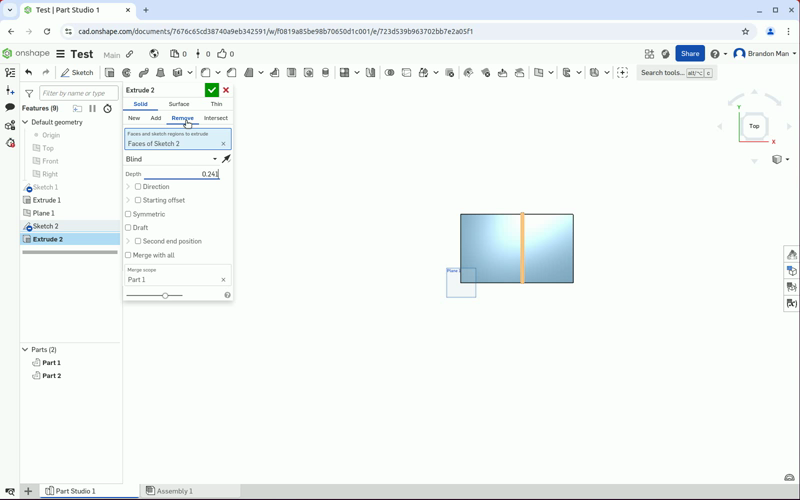
key(tab, 6)
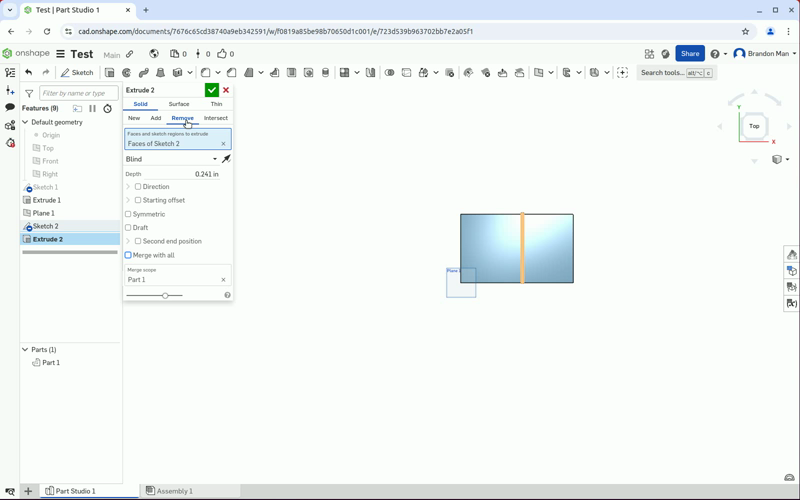
key(space)
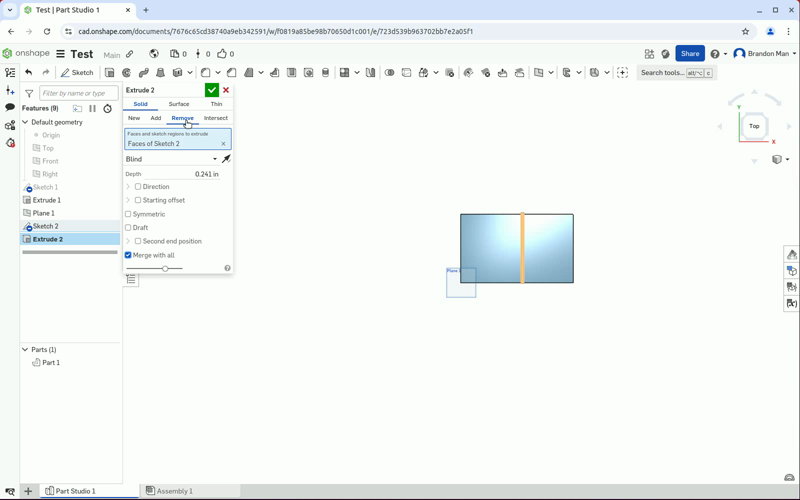
key(enter)
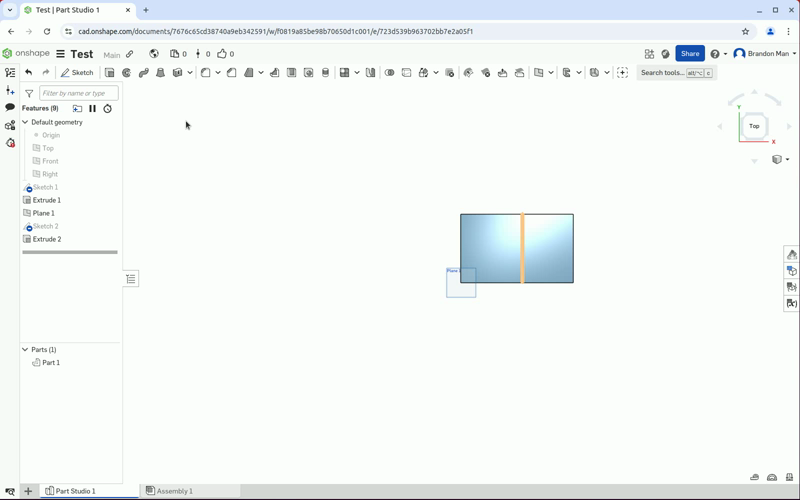
key(shift+h)
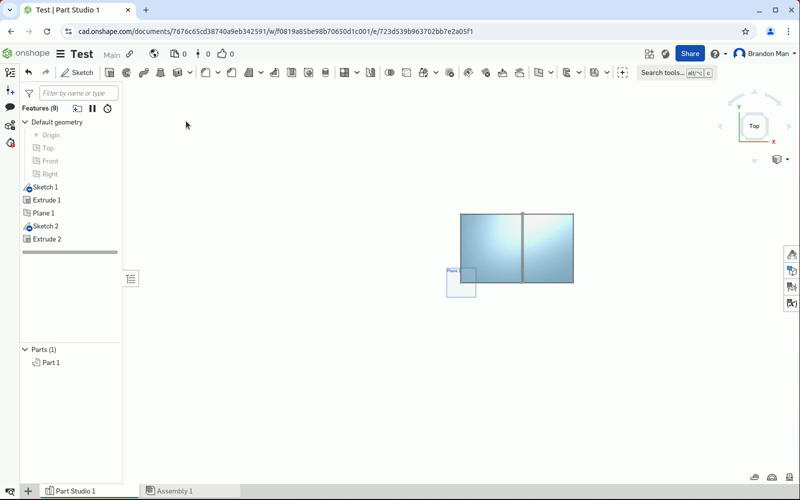
key(shift+h)
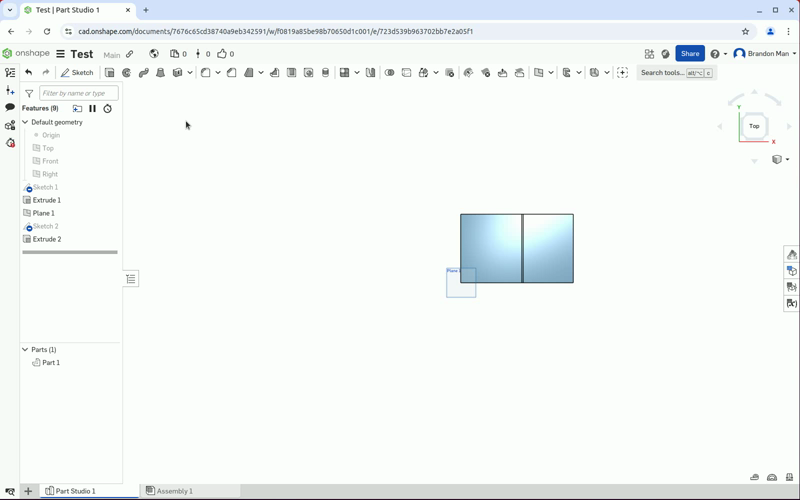
mouse_move(73, 189)
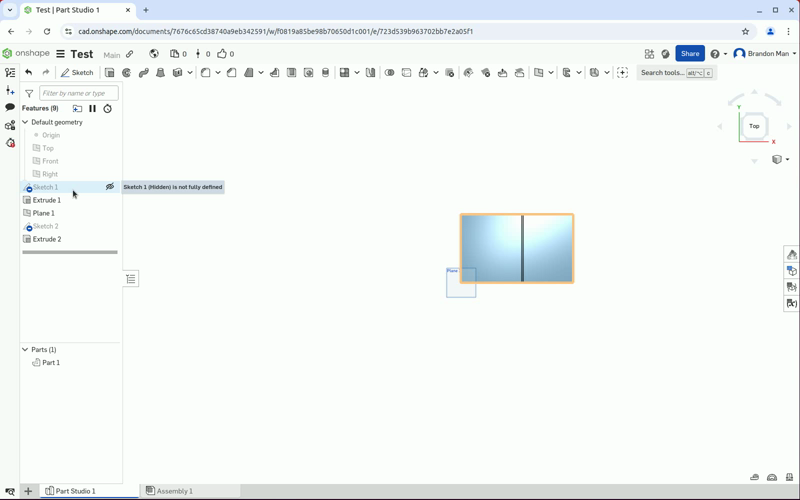
click(73, 189)
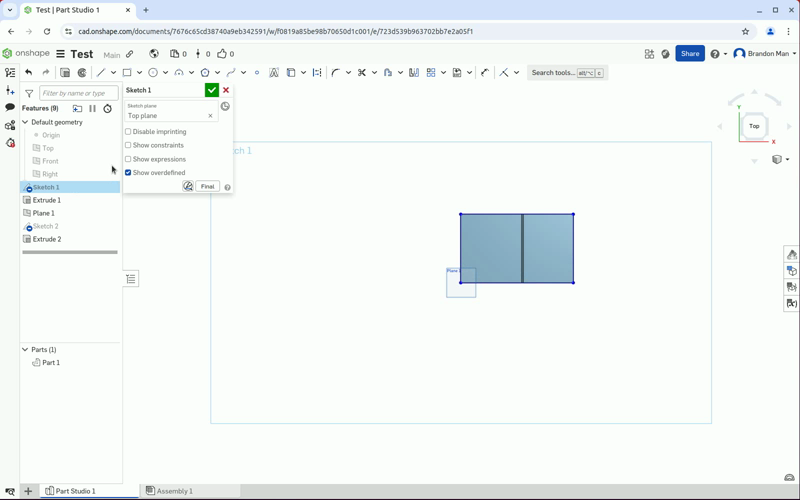
mouse_move(229, 92)
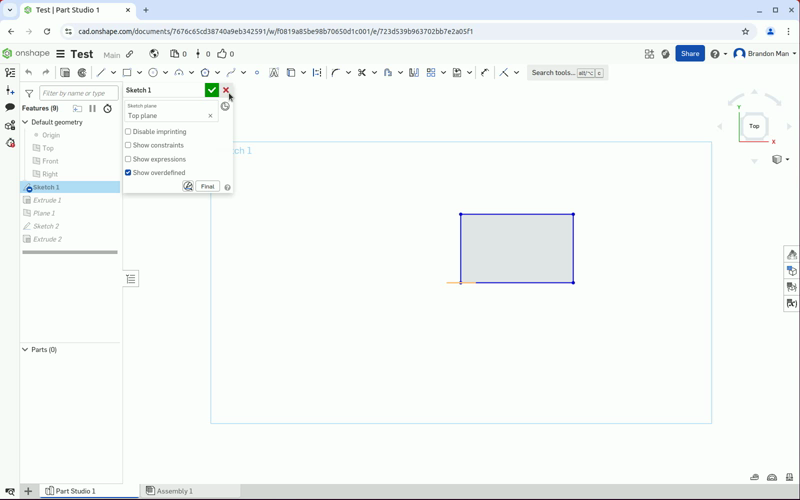
click(229, 92)
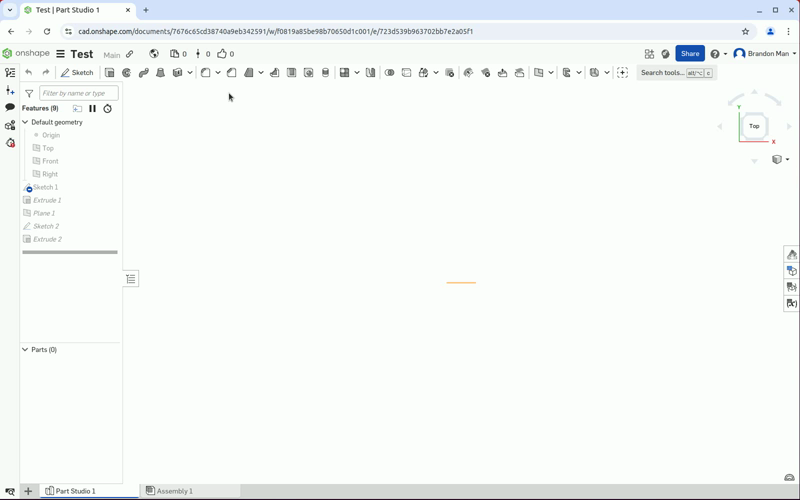
key(shift+s)
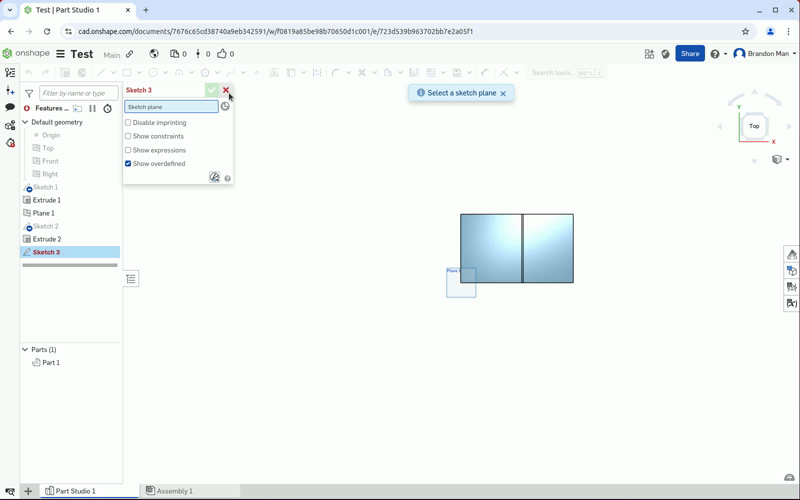
mouse_move(73, 215)
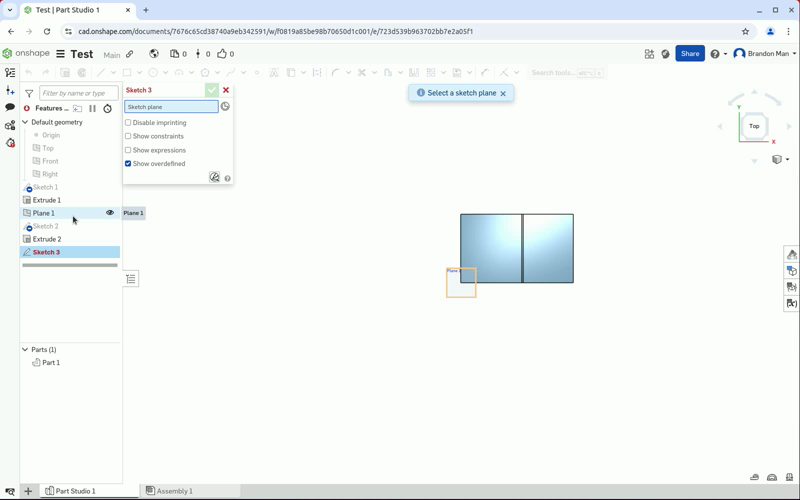
click(73, 215)
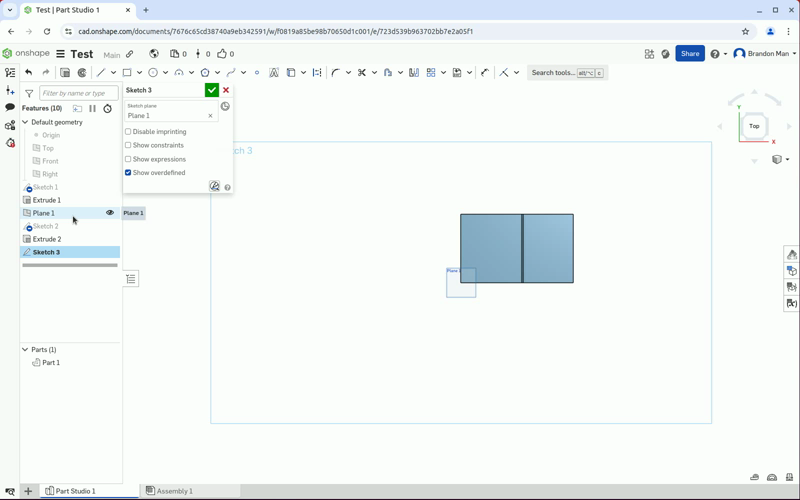
mouse_move(73, 352)
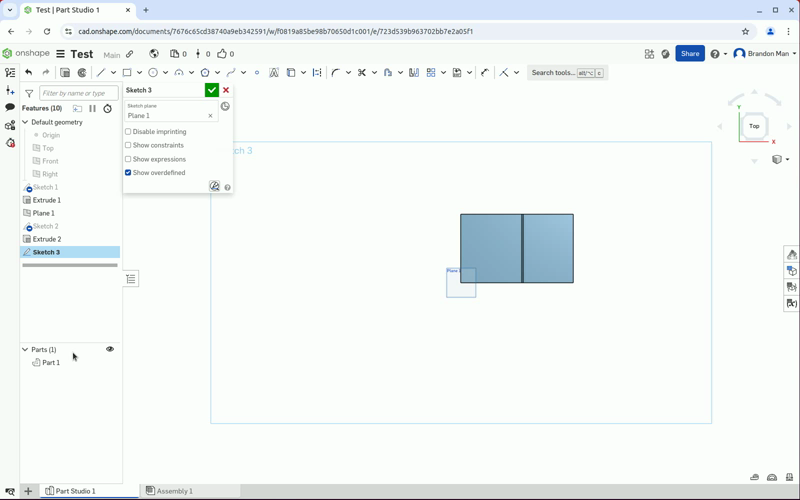
key(y)
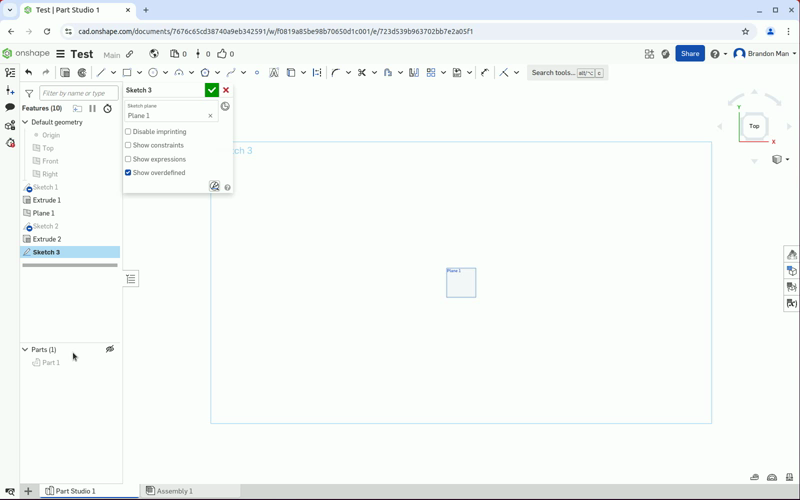
key(l)
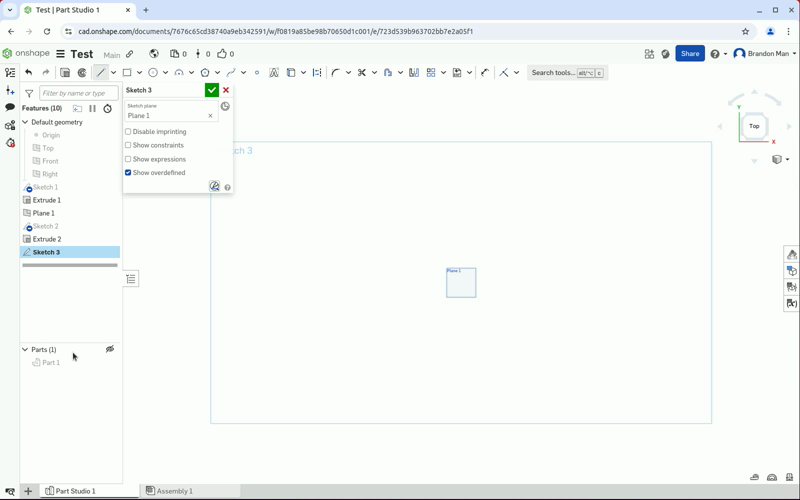
key_down(shift)
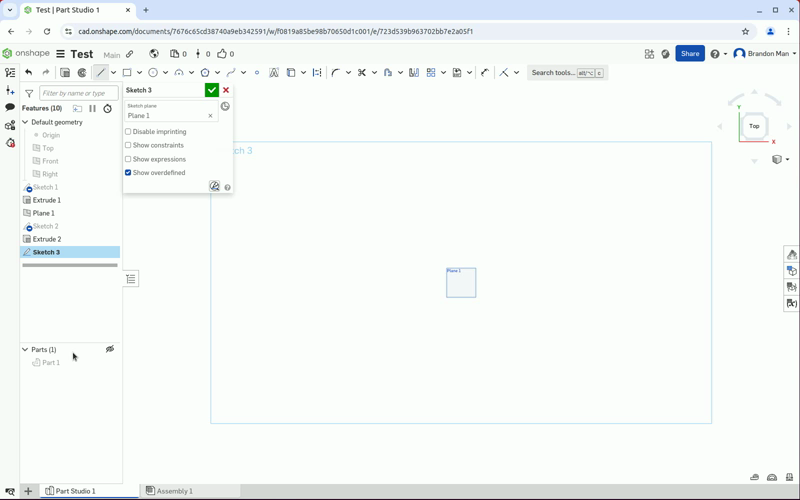
mouse_move(527, 220)
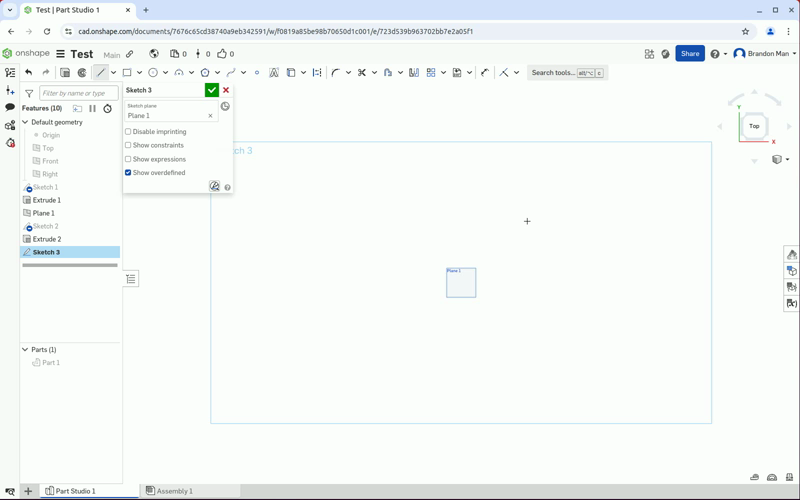
click(527, 220)
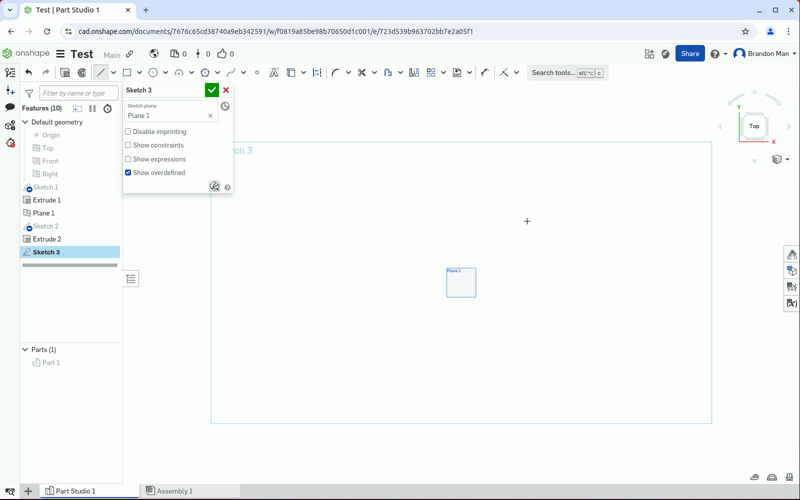
key_up(shift)
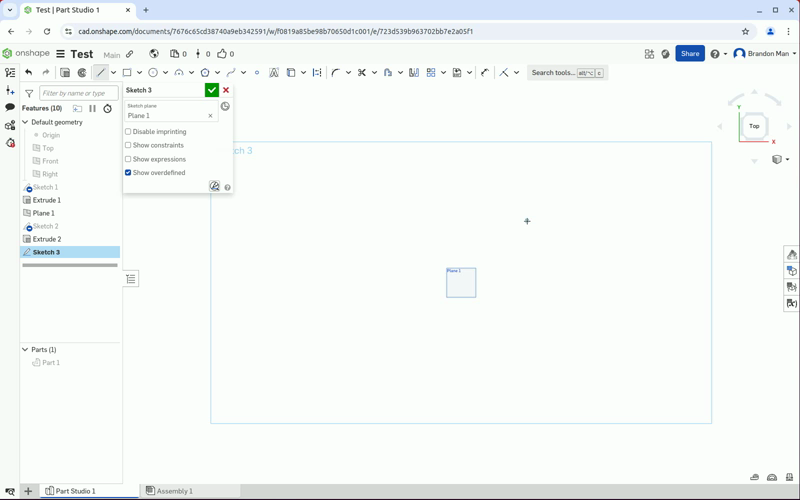
key_down(shift)
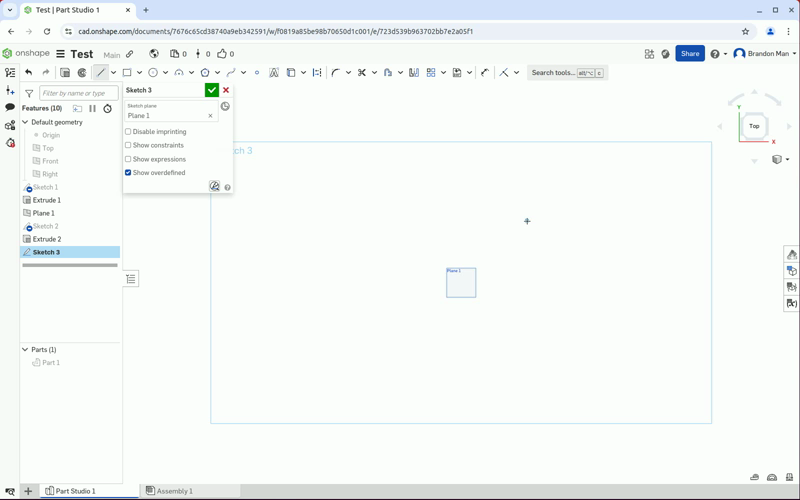
mouse_move(557, 220)
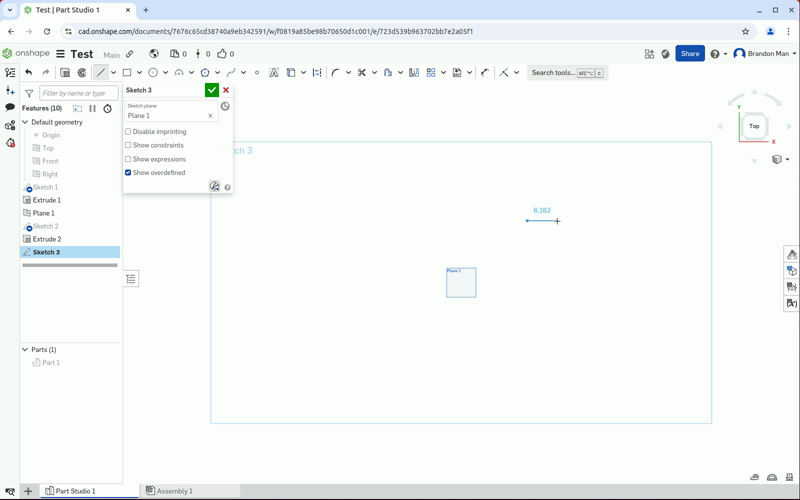
mouse_move(573, 220)
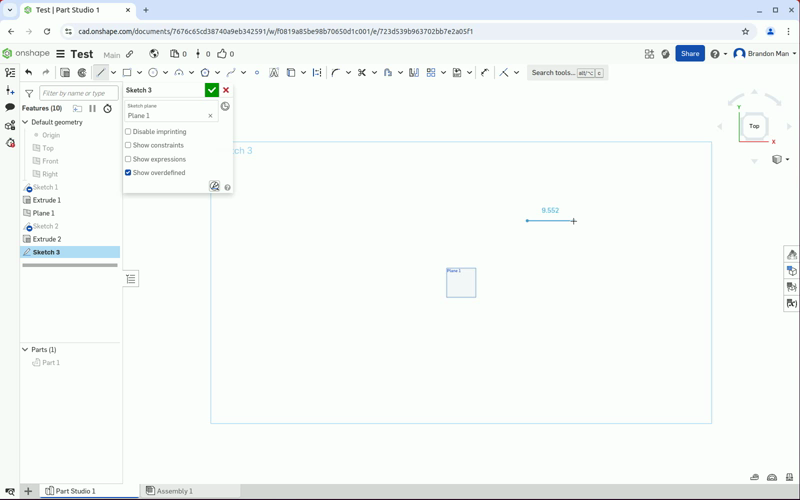
click(573, 220)
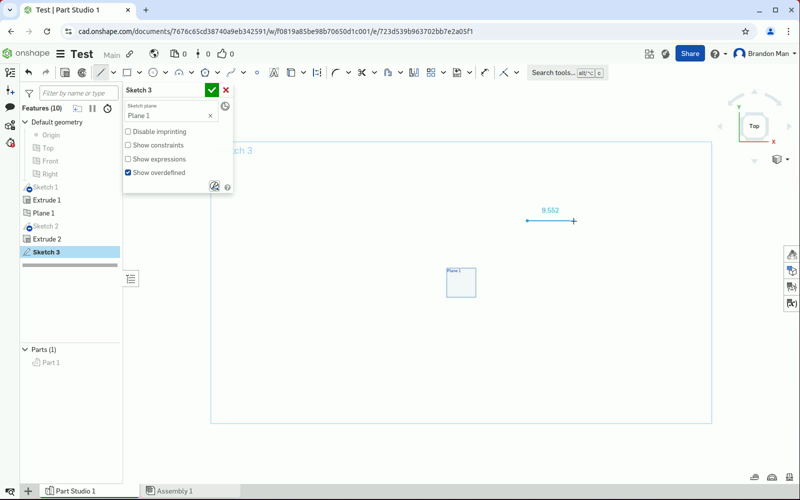
key_up(shift)
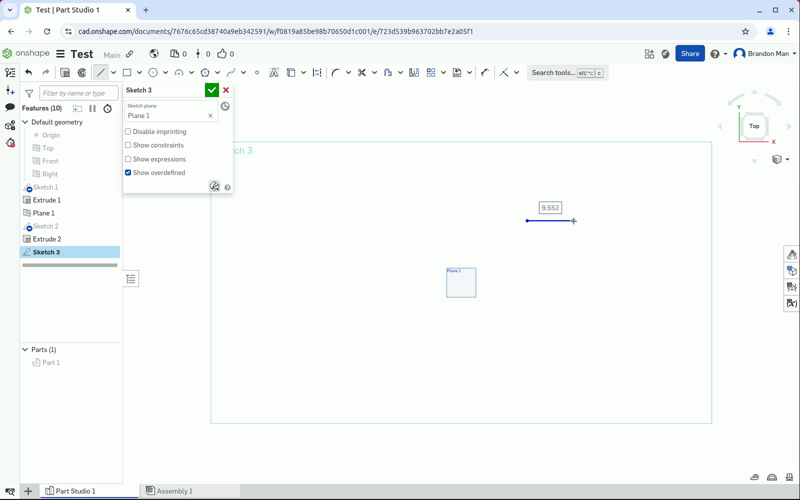
key_down(shift)
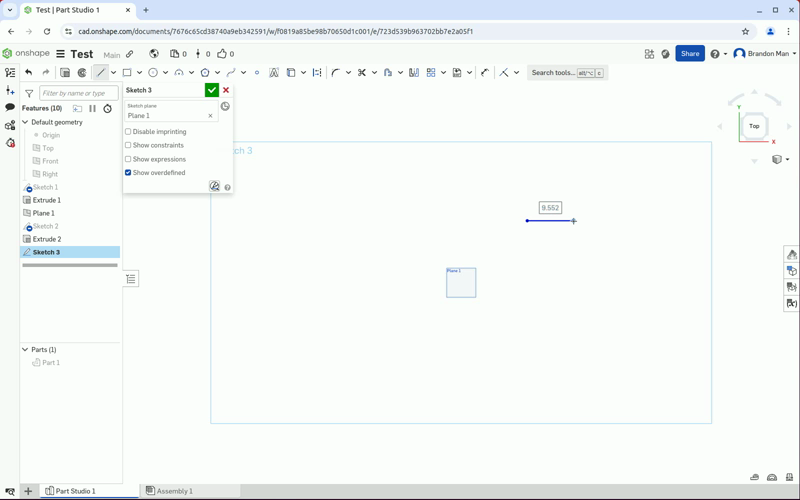
mouse_move(589, 220)
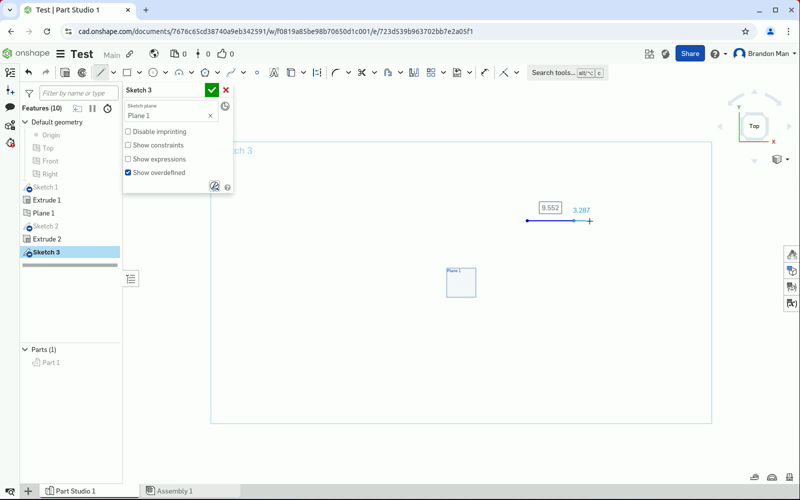
mouse_move(573, 219)
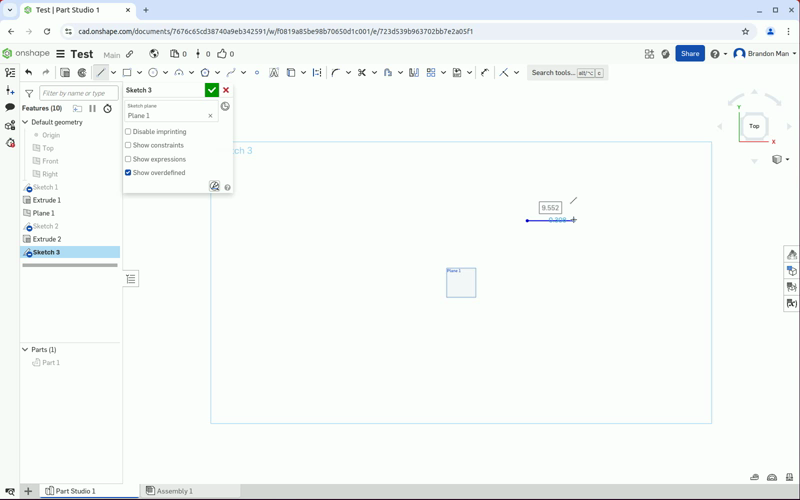
scroll(6)
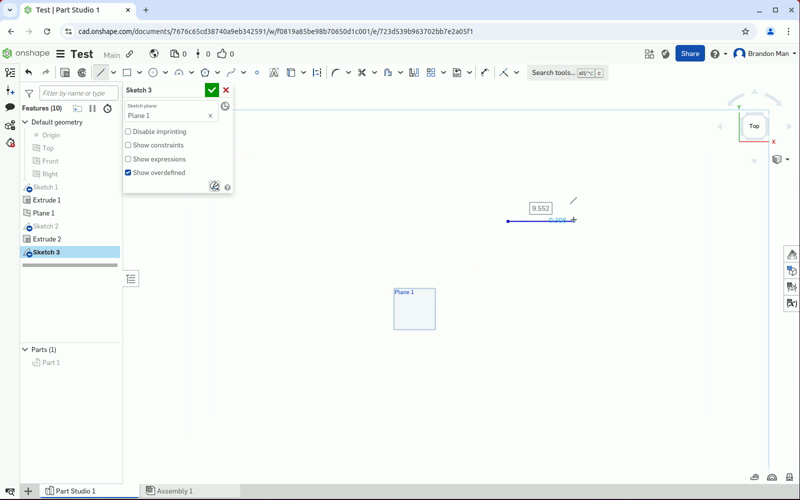
scroll(6)
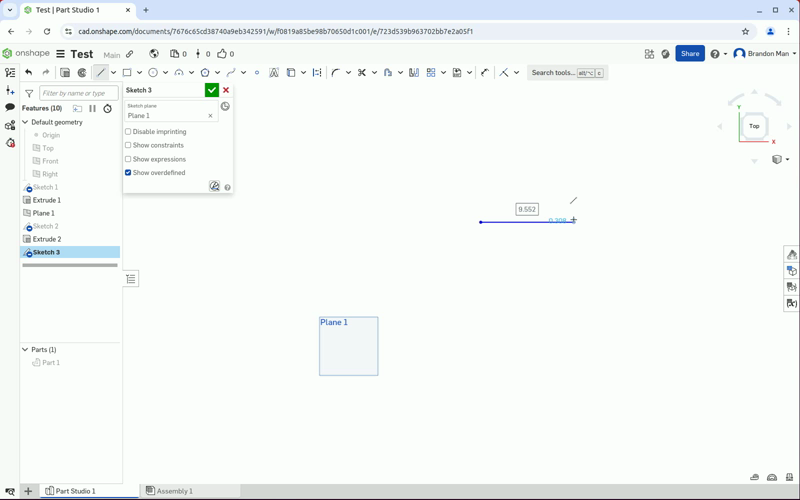
scroll(6)
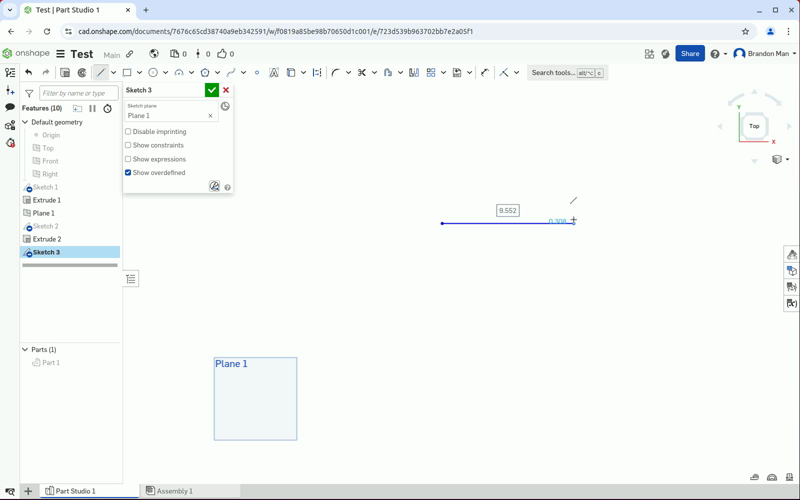
scroll(6)
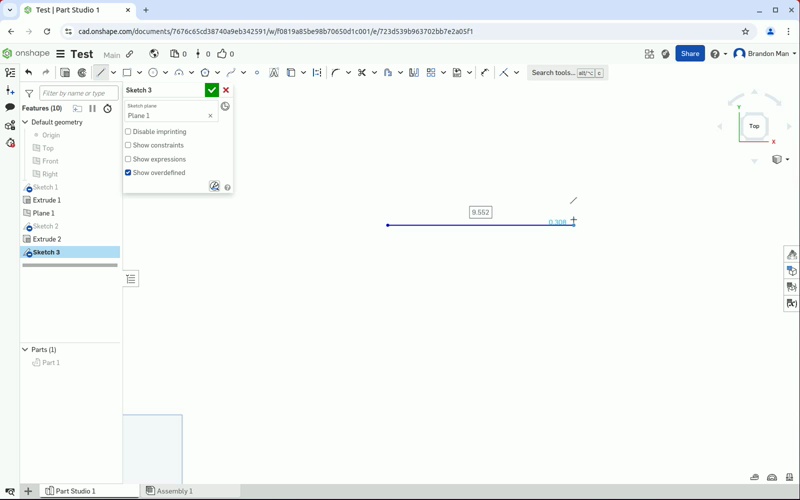
scroll(6)
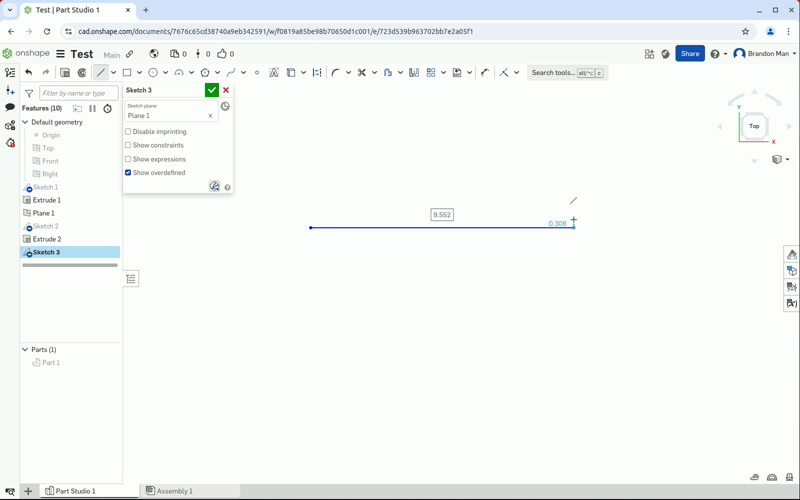
scroll(6)
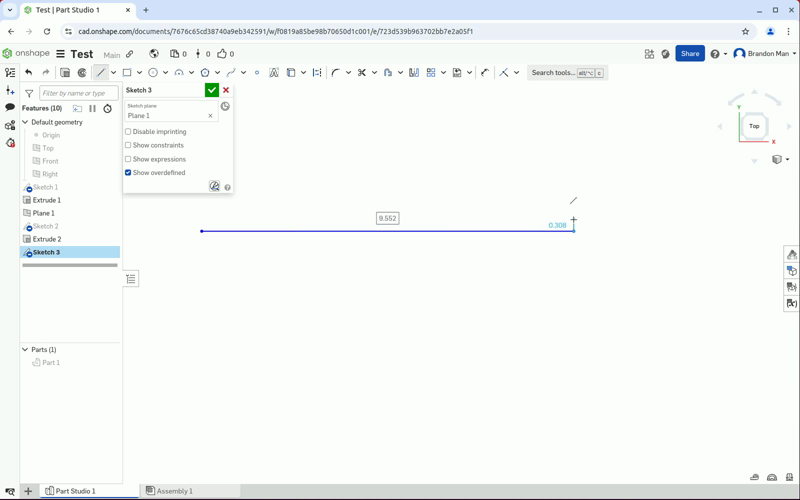
scroll(6)
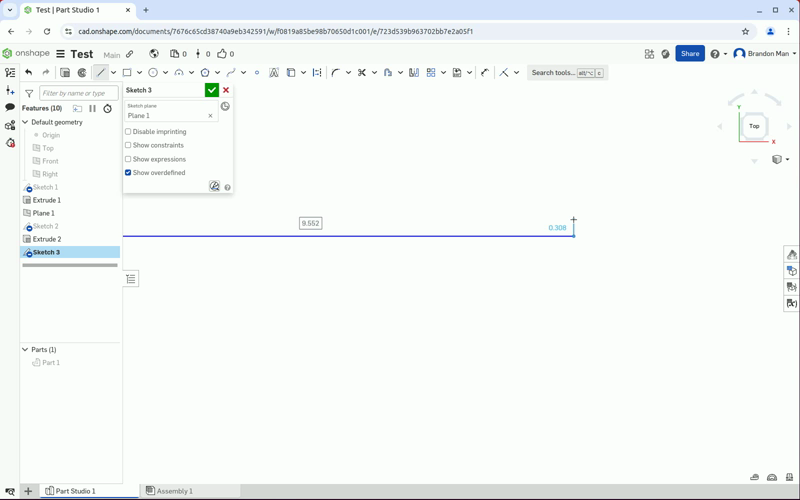
click(573, 219)
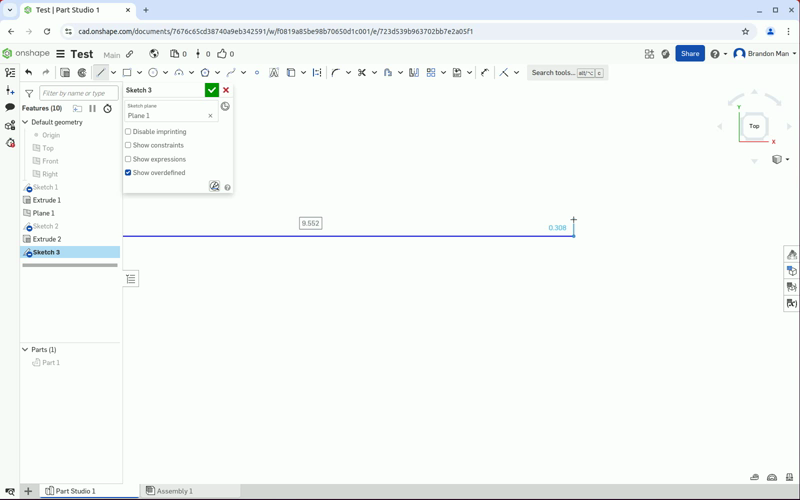
scroll(-6)
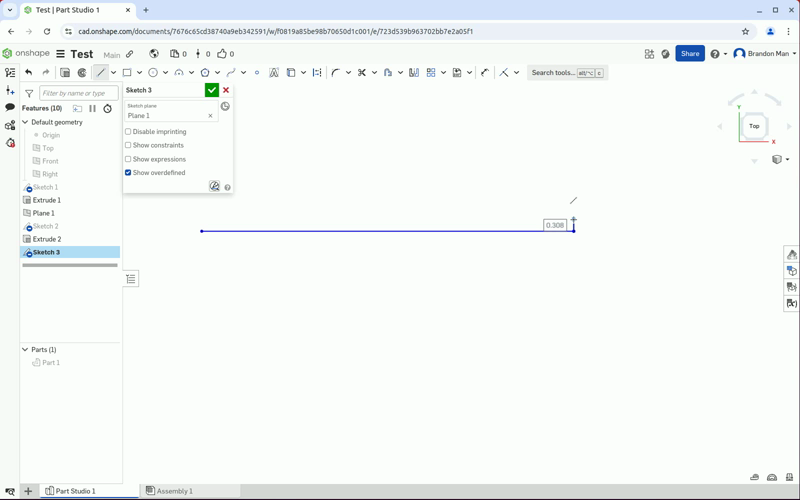
scroll(-6)
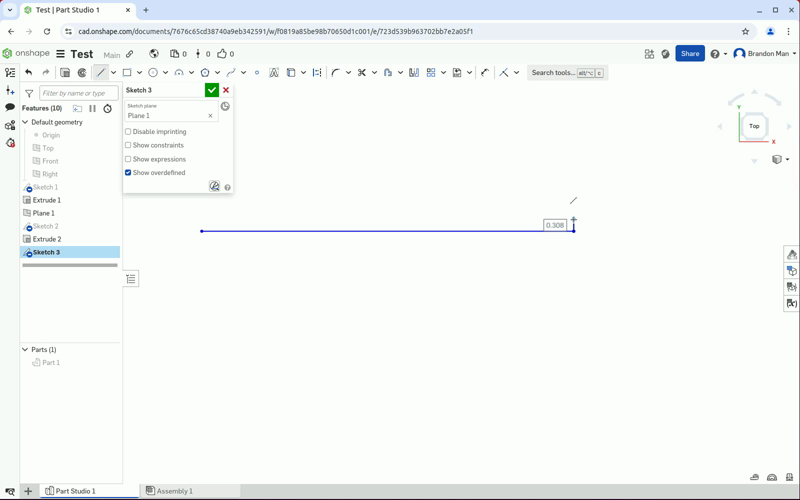
scroll(-6)
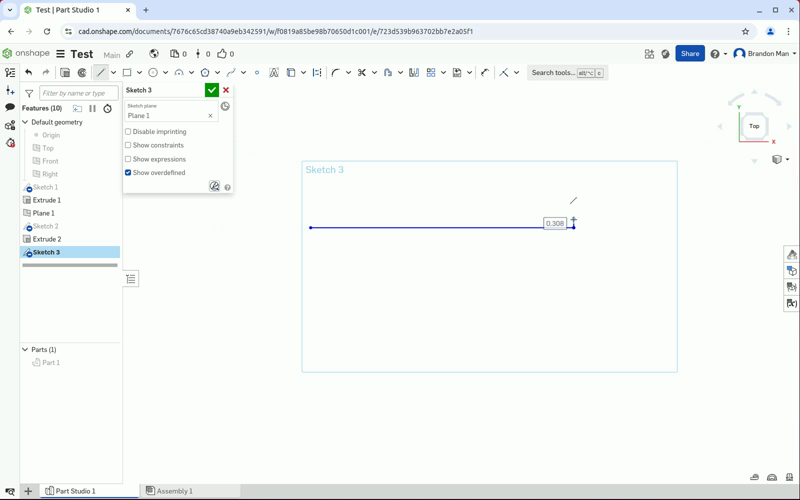
scroll(-6)
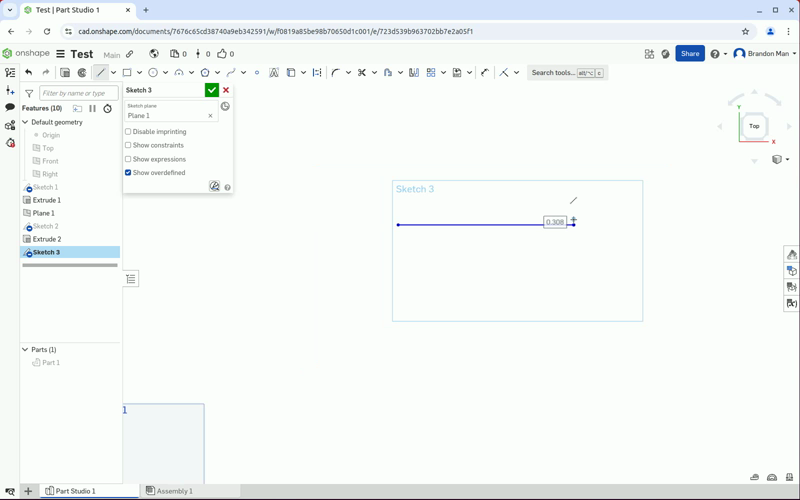
scroll(-6)
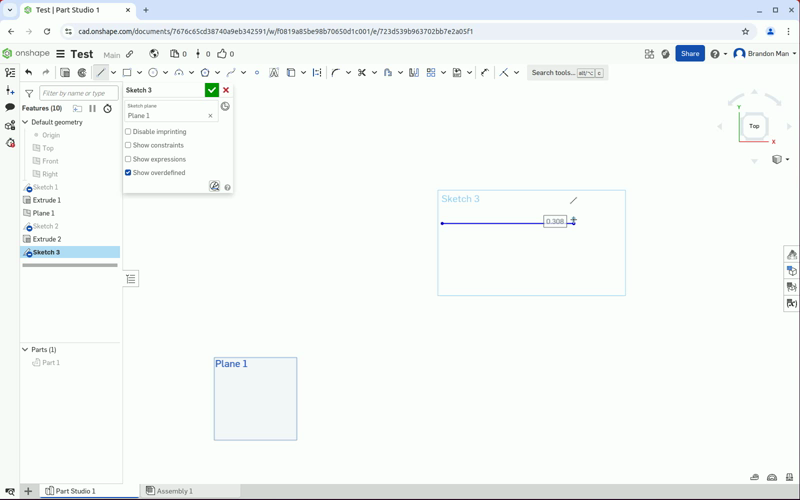
scroll(-6)
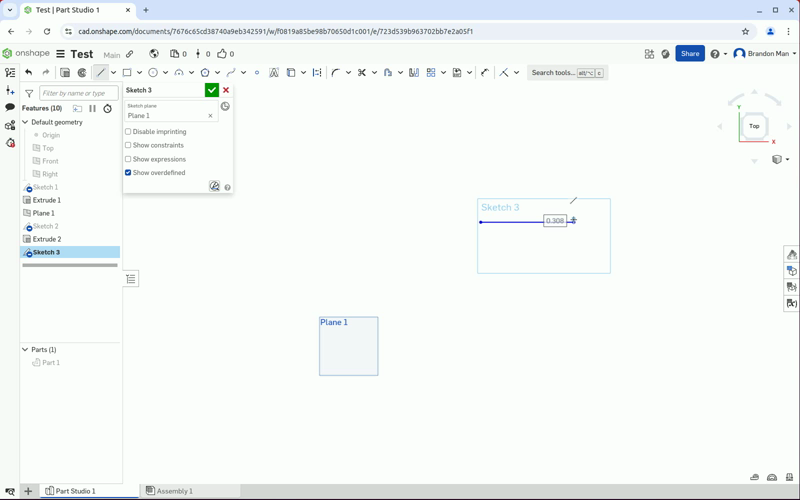
scroll(-6)
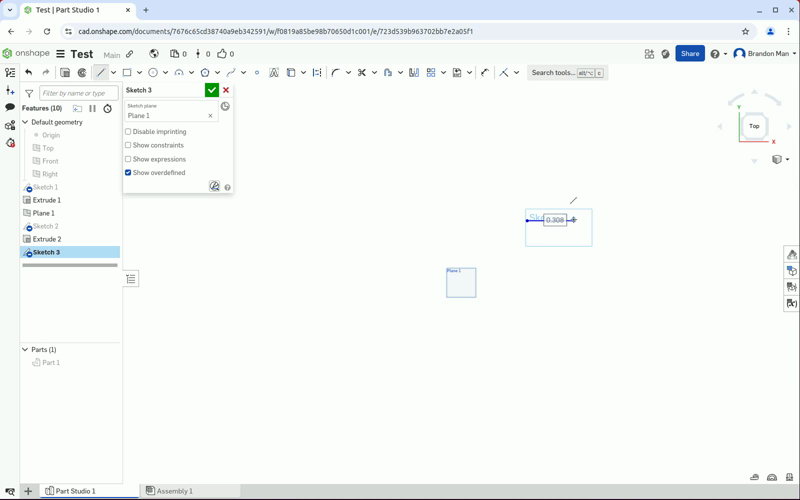
key_up(shift)
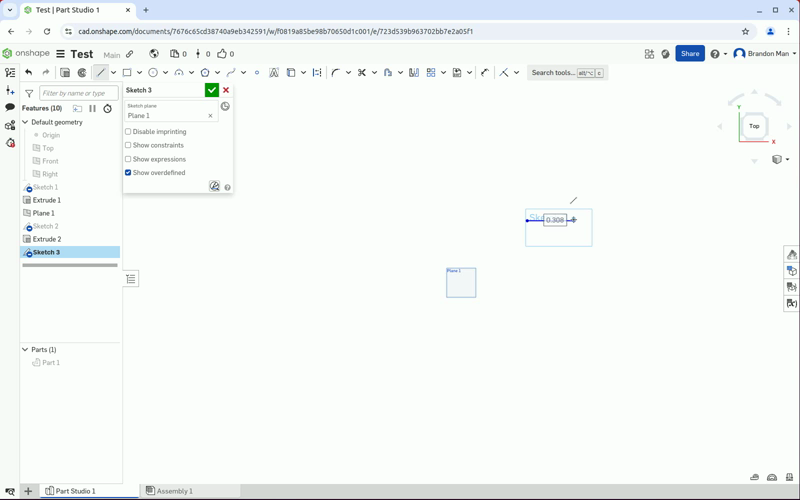
key_down(shift)
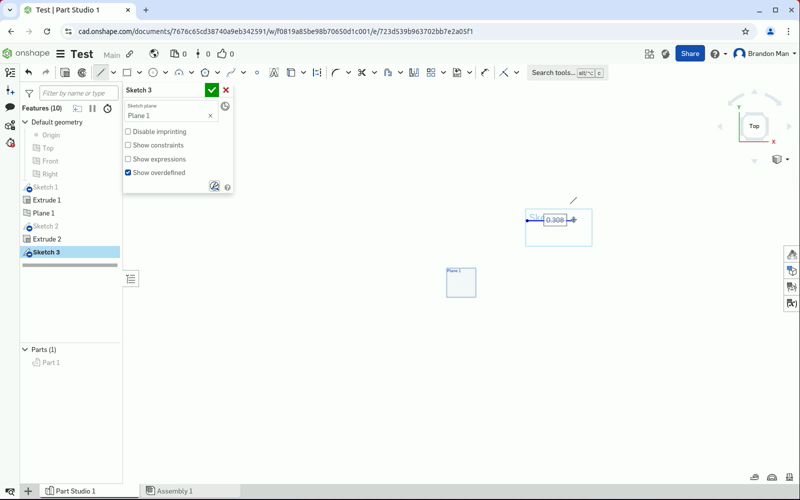
mouse_move(589, 219)
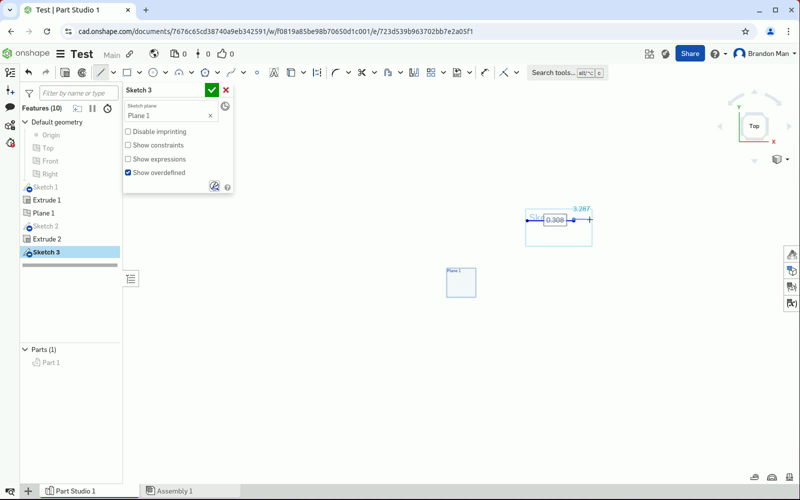
mouse_move(527, 219)
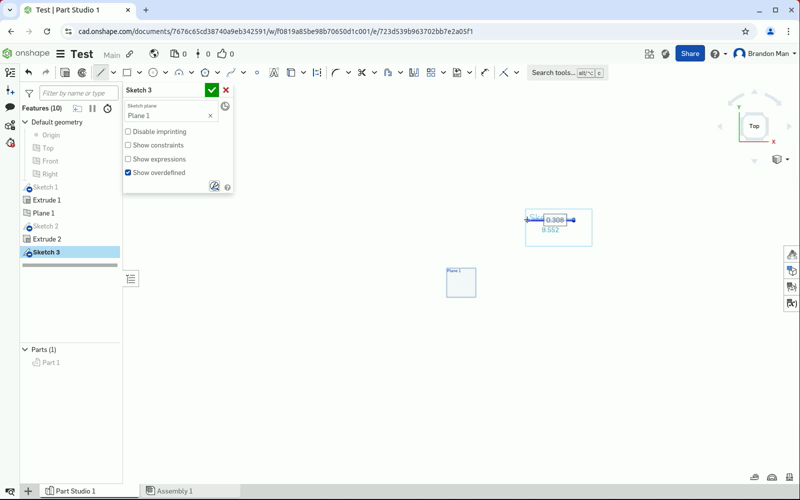
scroll(6)
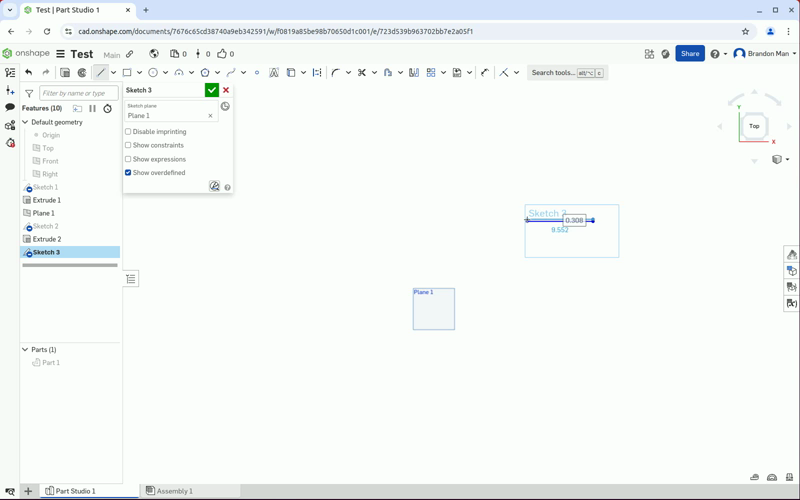
scroll(6)
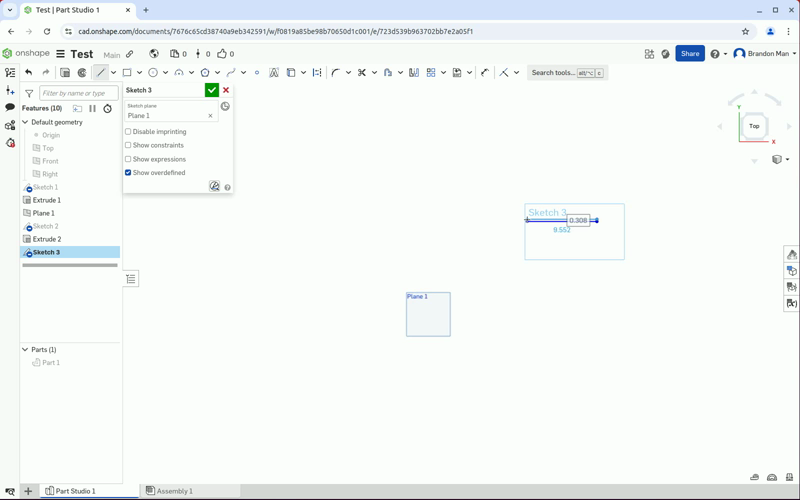
scroll(6)
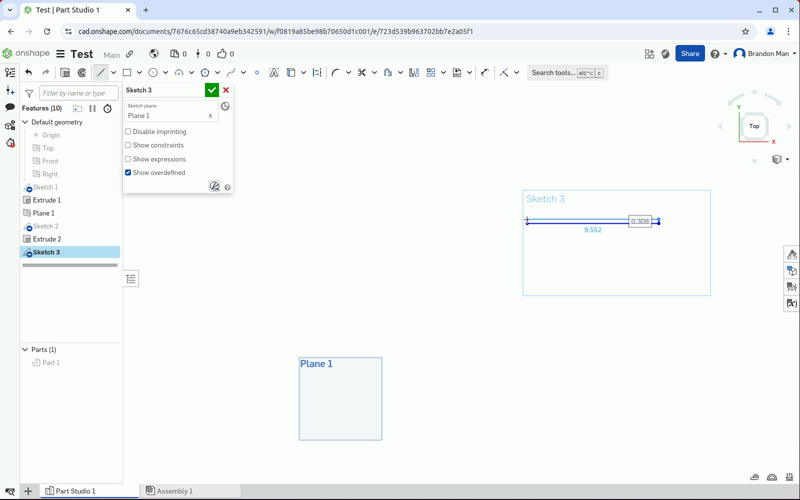
scroll(6)
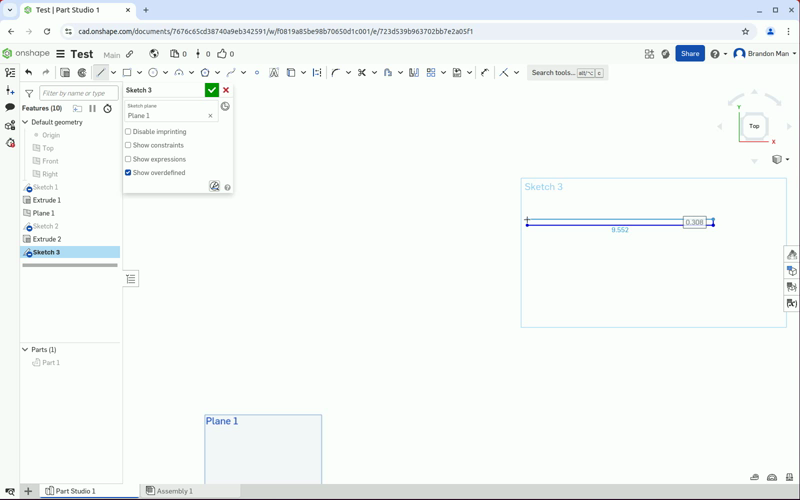
scroll(6)
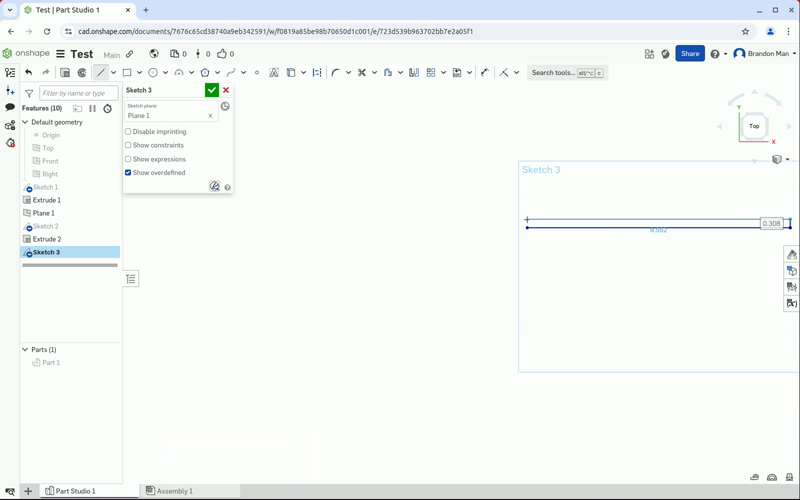
scroll(6)
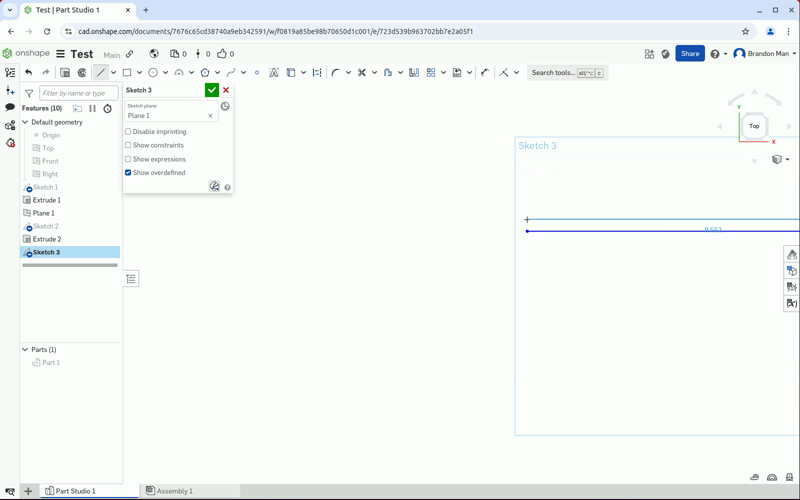
scroll(6)
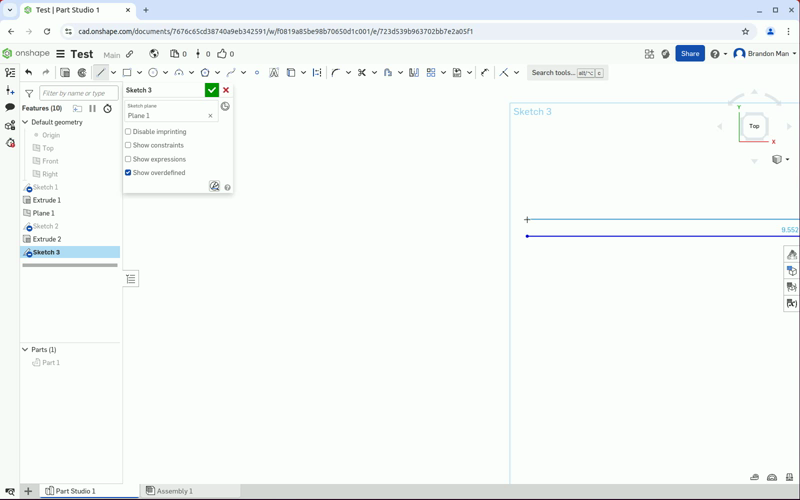
click(527, 219)
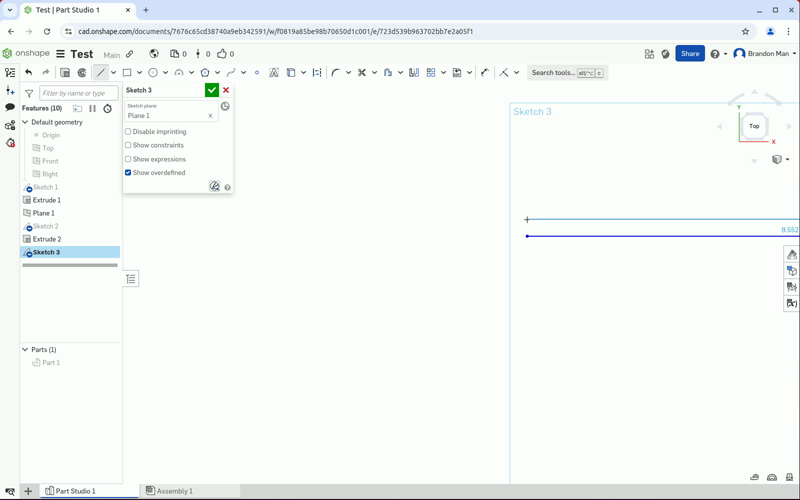
scroll(-6)
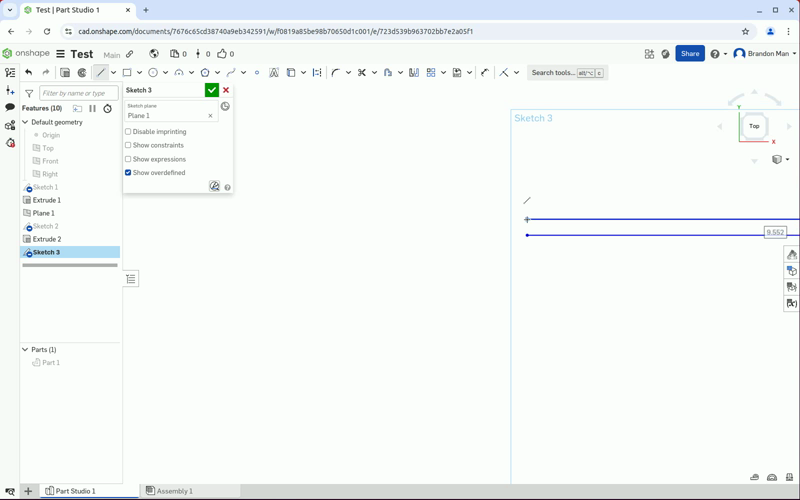
scroll(-6)
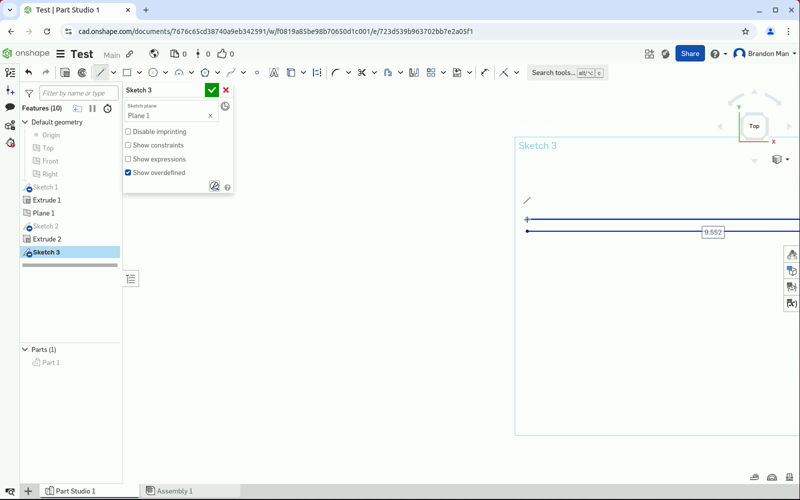
scroll(-6)
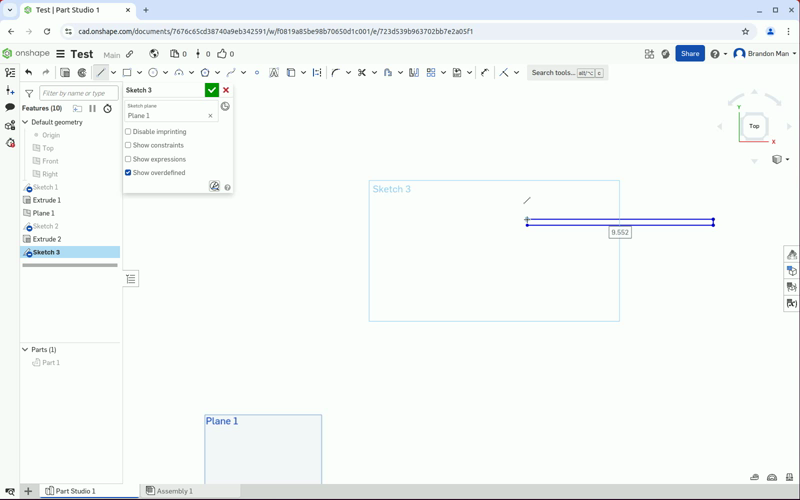
scroll(-6)
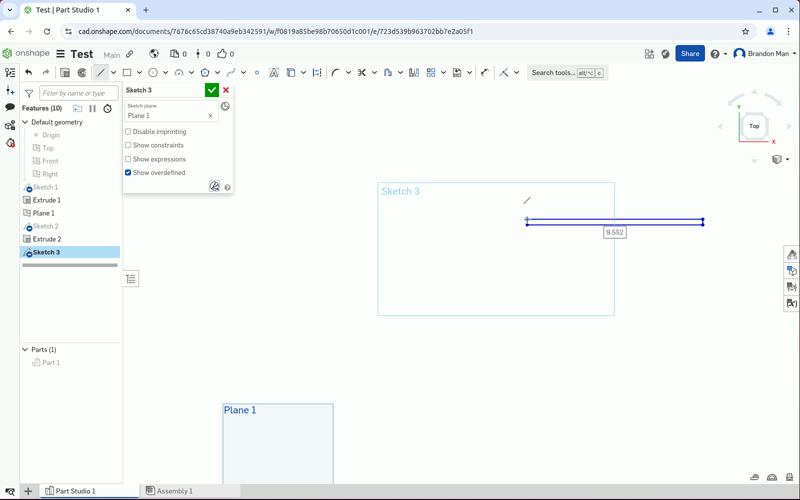
scroll(-6)
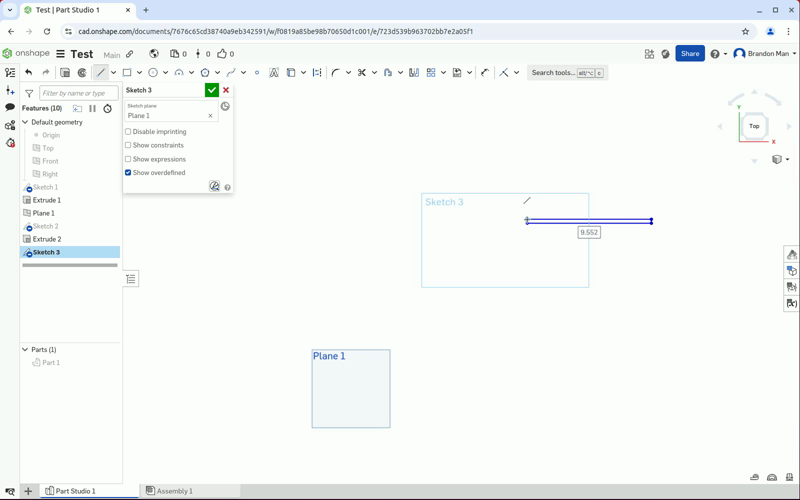
scroll(-6)
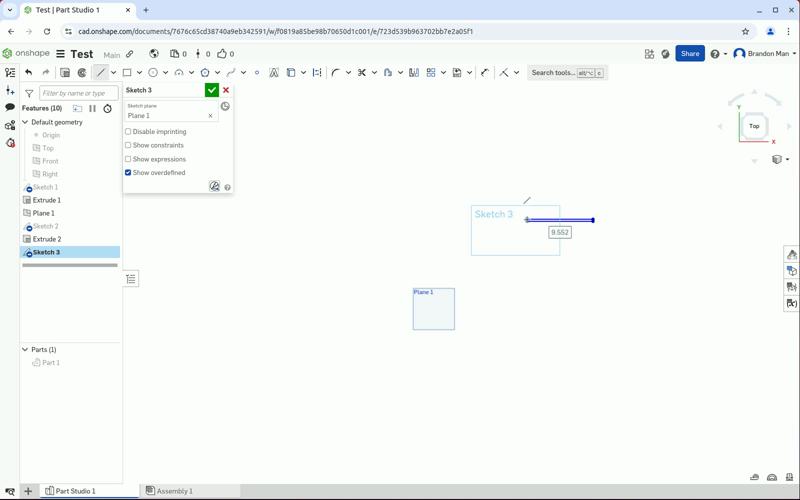
scroll(-6)
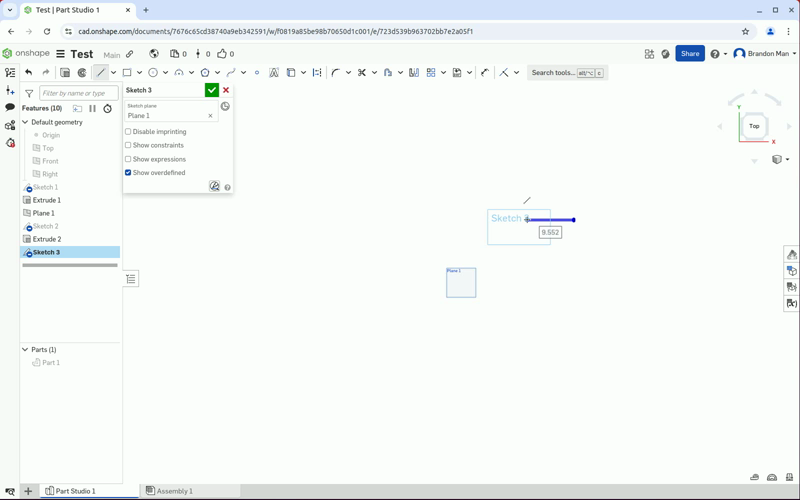
key_up(shift)
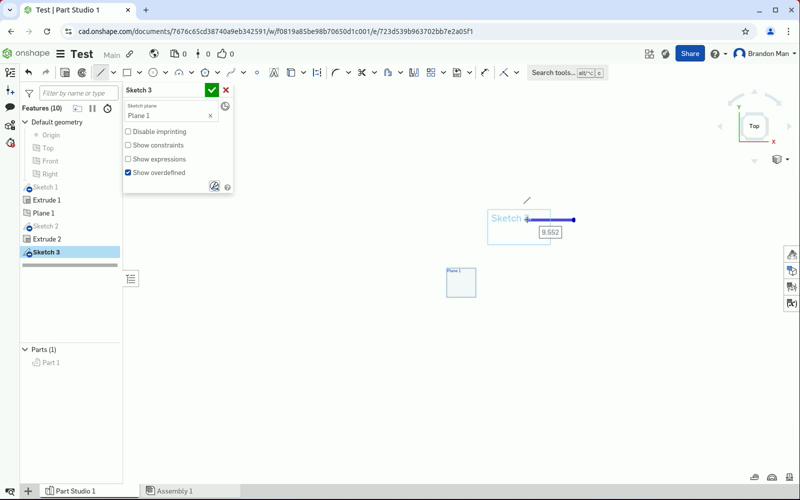
mouse_move(557, 219)
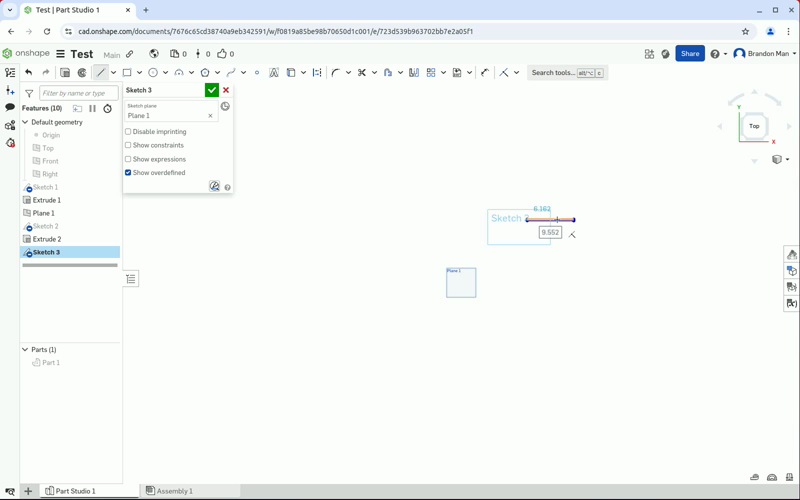
key_down(shift)
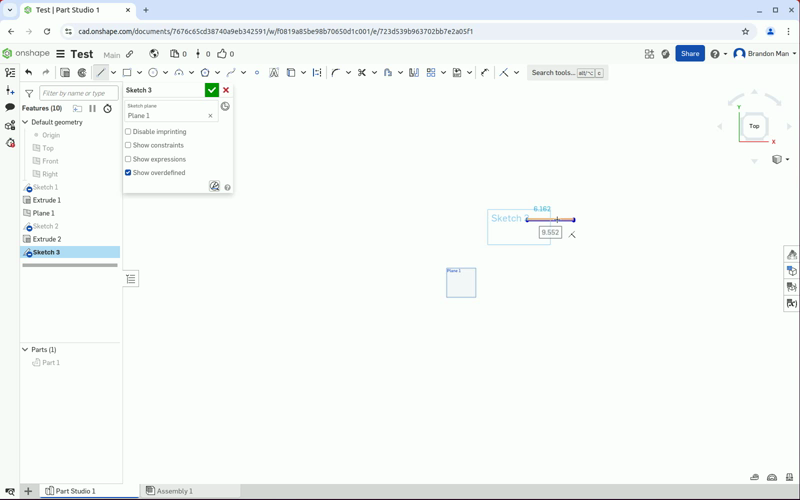
mouse_move(527, 220)
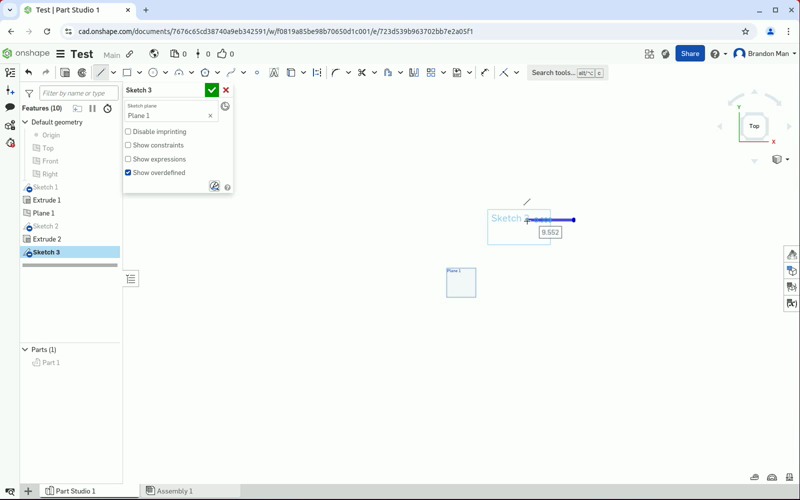
scroll(6)
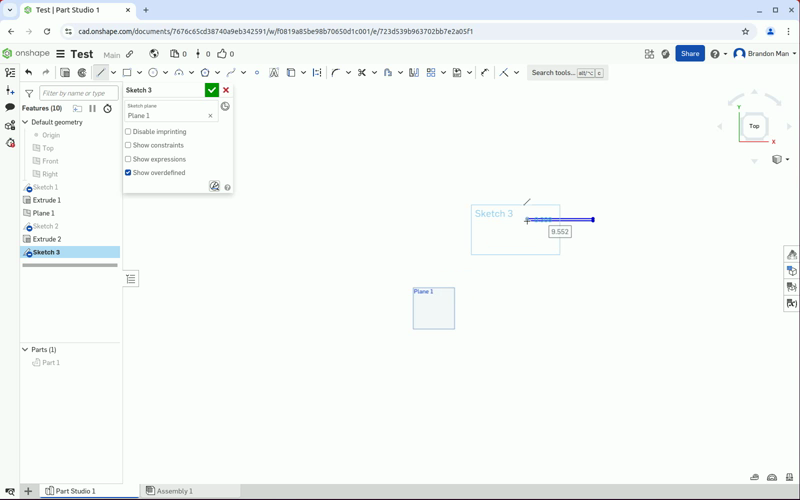
scroll(6)
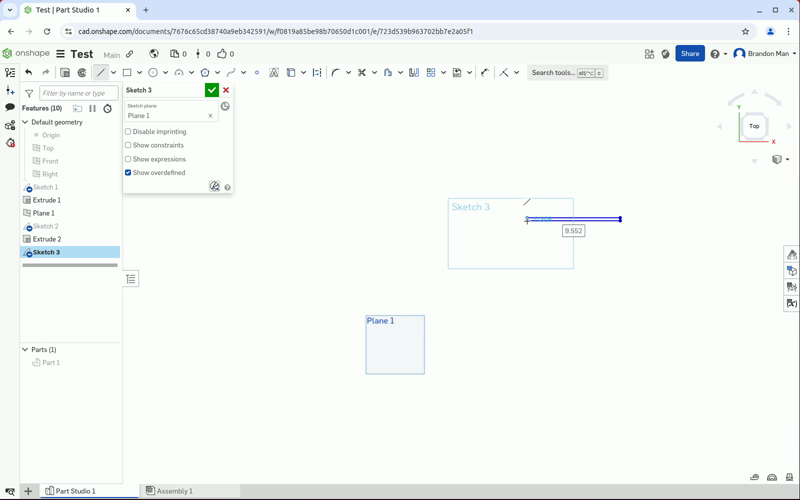
scroll(6)
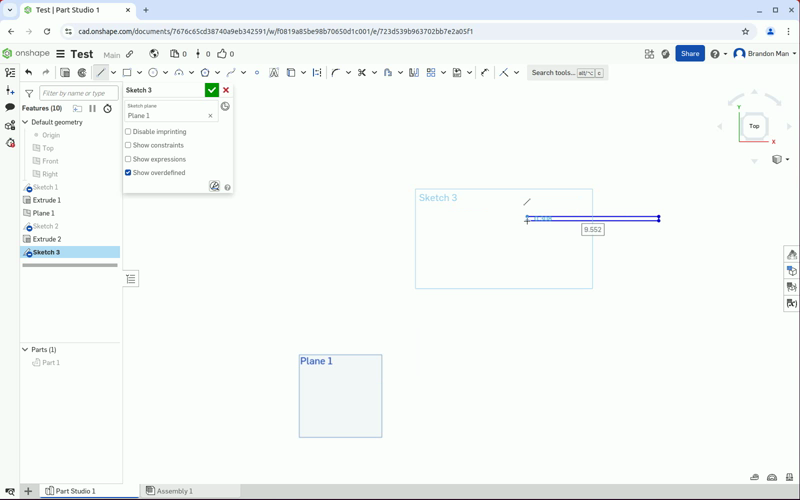
scroll(6)
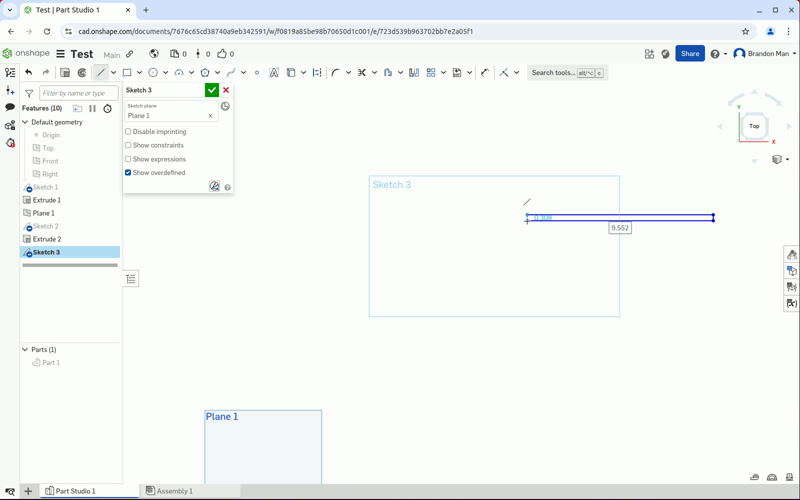
scroll(6)
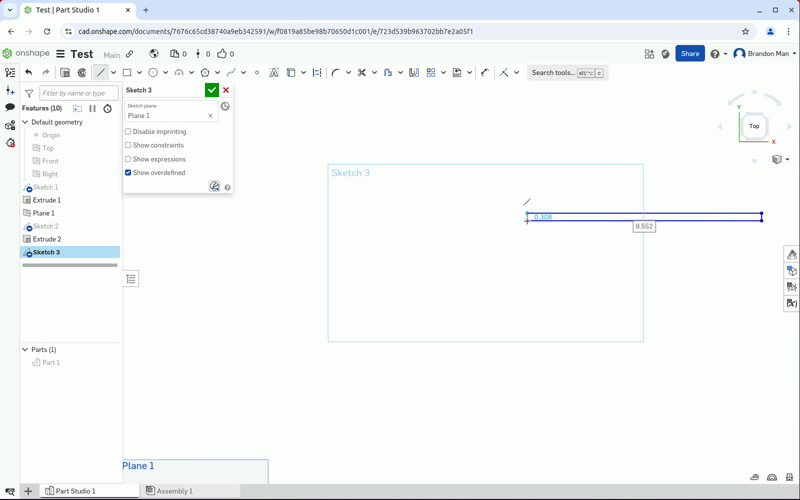
scroll(6)
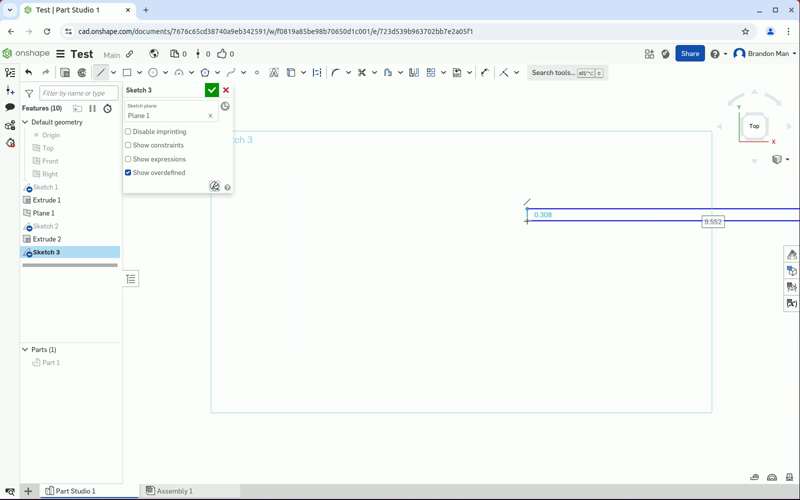
scroll(6)
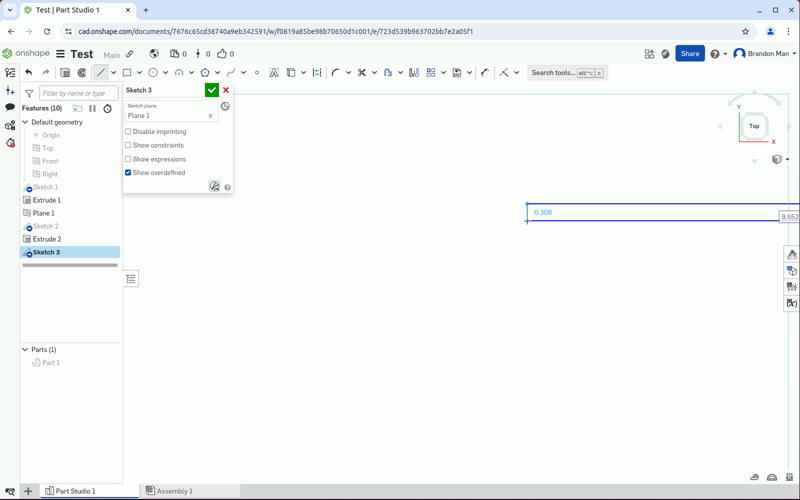
key_up(shift)
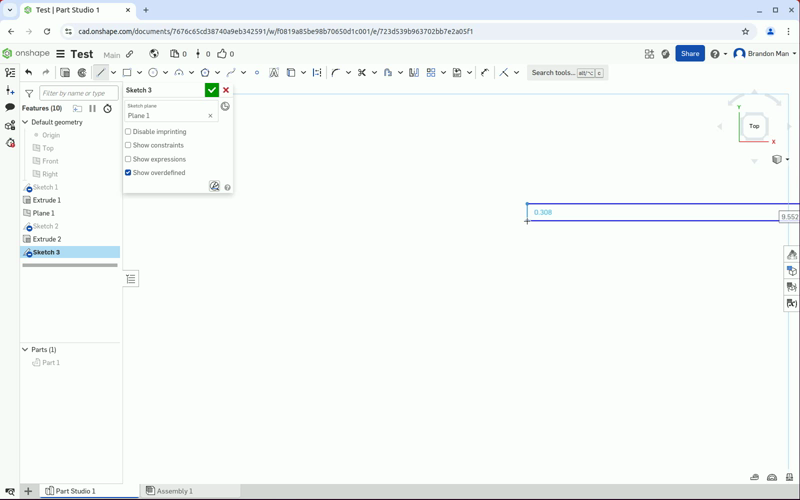
click(527, 220)
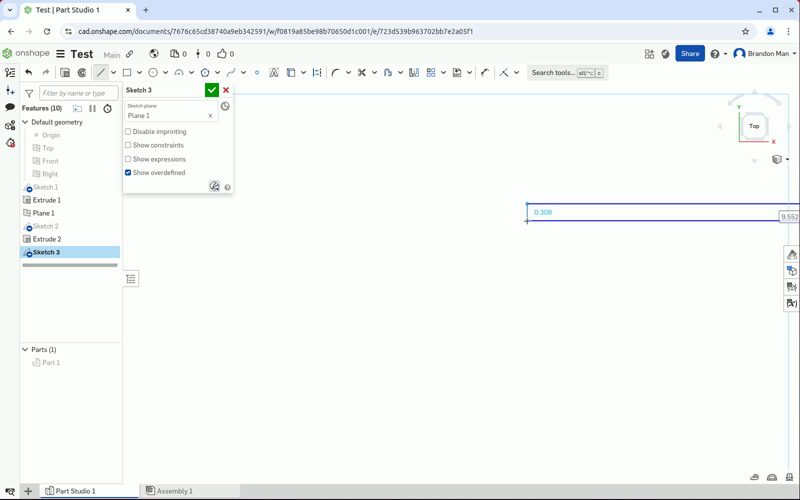
scroll(-6)
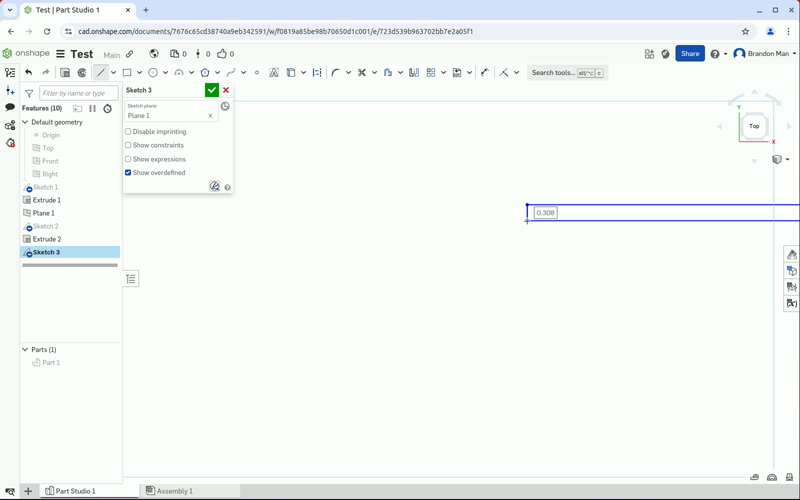
scroll(-6)
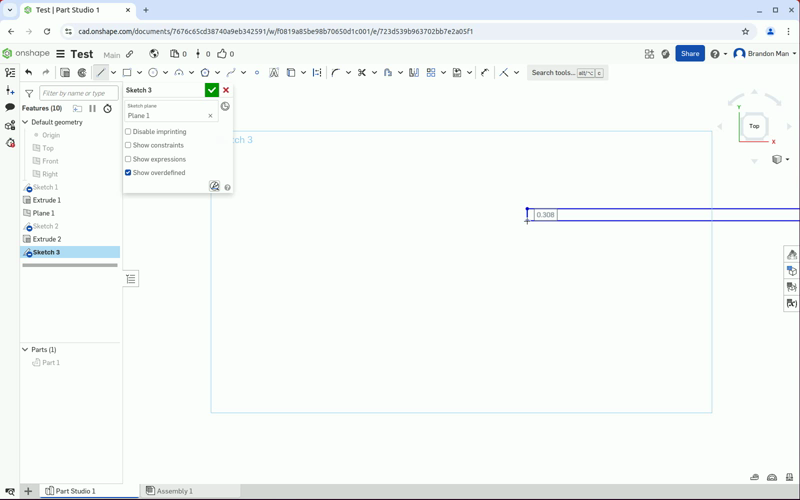
scroll(-6)
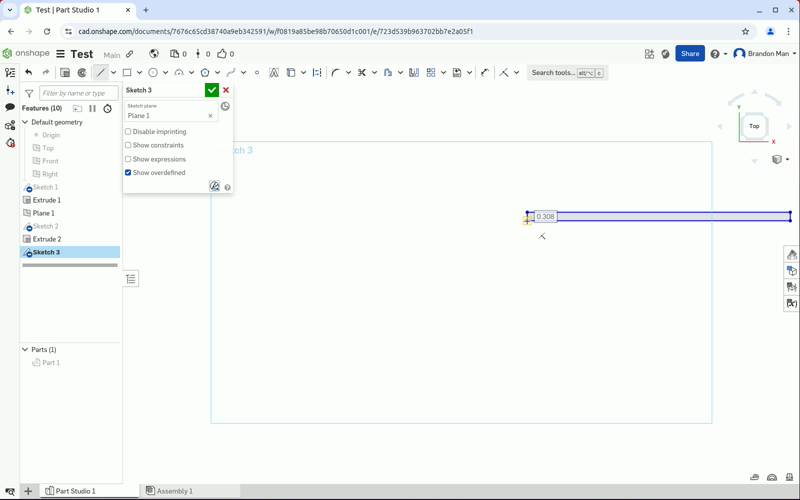
scroll(-6)
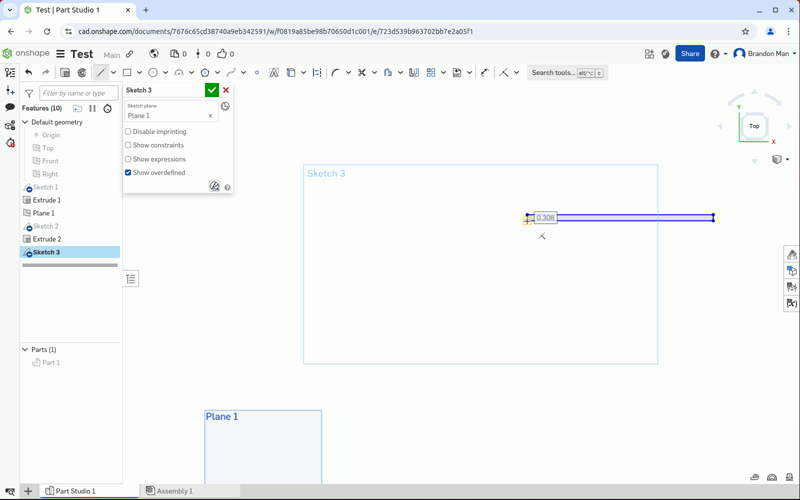
scroll(-6)
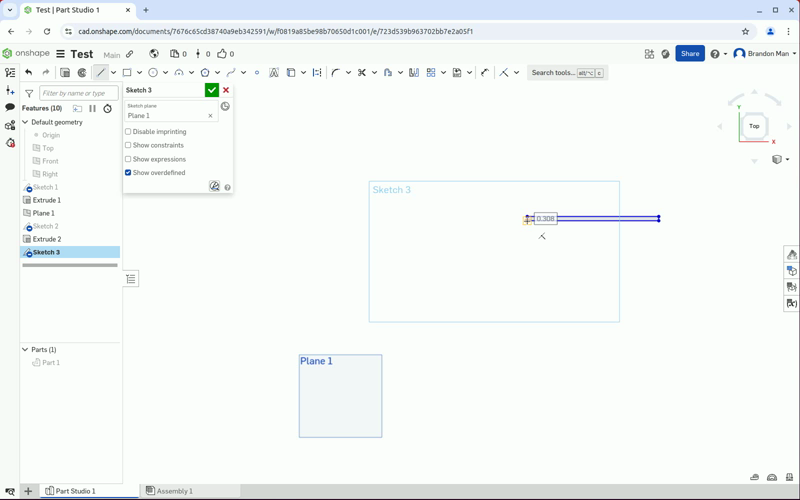
scroll(-6)
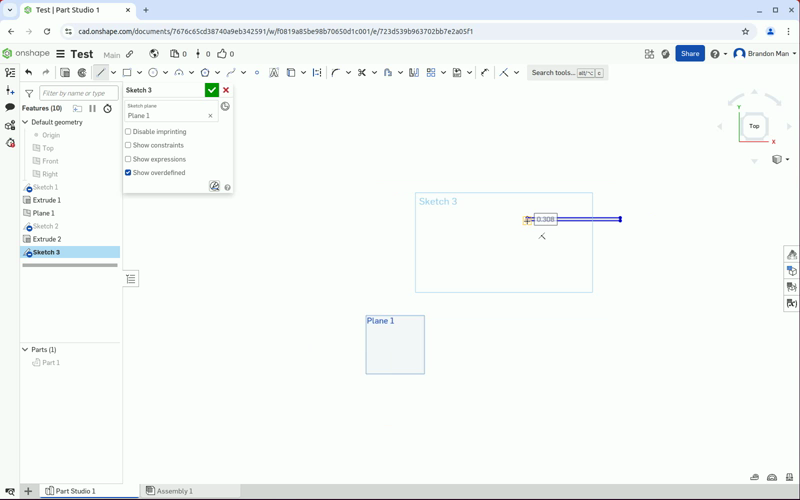
scroll(-6)
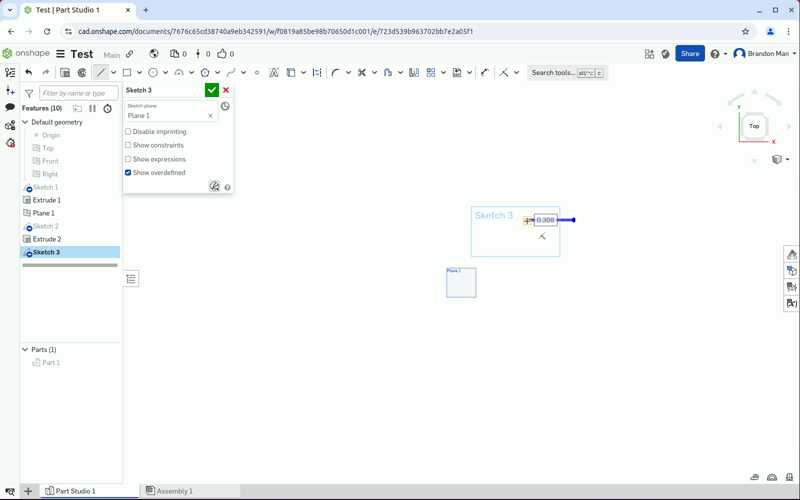
key(esc)
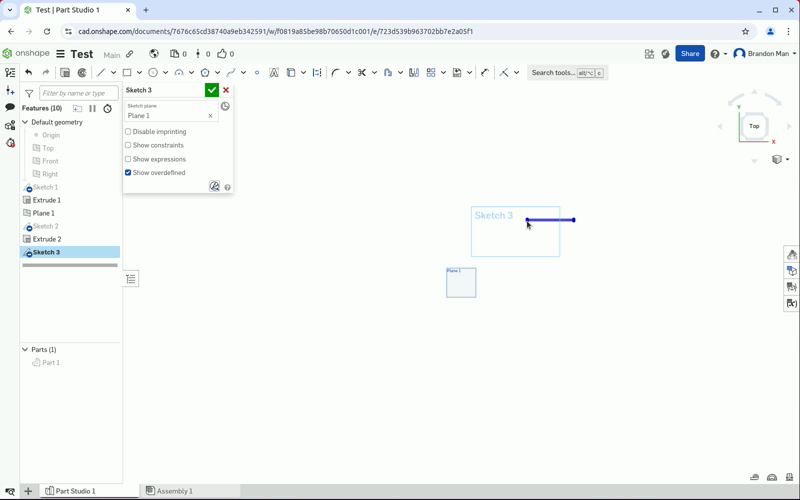
mouse_move(538, 220)
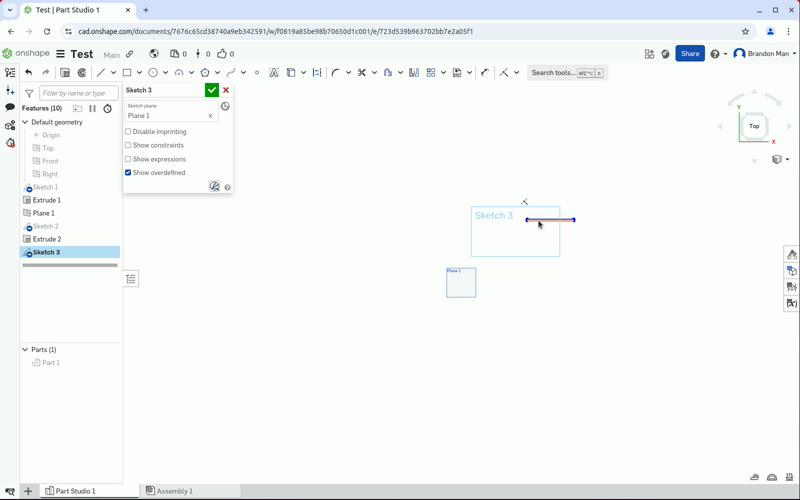
scroll(6)
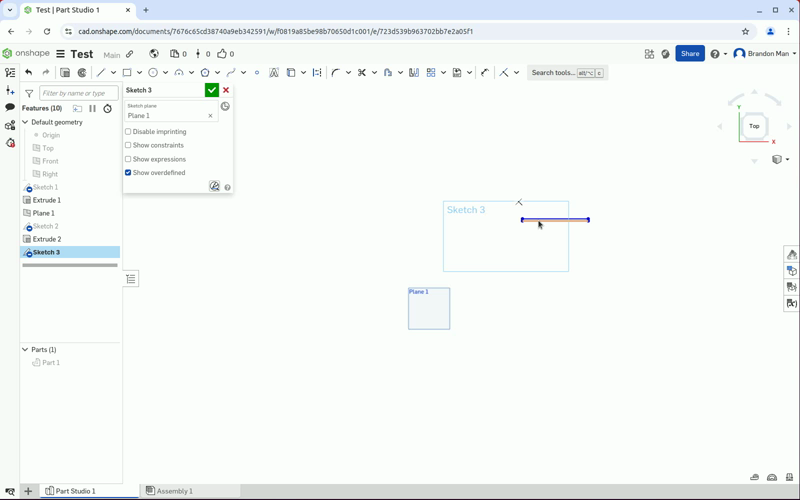
scroll(6)
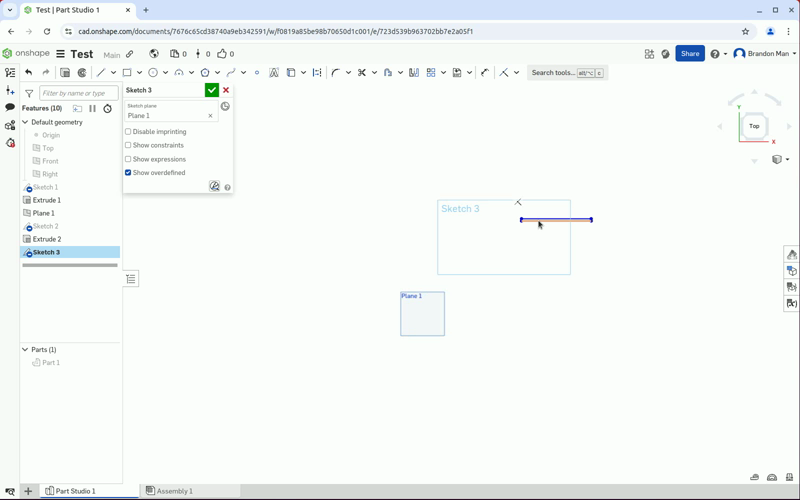
scroll(6)
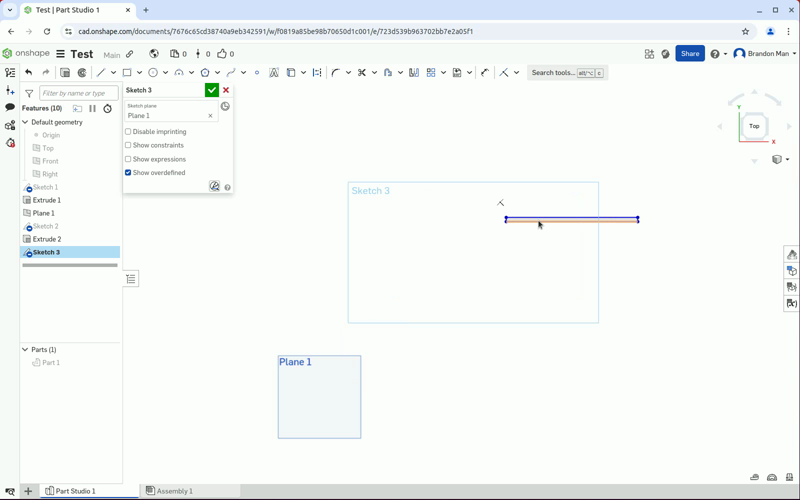
scroll(6)
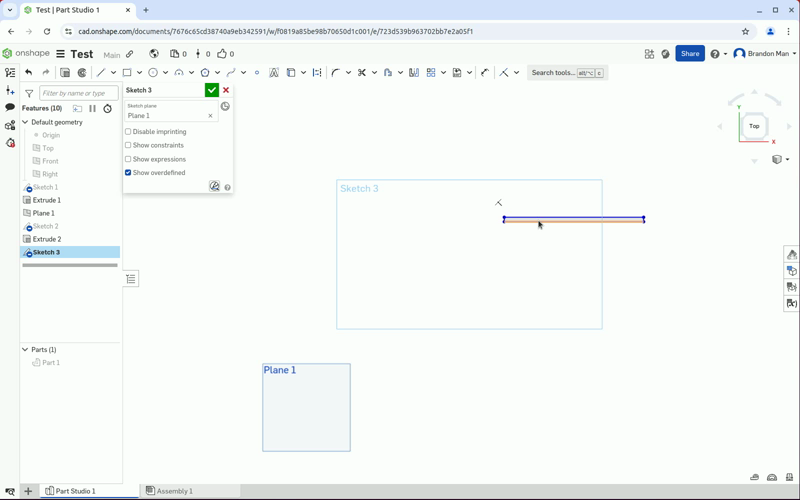
scroll(6)
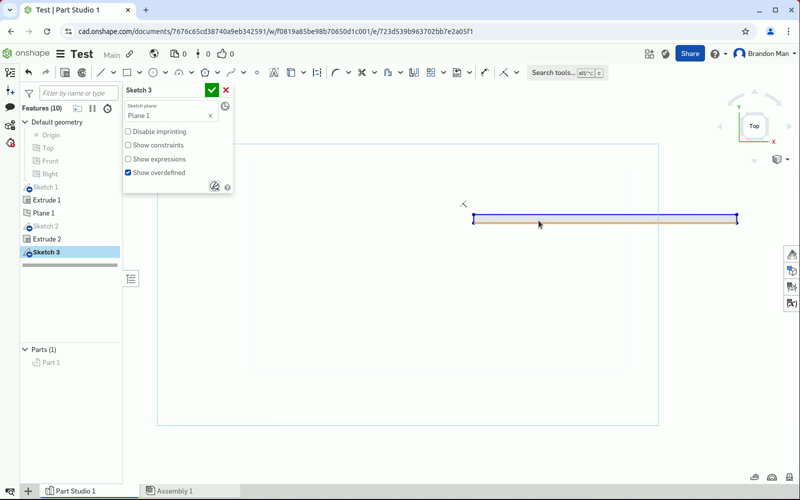
scroll(6)
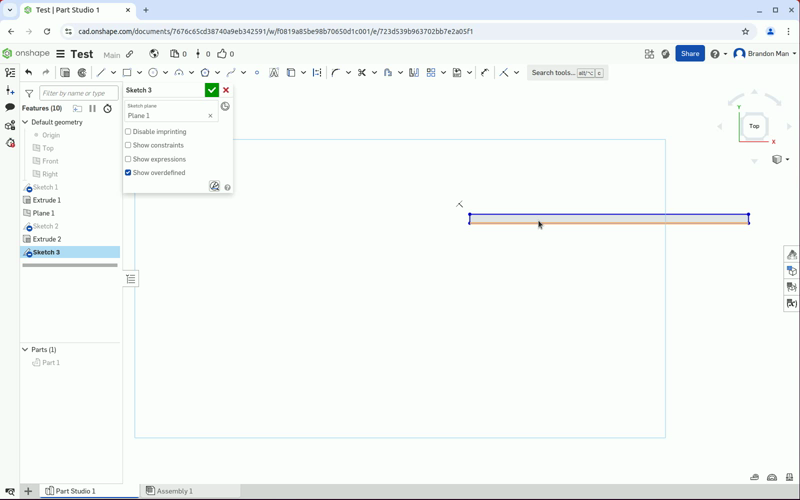
scroll(6)
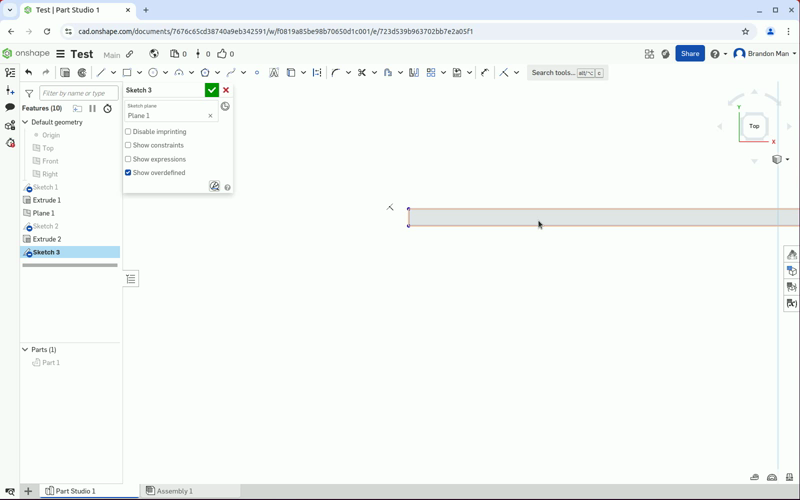
click(538, 220)
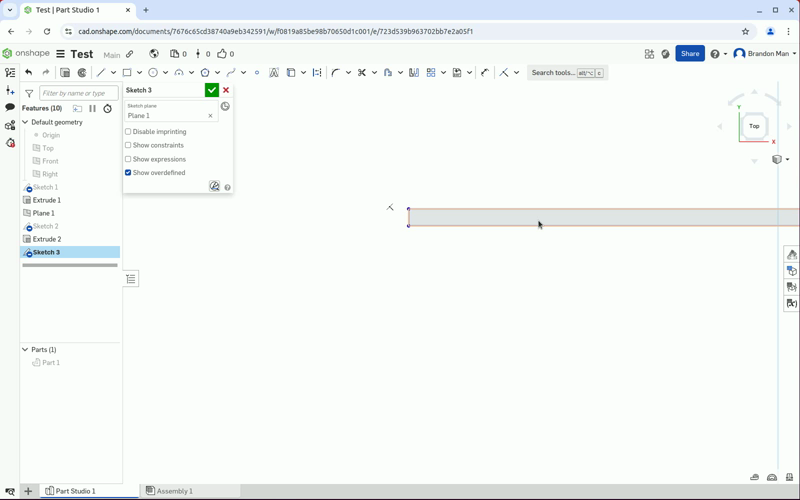
scroll(-6)
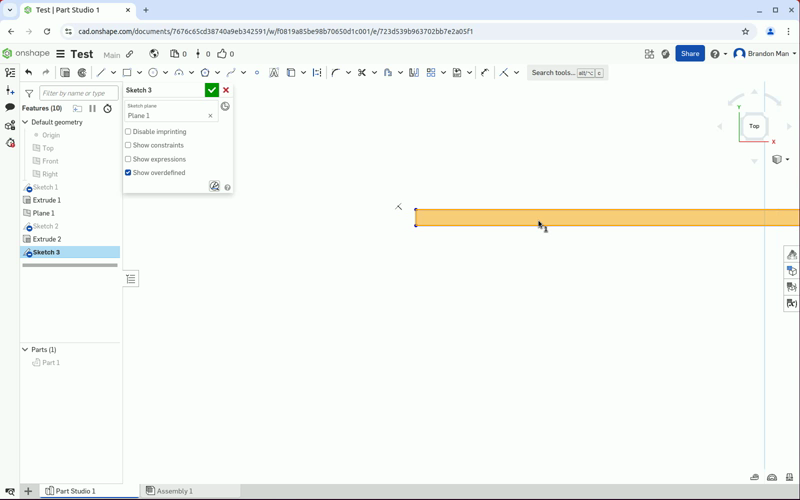
scroll(-6)
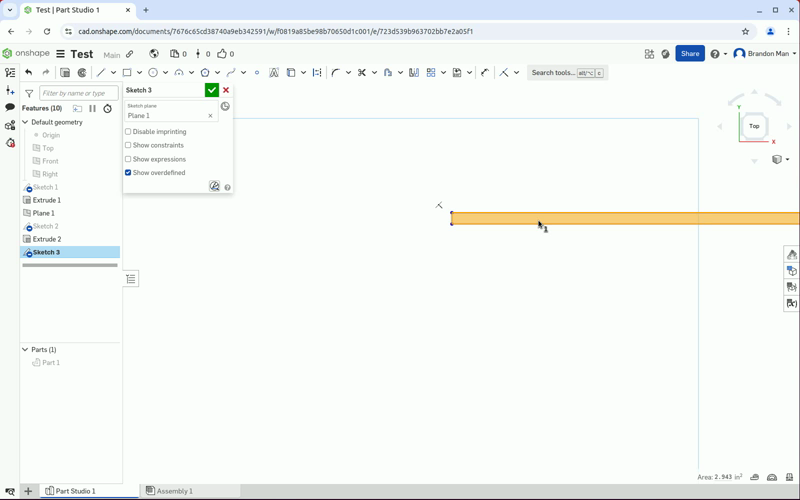
scroll(-6)
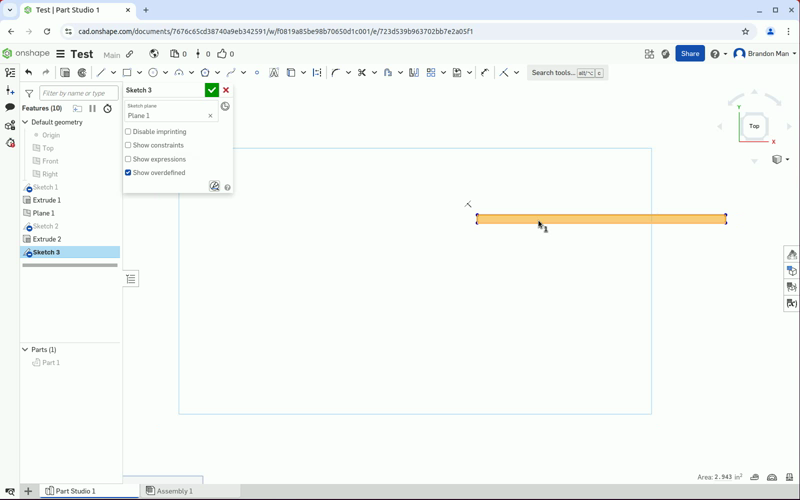
scroll(-6)
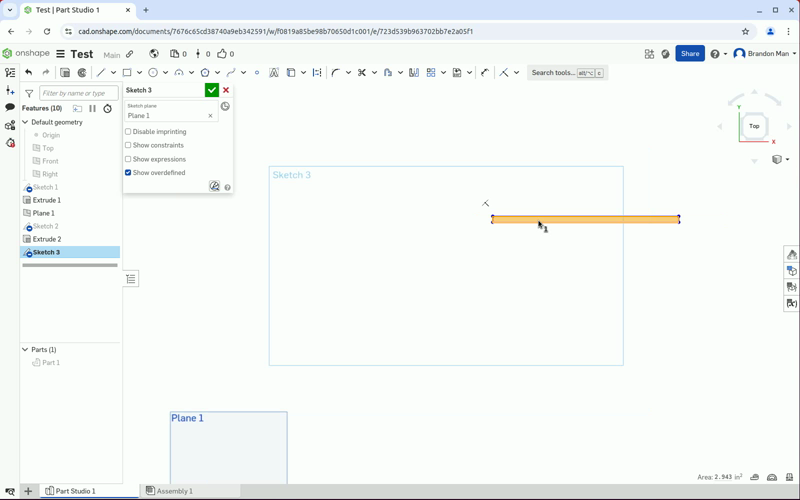
scroll(-6)
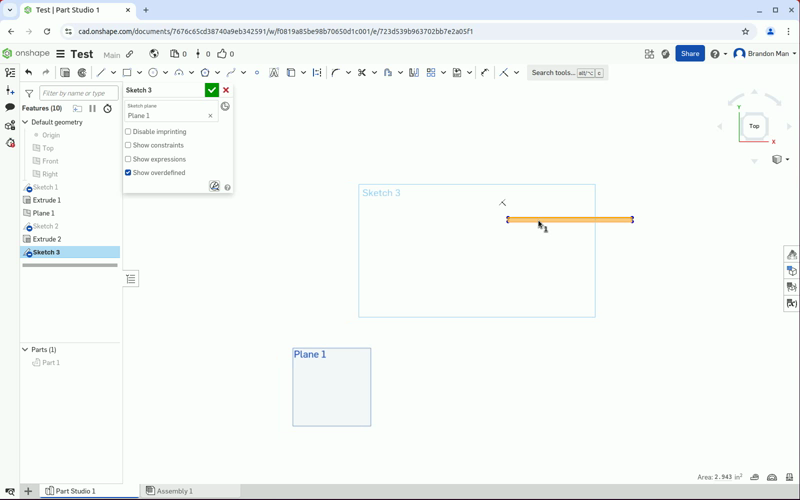
scroll(-6)
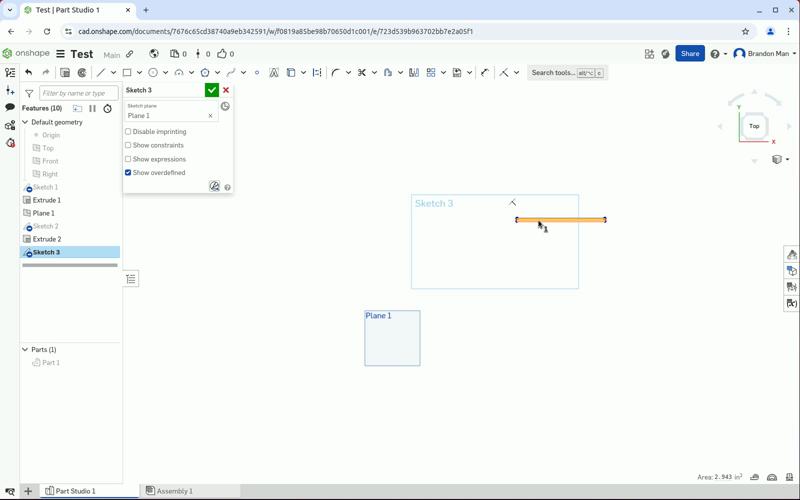
scroll(-6)
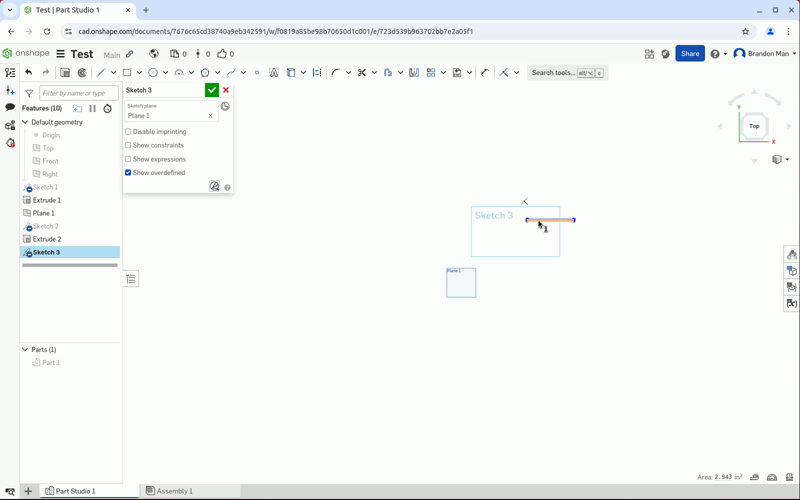
mouse_move(73, 352)
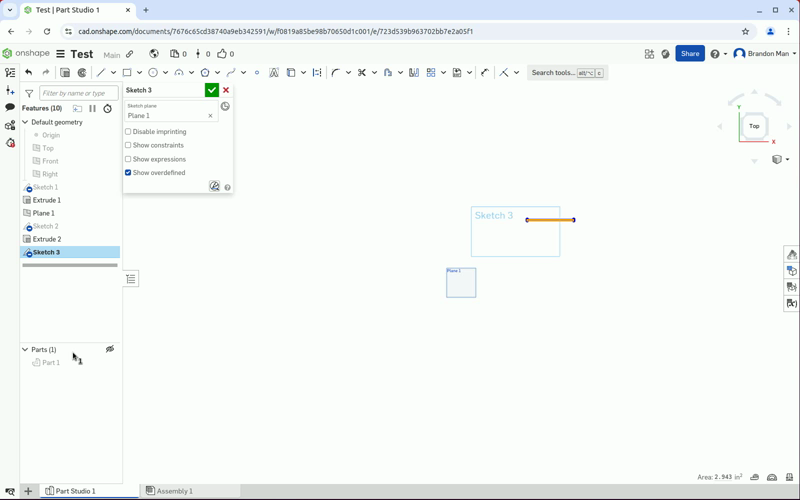
key(shift+y)
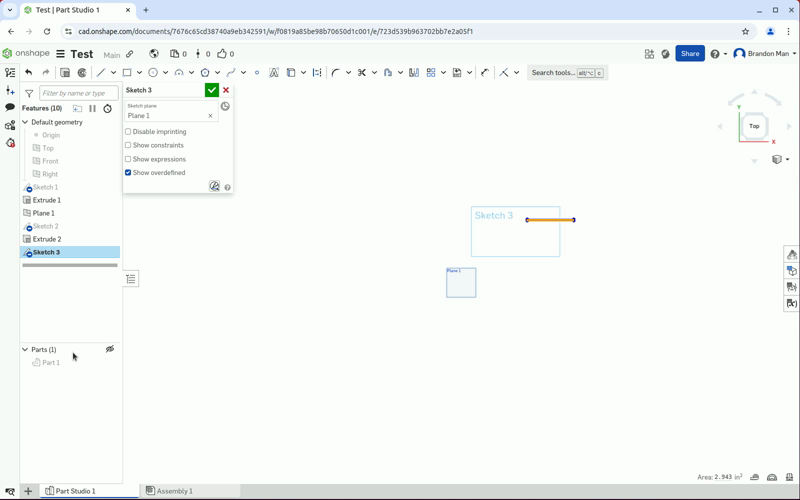
key(shift+e)
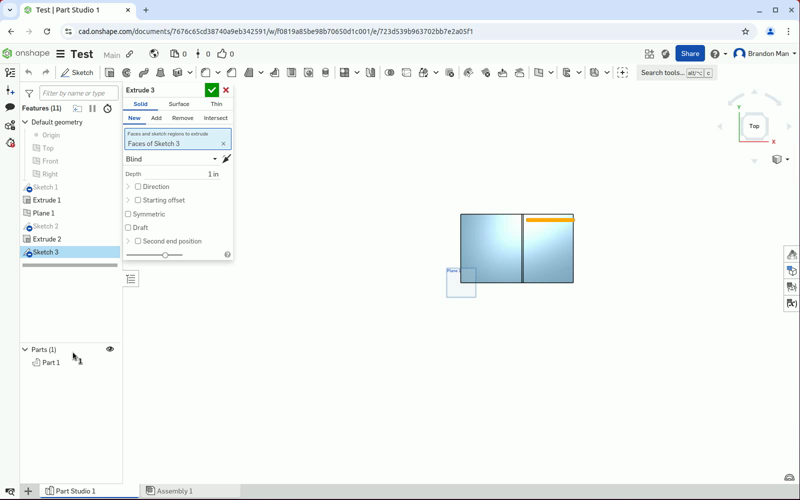
mouse_move(143, 106)
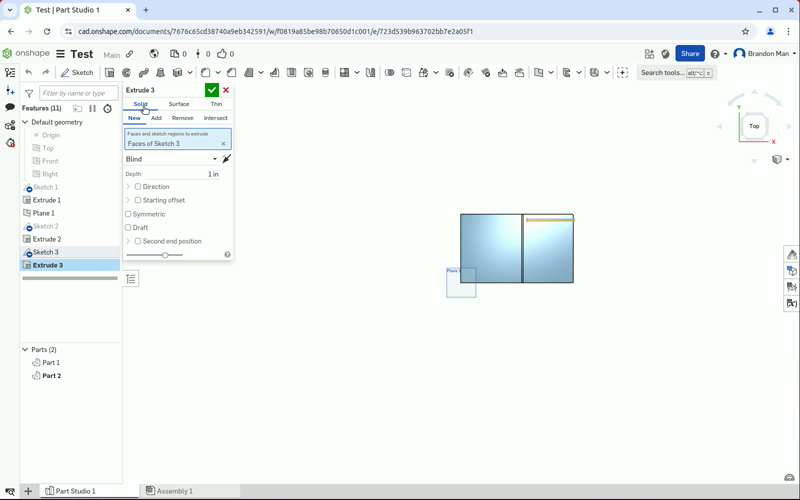
click(143, 106)
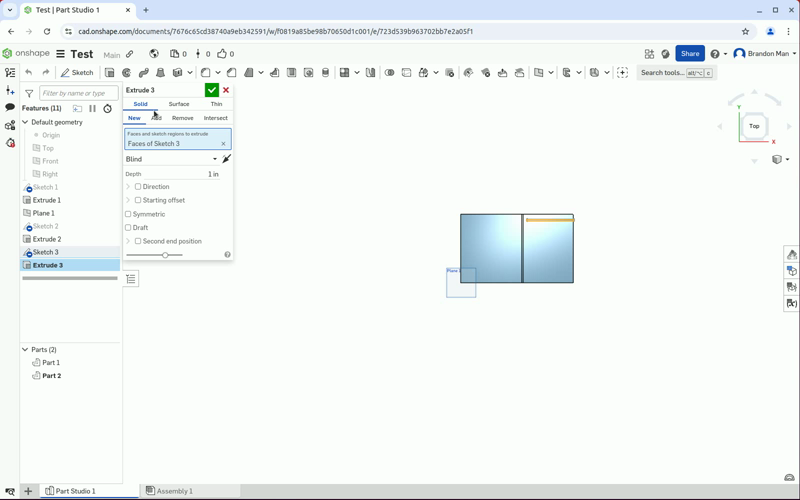
mouse_move(186, 120)
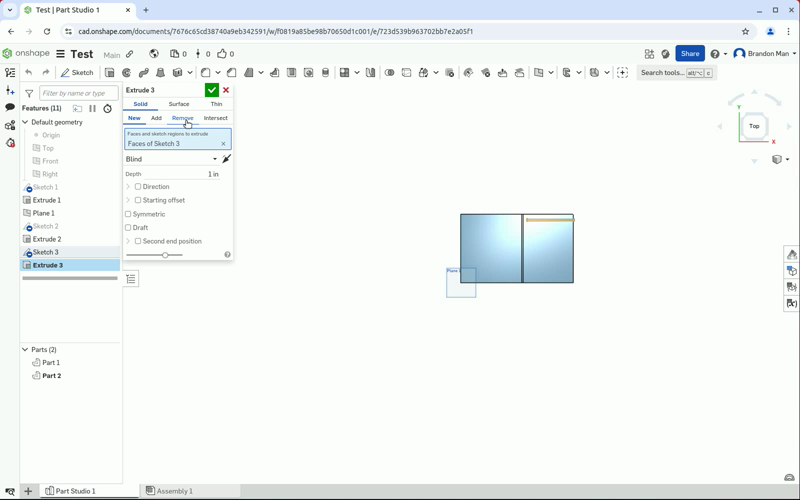
click(186, 120)
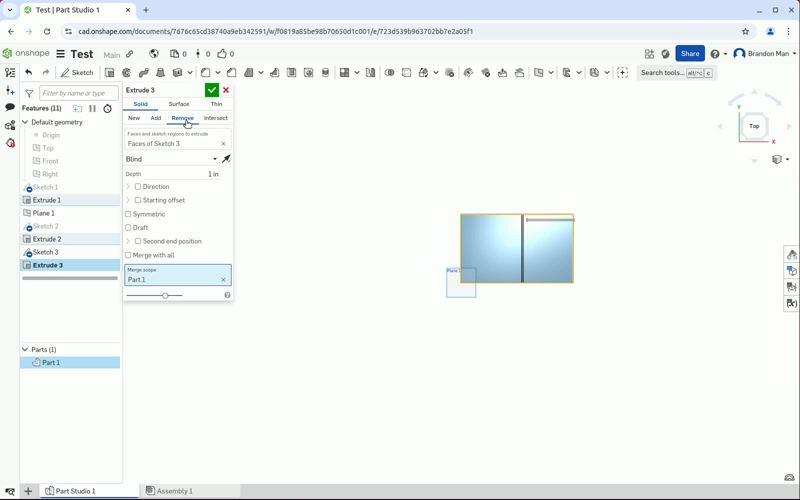
key(tab, 4)
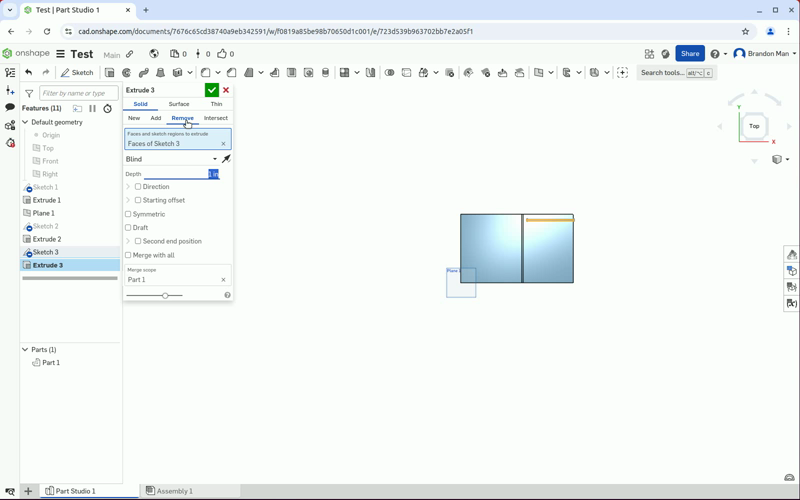
text(0.241)
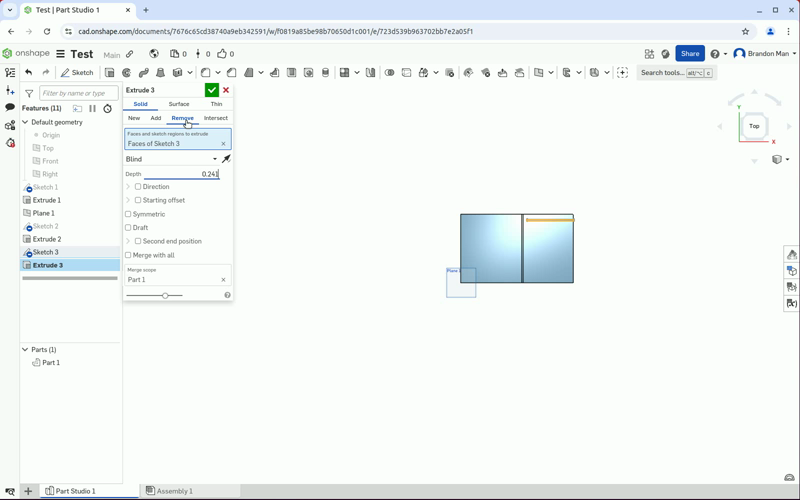
key(tab, 6)
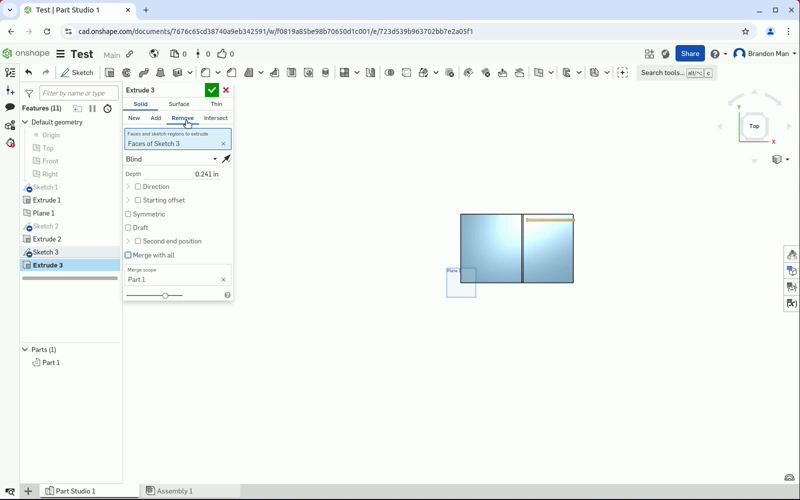
key(space)
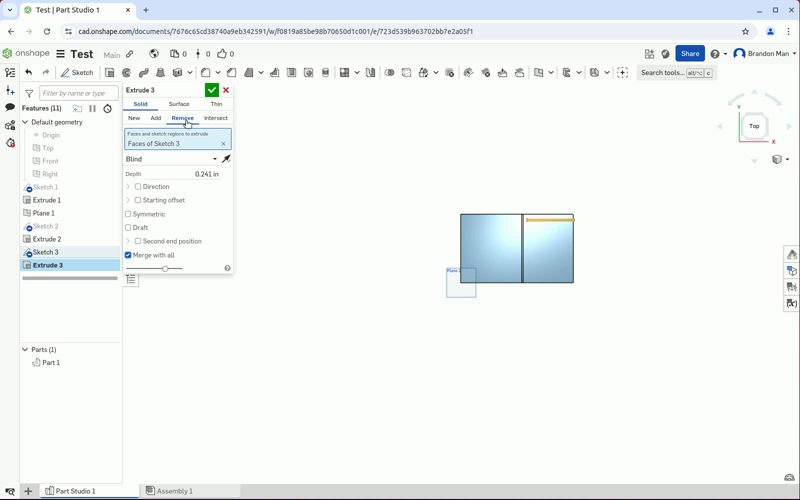
key(enter)
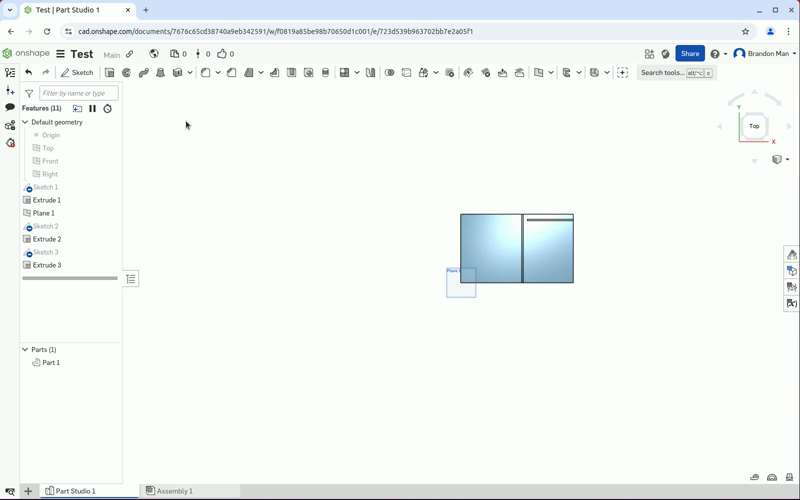
key(shift+h)
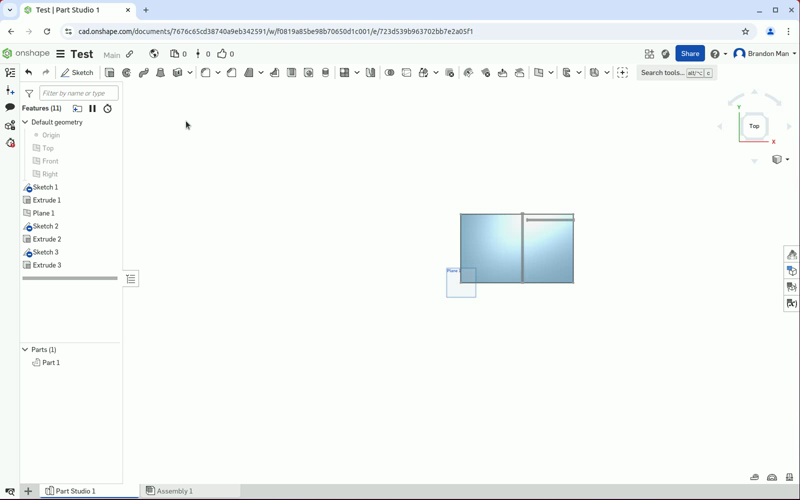
key(shift+h)
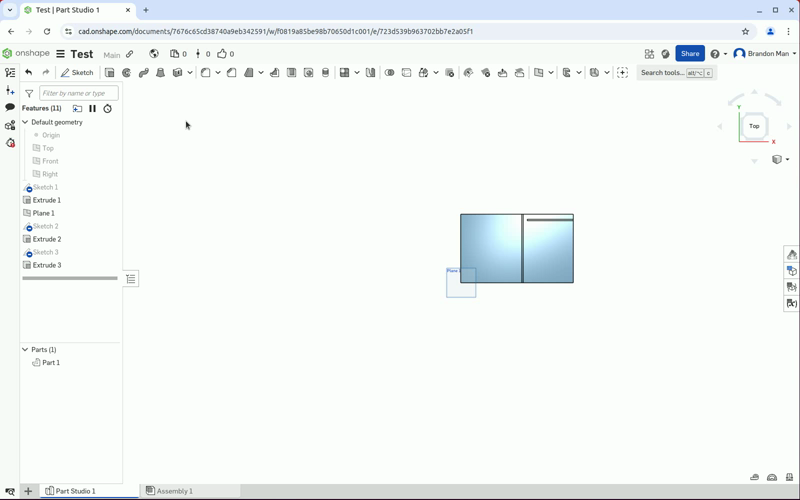
mouse_move(73, 189)
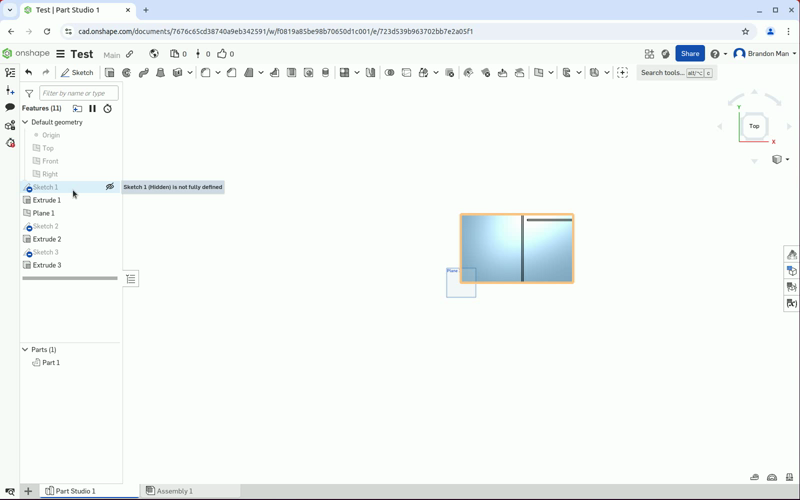
click(73, 189)
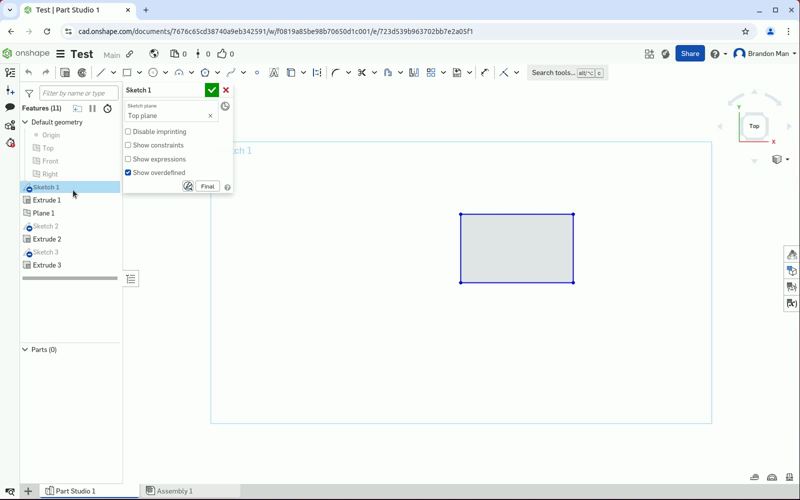
mouse_move(229, 92)
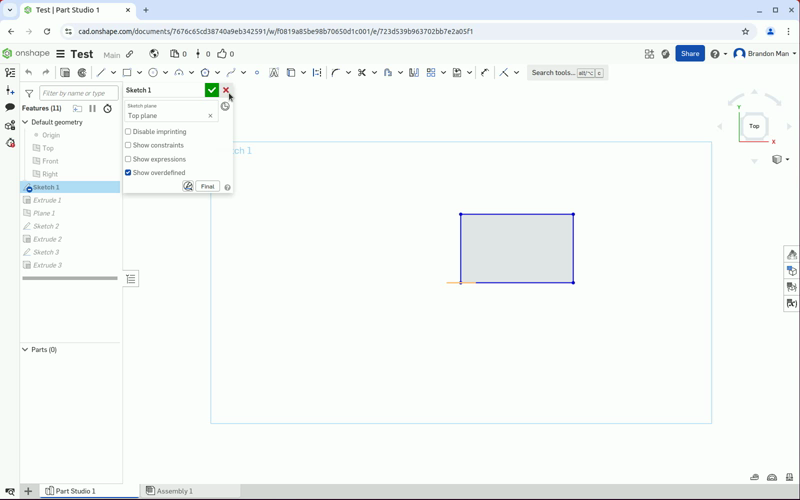
click(229, 92)
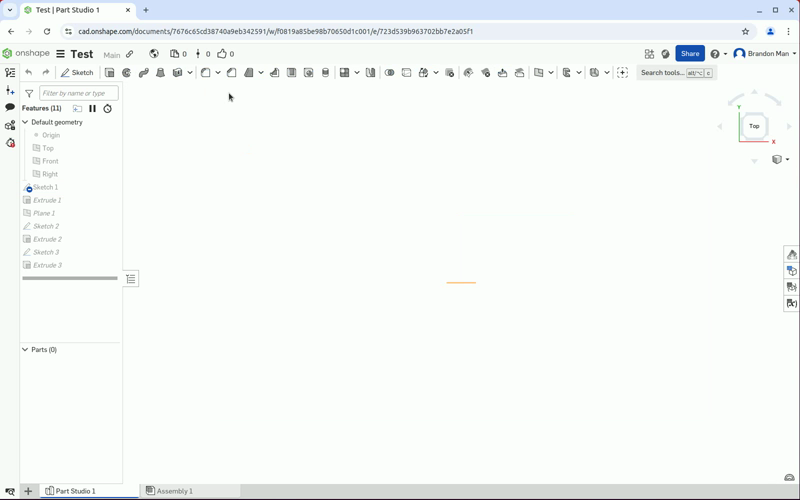
key(shift+s)
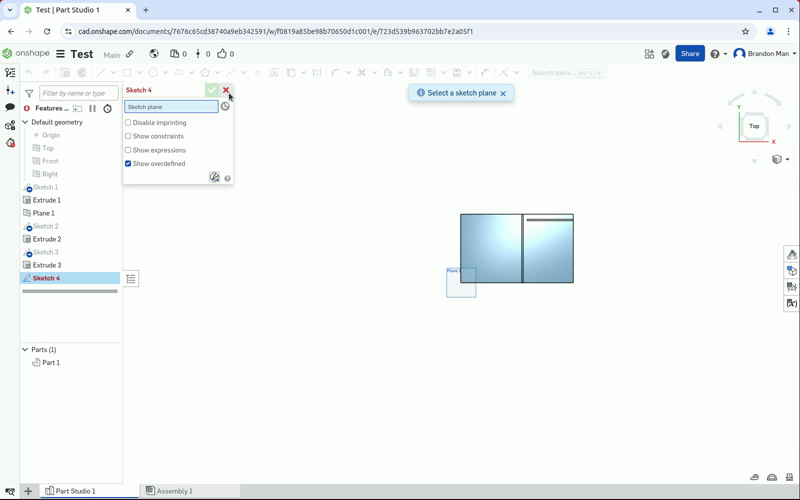
mouse_move(73, 215)
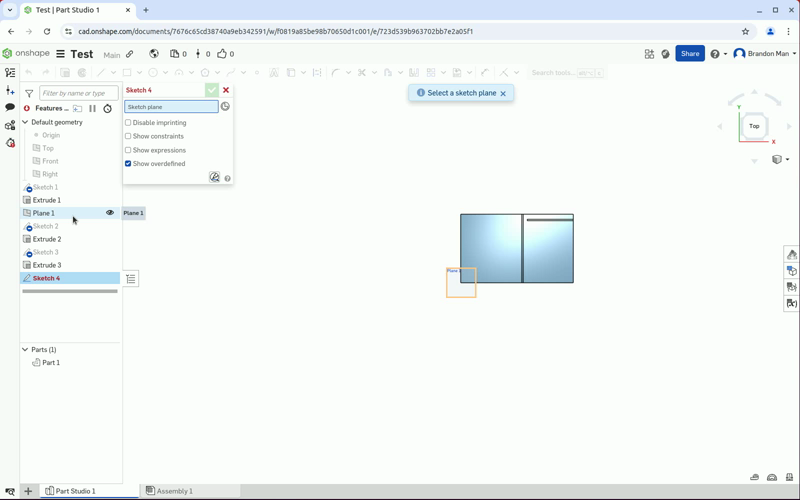
click(73, 215)
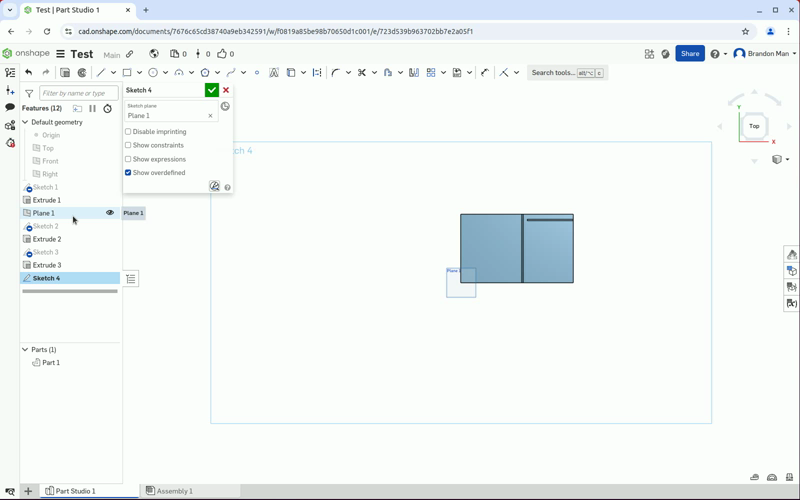
mouse_move(73, 352)
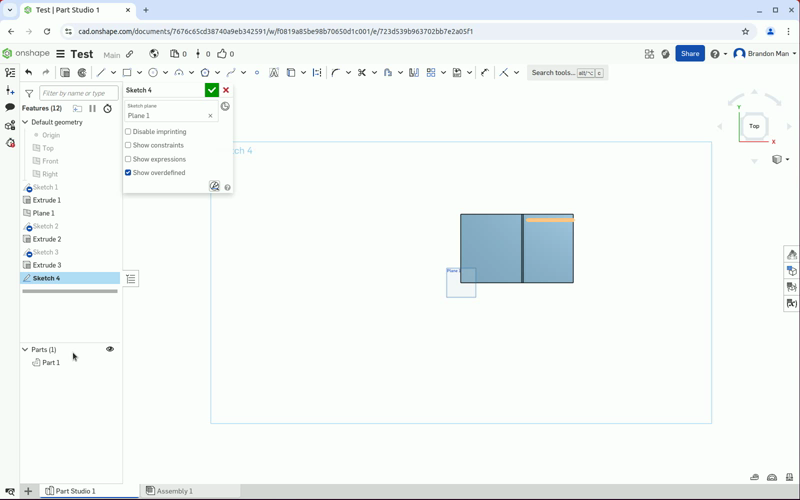
key(y)
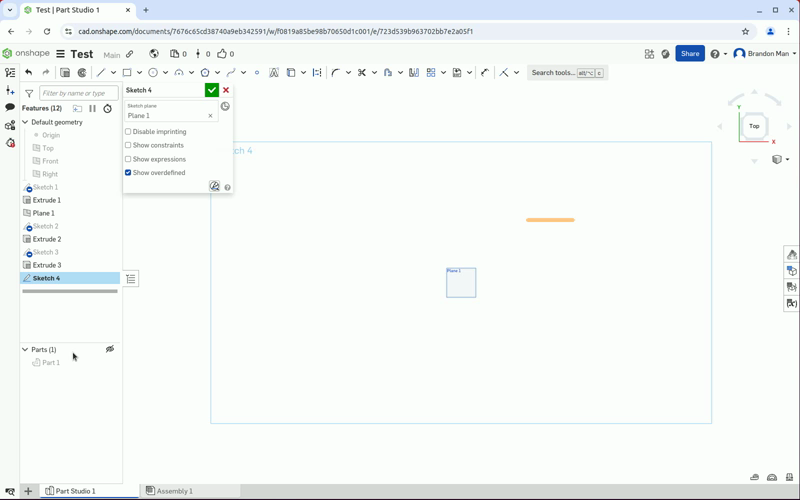
key(l)
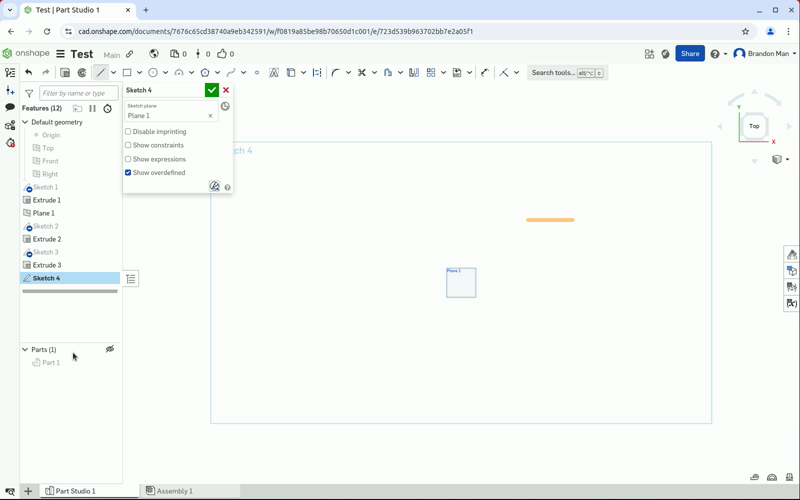
key_down(shift)
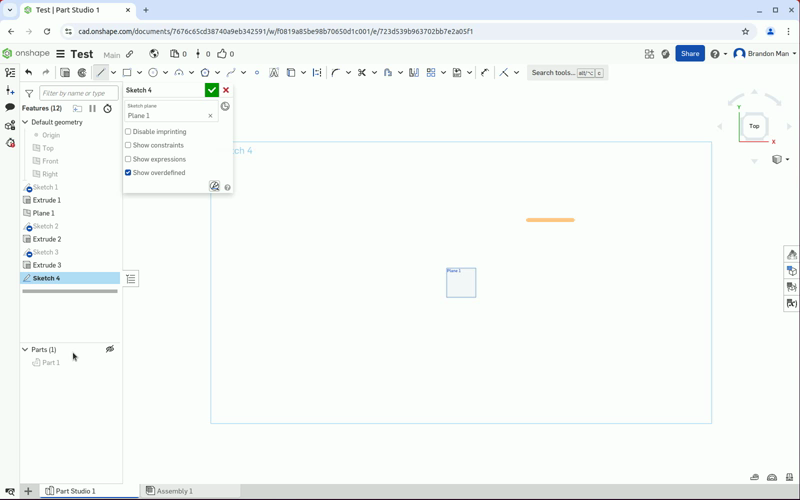
mouse_move(527, 276)
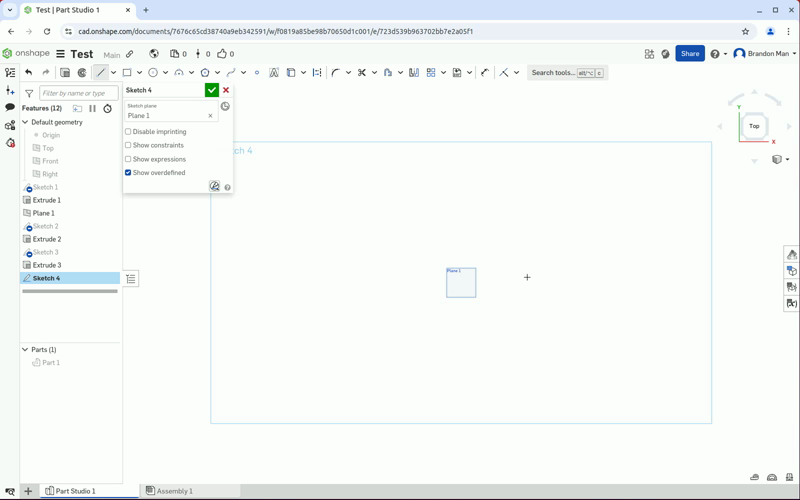
click(527, 276)
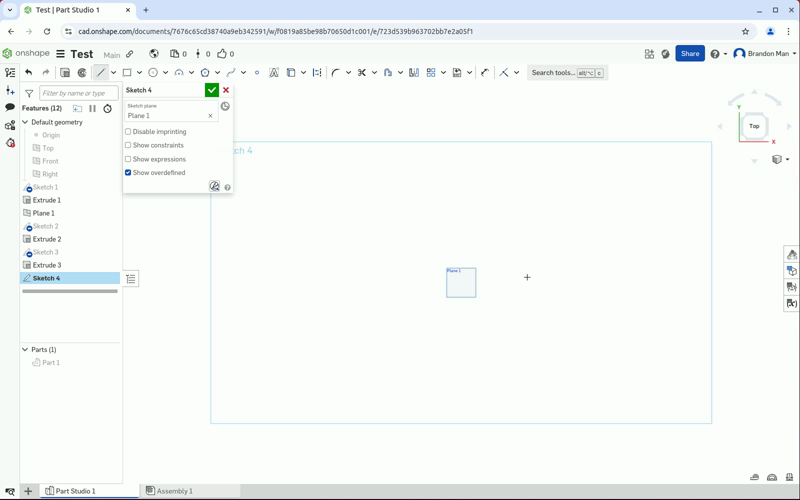
key_up(shift)
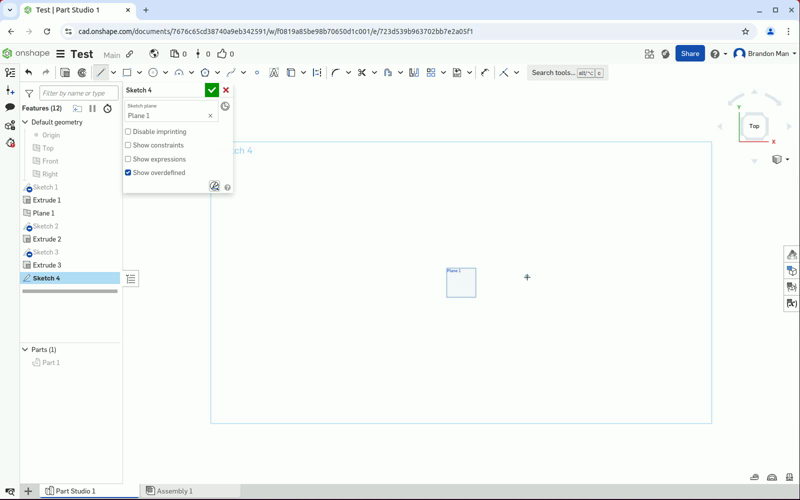
key_down(shift)
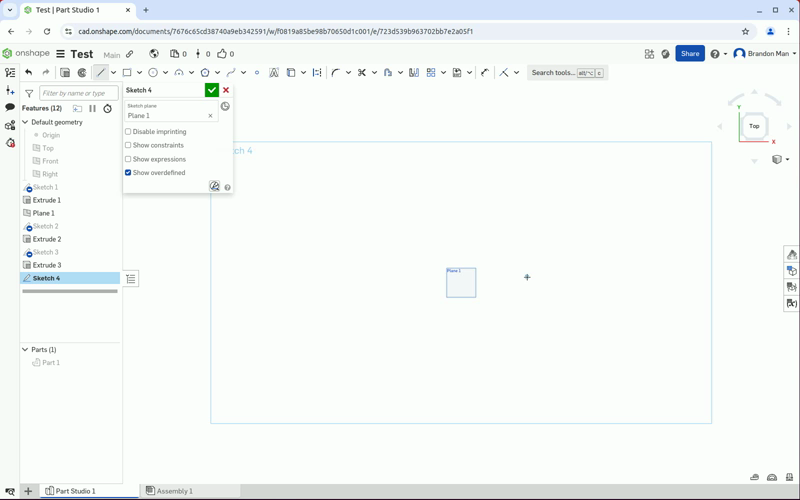
mouse_move(557, 276)
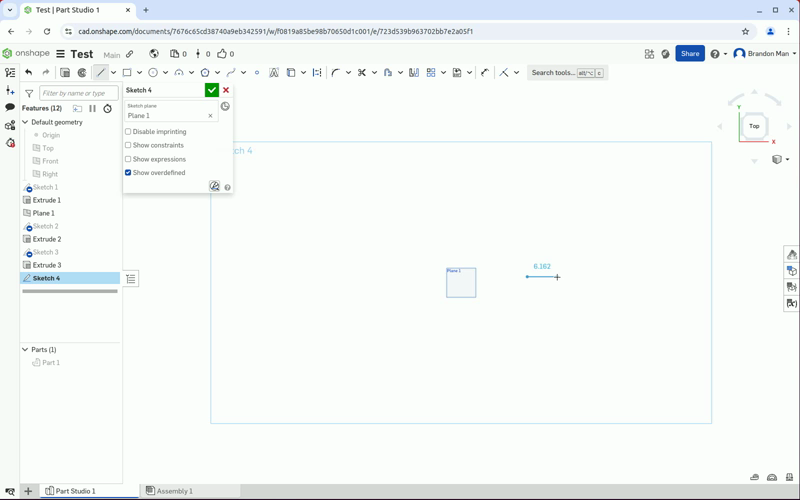
mouse_move(573, 276)
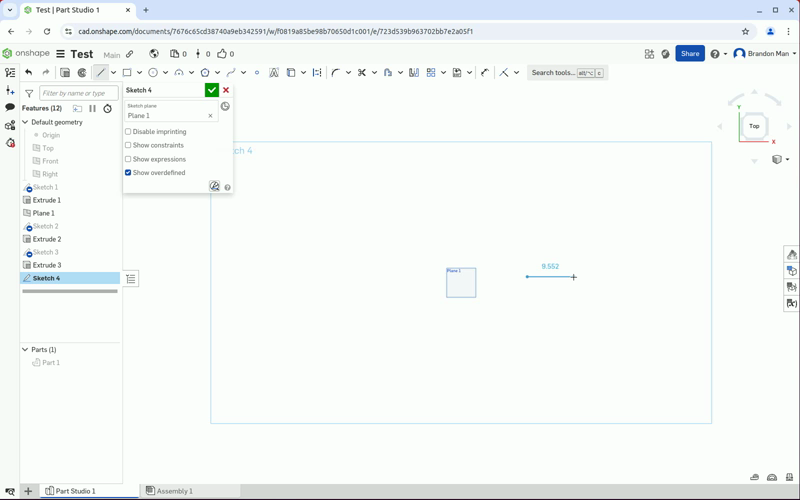
click(573, 276)
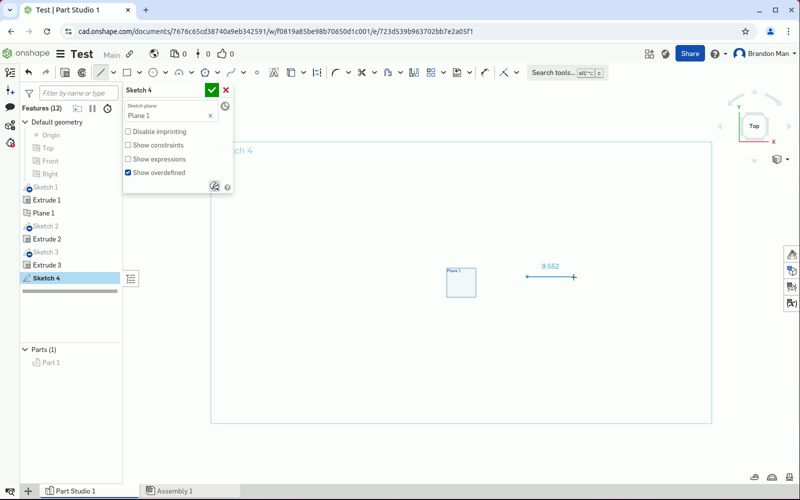
key_up(shift)
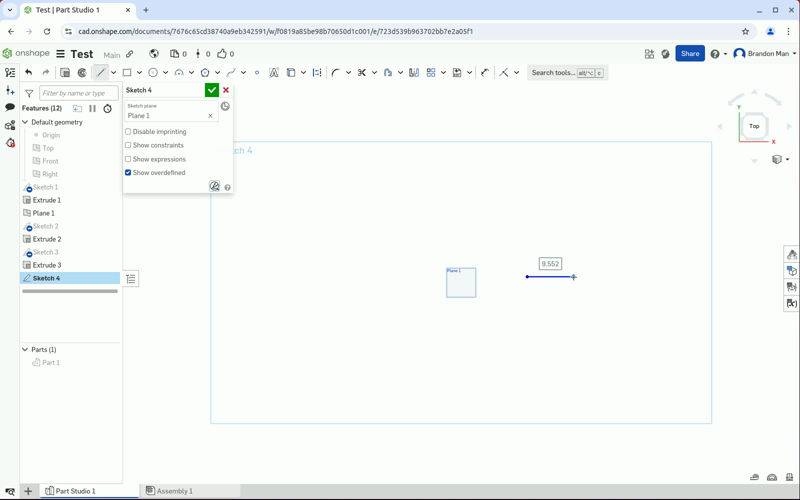
key_down(shift)
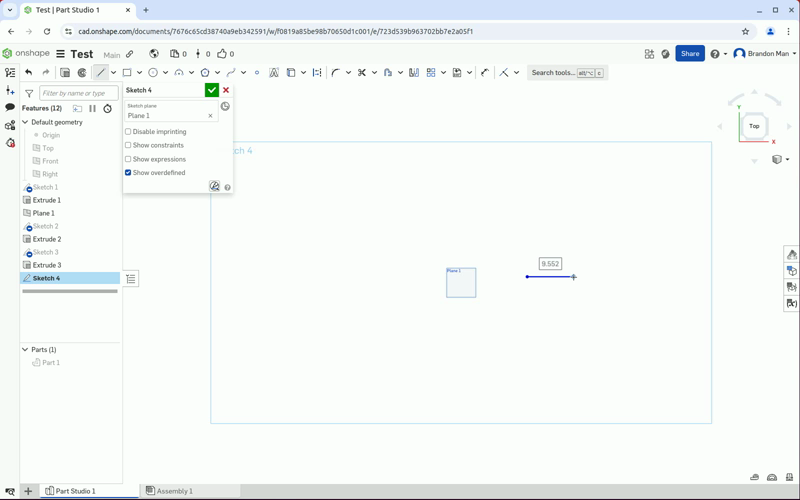
mouse_move(589, 276)
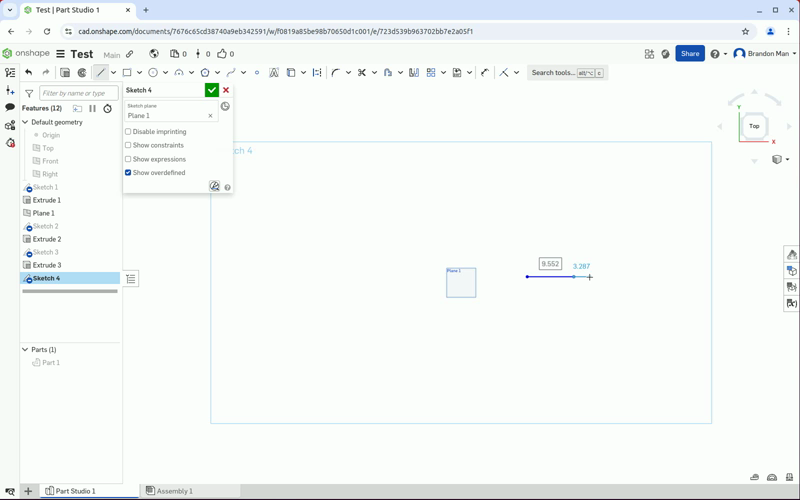
mouse_move(573, 275)
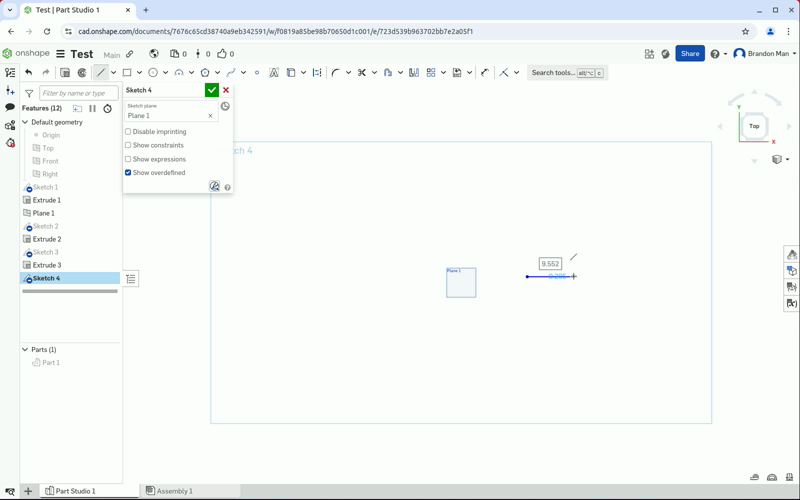
scroll(6)
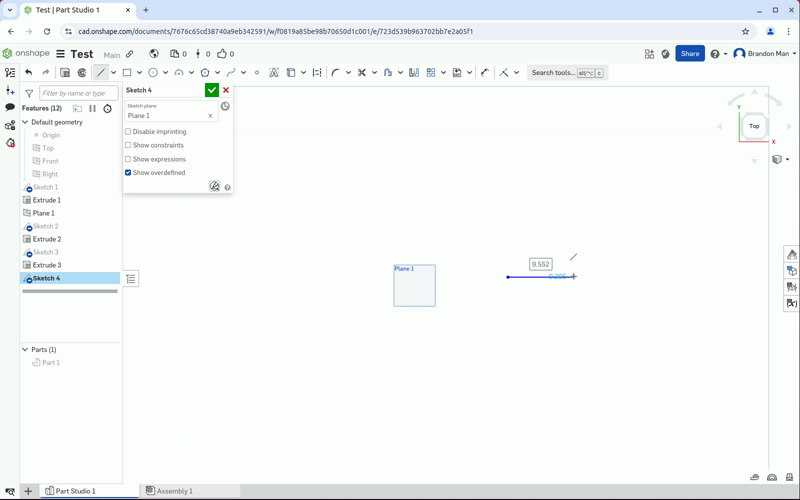
scroll(6)
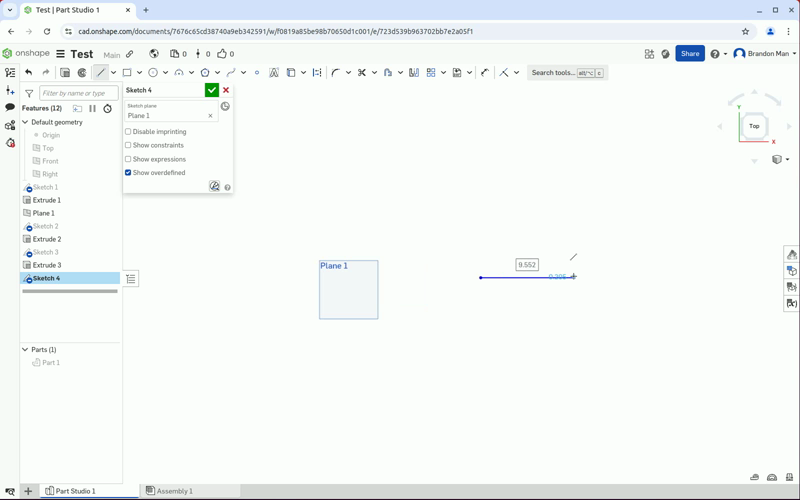
scroll(6)
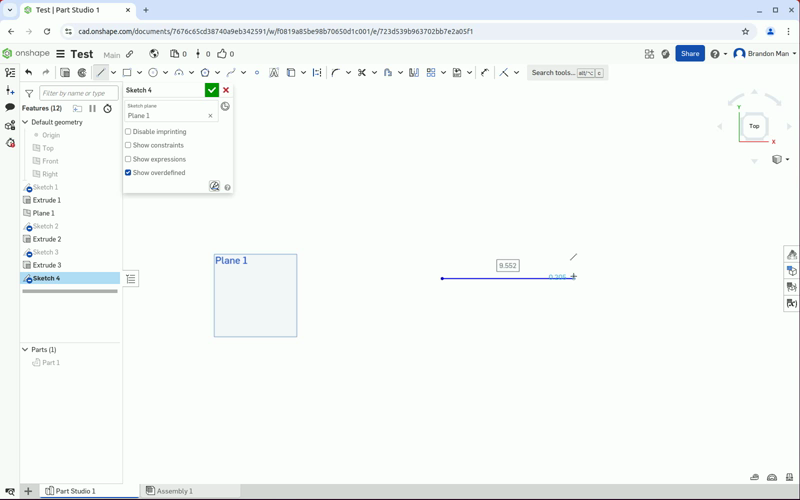
scroll(6)
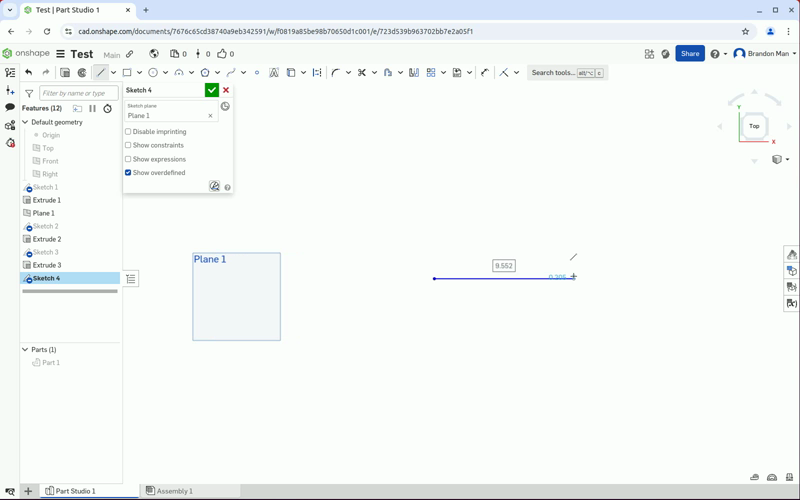
scroll(6)
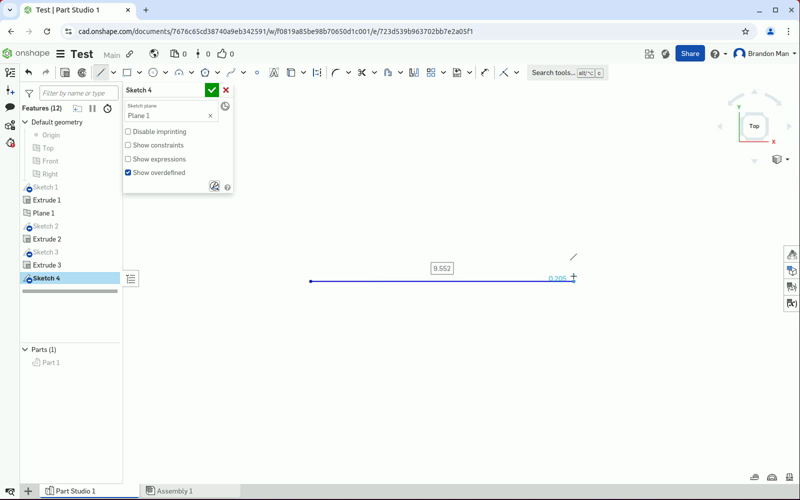
scroll(6)
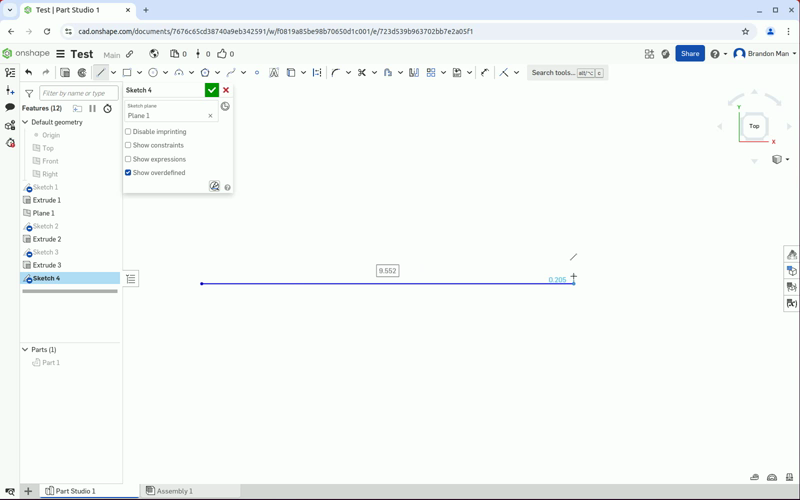
scroll(6)
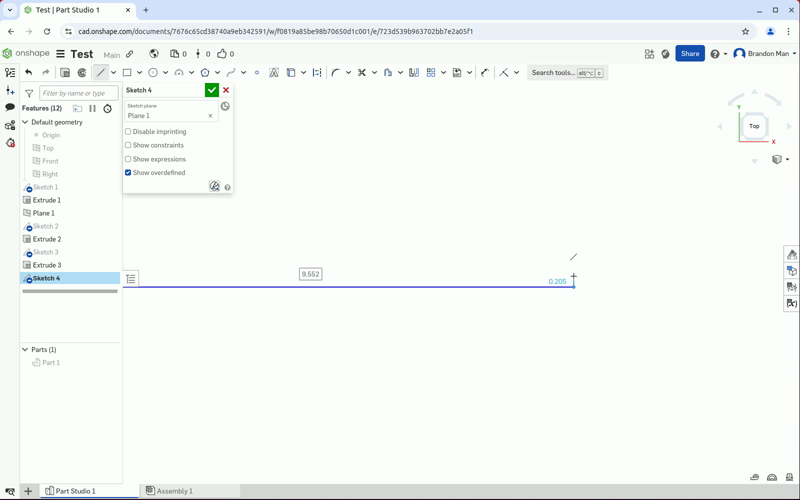
click(573, 275)
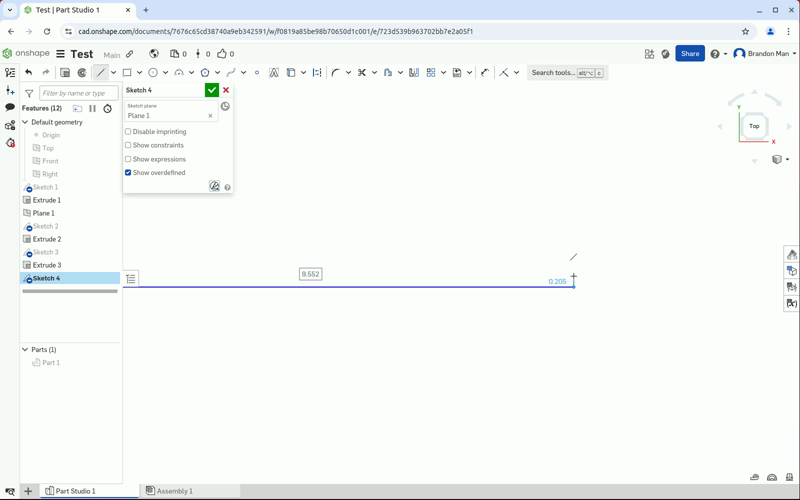
scroll(-6)
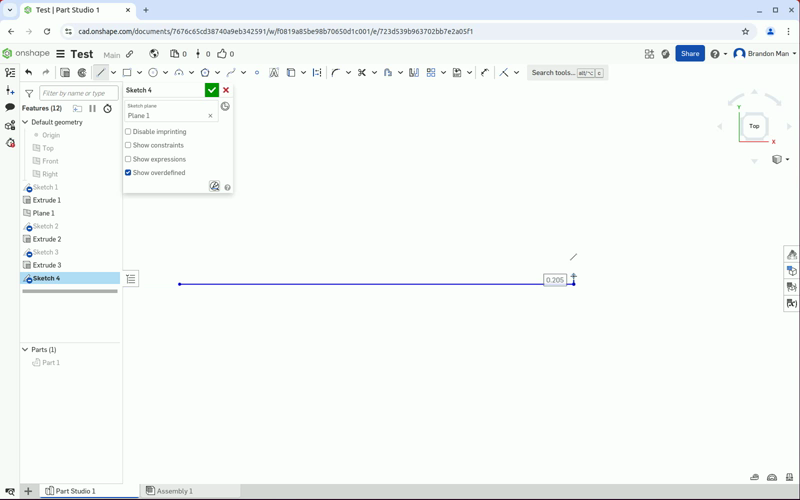
scroll(-6)
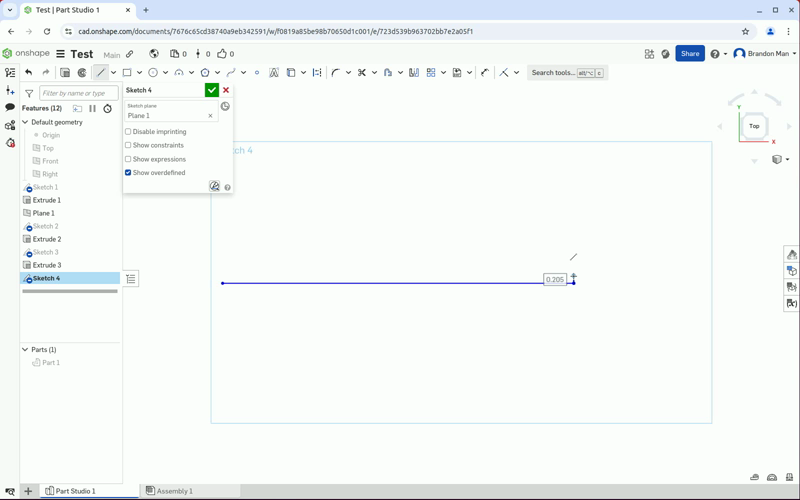
scroll(-6)
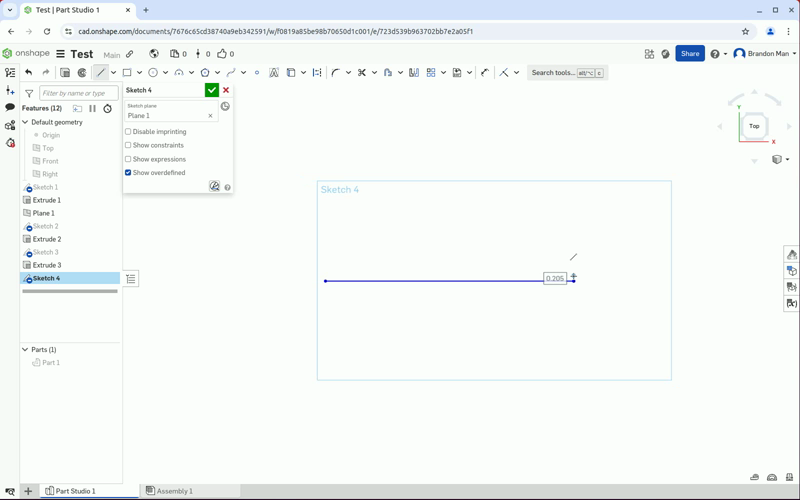
scroll(-6)
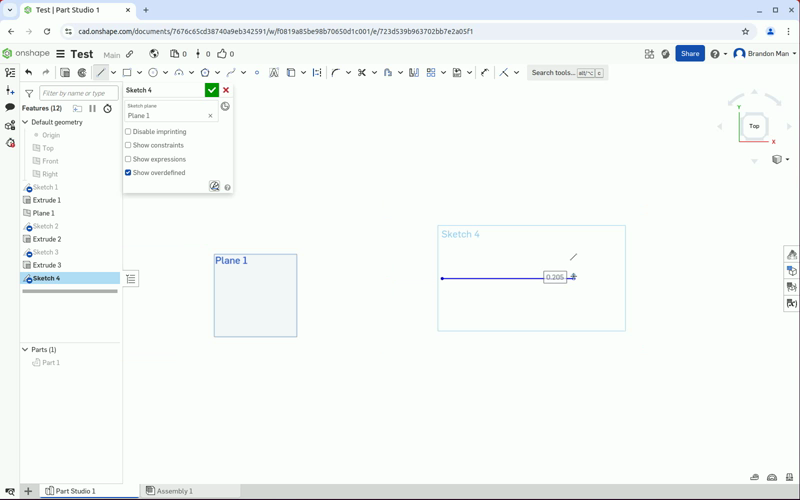
scroll(-6)
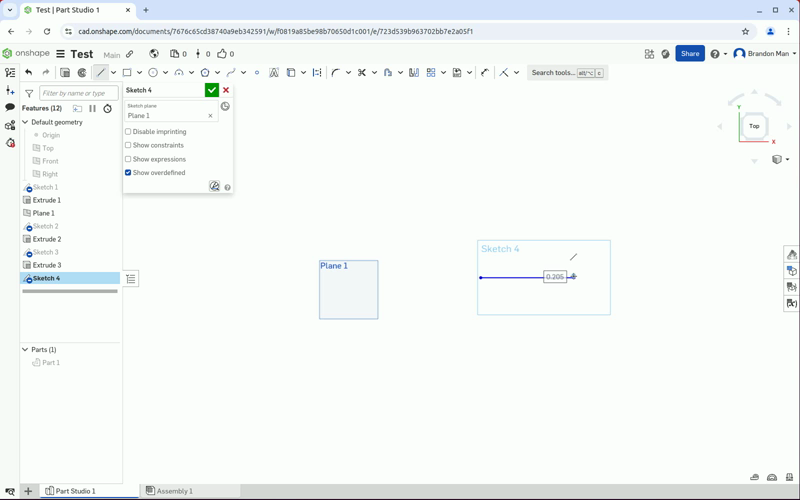
scroll(-6)
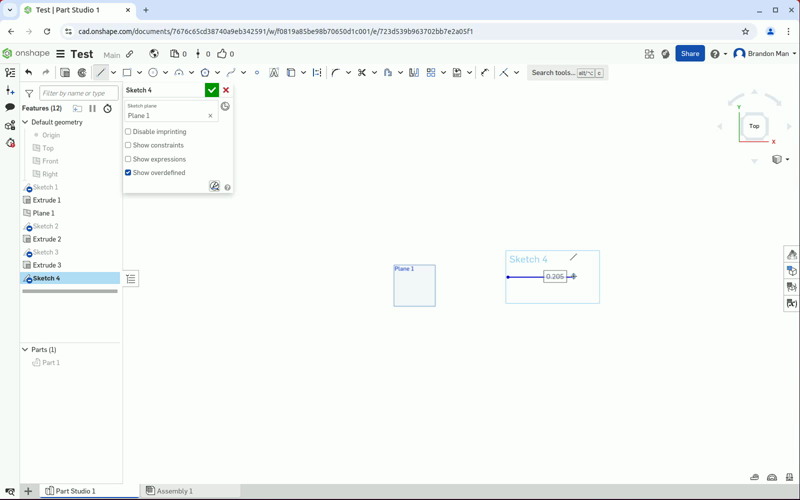
scroll(-6)
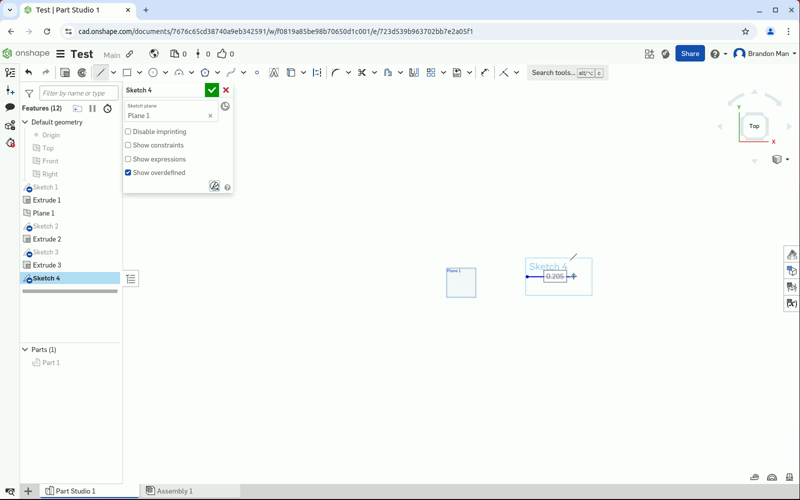
key_up(shift)
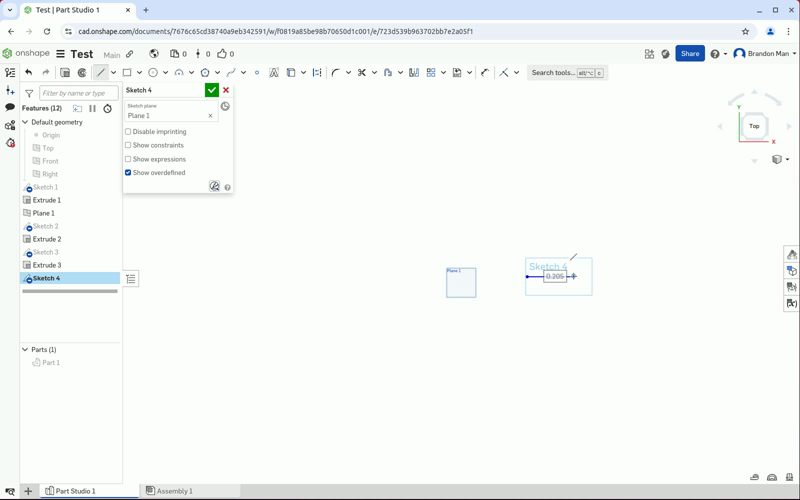
key_down(shift)
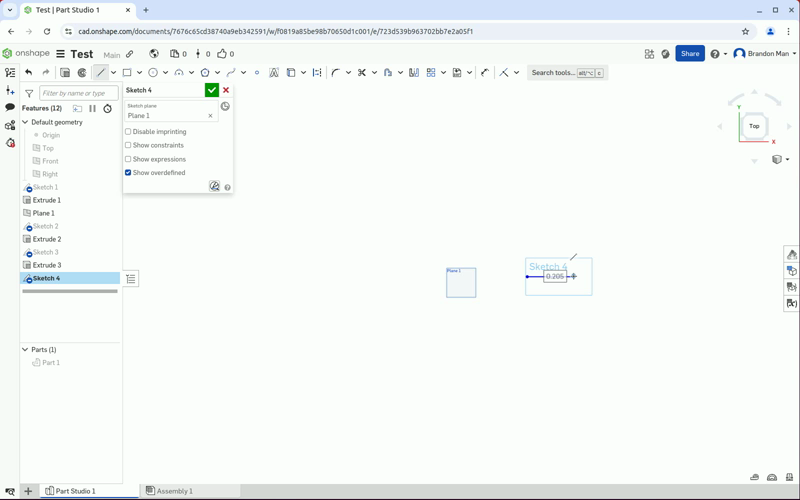
mouse_move(589, 275)
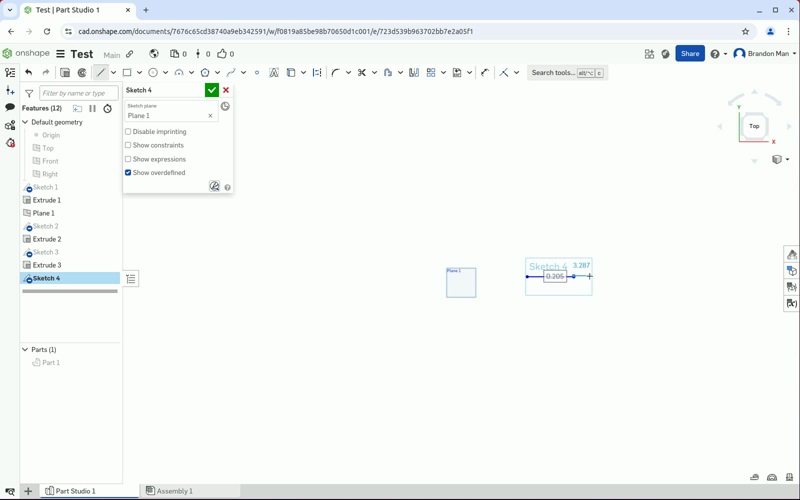
mouse_move(527, 275)
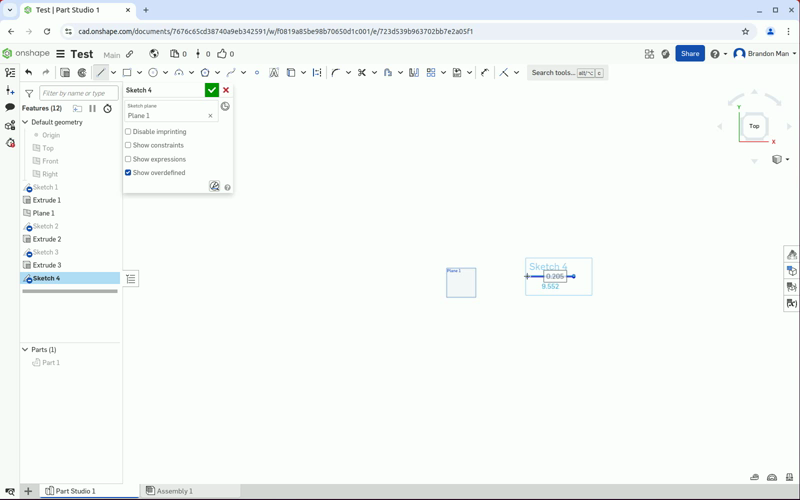
scroll(6)
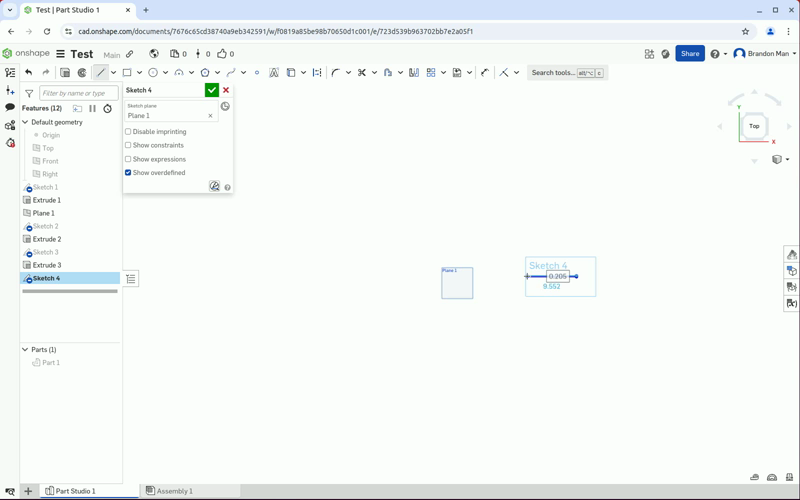
scroll(6)
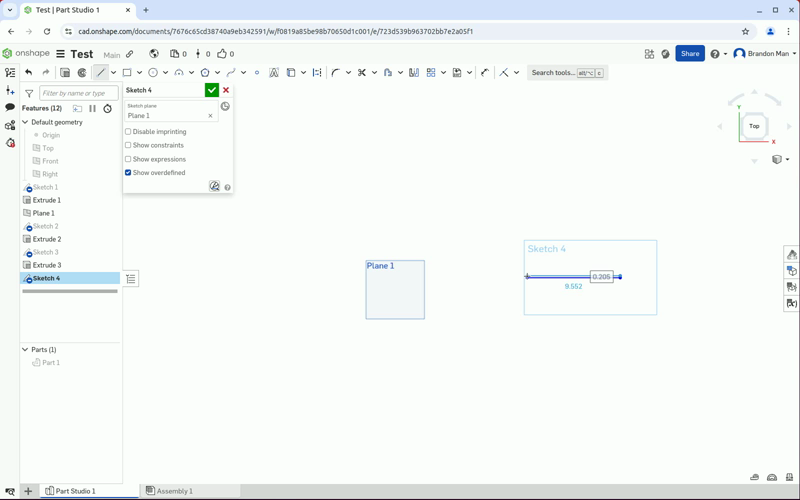
scroll(6)
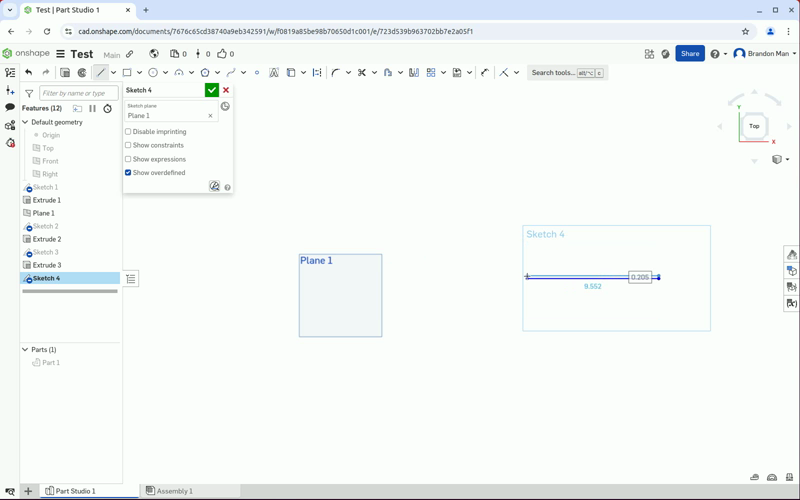
scroll(6)
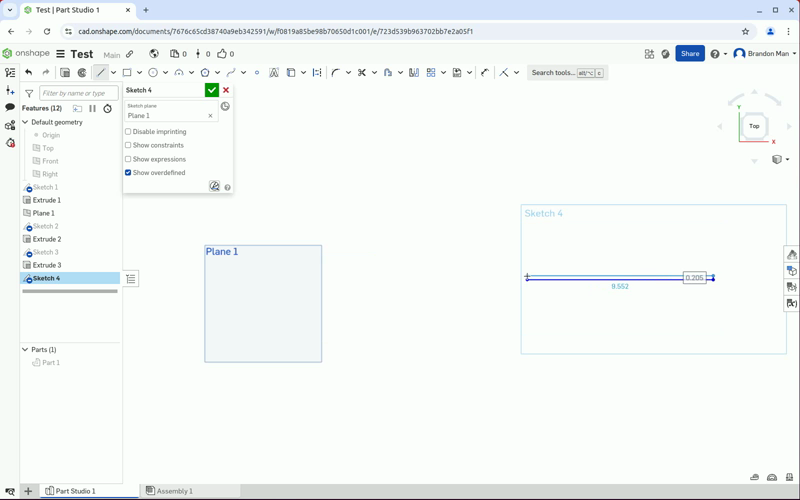
scroll(6)
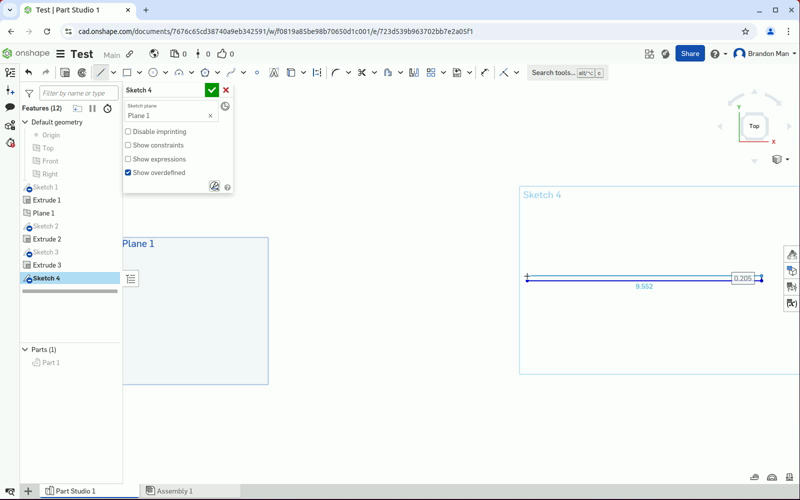
scroll(6)
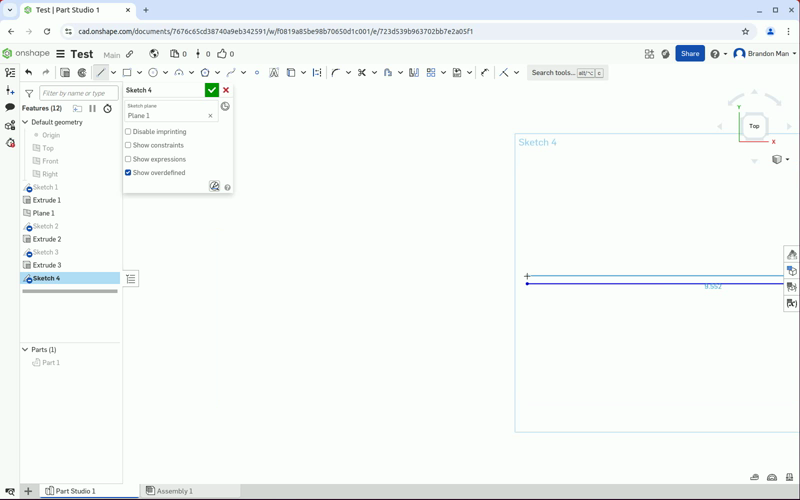
scroll(6)
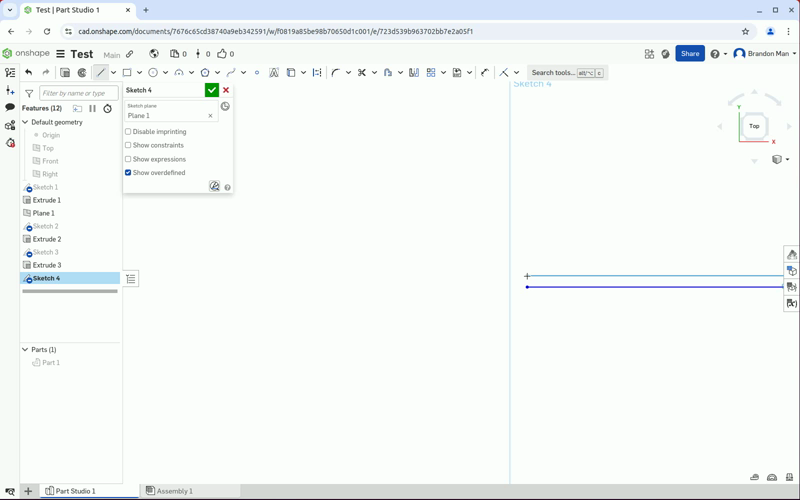
click(527, 275)
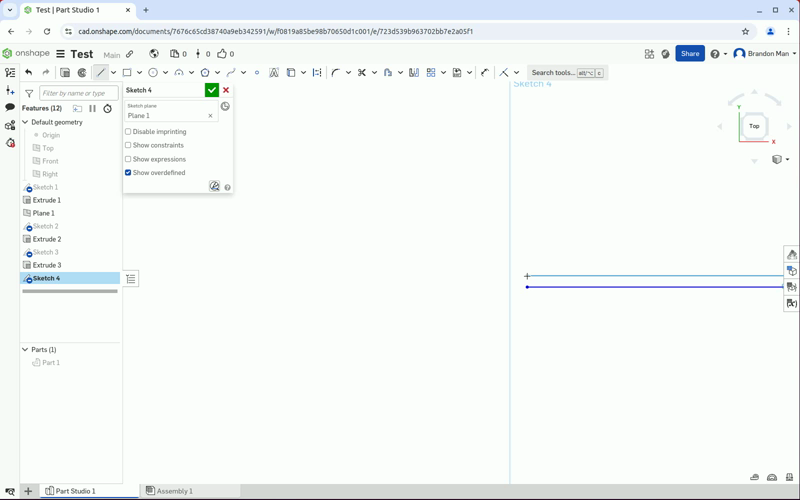
scroll(-6)
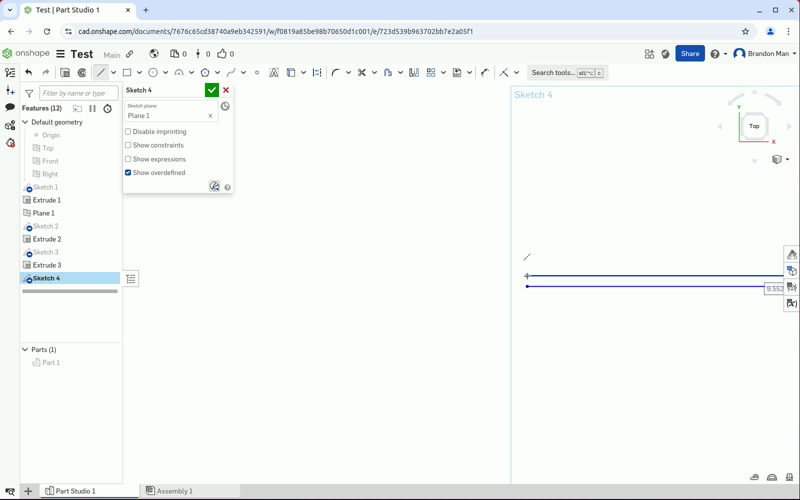
scroll(-6)
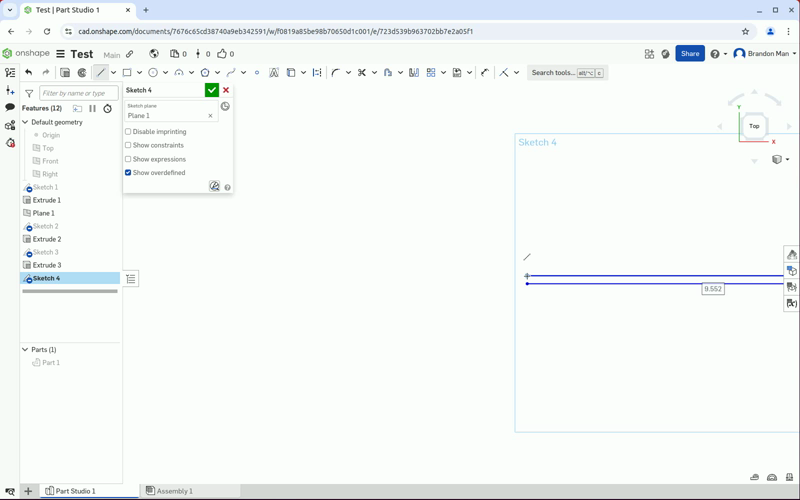
scroll(-6)
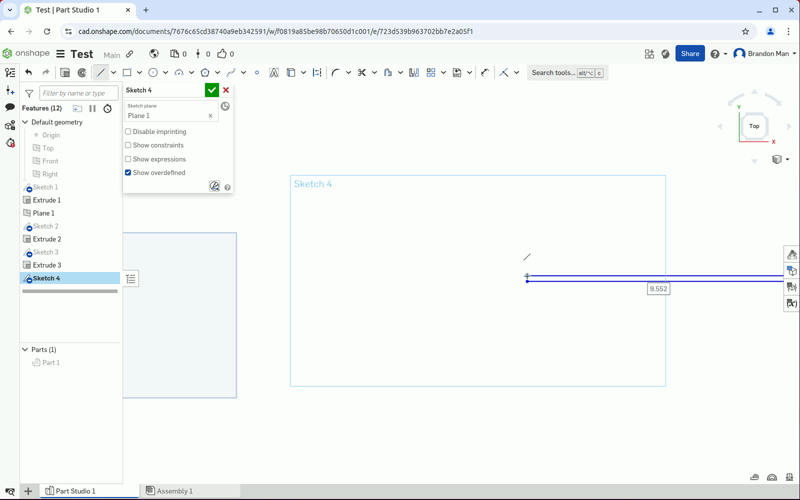
scroll(-6)
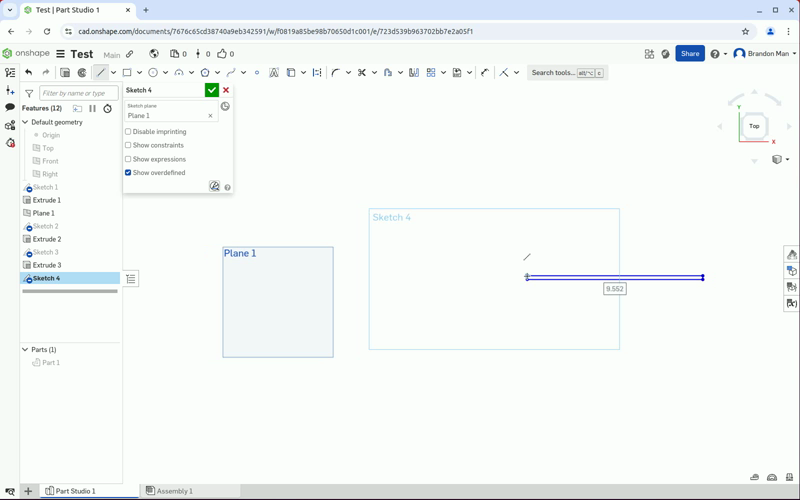
scroll(-6)
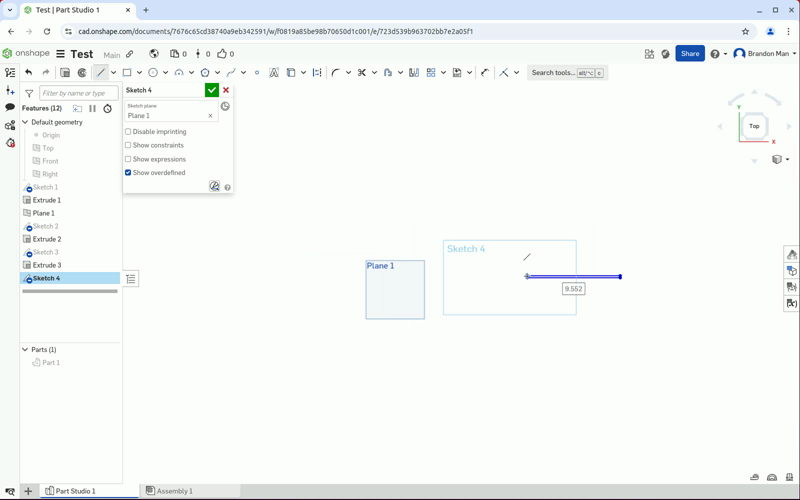
scroll(-6)
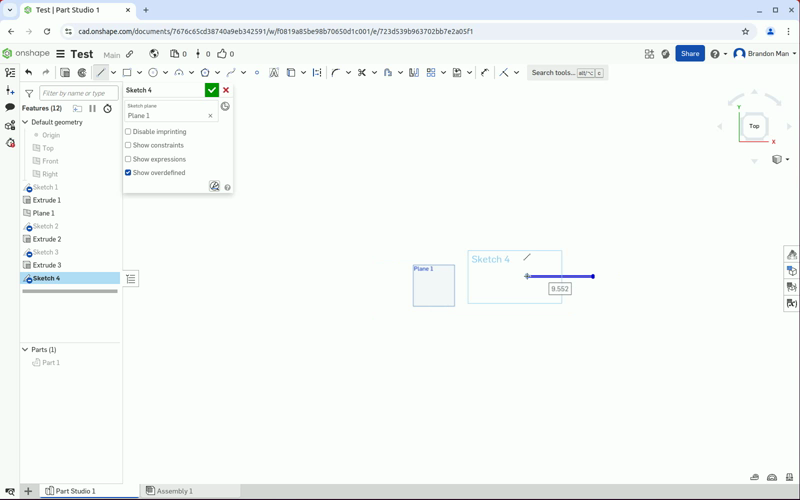
scroll(-6)
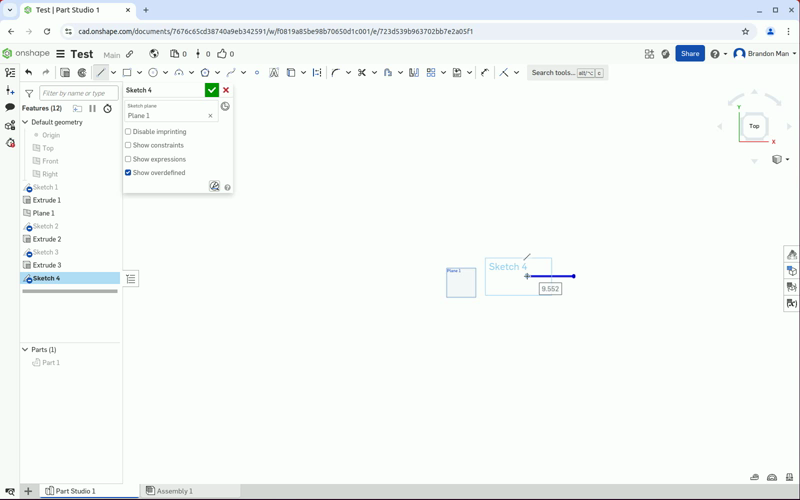
key_up(shift)
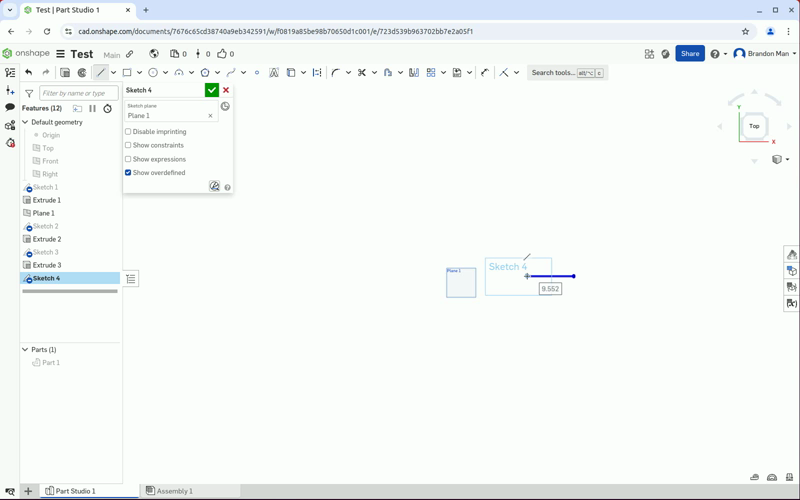
mouse_move(557, 275)
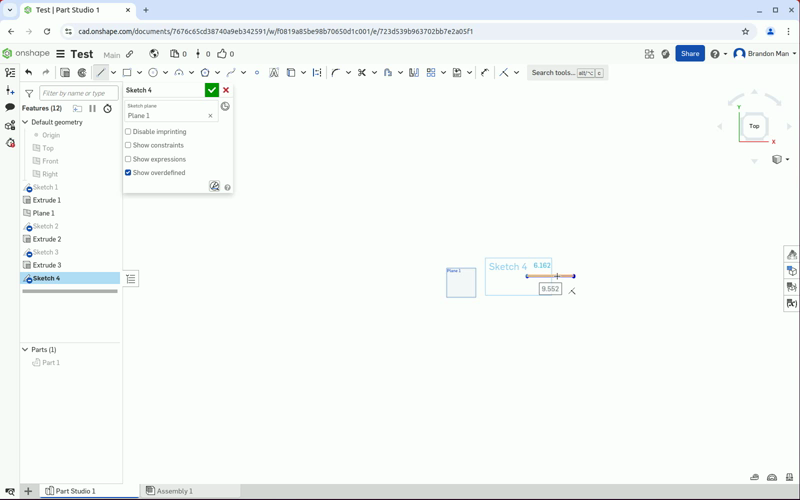
key_down(shift)
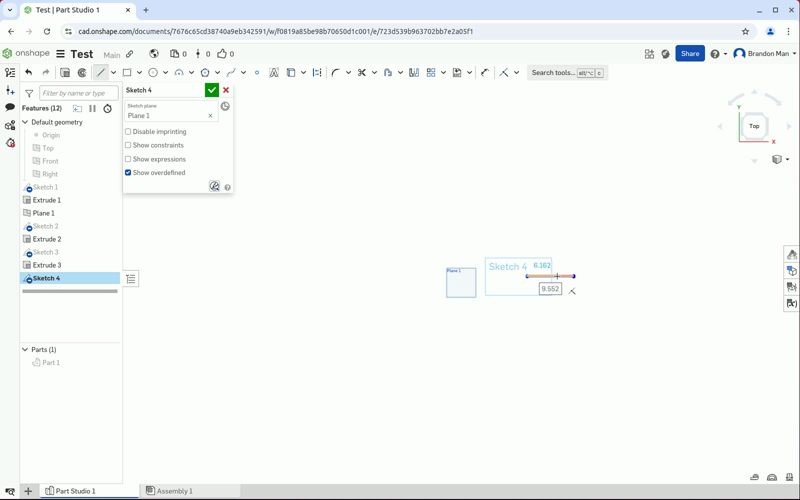
mouse_move(527, 276)
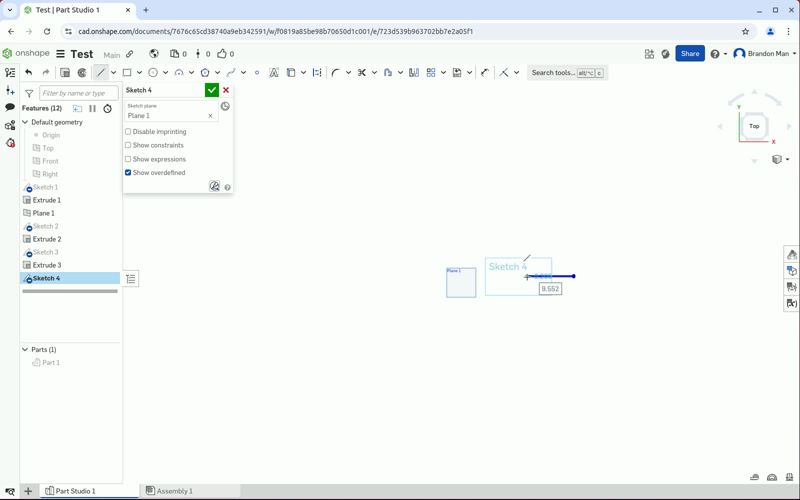
scroll(6)
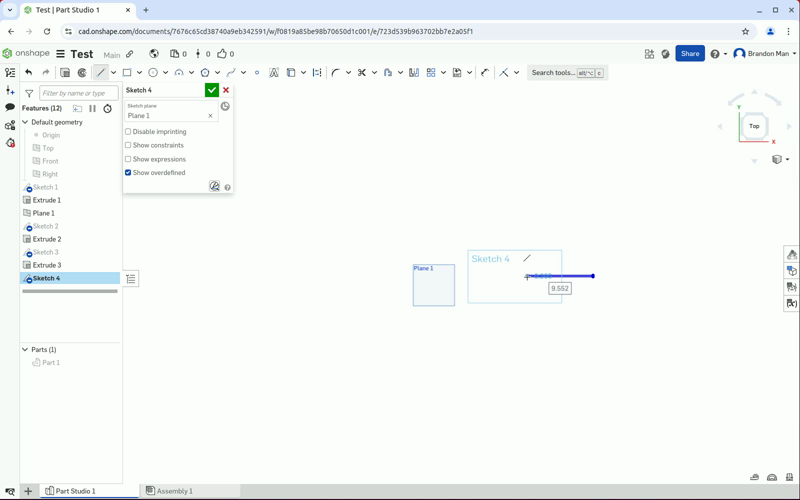
scroll(6)
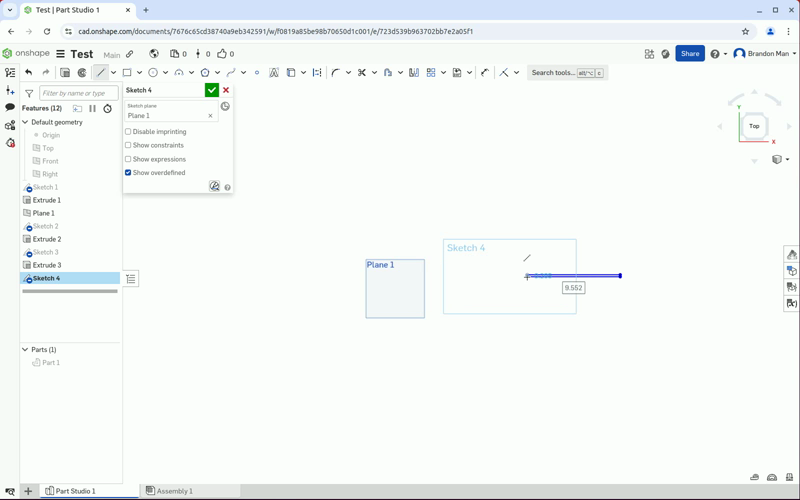
scroll(6)
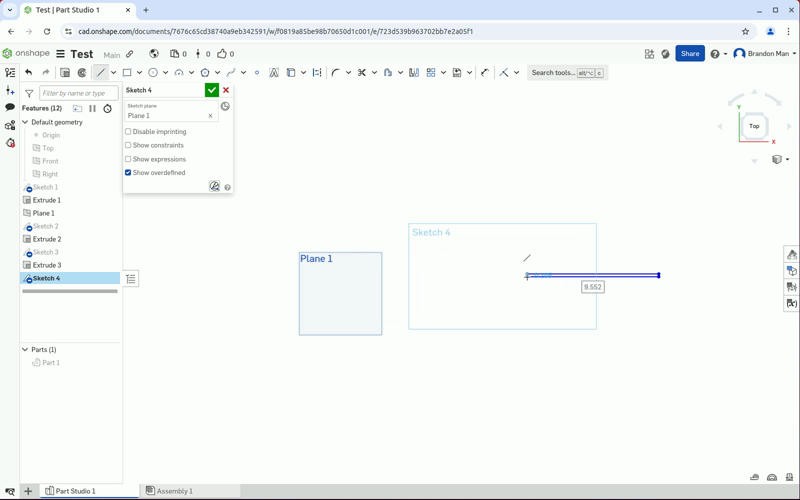
scroll(6)
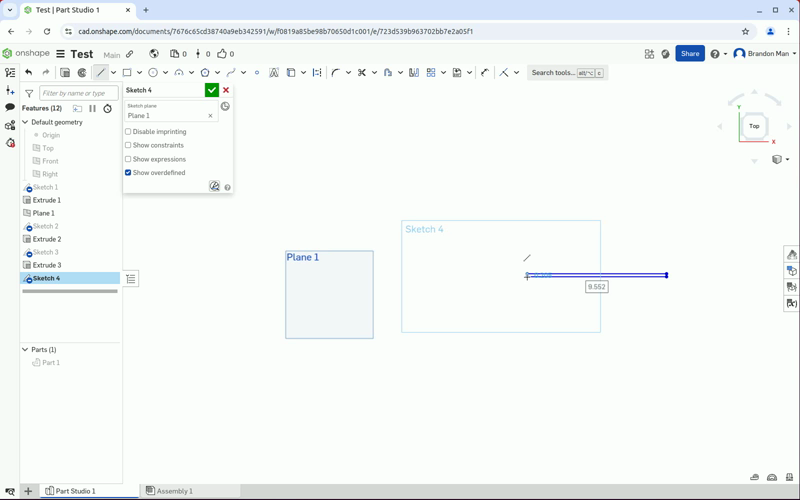
scroll(6)
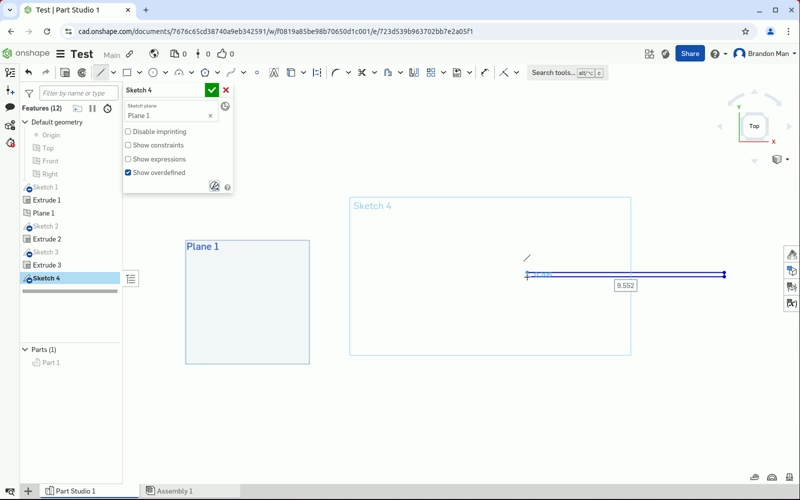
scroll(6)
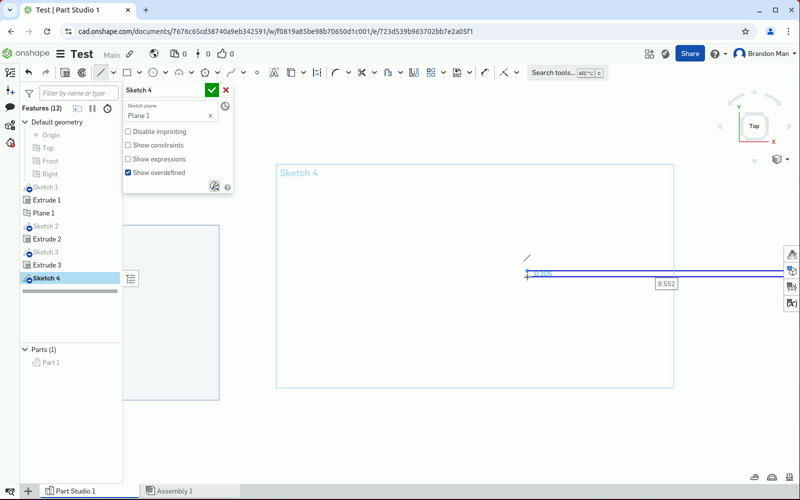
scroll(6)
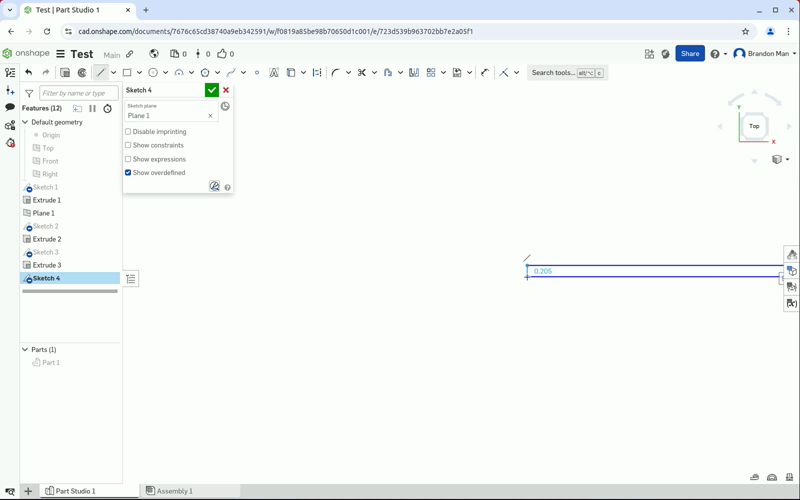
key_up(shift)
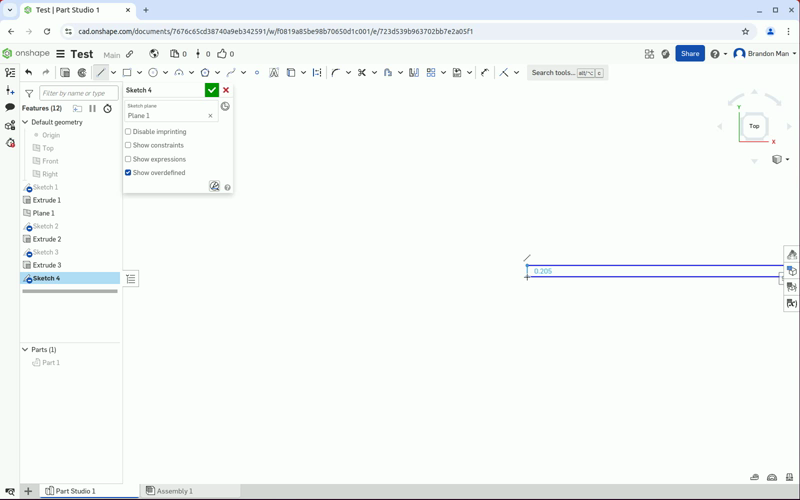
click(527, 276)
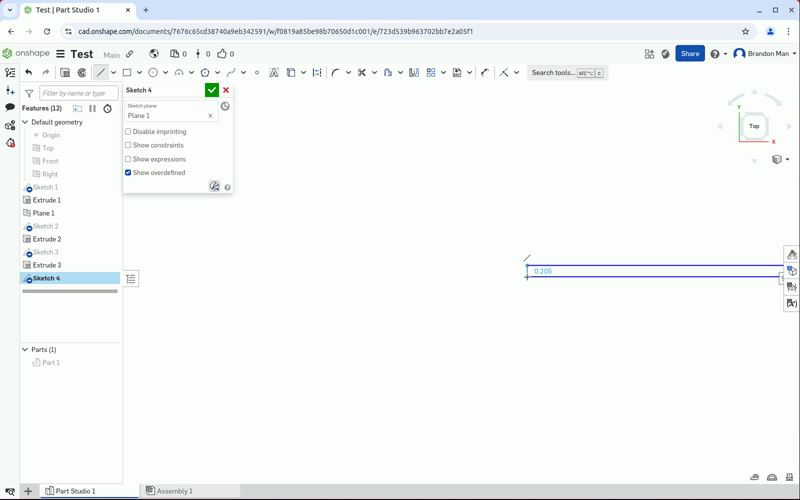
scroll(-6)
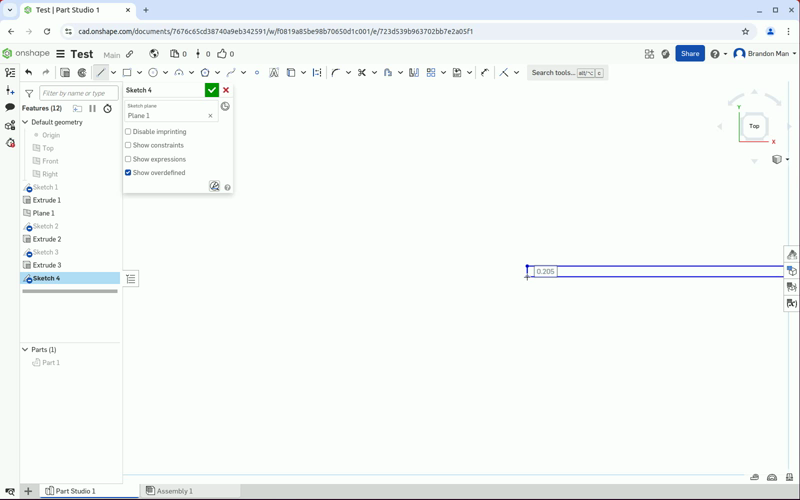
scroll(-6)
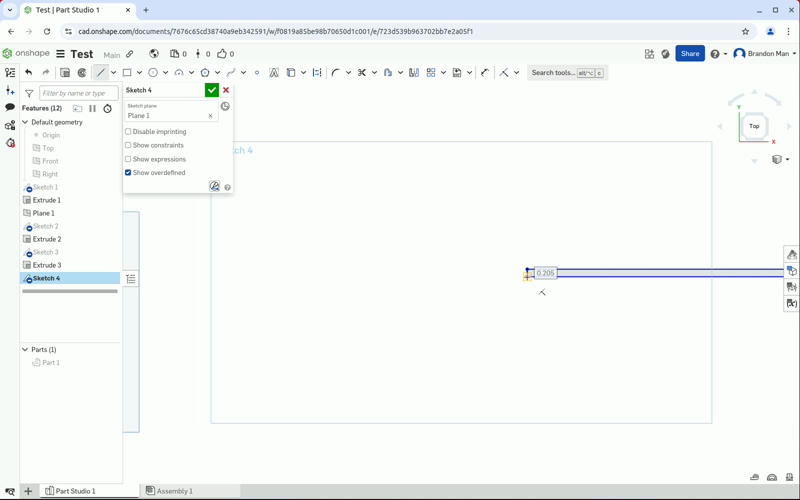
scroll(-6)
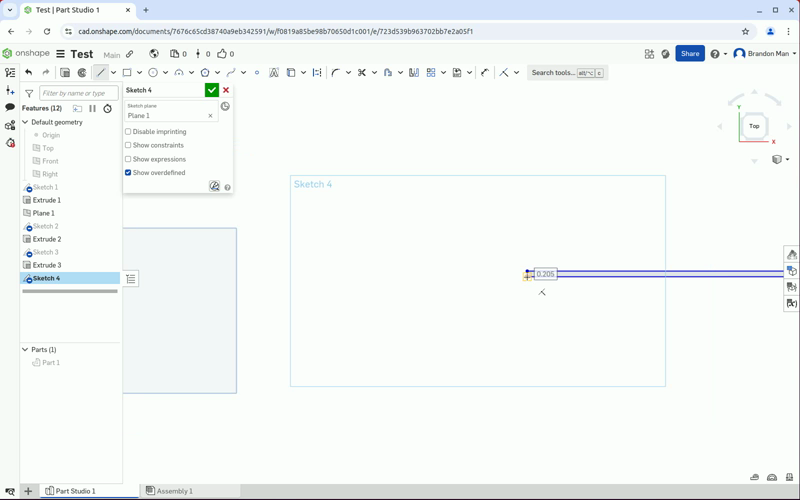
scroll(-6)
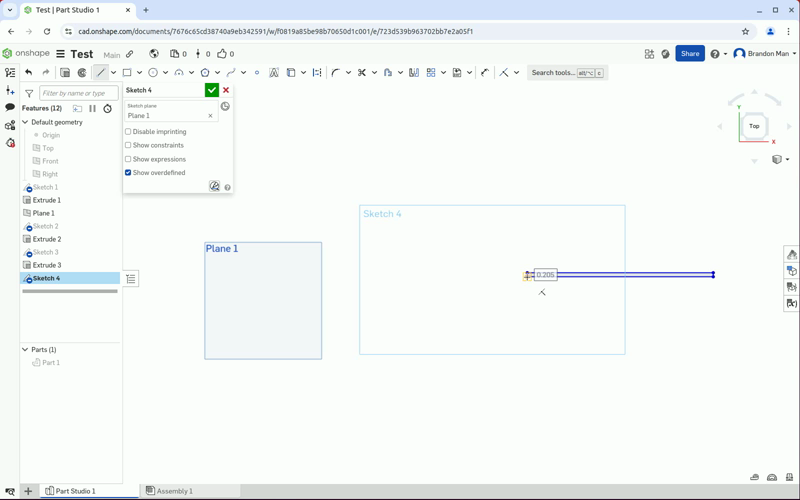
scroll(-6)
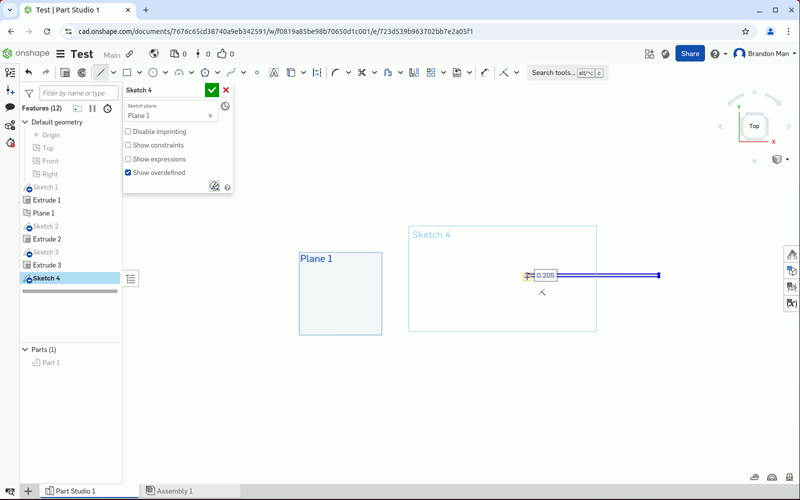
scroll(-6)
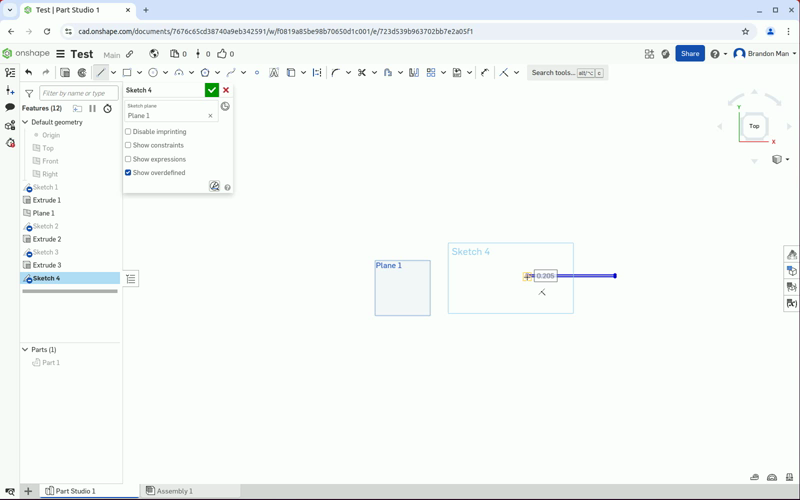
scroll(-6)
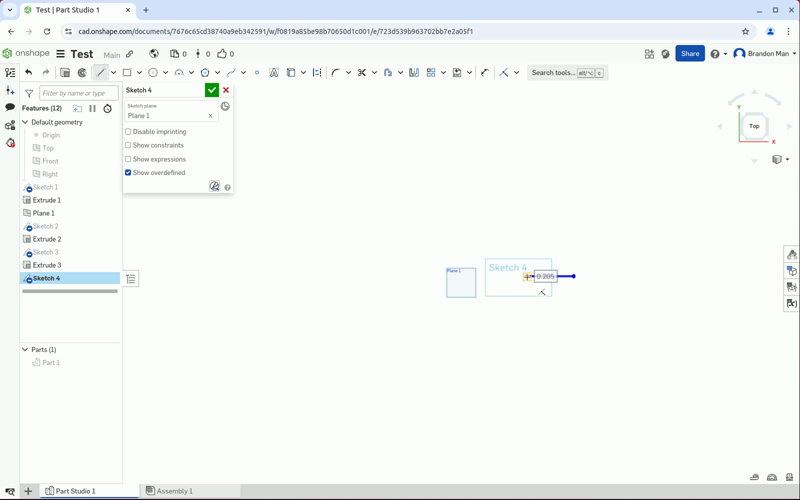
key(esc)
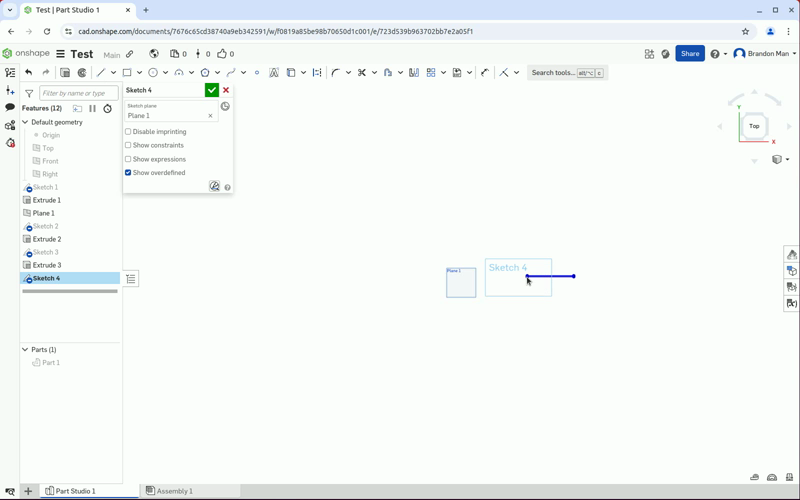
mouse_move(537, 276)
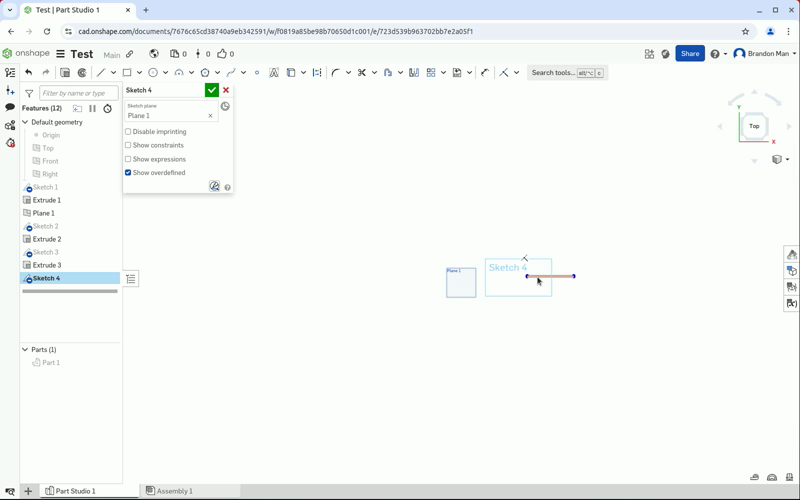
scroll(6)
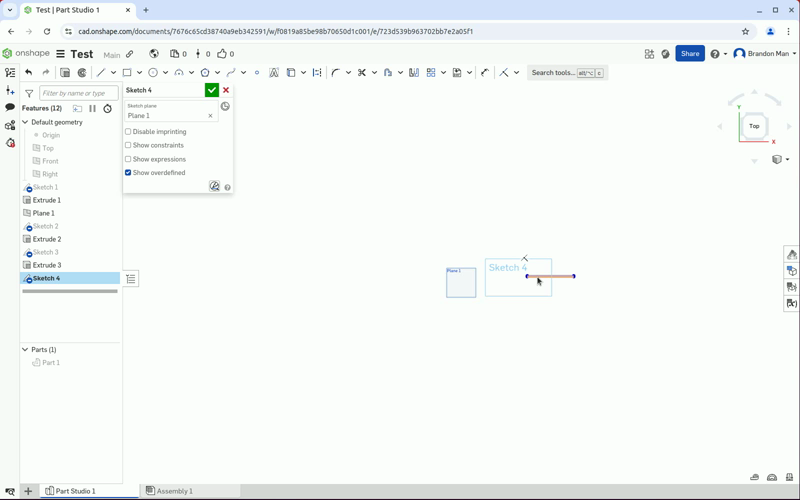
scroll(6)
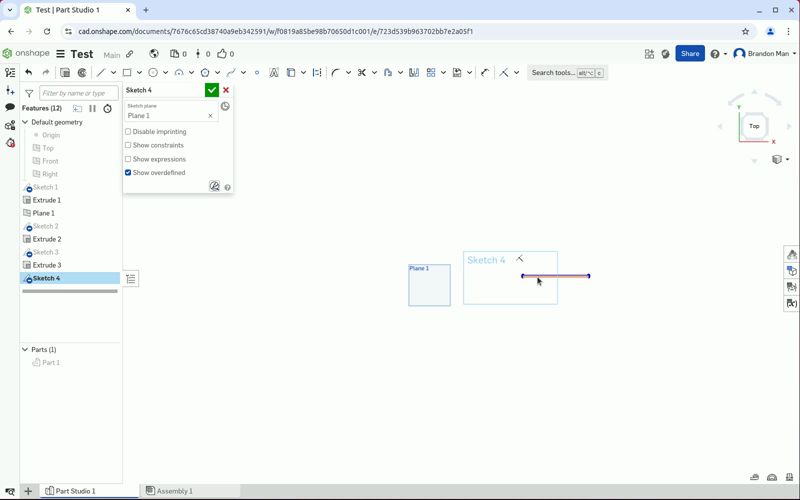
scroll(6)
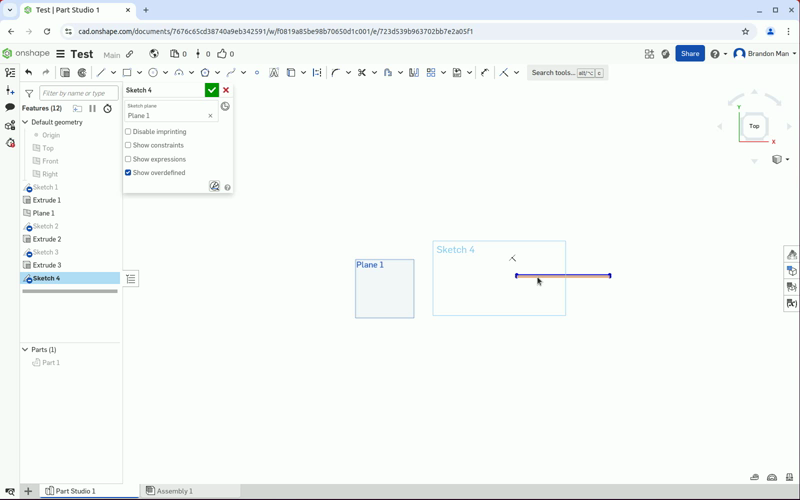
scroll(6)
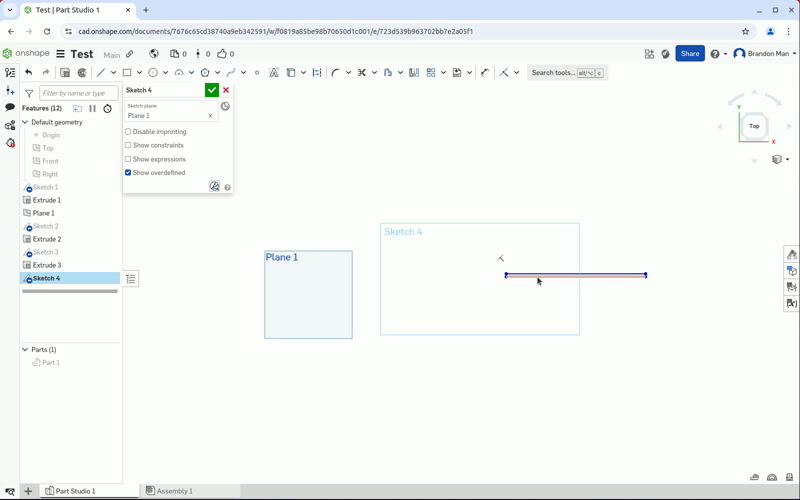
scroll(6)
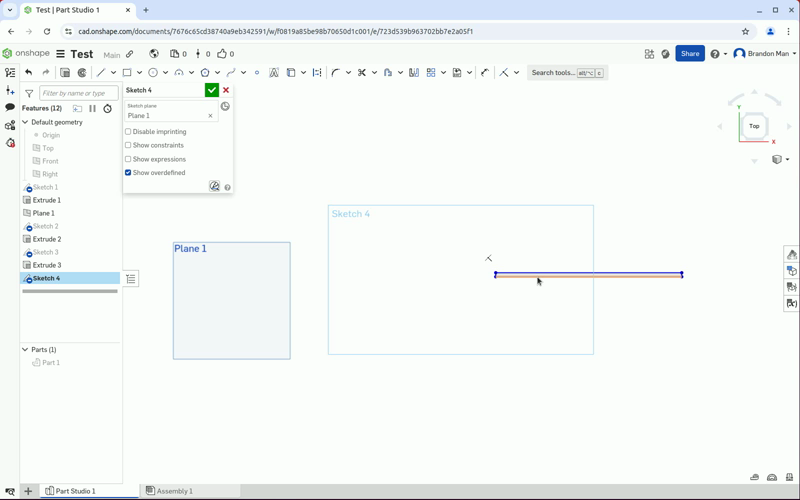
scroll(6)
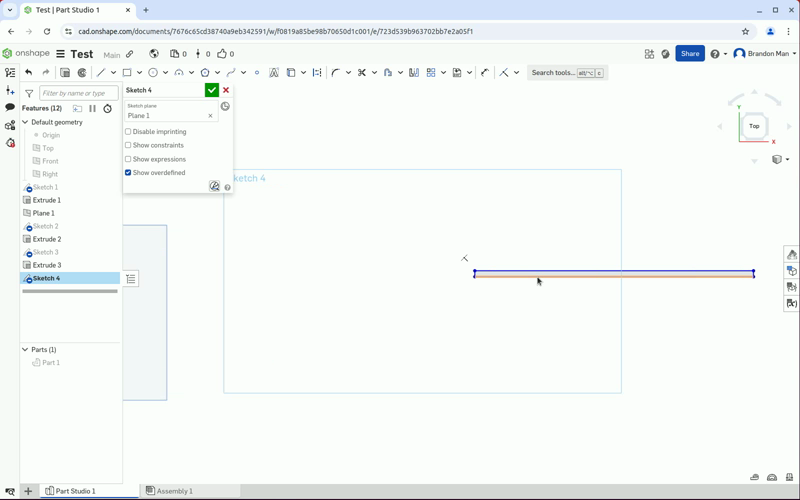
scroll(6)
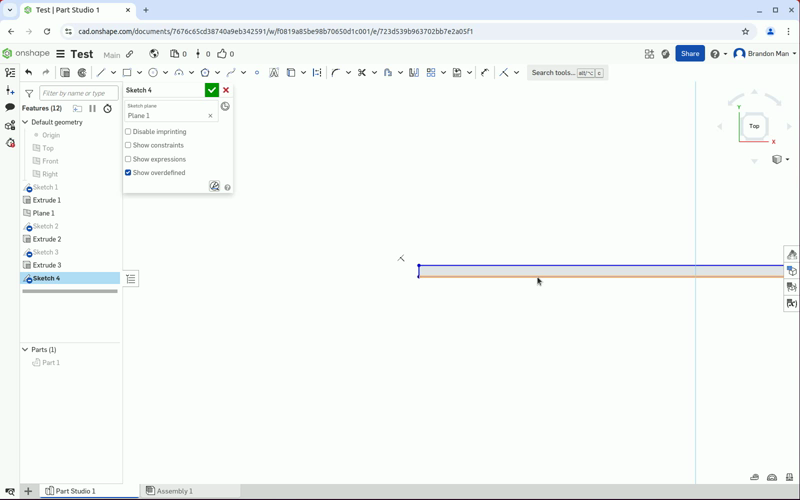
click(537, 276)
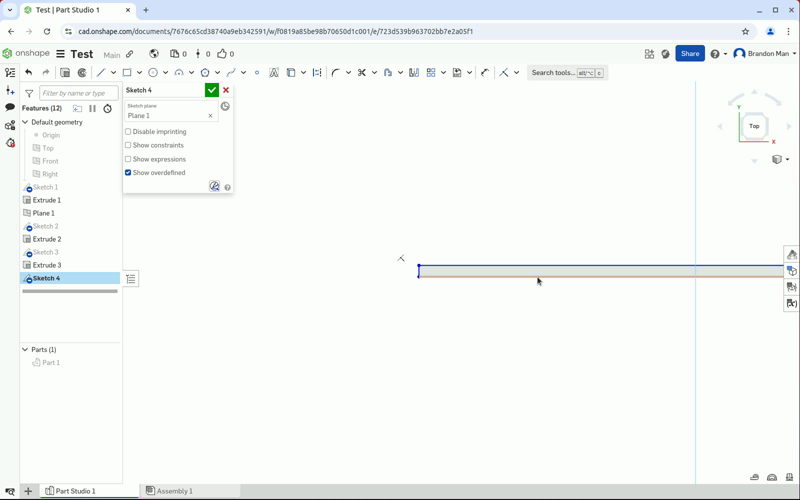
scroll(-6)
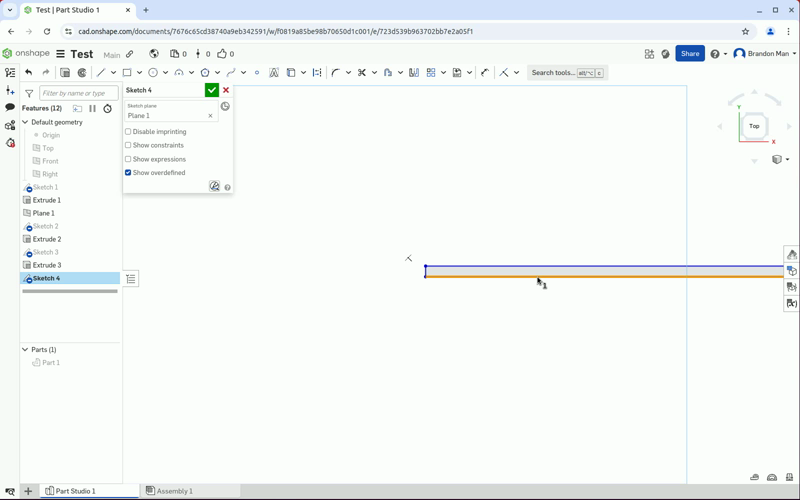
scroll(-6)
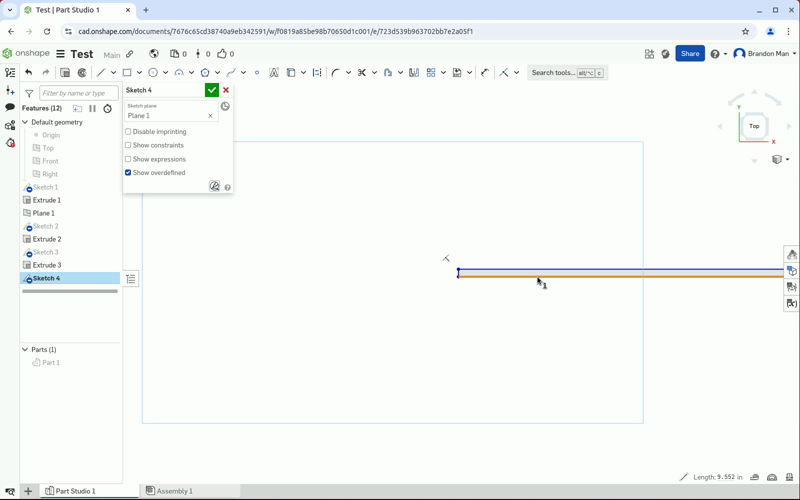
scroll(-6)
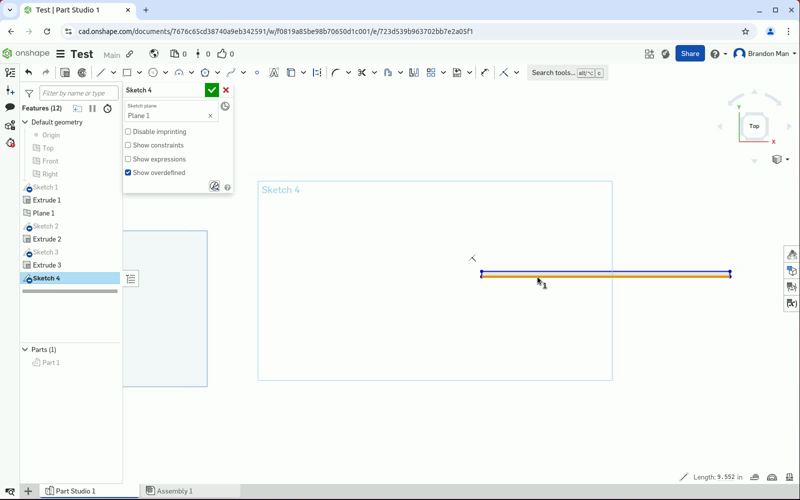
scroll(-6)
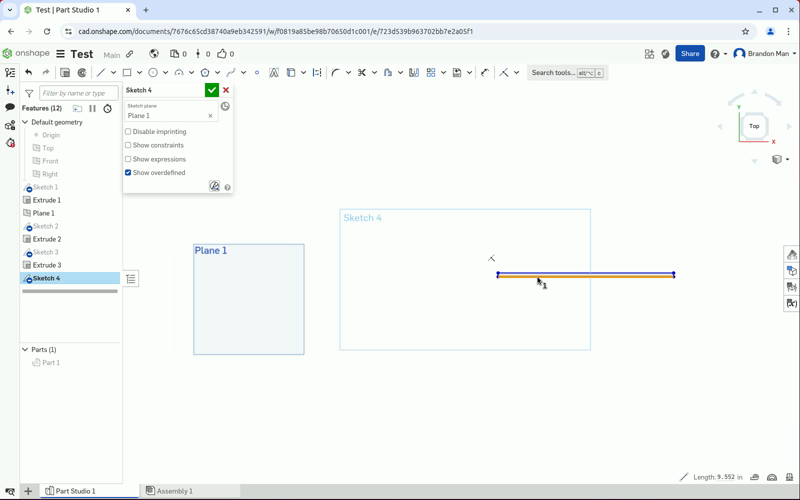
scroll(-6)
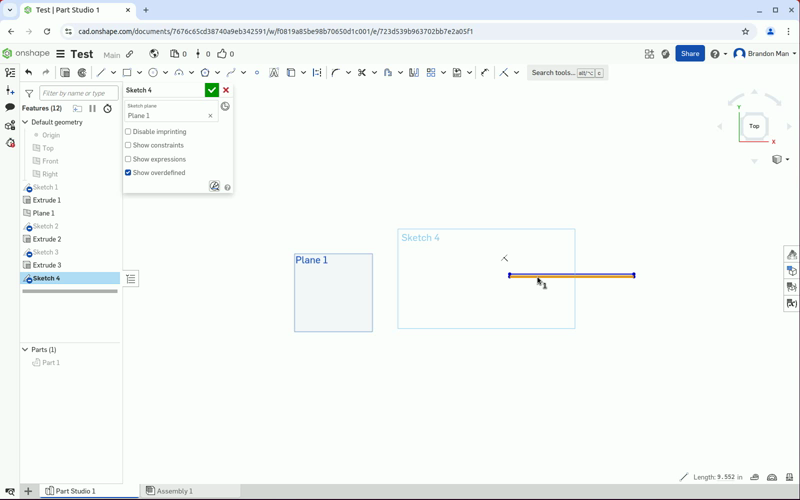
scroll(-6)
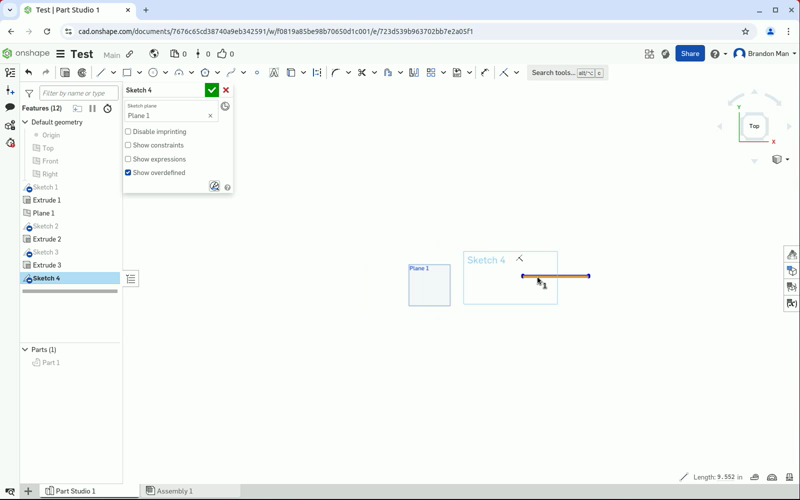
scroll(-6)
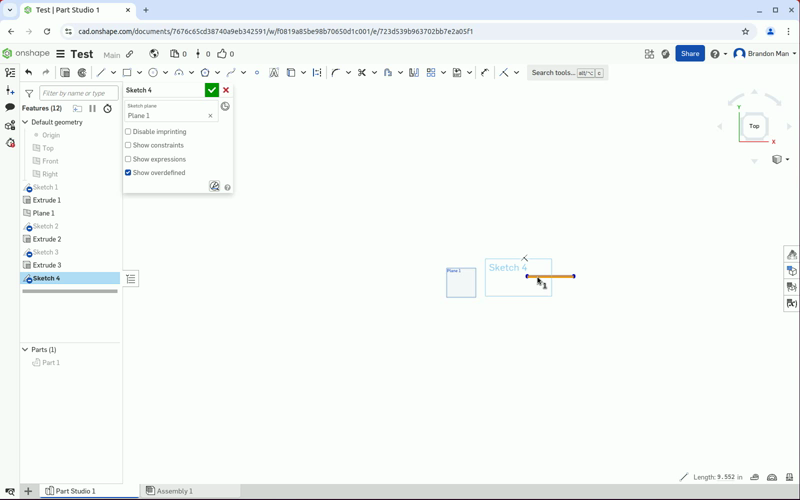
mouse_move(73, 352)
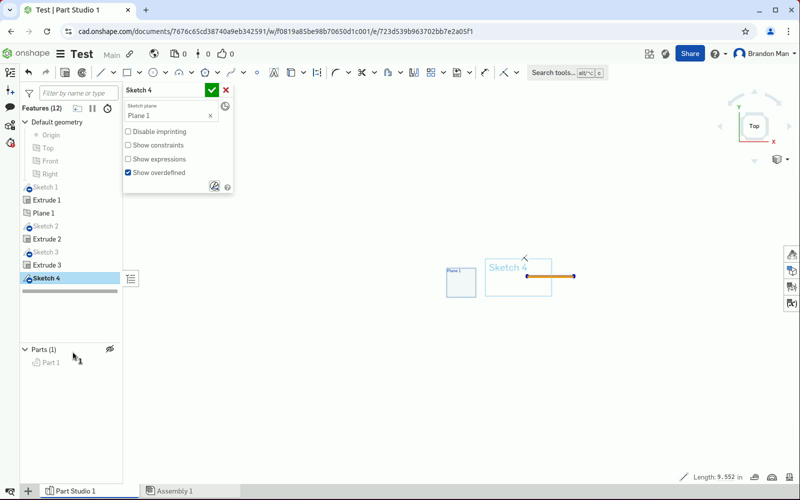
key(shift+y)
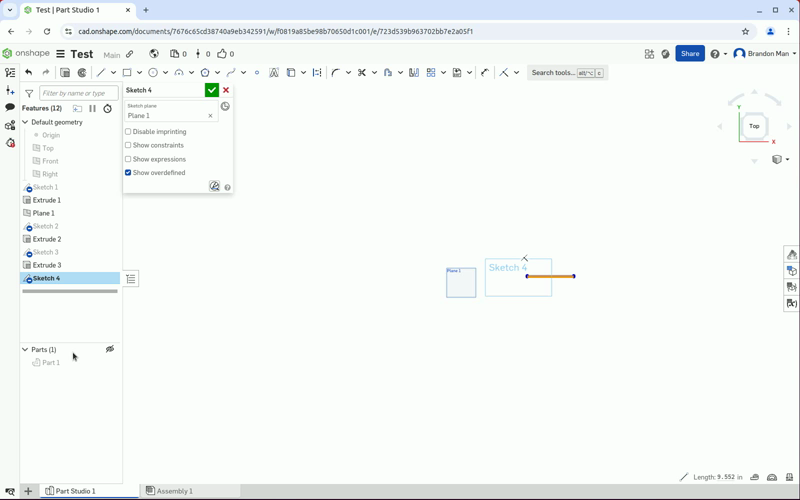
key(shift+e)
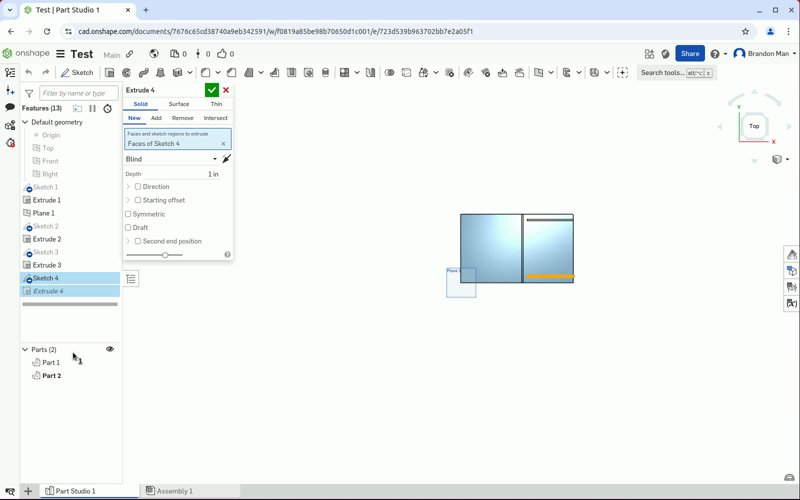
mouse_move(143, 106)
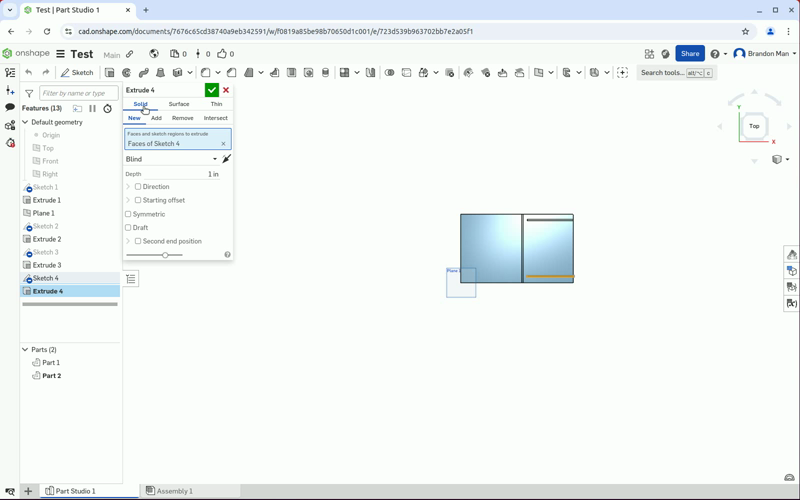
click(143, 106)
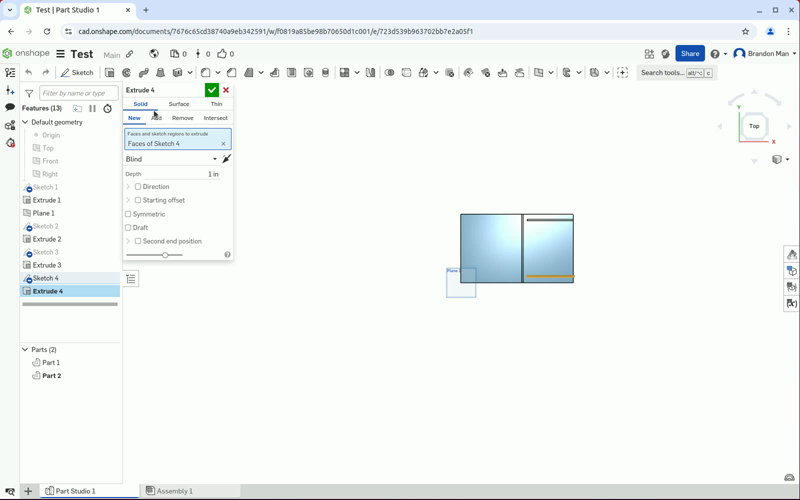
mouse_move(186, 120)
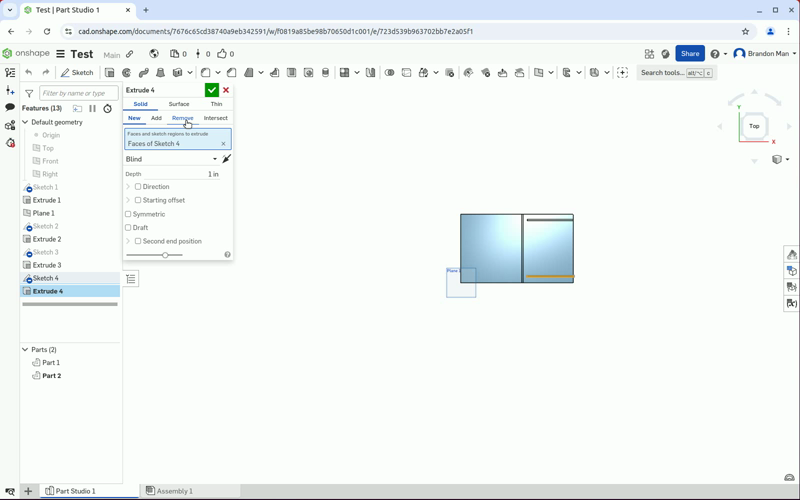
click(186, 120)
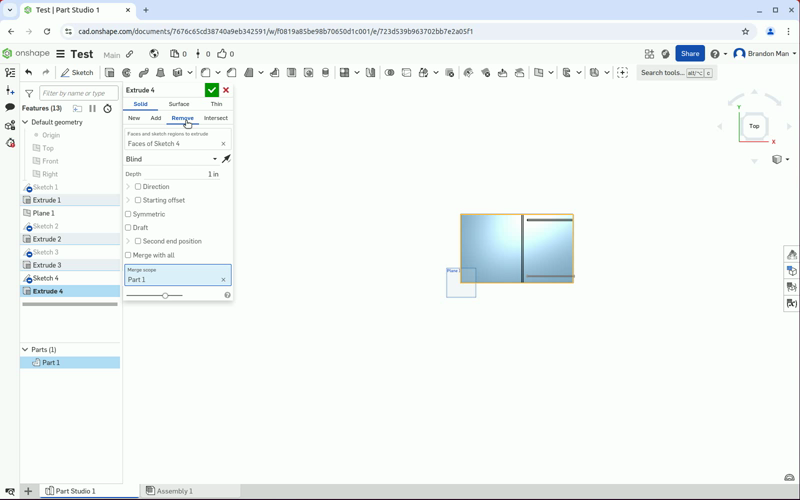
key(tab, 4)
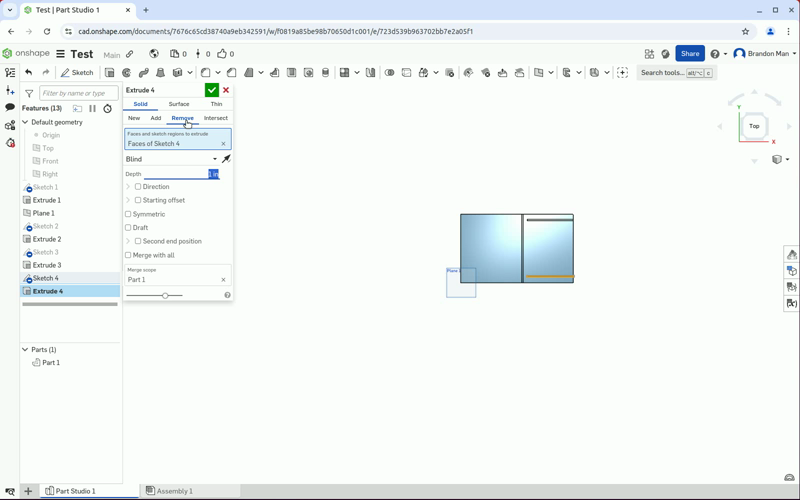
text(0.241)
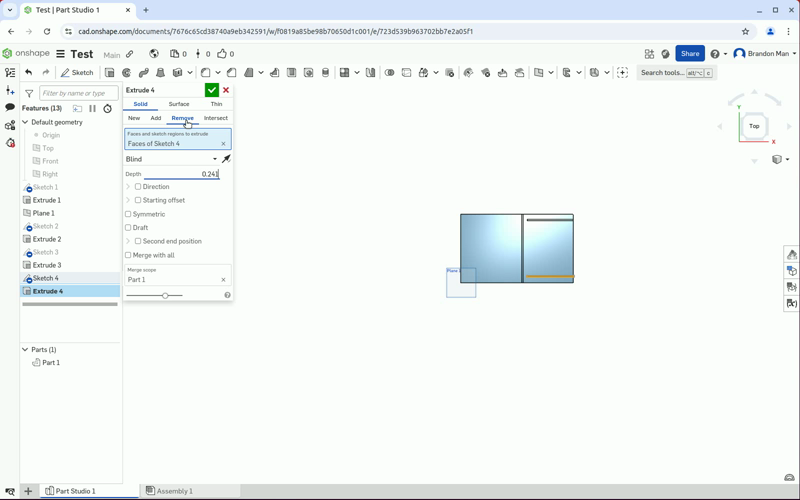
key(tab, 6)
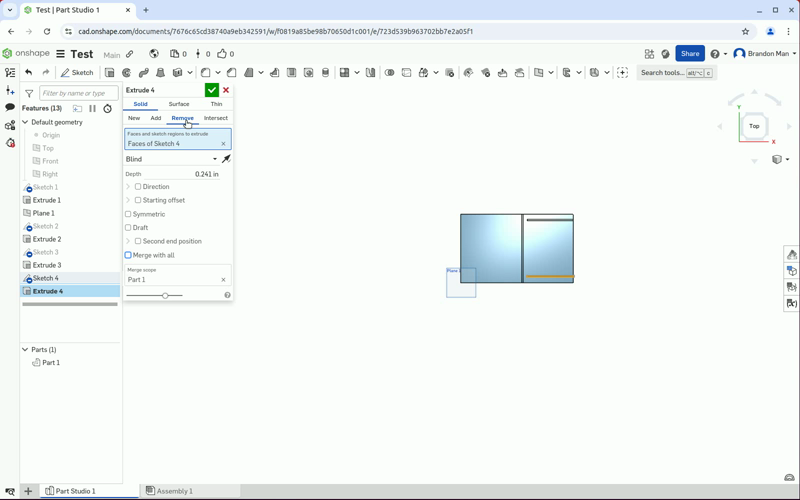
key(space)
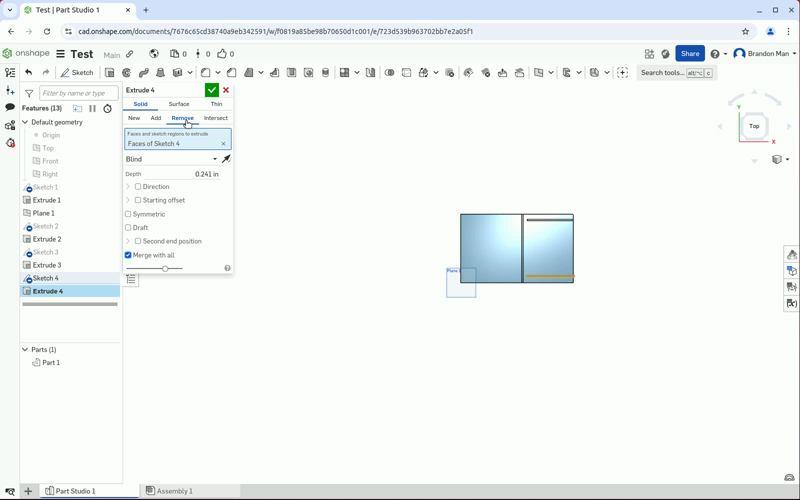
key(enter)
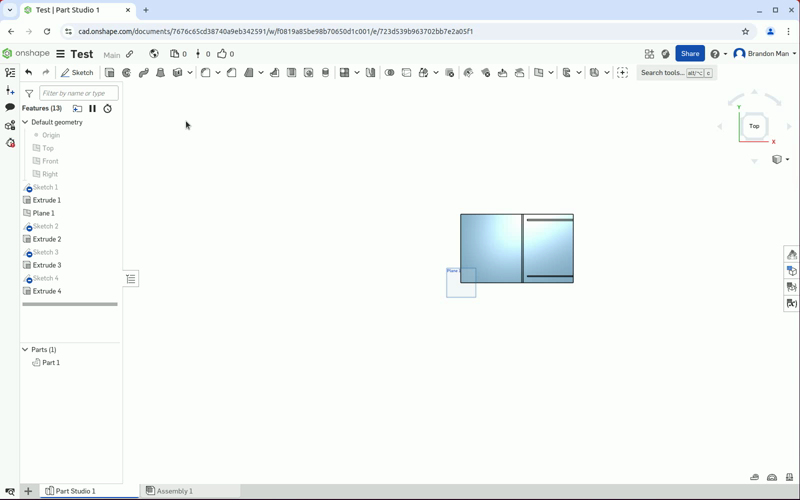
key(shift+h)
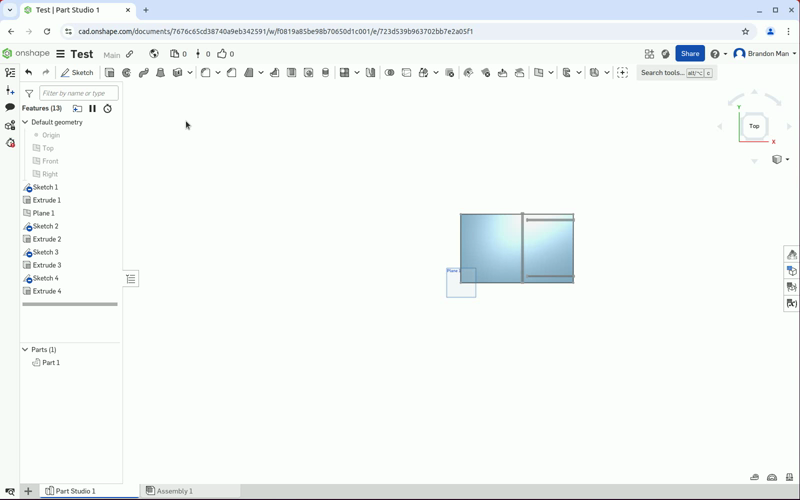
key(shift+h)
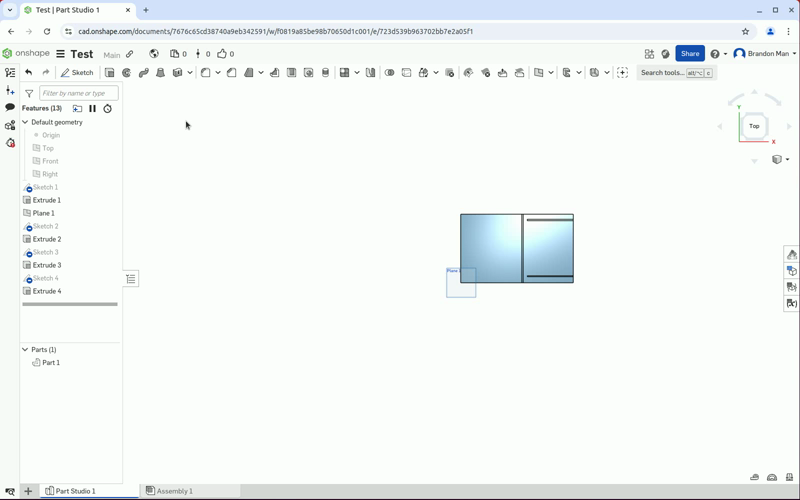
mouse_move(73, 189)
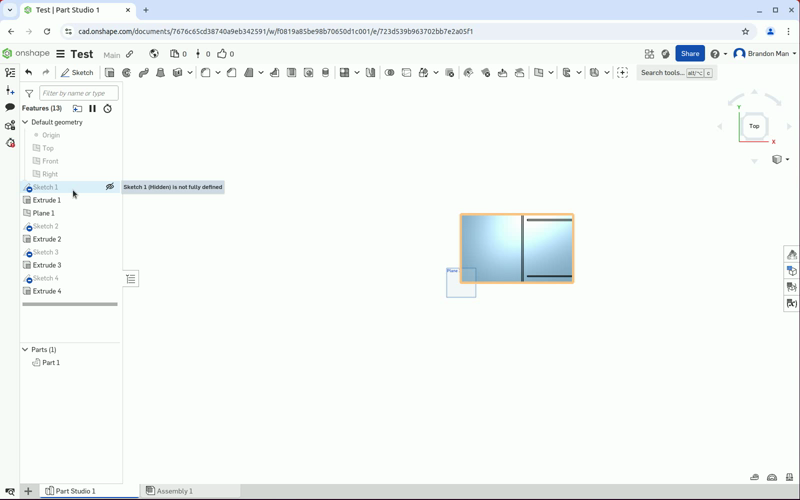
click(73, 189)
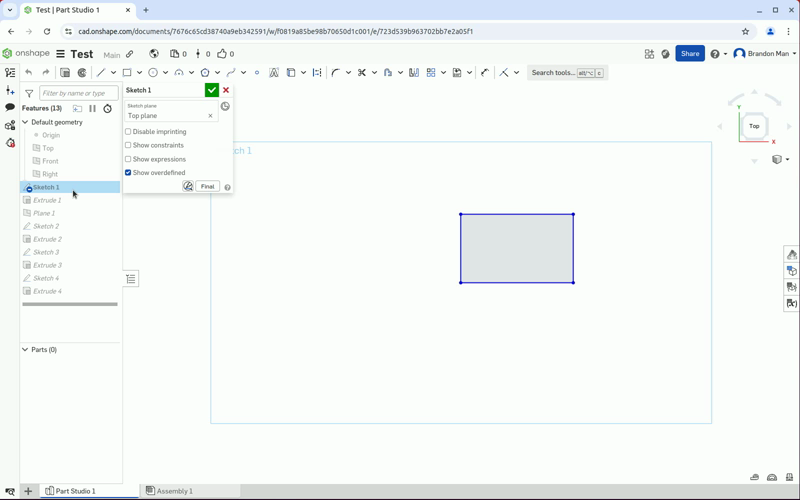
mouse_move(229, 92)
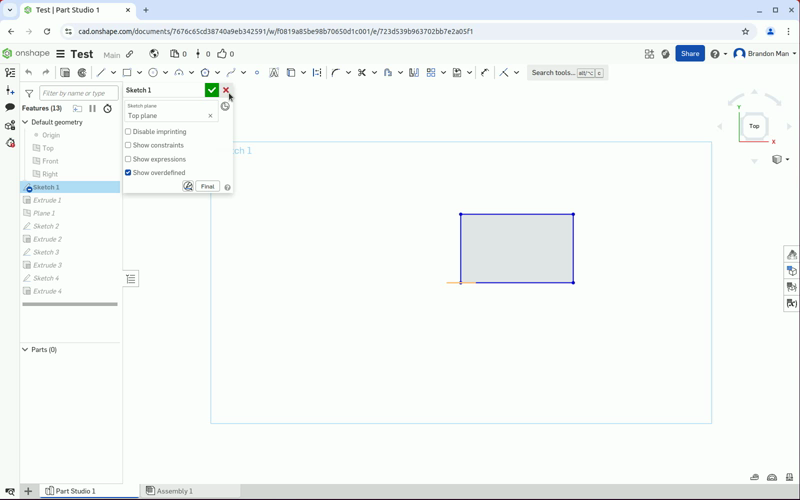
click(229, 92)
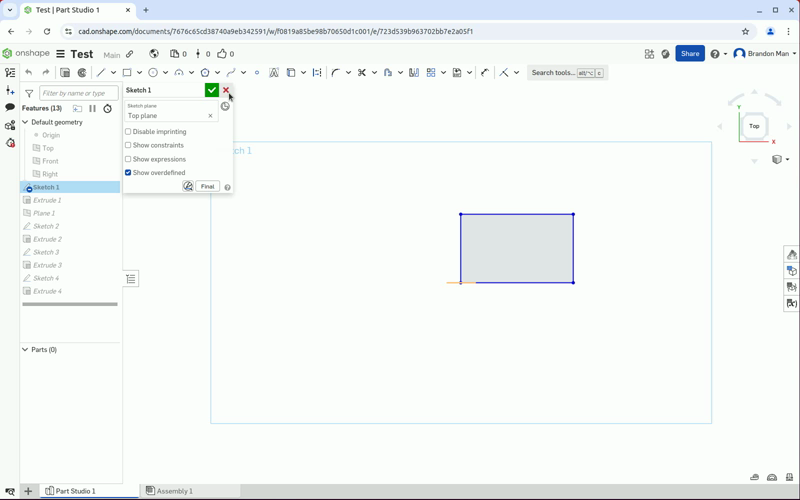
key(shift+s)
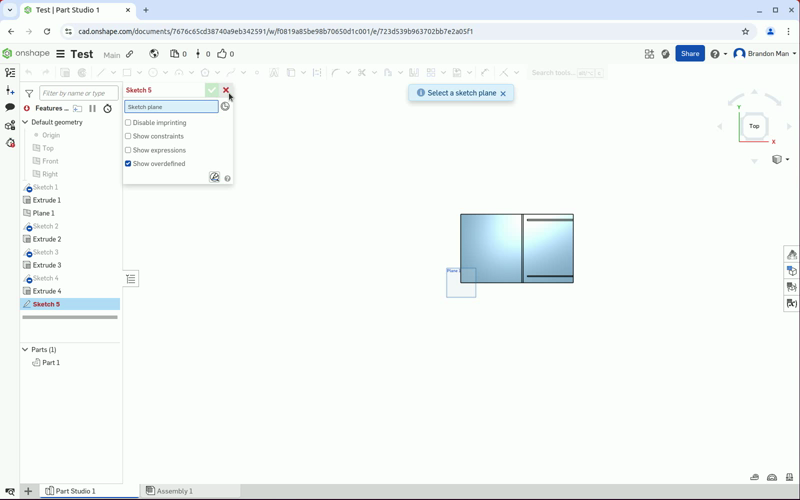
mouse_move(73, 215)
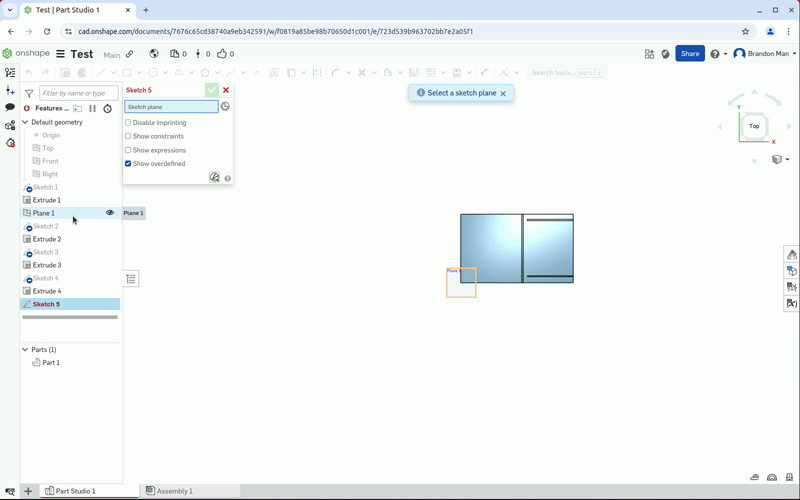
click(73, 215)
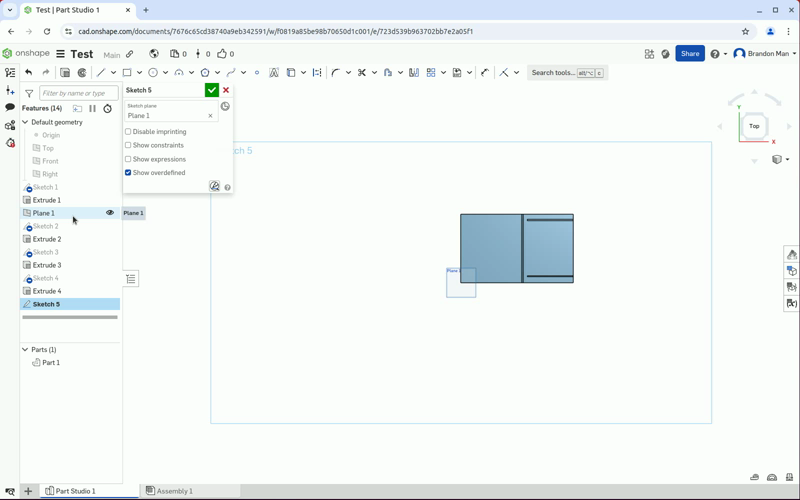
mouse_move(73, 352)
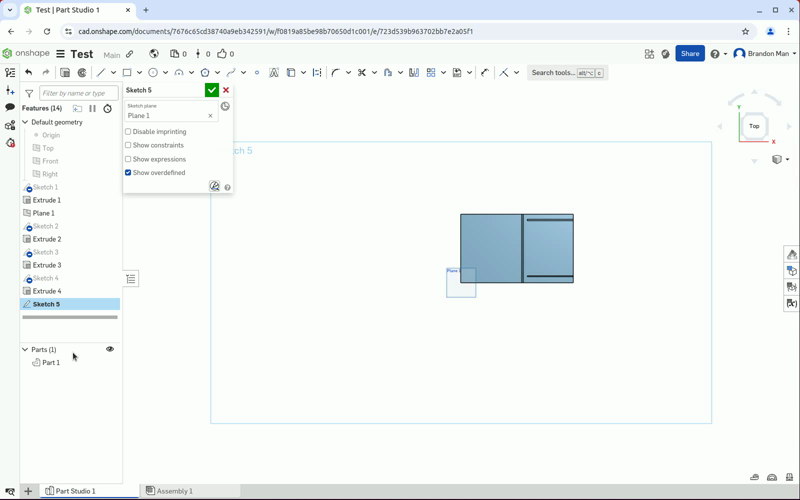
key(y)
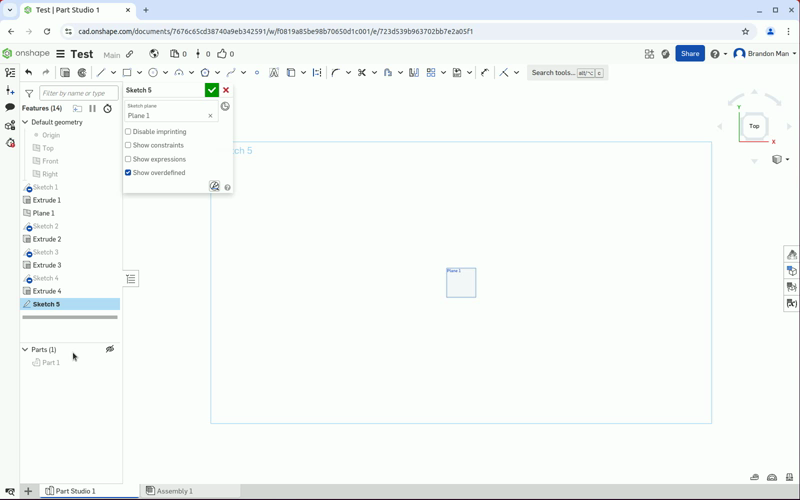
key(c)
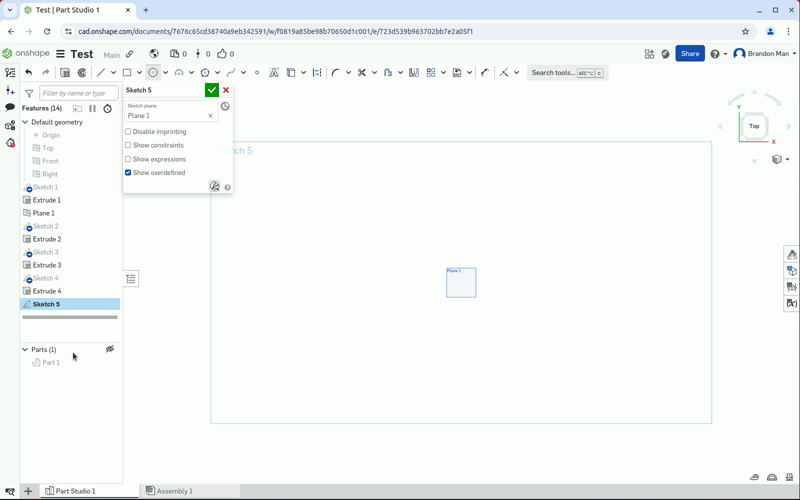
key_down(shift)
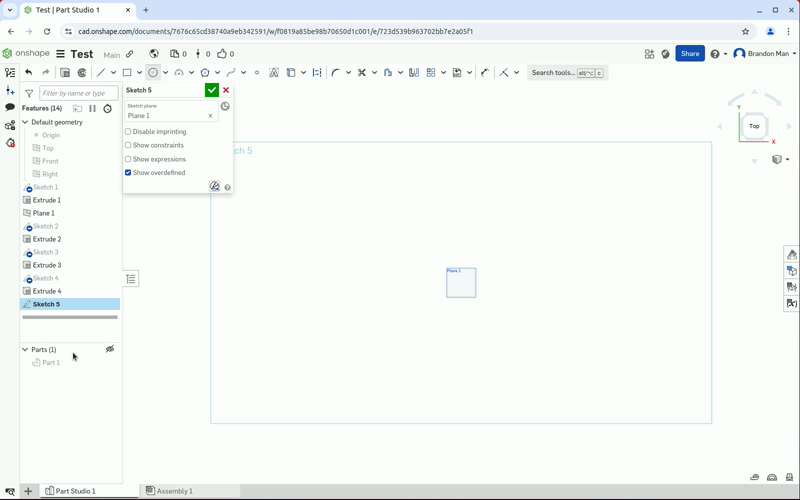
mouse_move(538, 247)
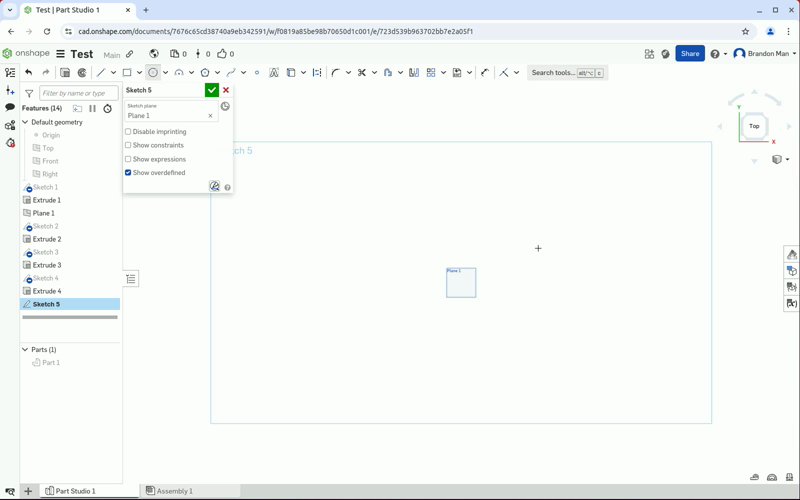
click(538, 247)
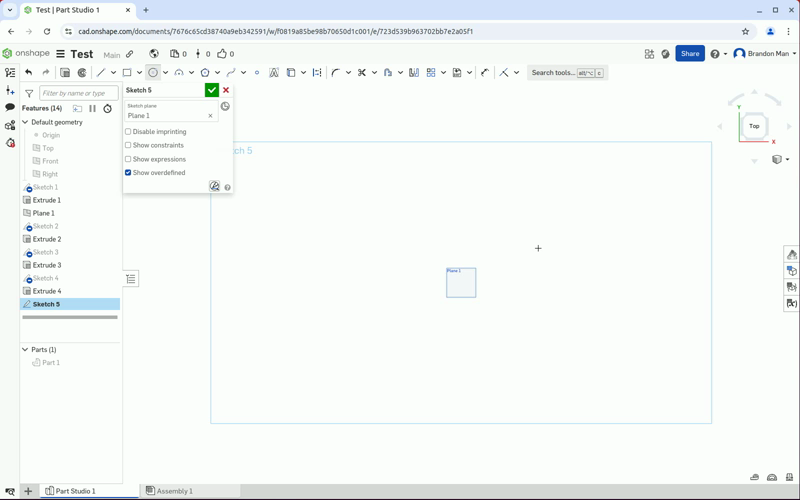
key_up(shift)
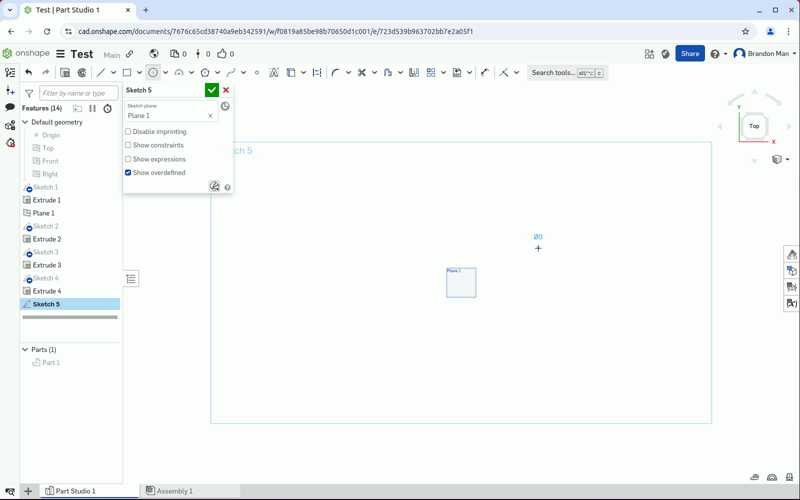
mouse_move(543, 247)
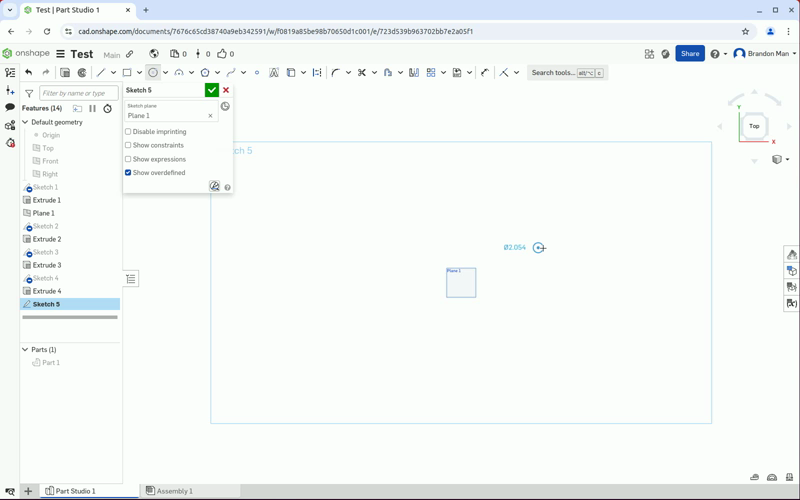
click(543, 247)
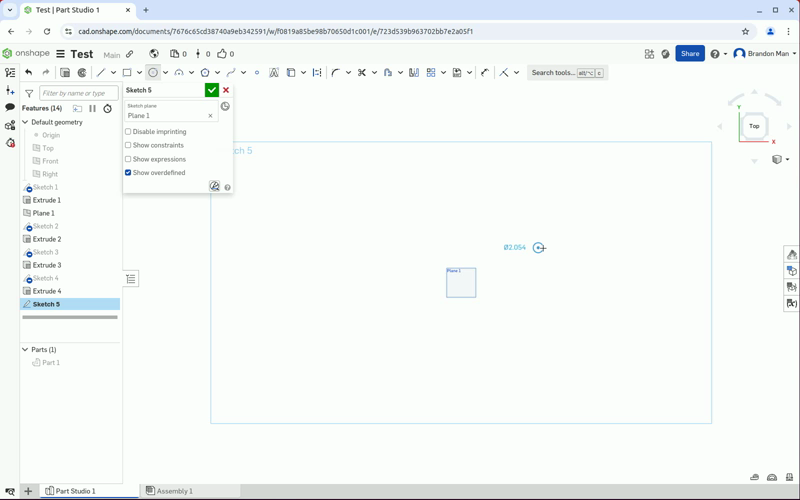
key(esc)
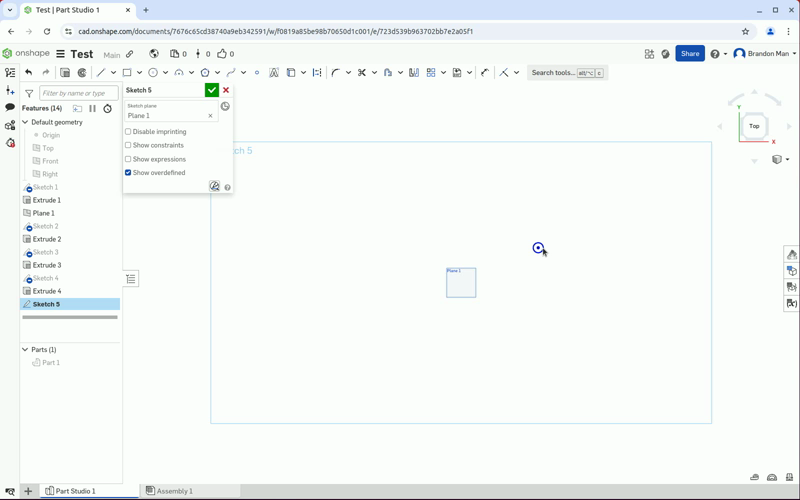
mouse_move(536, 245)
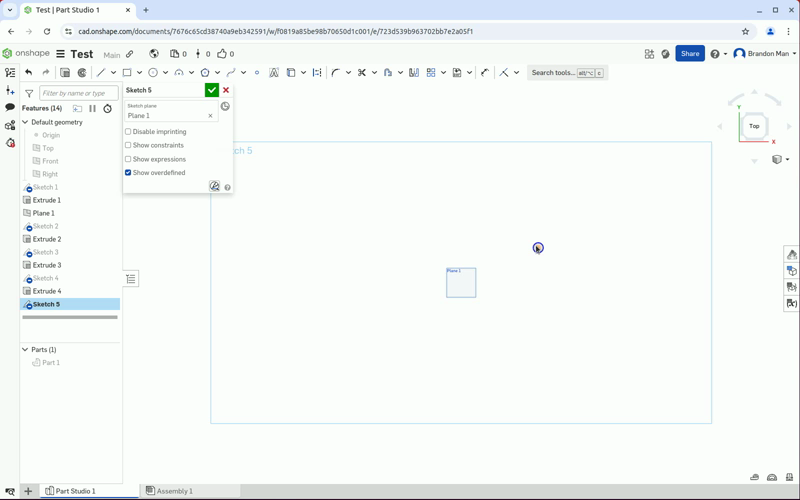
scroll(6)
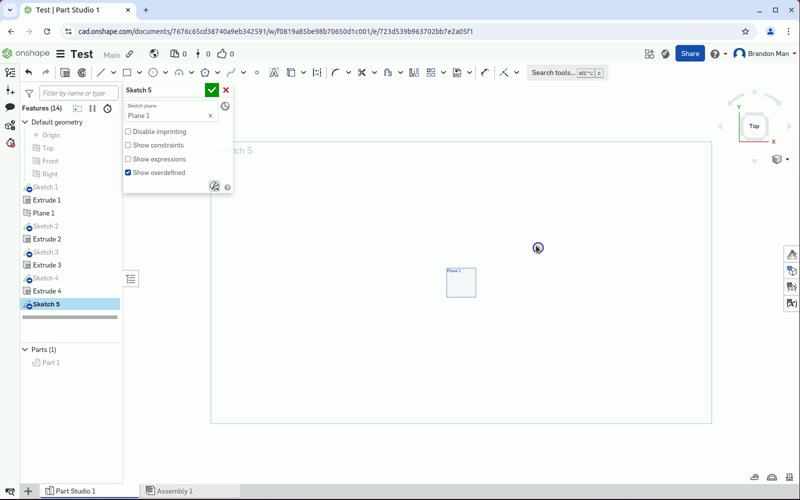
scroll(6)
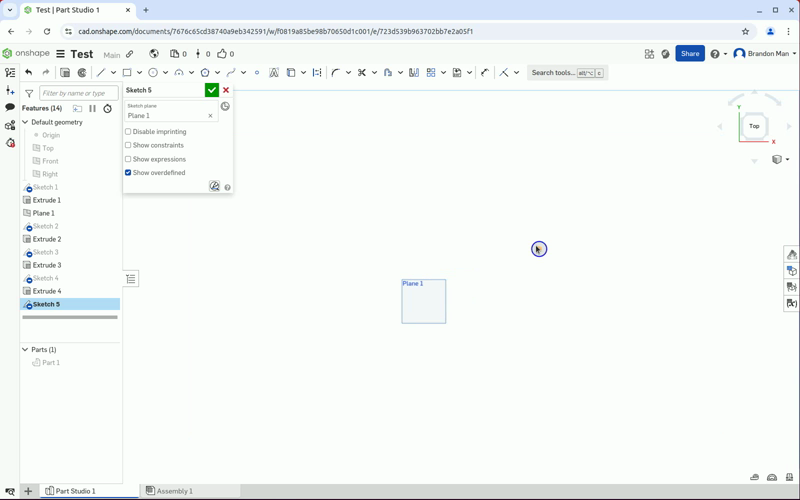
scroll(6)
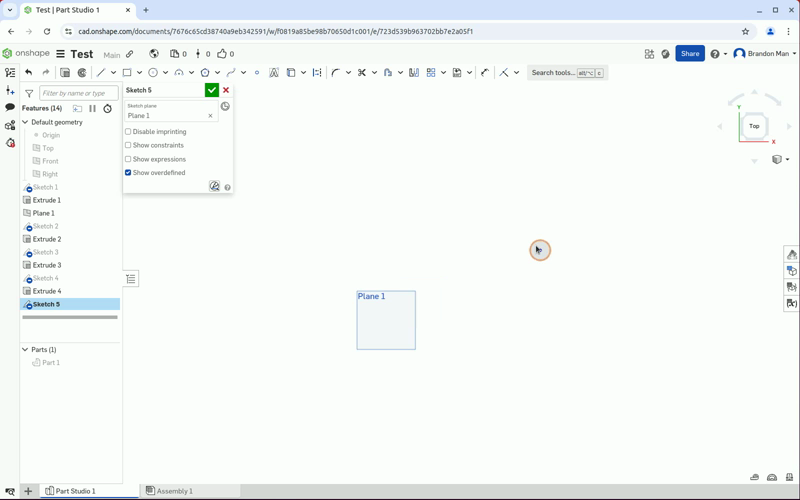
scroll(6)
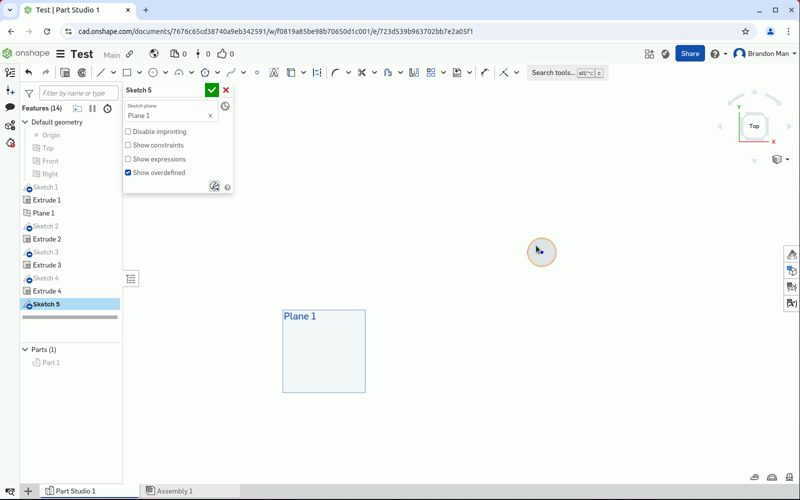
scroll(6)
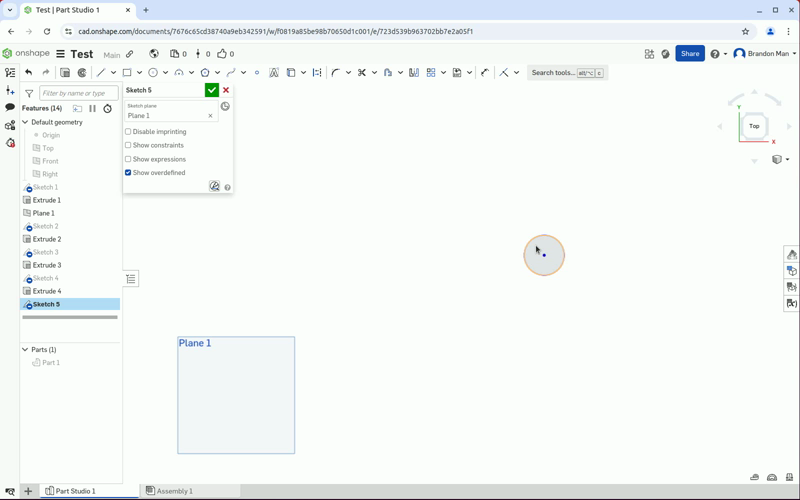
scroll(6)
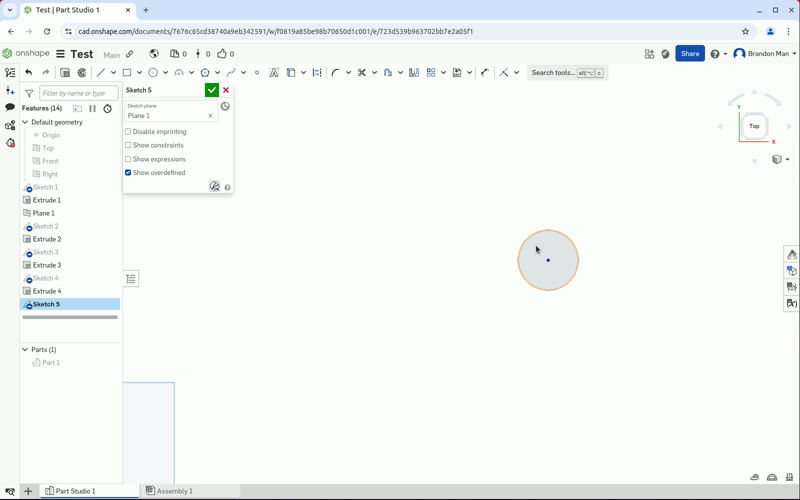
scroll(6)
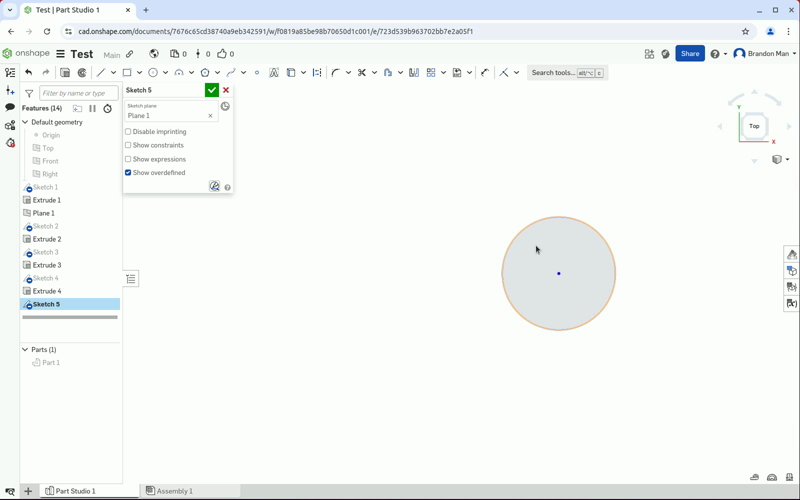
click(536, 245)
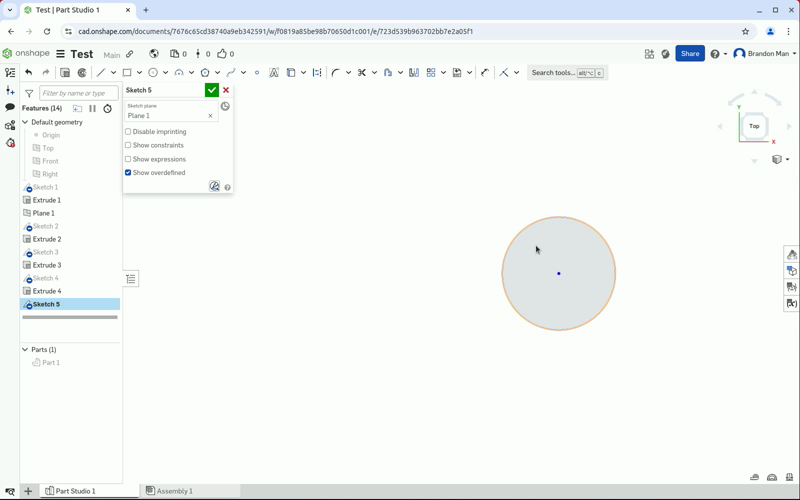
scroll(-6)
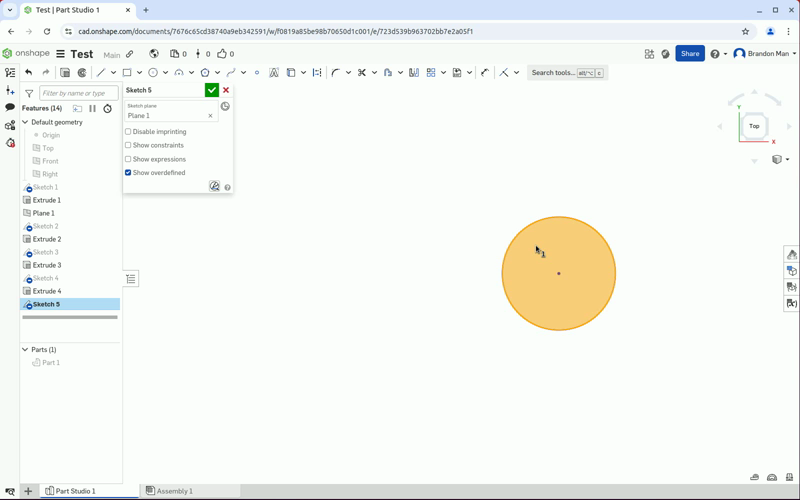
scroll(-6)
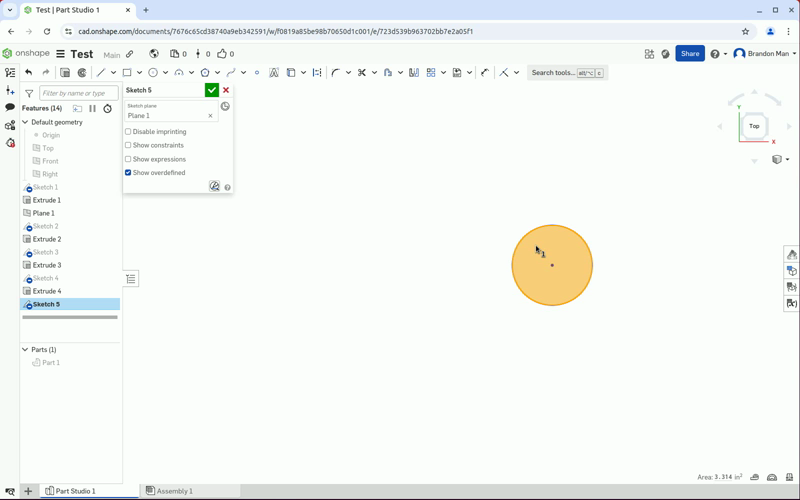
scroll(-6)
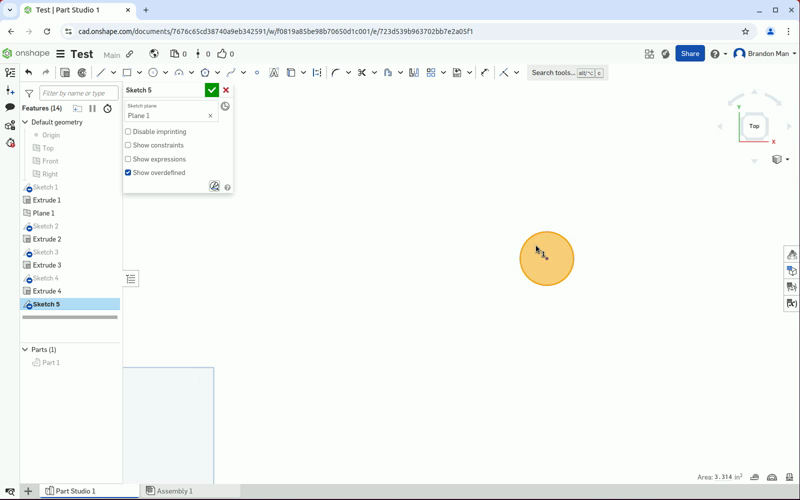
scroll(-6)
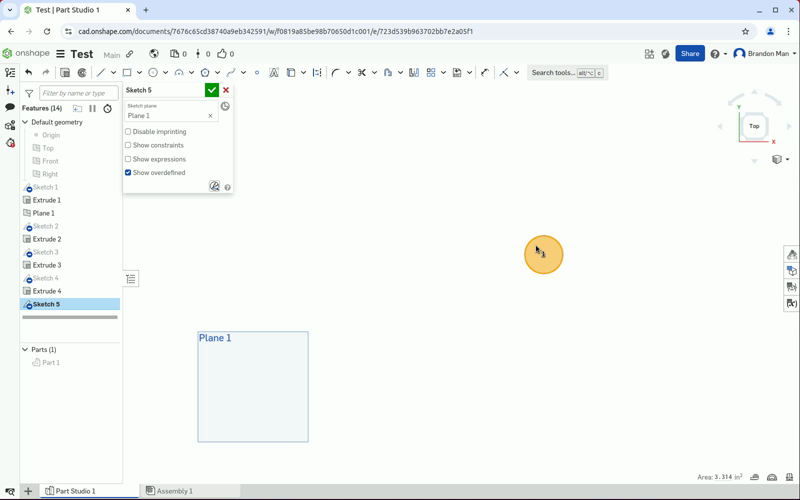
scroll(-6)
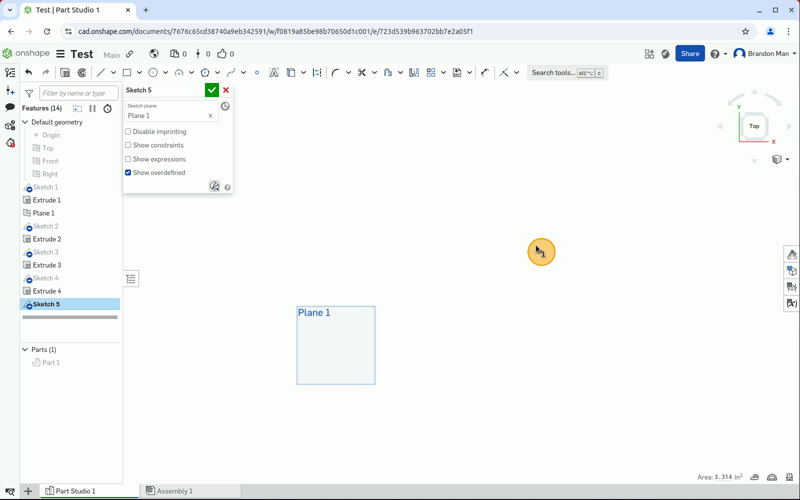
scroll(-6)
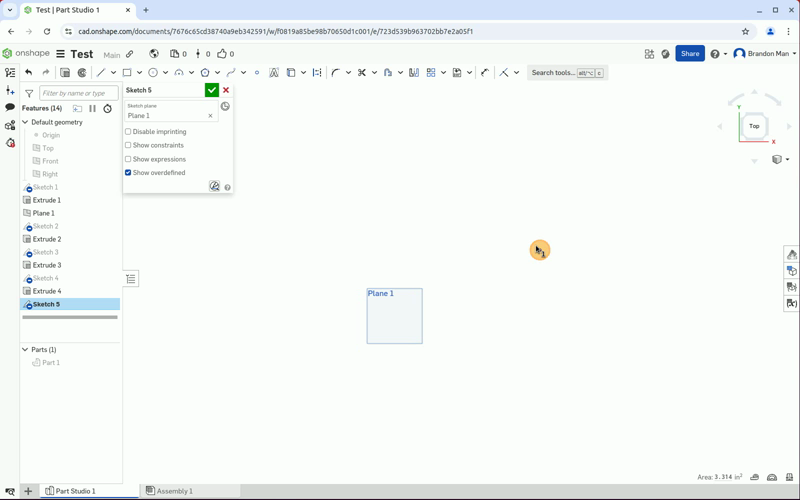
scroll(-6)
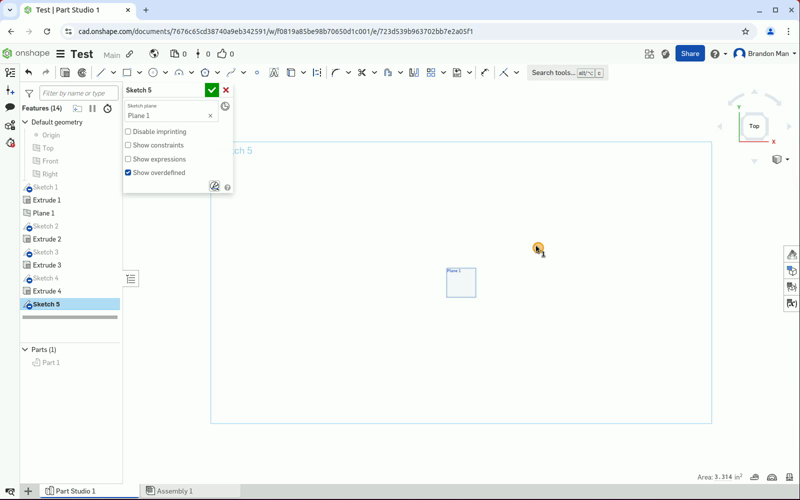
mouse_move(73, 352)
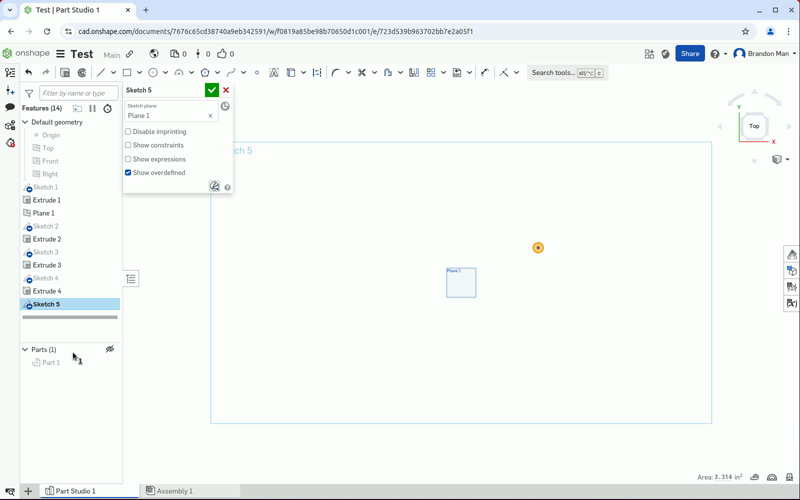
key(shift+y)
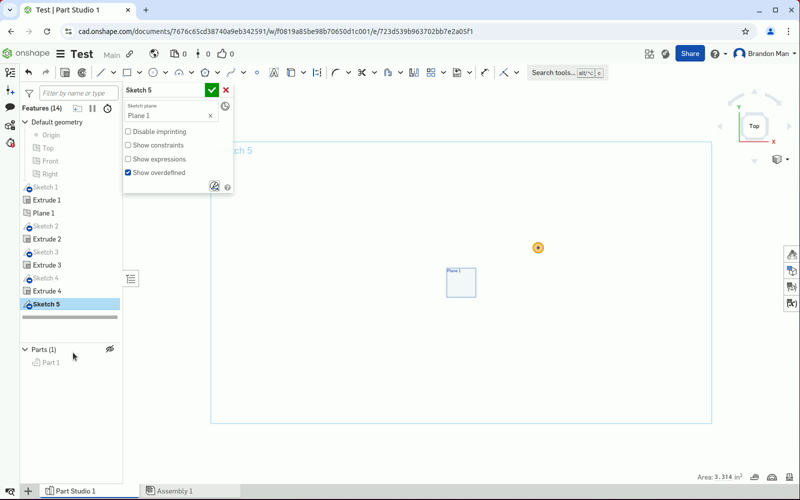
key(shift+e)
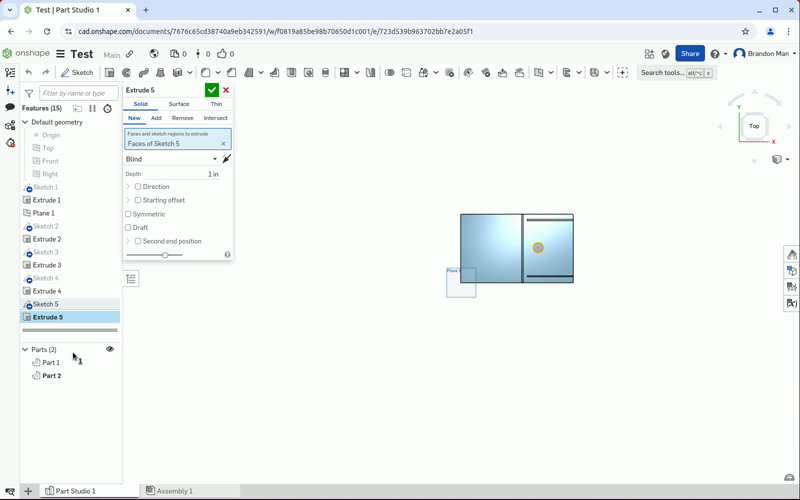
mouse_move(143, 106)
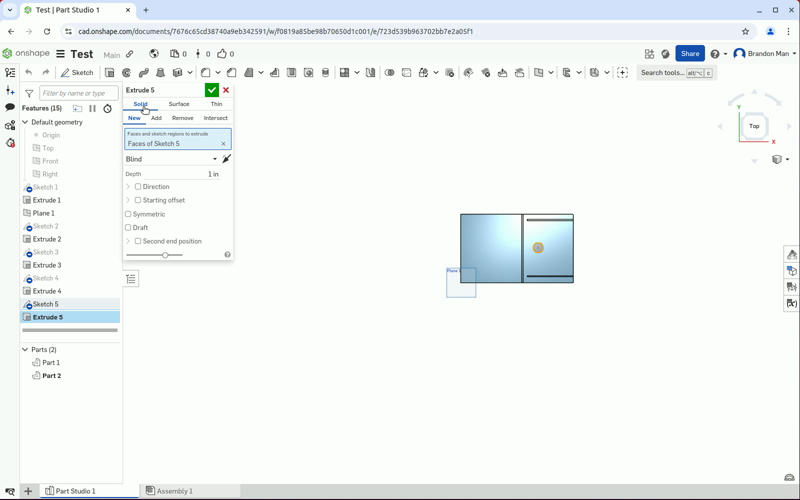
click(143, 106)
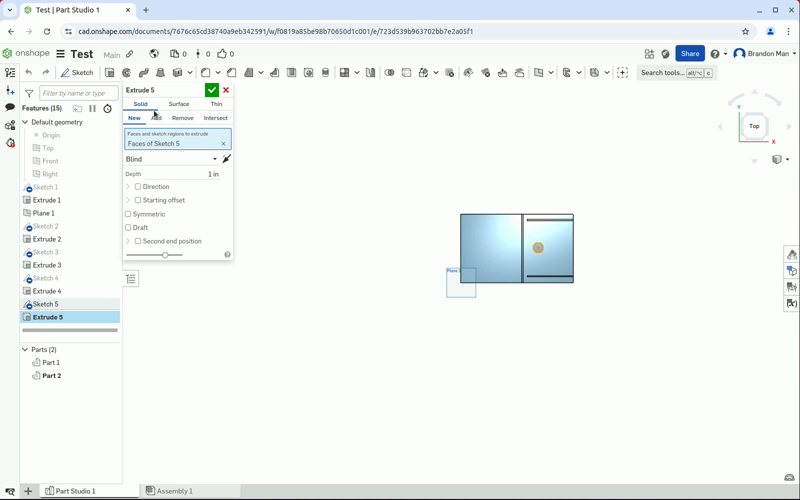
mouse_move(186, 120)
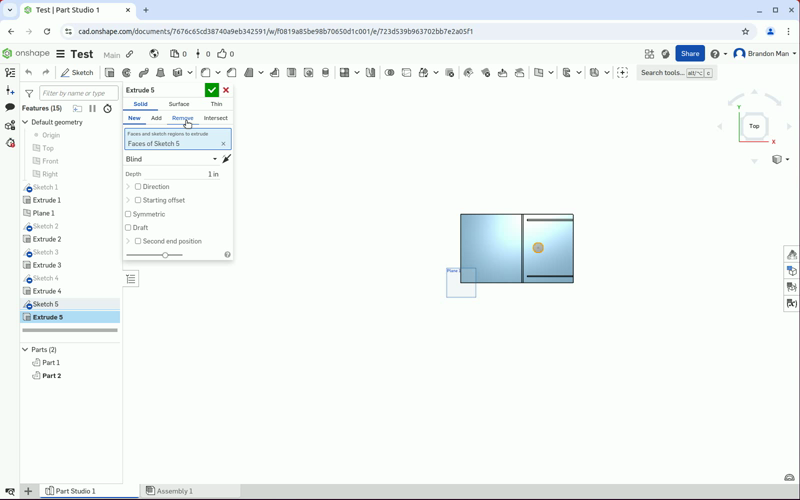
click(186, 120)
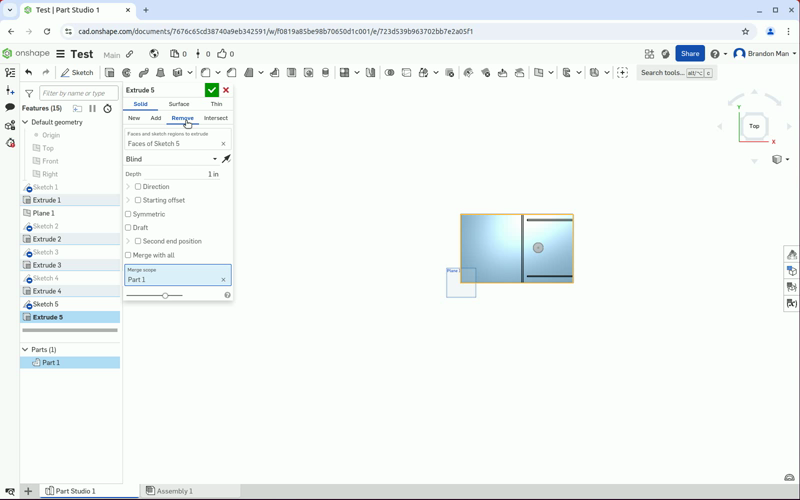
key(tab, 4)
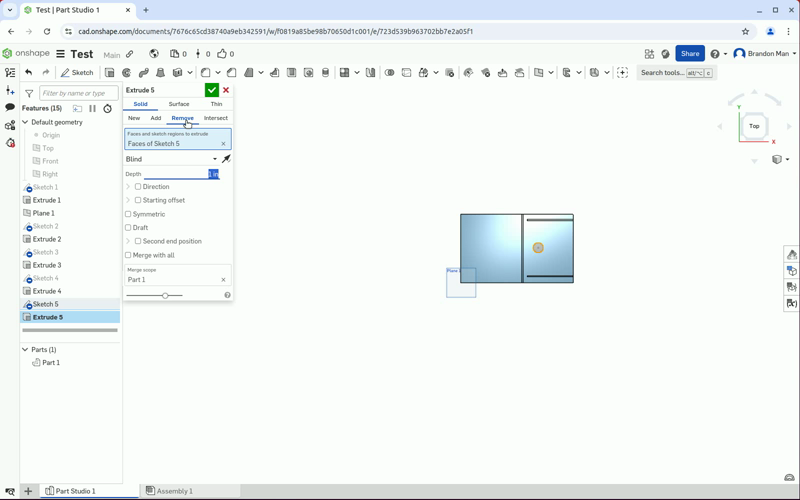
text(0.481)
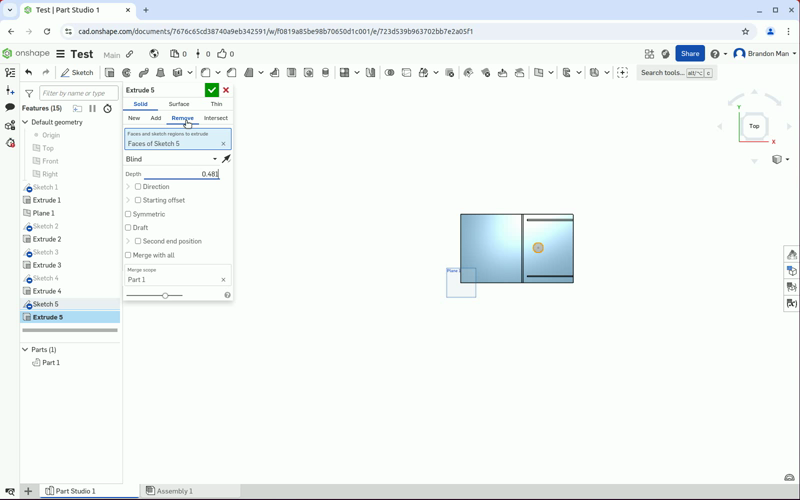
key(tab, 6)
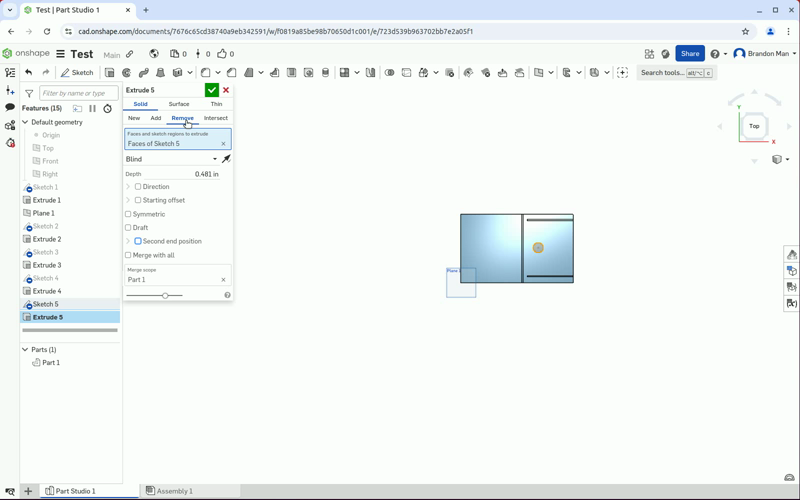
key(space)
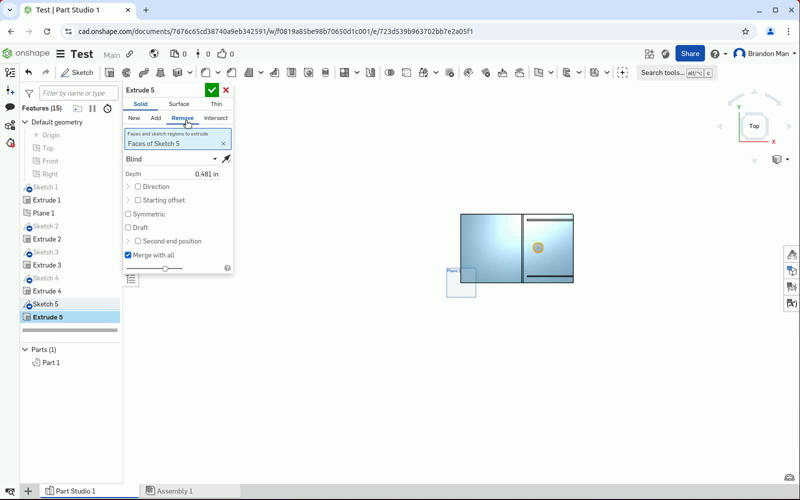
key(enter)
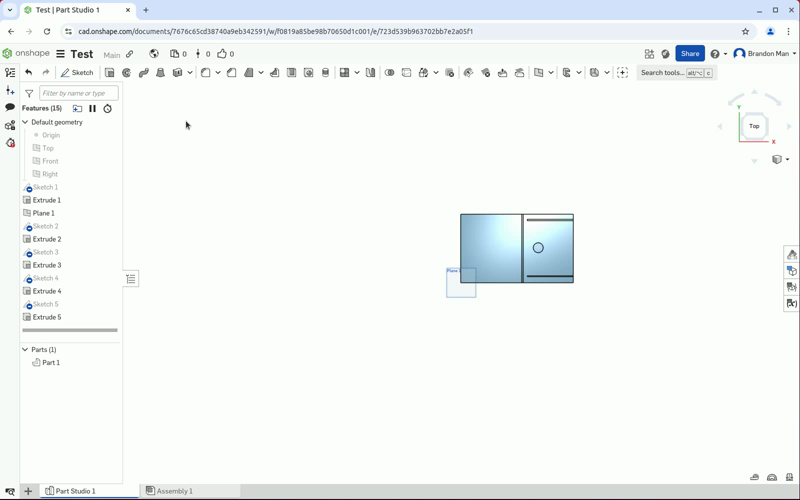
key(shift+h)
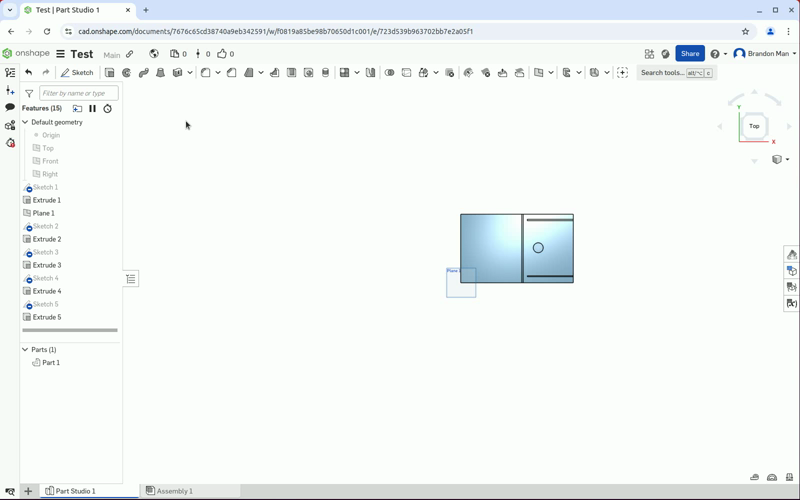
key(shift+h)
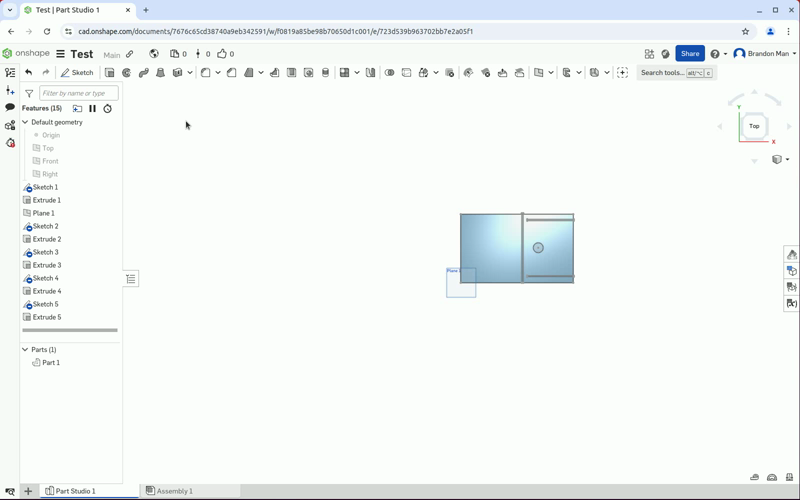
key(shift+7)
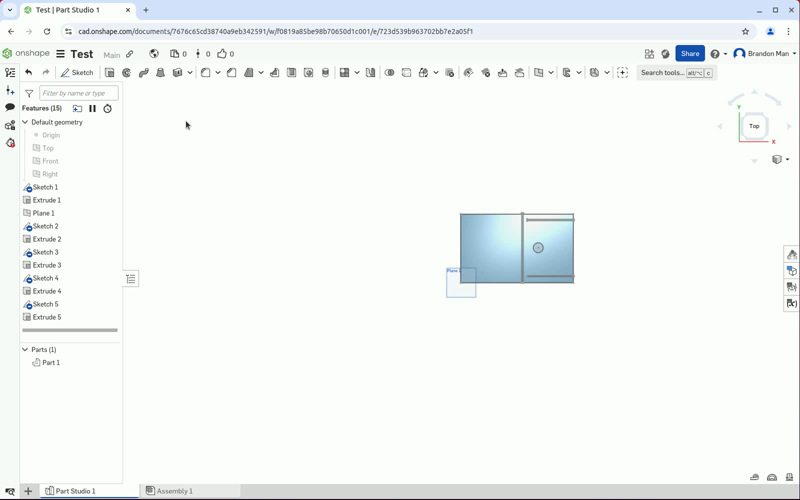
key(up, 3)
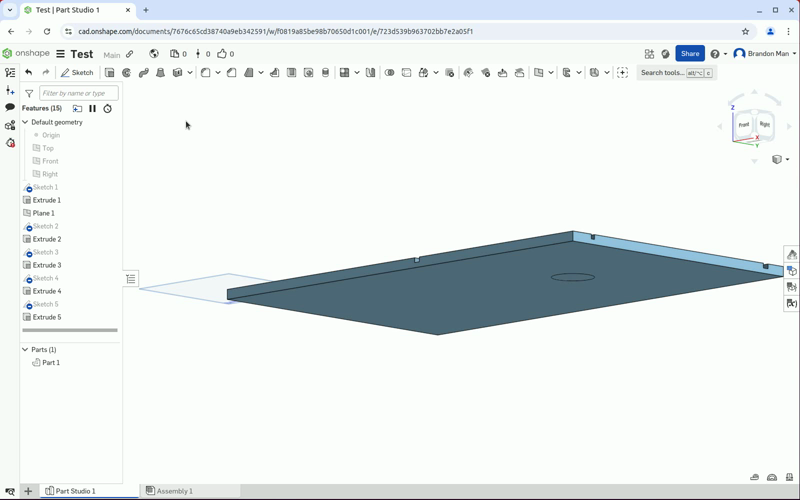
key(left, 3)
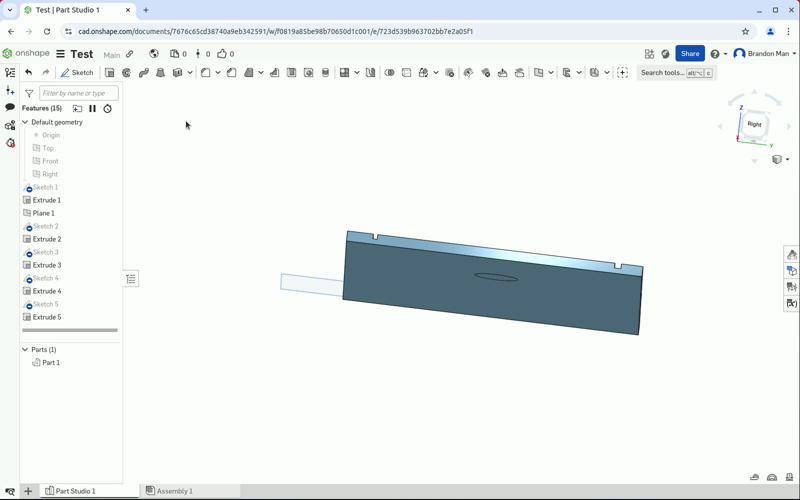
key(right, 3)
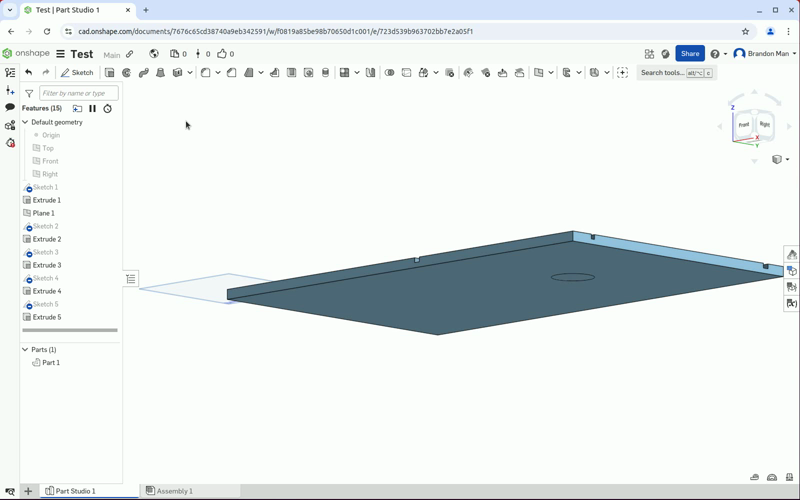
key(down, 3)
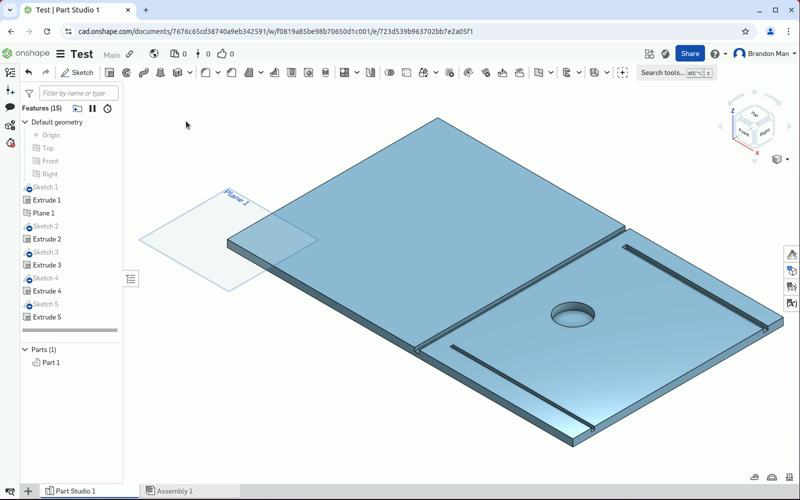
mouse_move(73, 189)
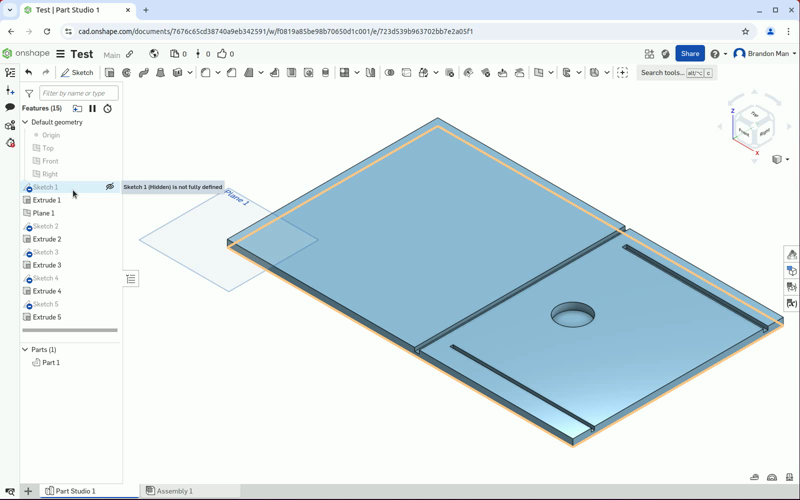
click(73, 189)